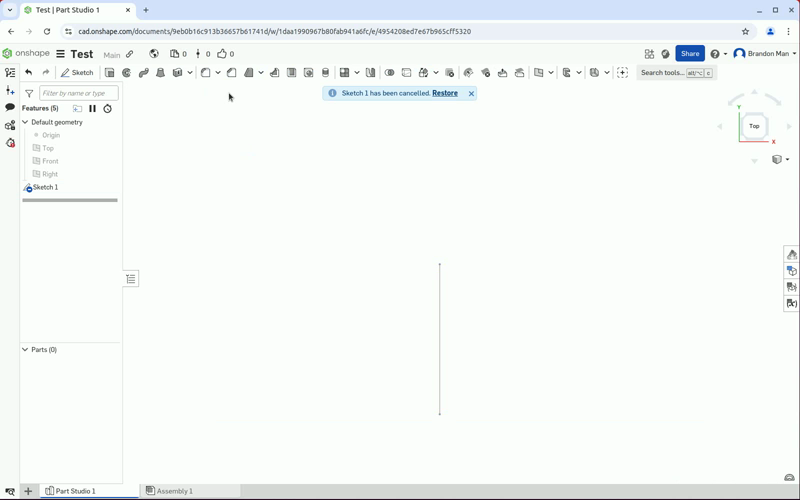
key(shift+h)
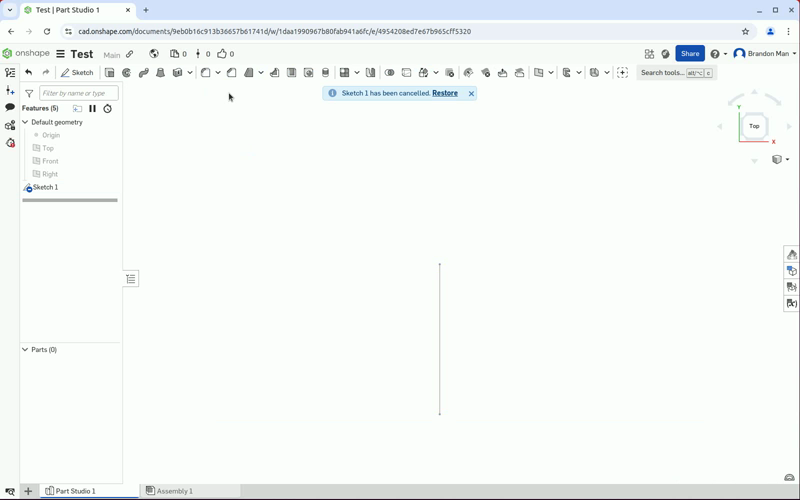
key(shift+s)
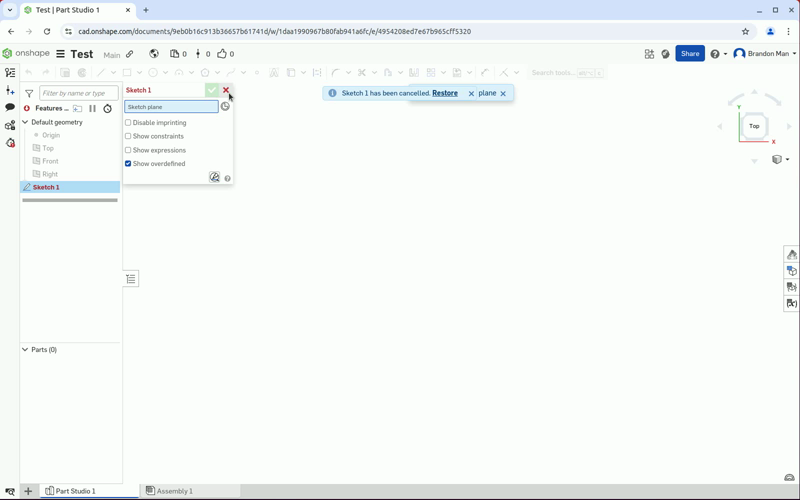
mouse_move(73, 150)
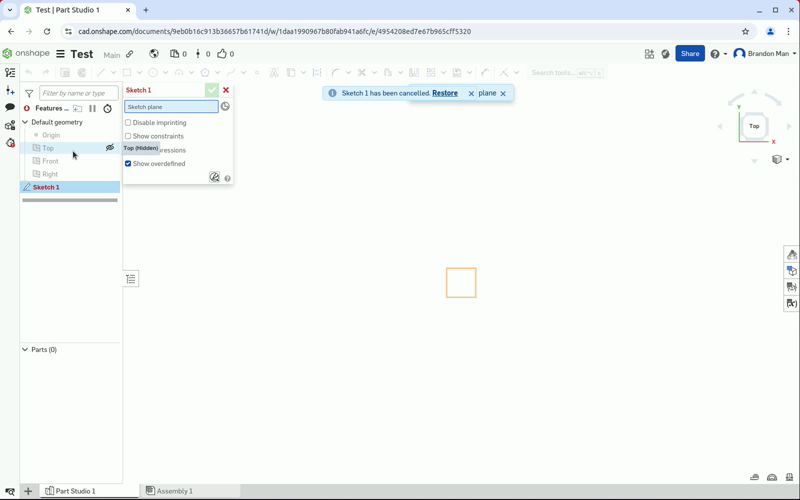
click(73, 150)
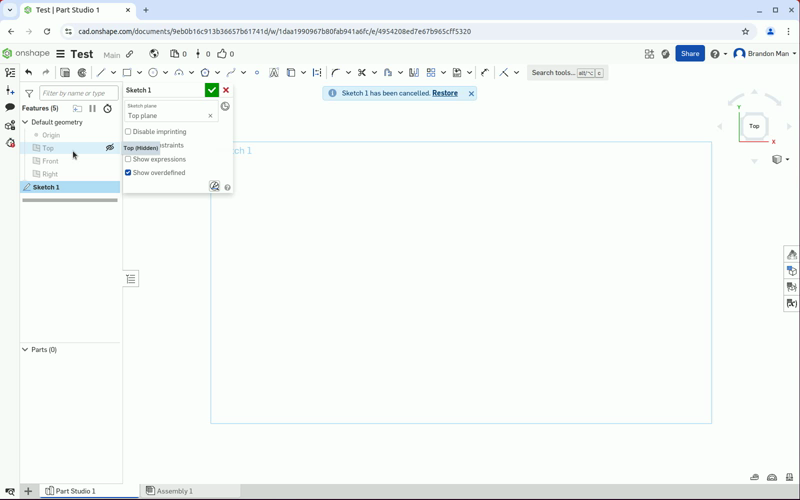
mouse_move(73, 352)
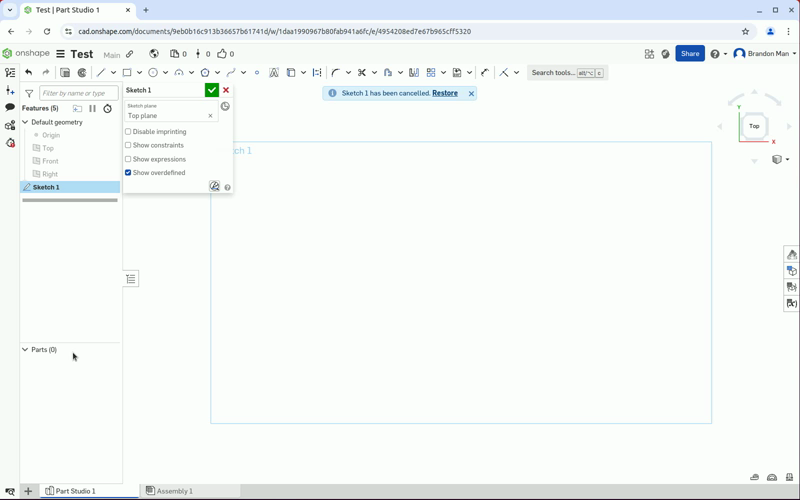
key(y)
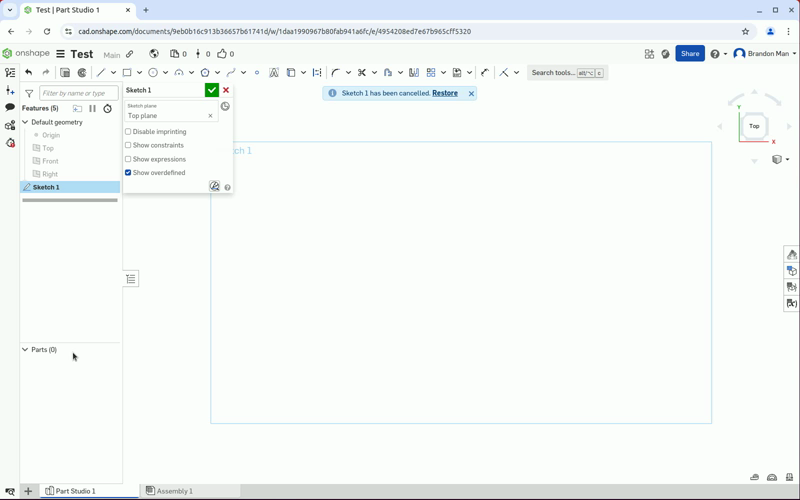
key(c)
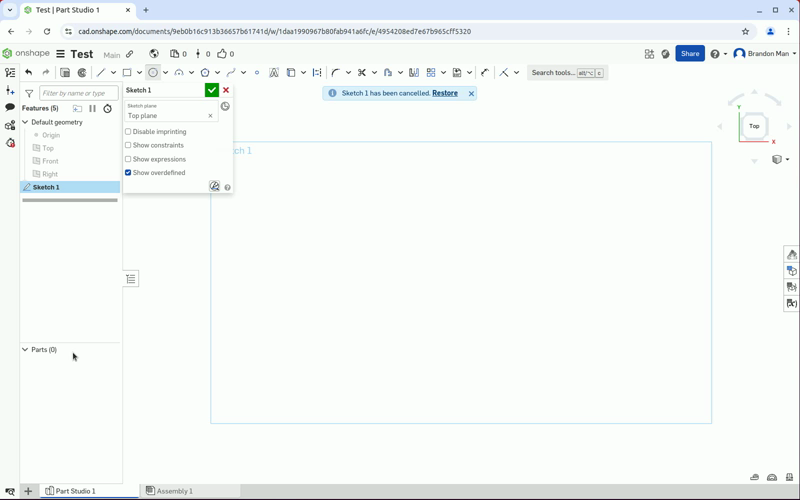
key_down(shift)
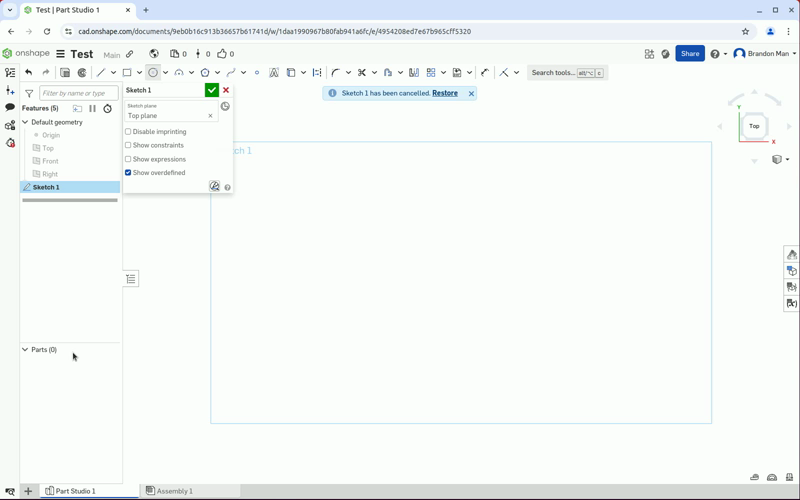
mouse_move(461, 282)
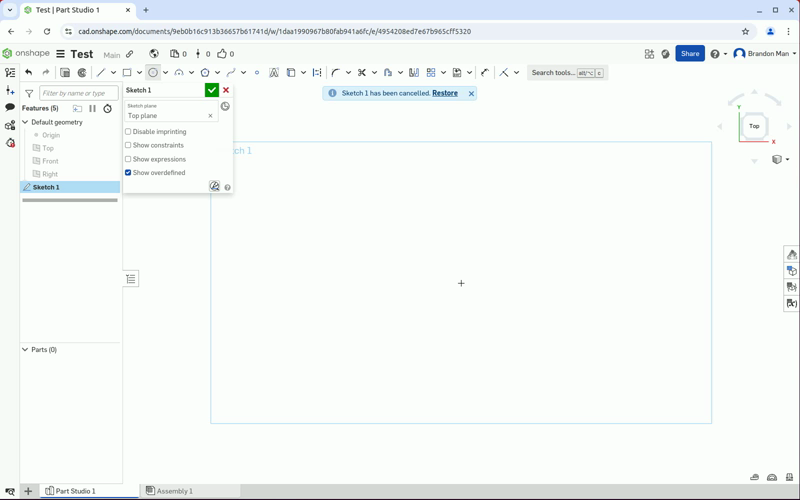
click(461, 282)
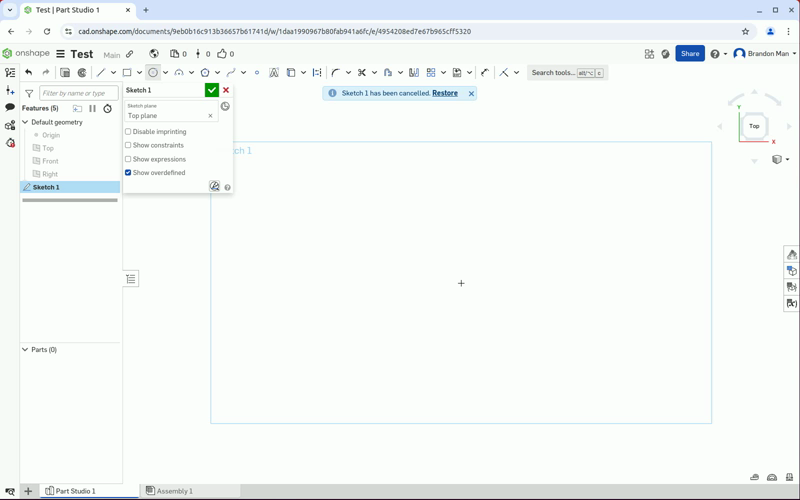
key_up(shift)
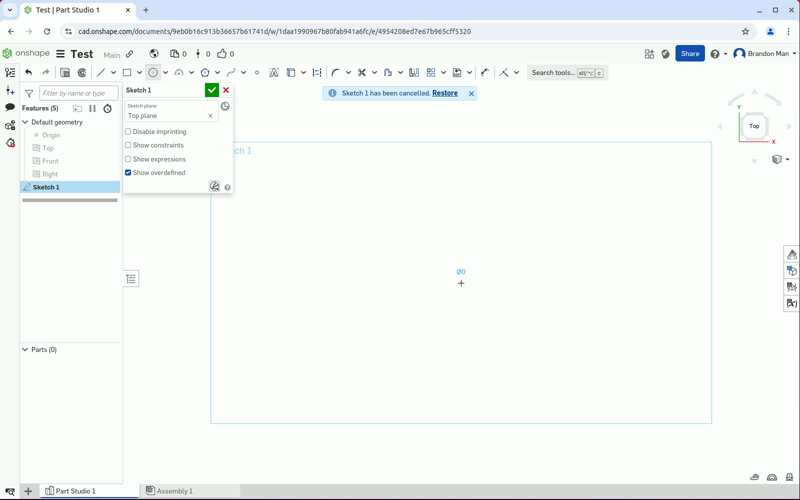
mouse_move(549, 282)
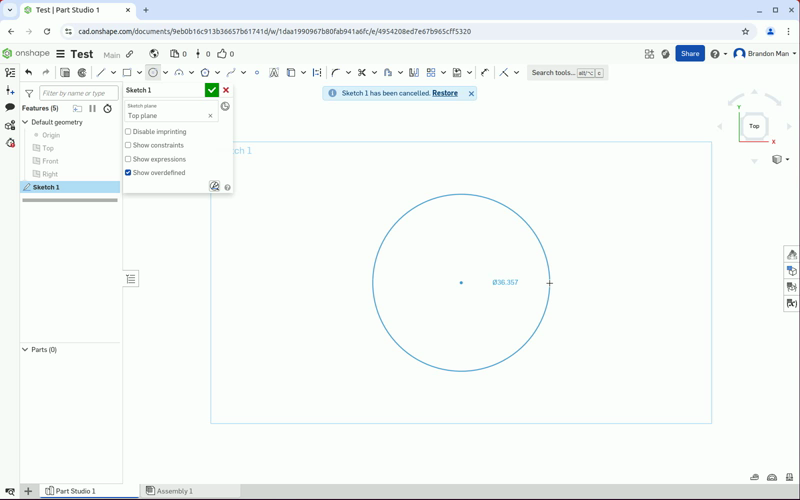
click(549, 282)
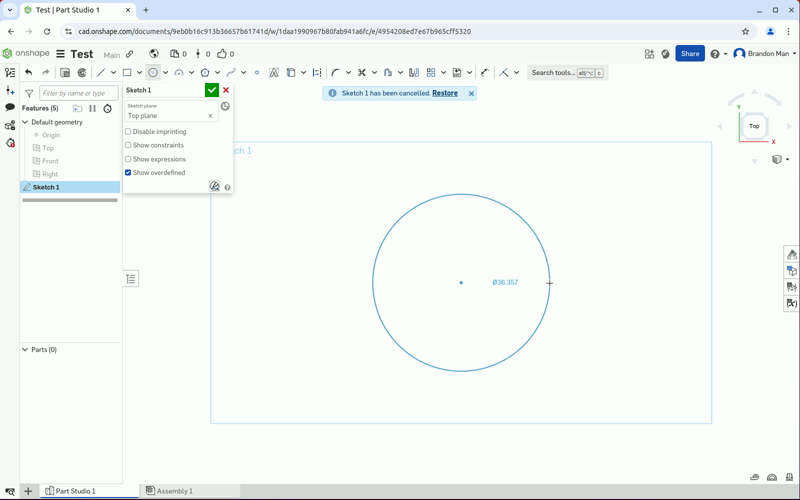
key(esc)
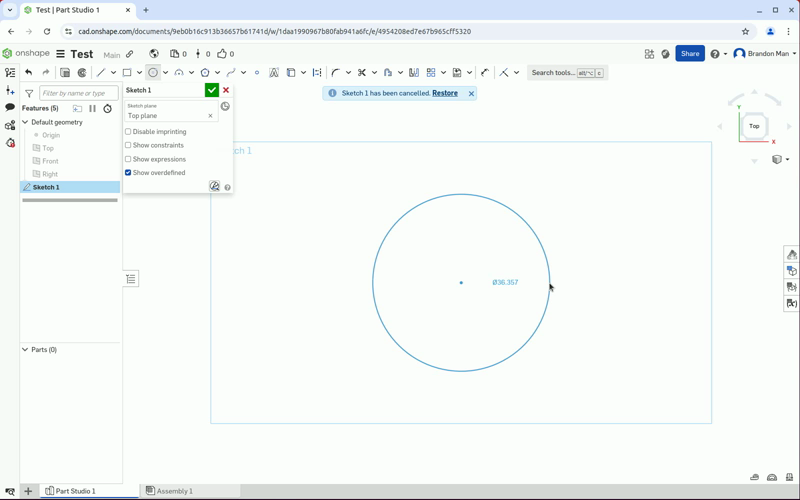
key(c)
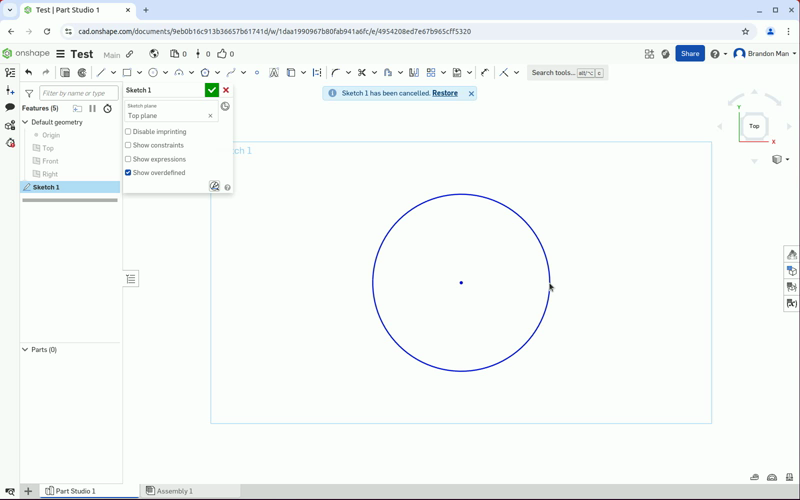
key_down(shift)
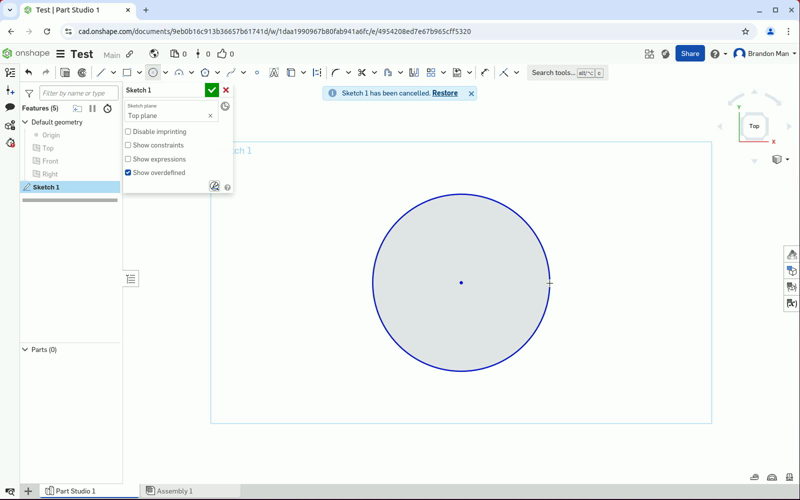
mouse_move(461, 282)
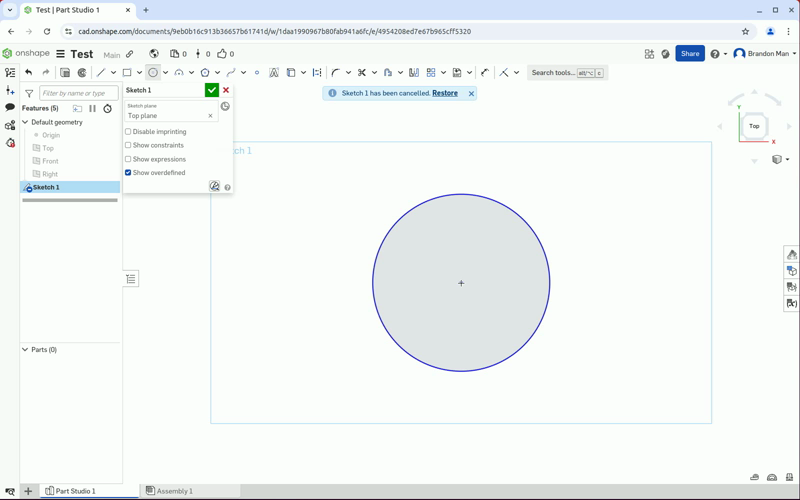
click(461, 282)
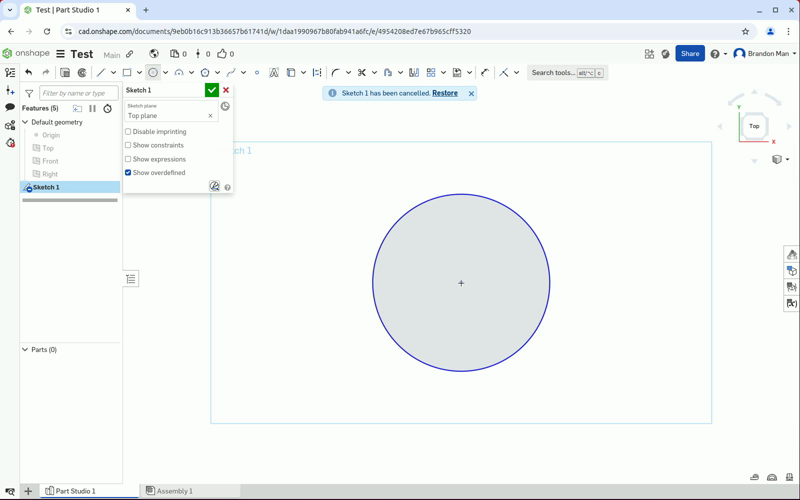
key_up(shift)
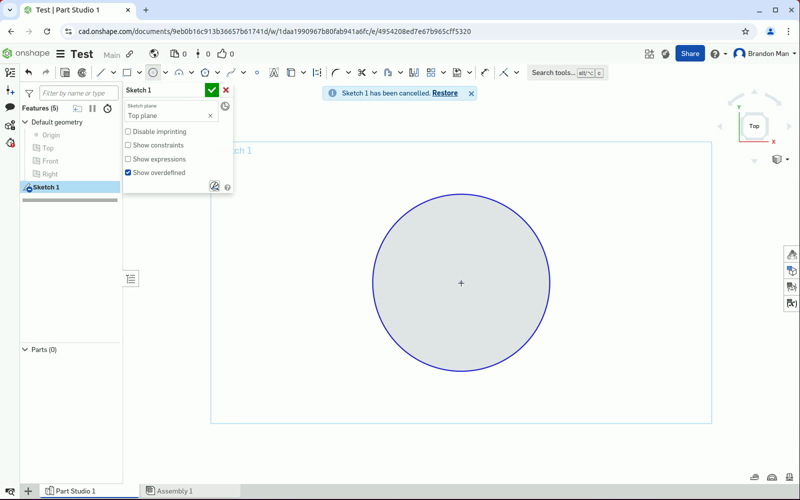
mouse_move(546, 282)
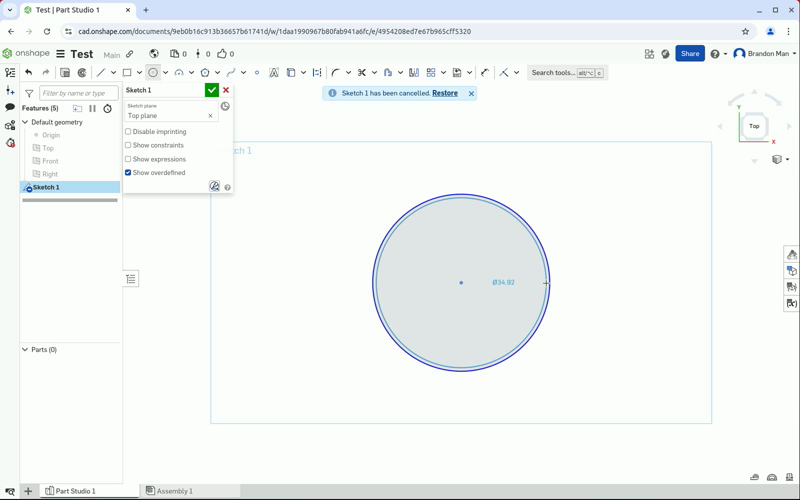
scroll(6)
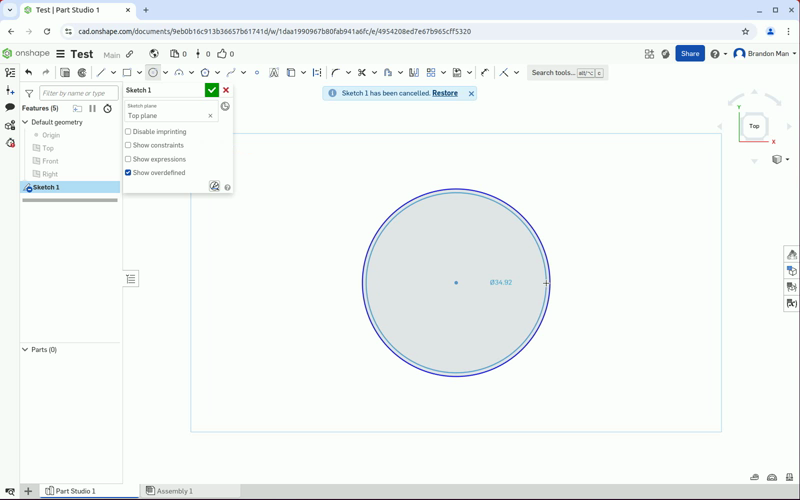
scroll(6)
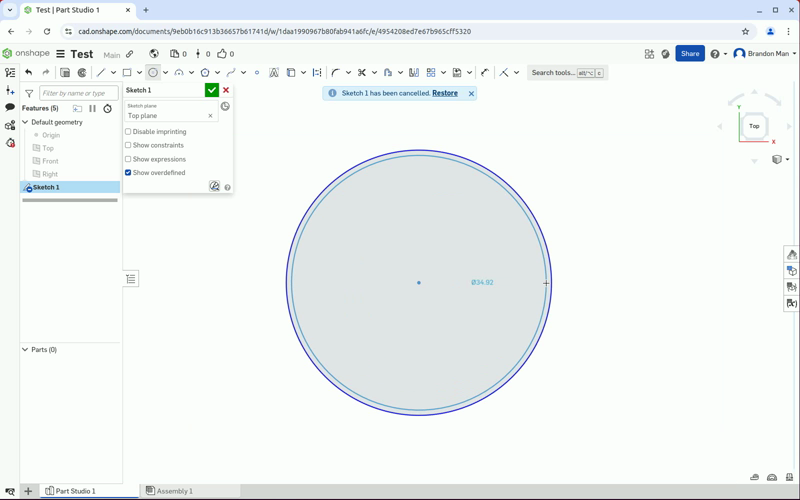
scroll(6)
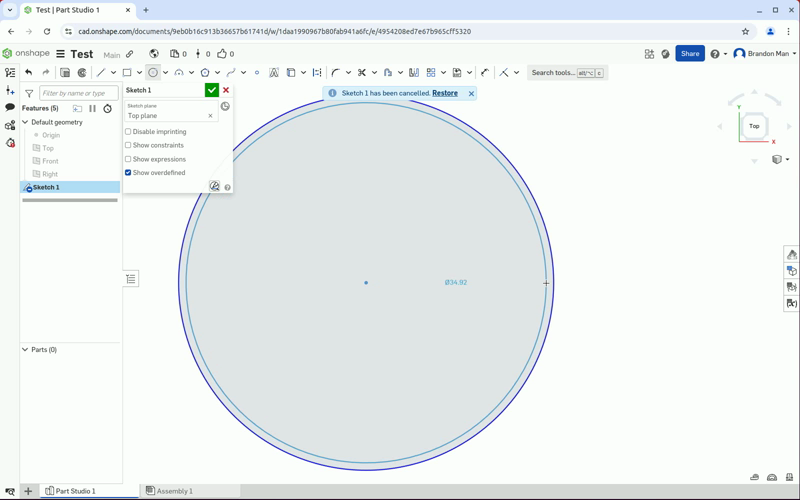
scroll(6)
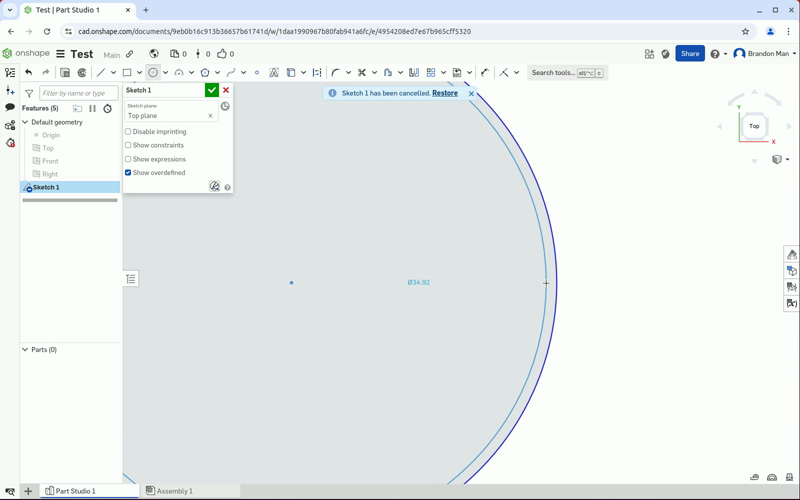
scroll(6)
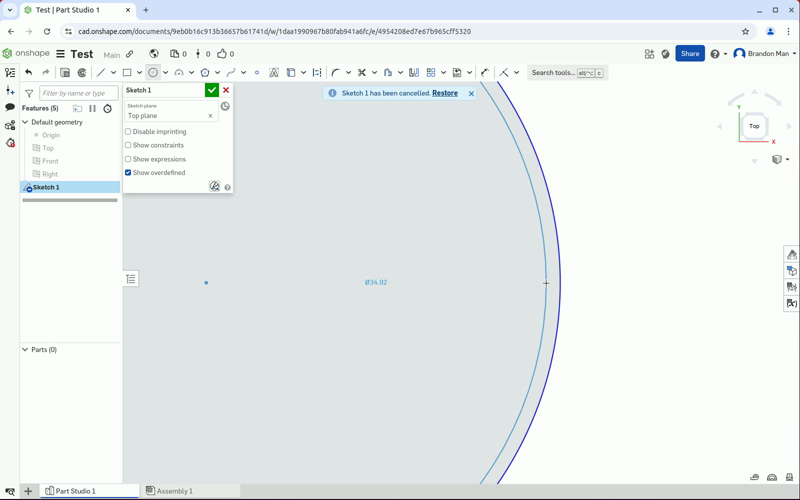
scroll(6)
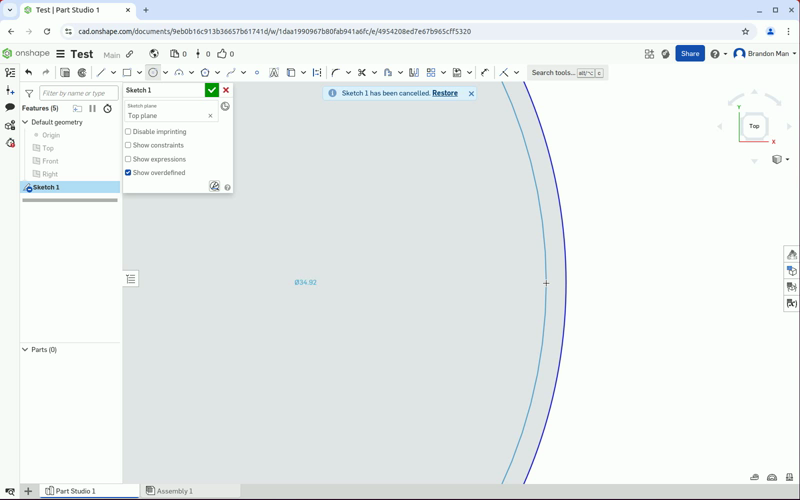
scroll(6)
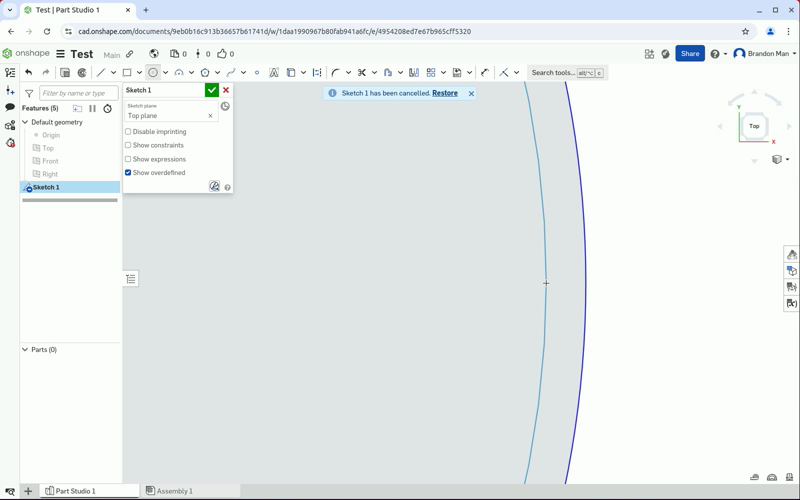
click(546, 282)
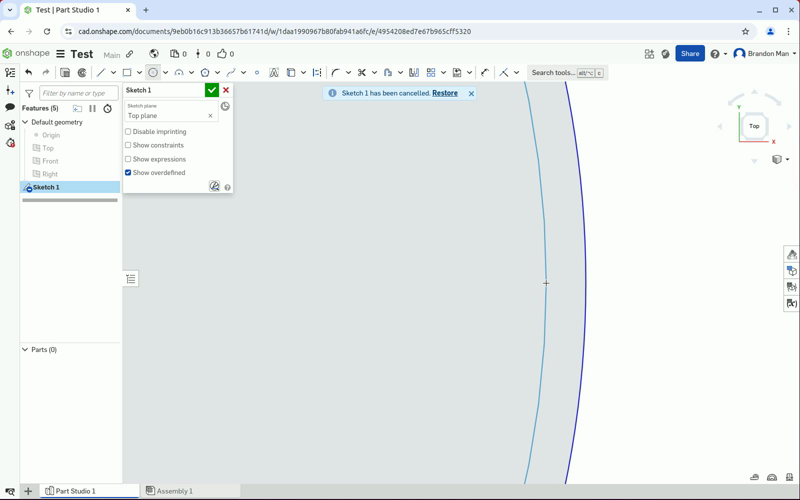
scroll(-6)
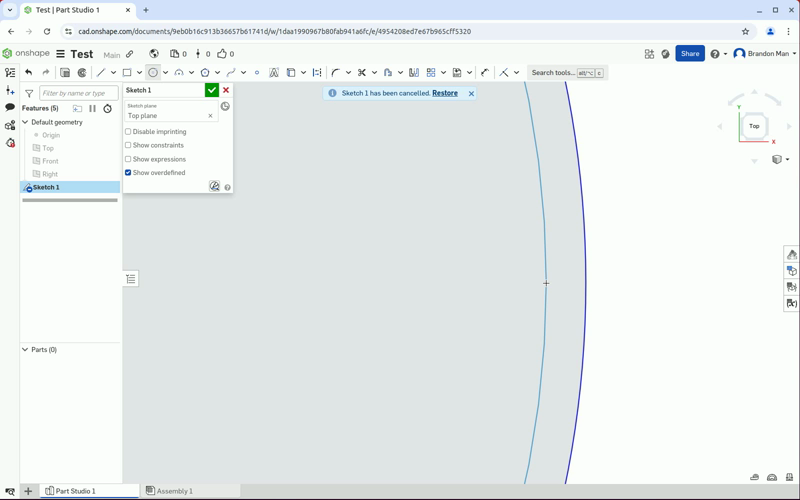
scroll(-6)
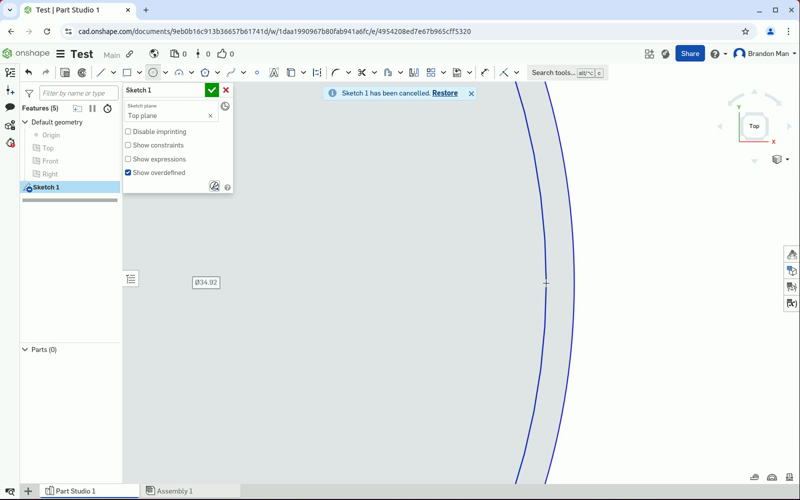
scroll(-6)
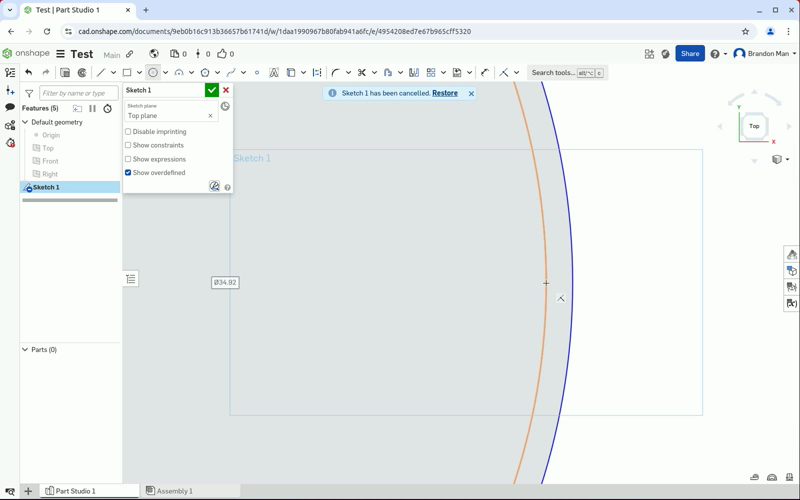
scroll(-6)
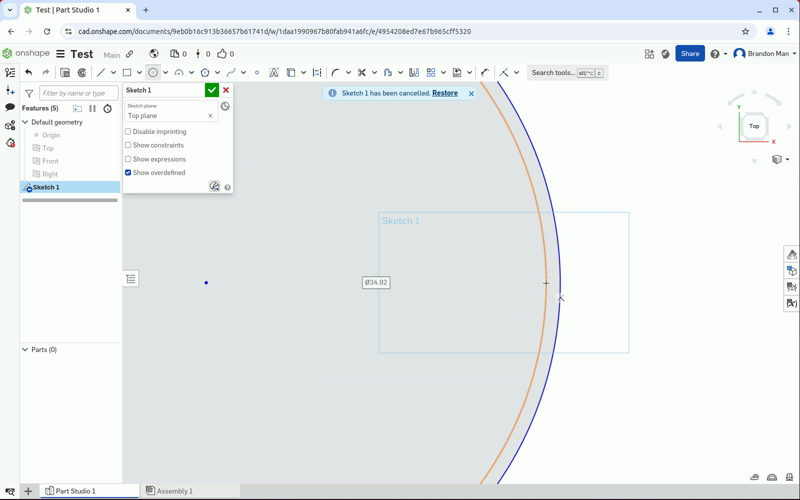
scroll(-6)
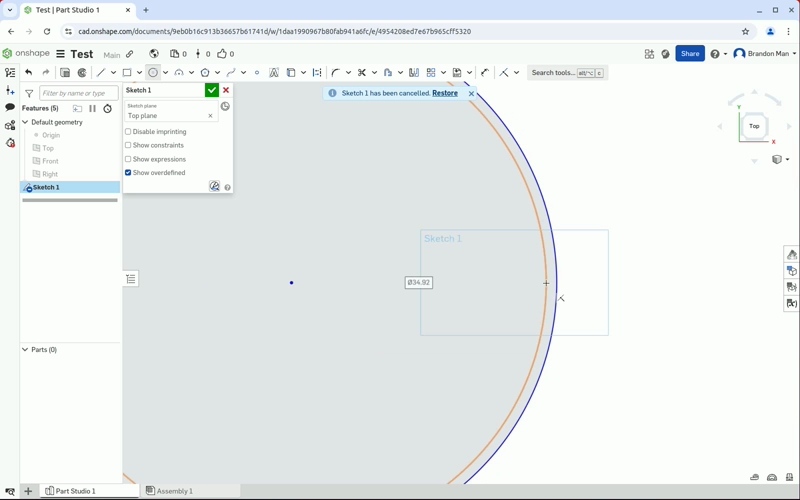
scroll(-6)
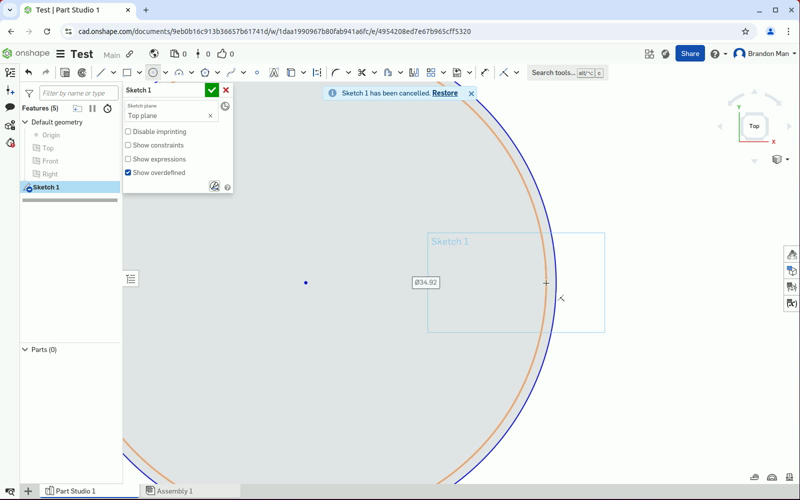
scroll(-6)
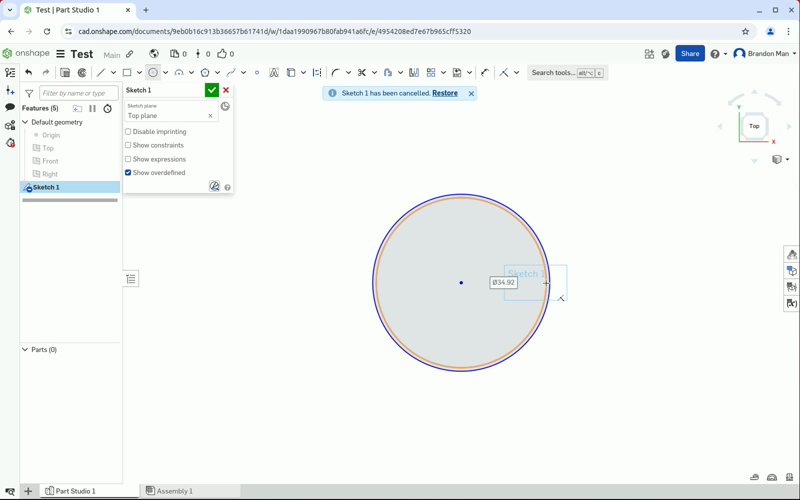
key(esc)
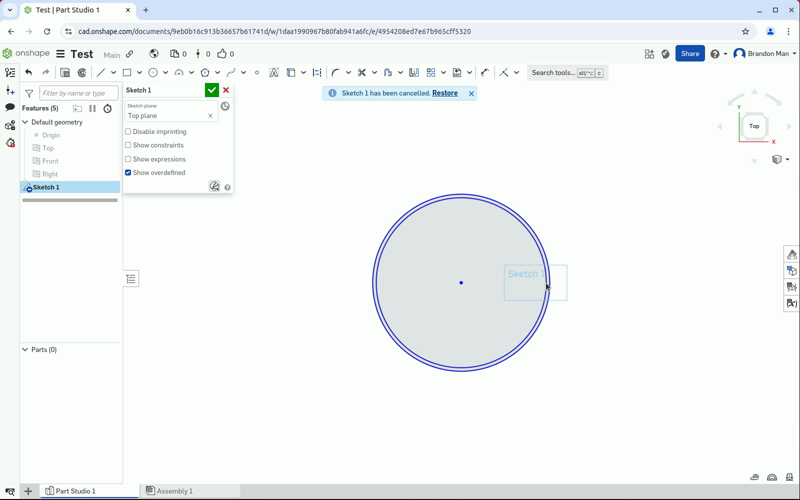
mouse_move(434, 200)
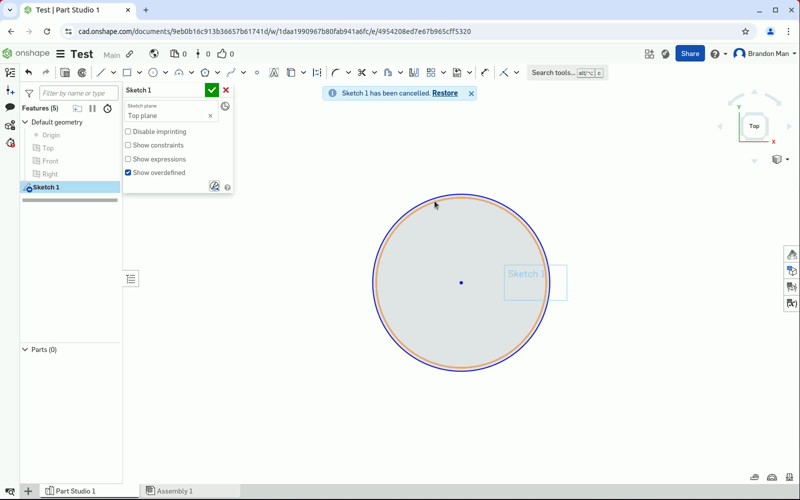
click(434, 200)
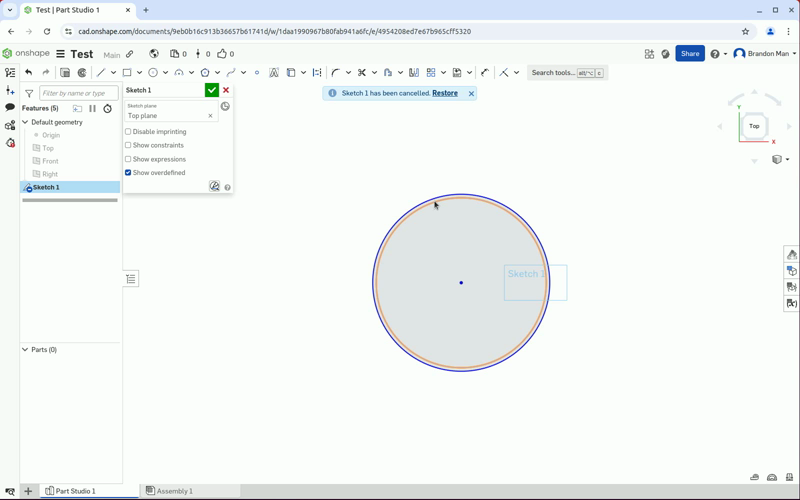
mouse_move(73, 352)
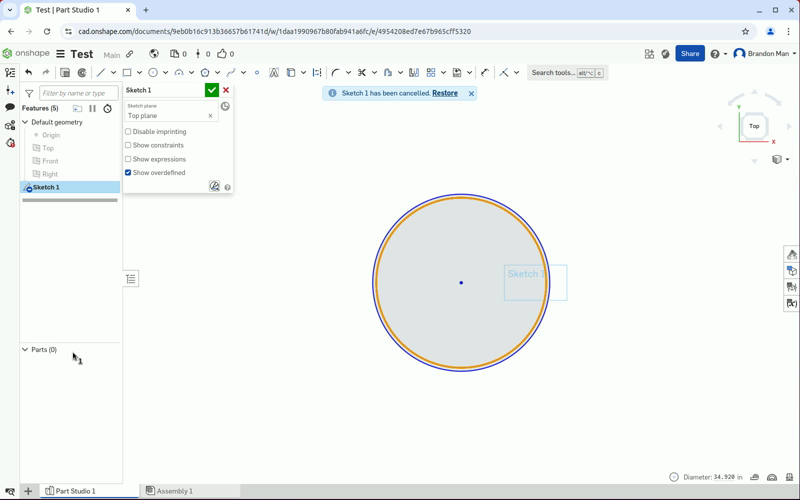
key(shift+y)
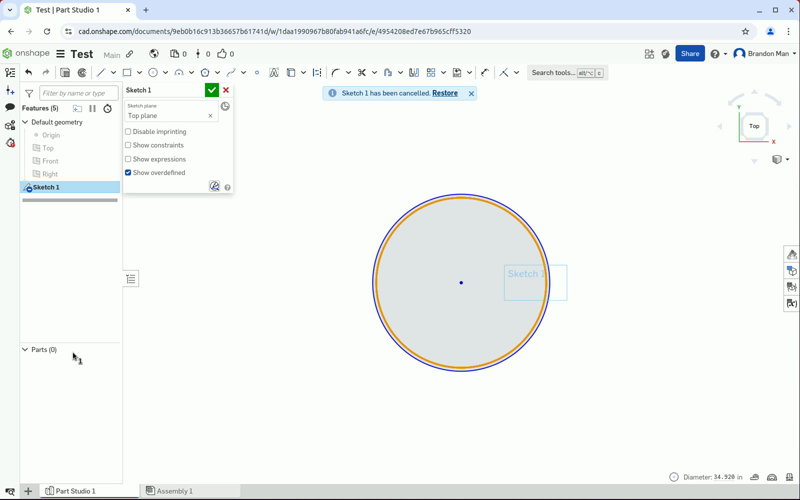
key(shift+e)
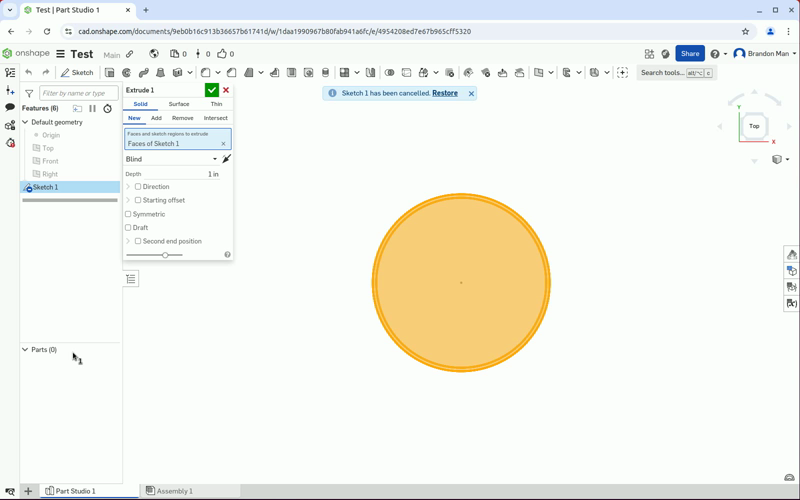
mouse_move(143, 106)
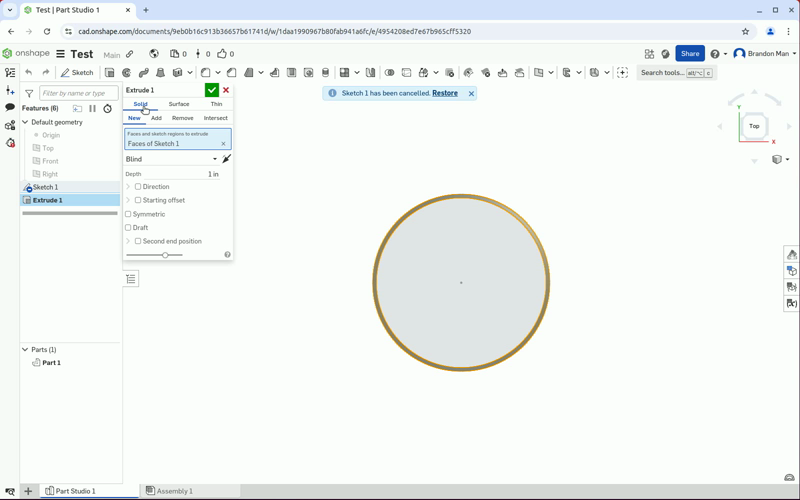
click(143, 106)
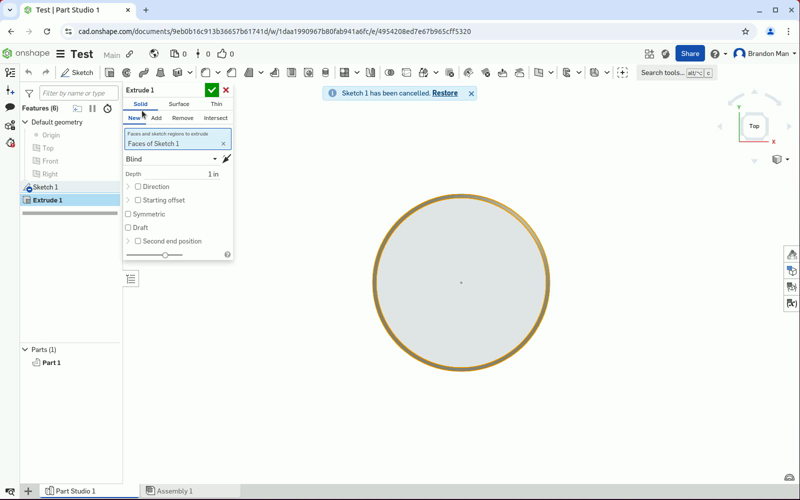
mouse_move(137, 120)
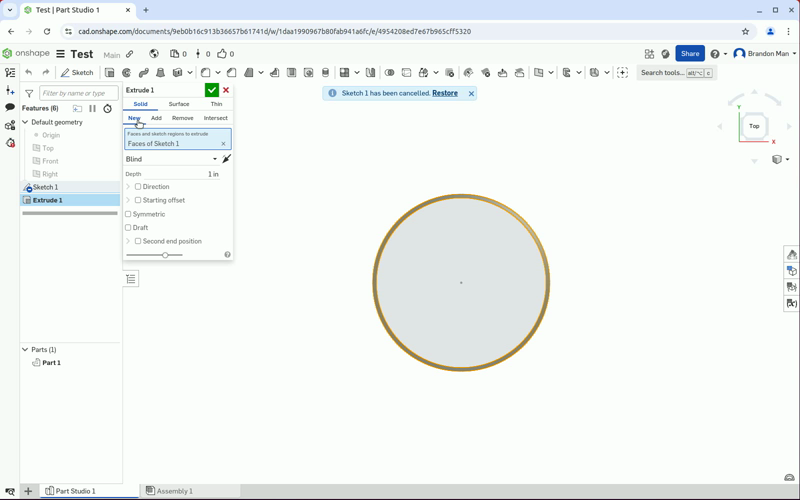
click(137, 120)
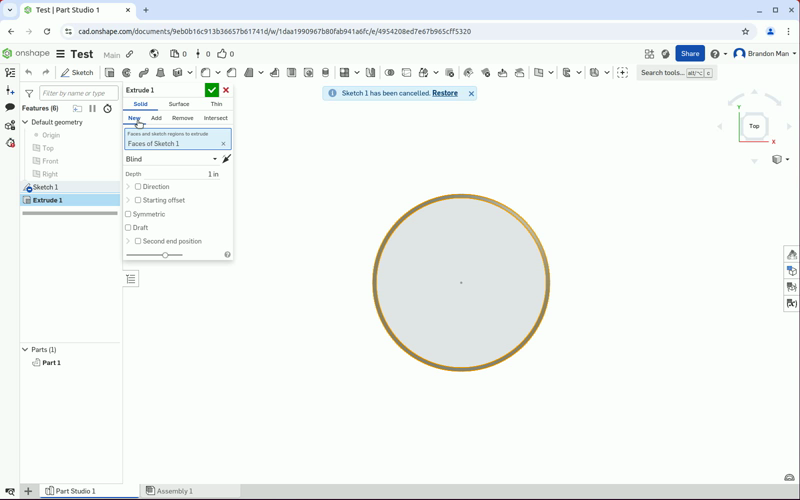
key(tab, 4)
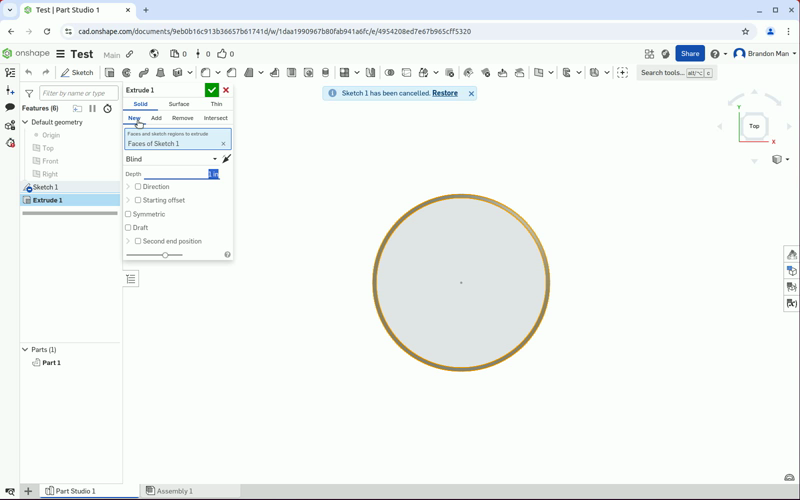
text(5.536)
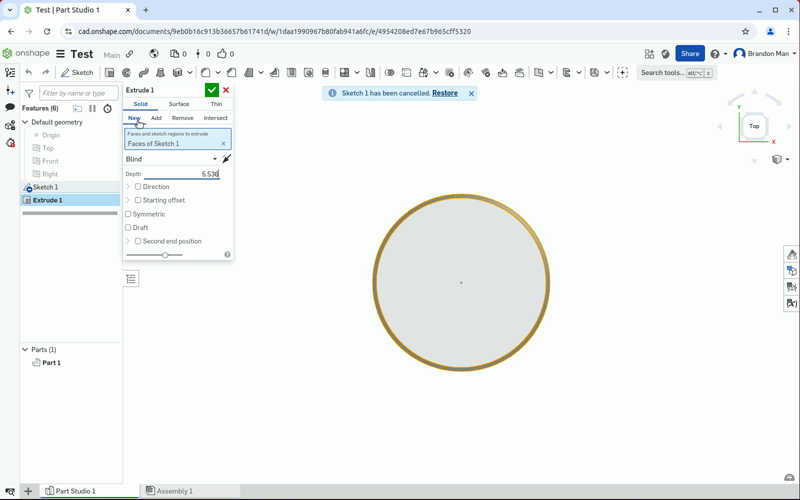
key(enter)
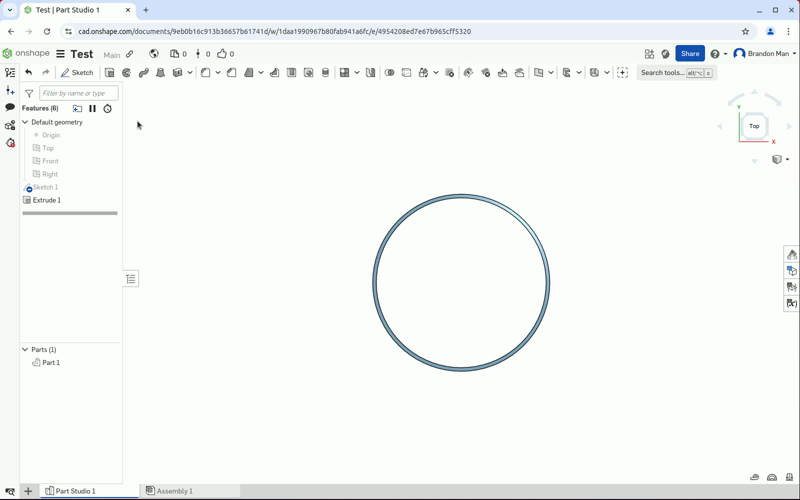
key(shift+h)
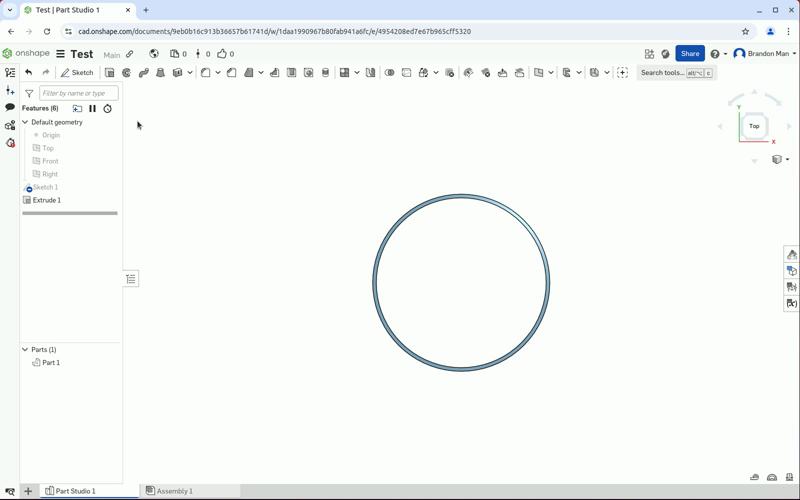
key(shift+h)
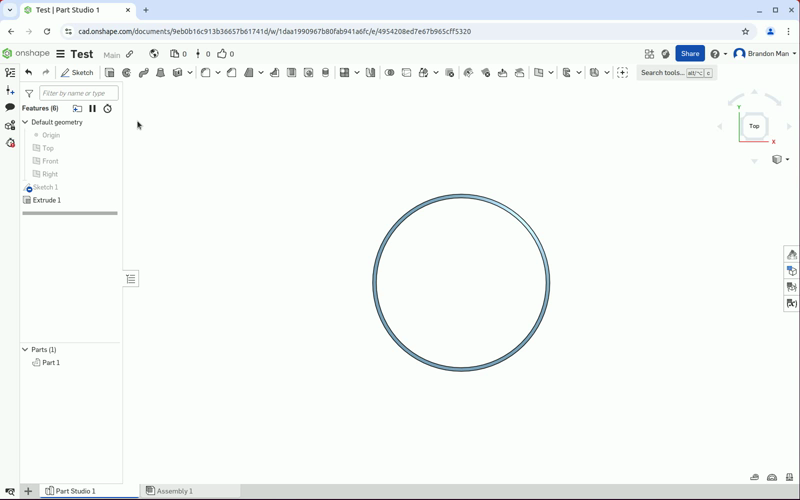
mouse_move(73, 189)
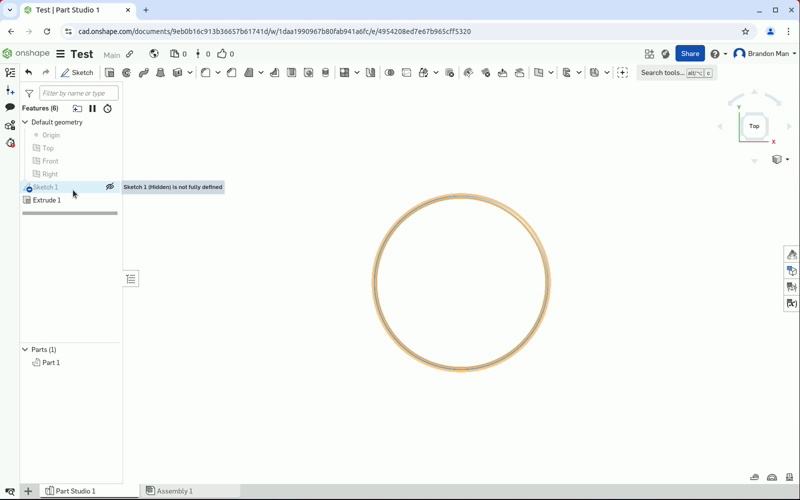
click(73, 189)
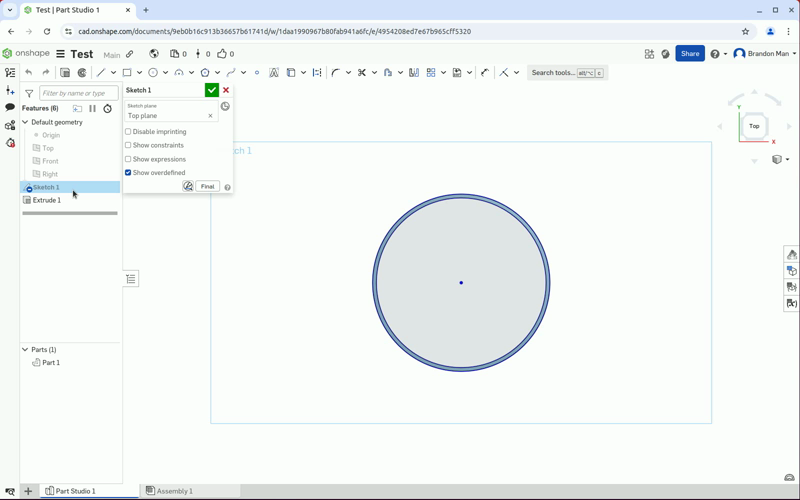
mouse_move(229, 92)
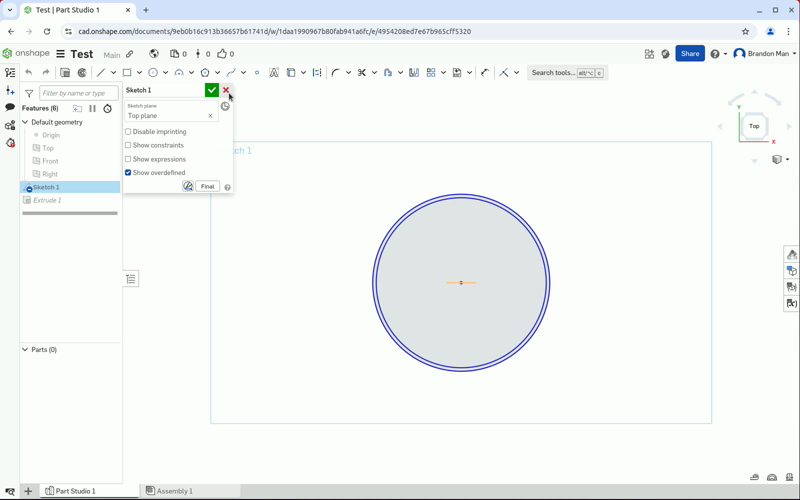
click(229, 92)
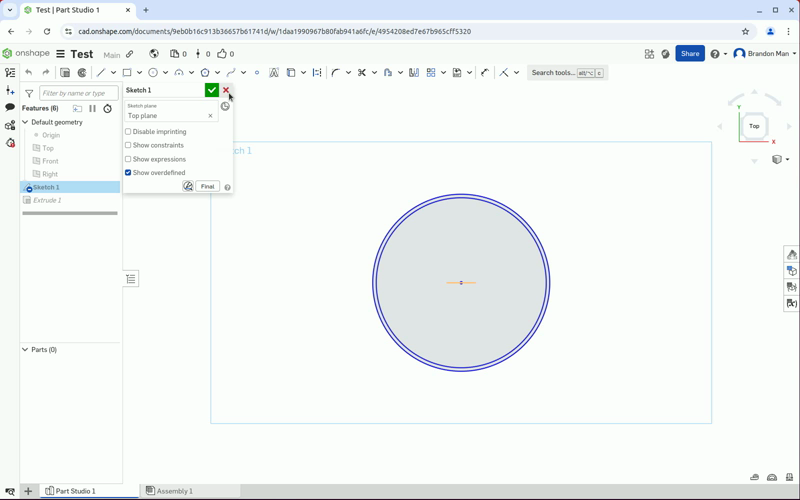
key(shift+s)
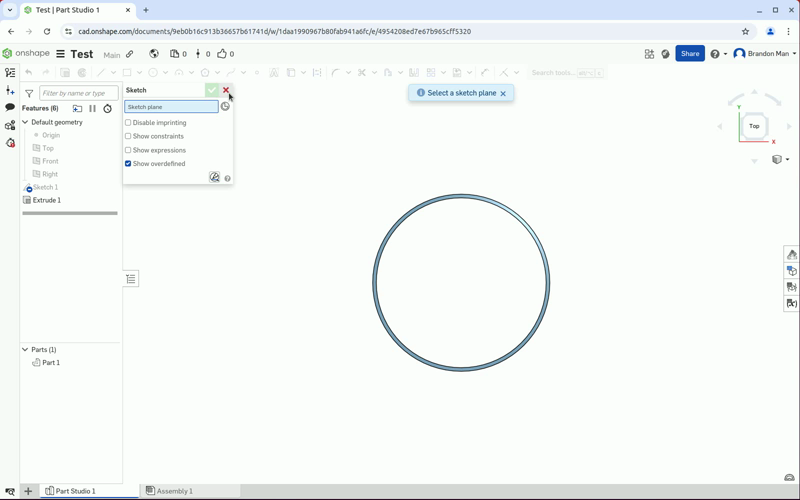
mouse_move(73, 150)
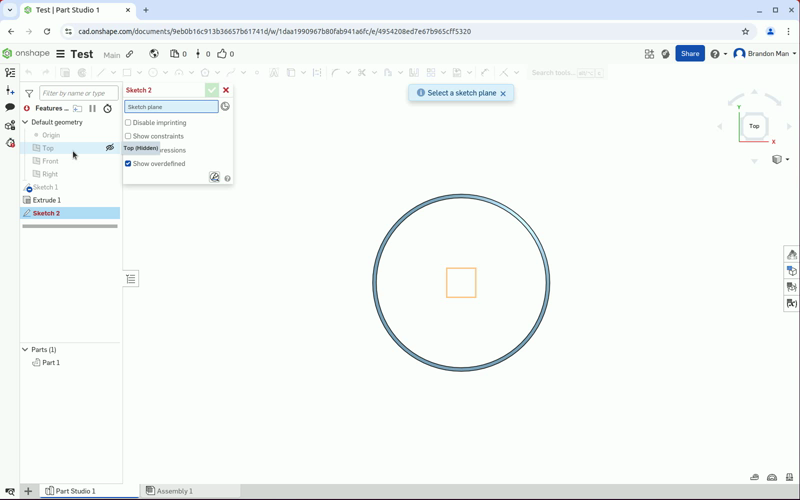
click(73, 150)
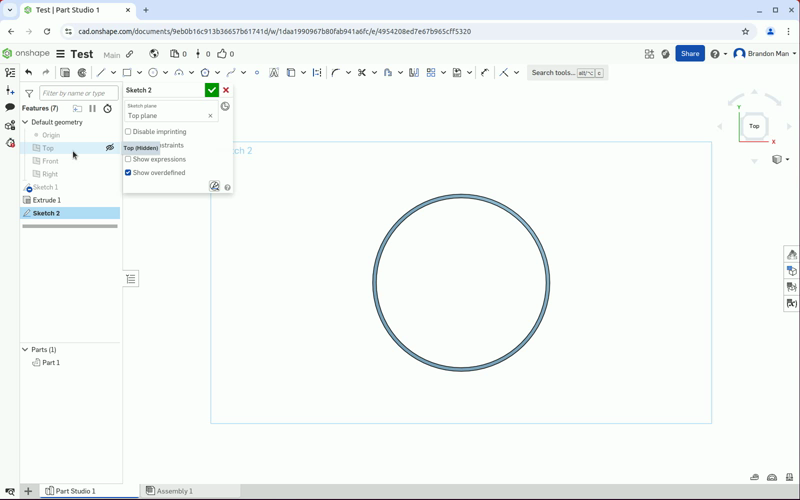
mouse_move(73, 352)
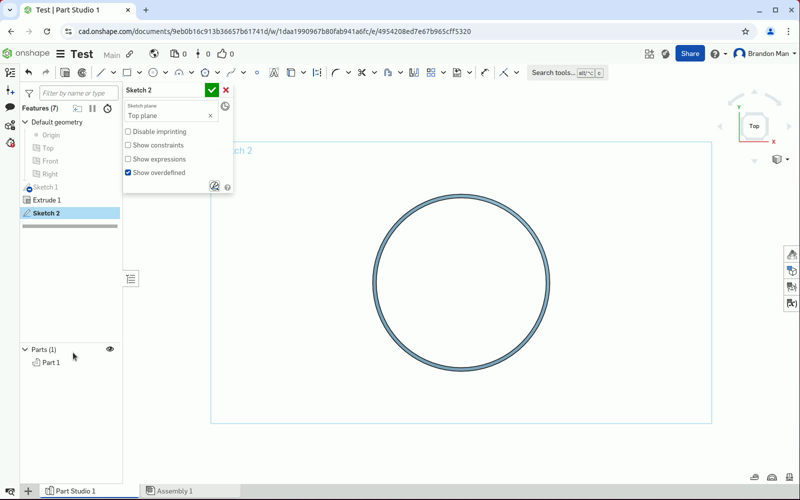
key(y)
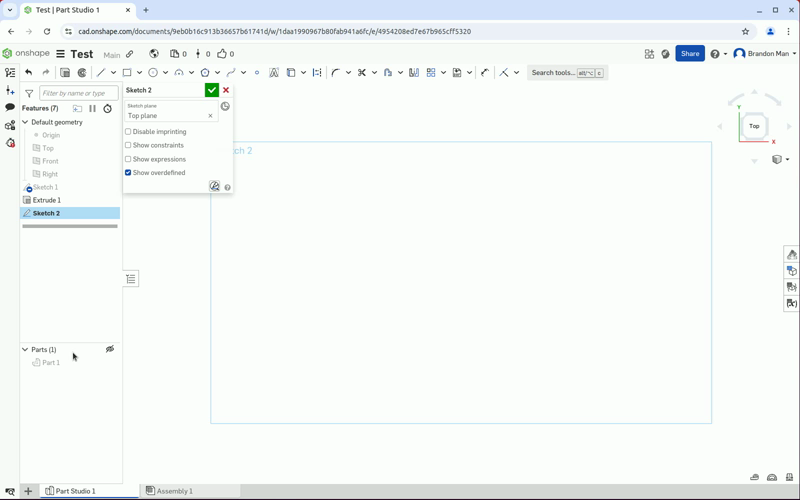
key(c)
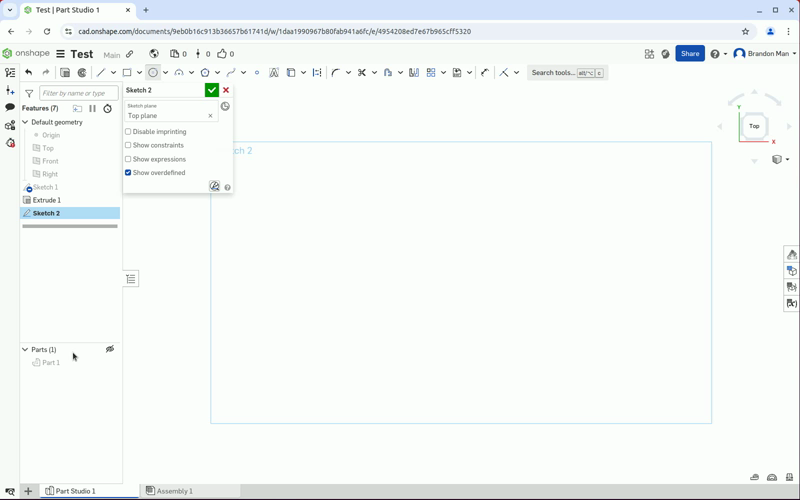
key_down(shift)
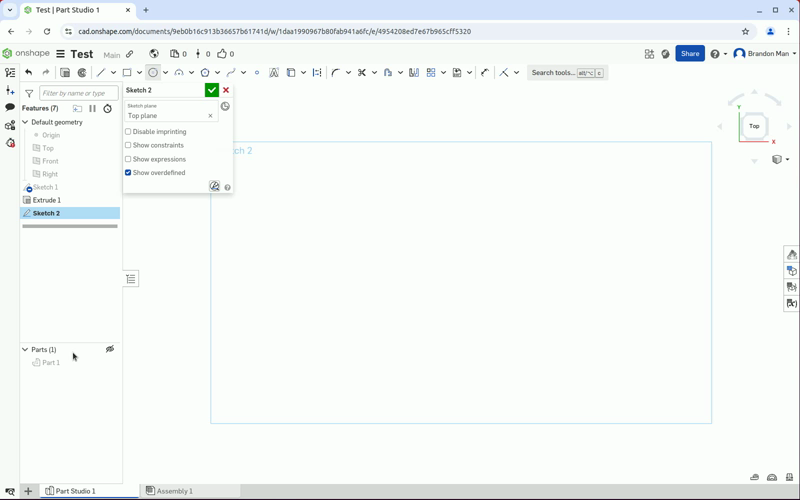
mouse_move(461, 282)
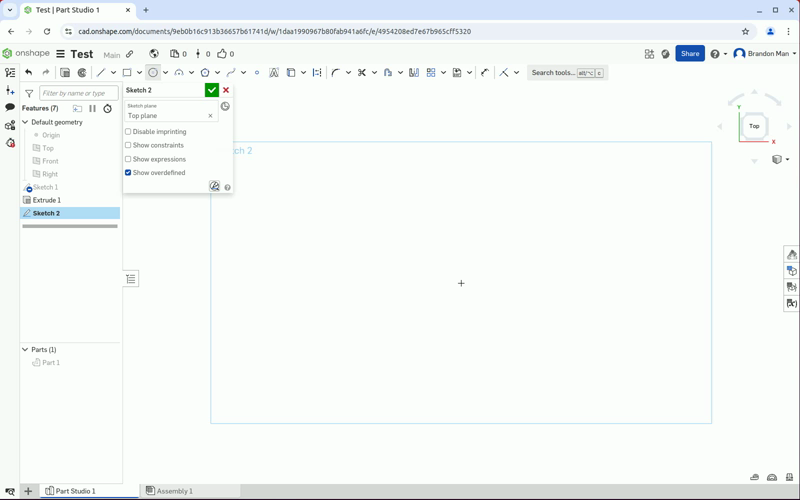
click(461, 282)
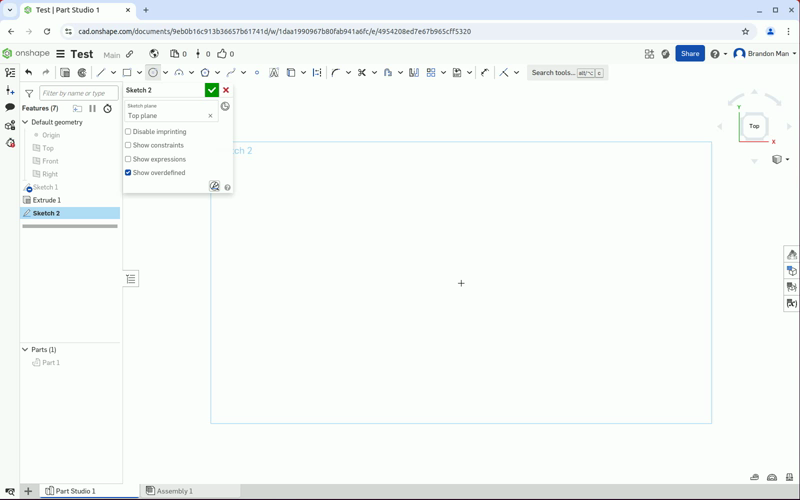
key_up(shift)
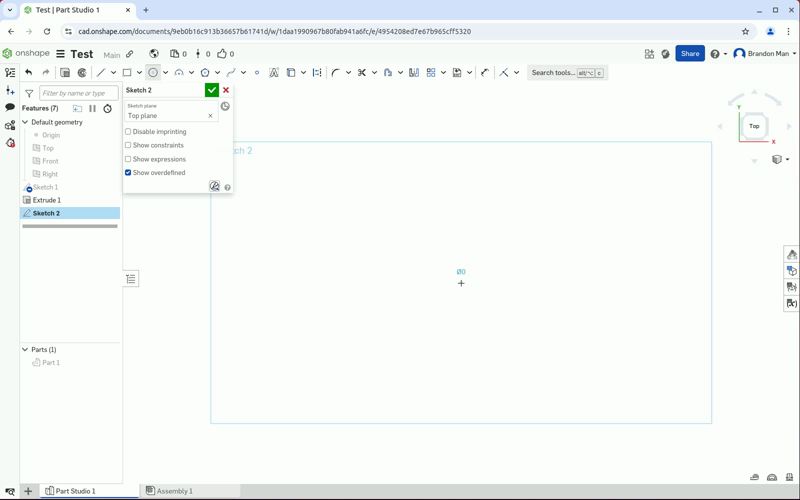
mouse_move(522, 282)
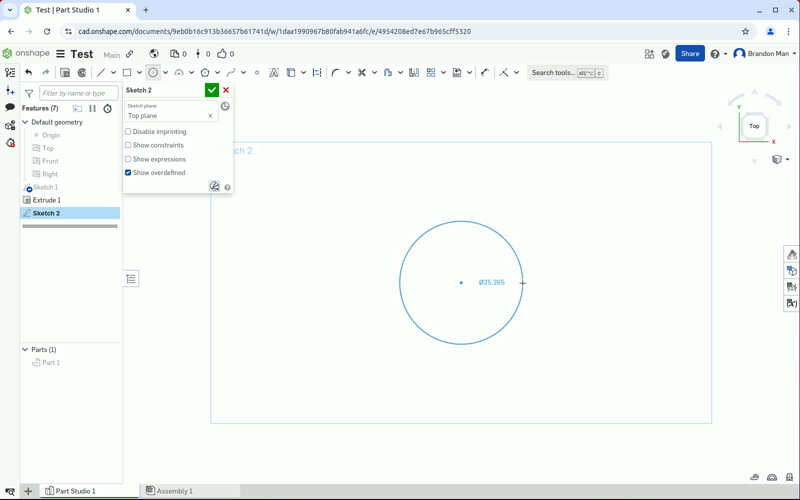
click(522, 282)
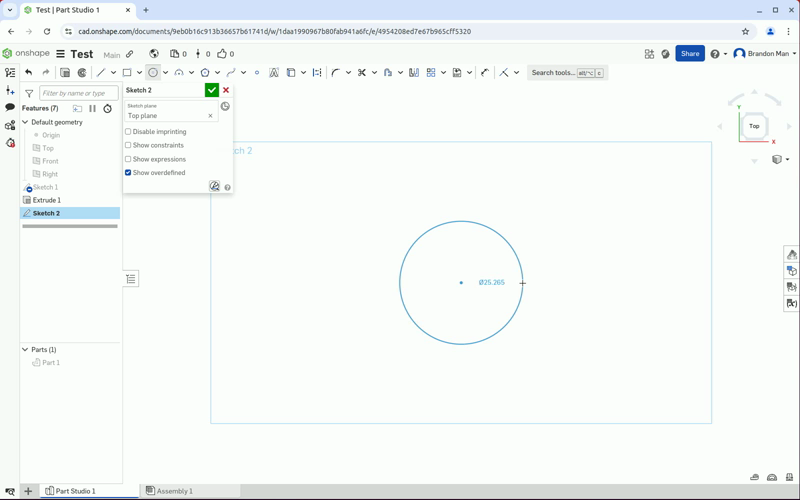
key(esc)
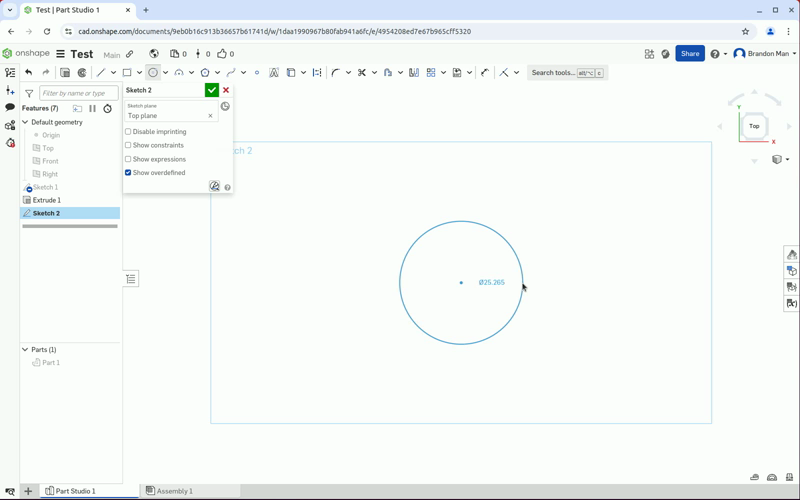
key(c)
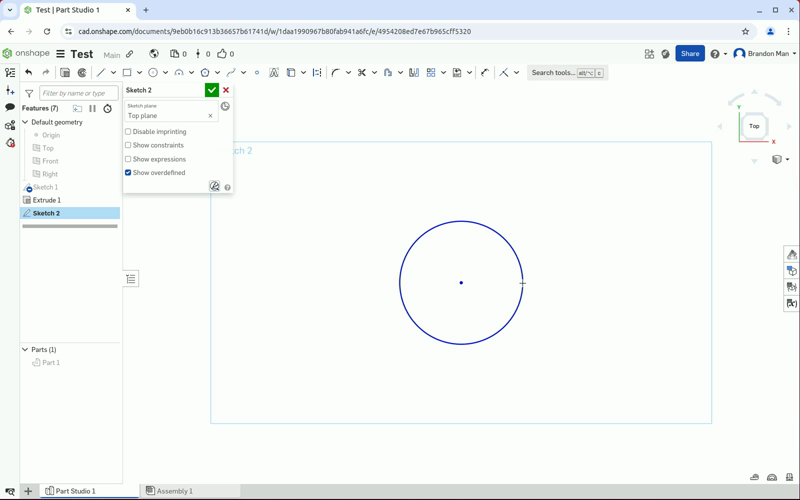
key_down(shift)
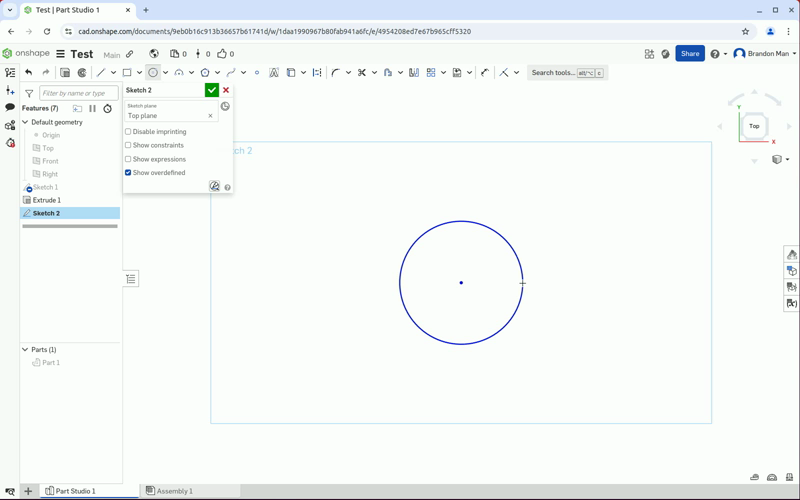
mouse_move(461, 282)
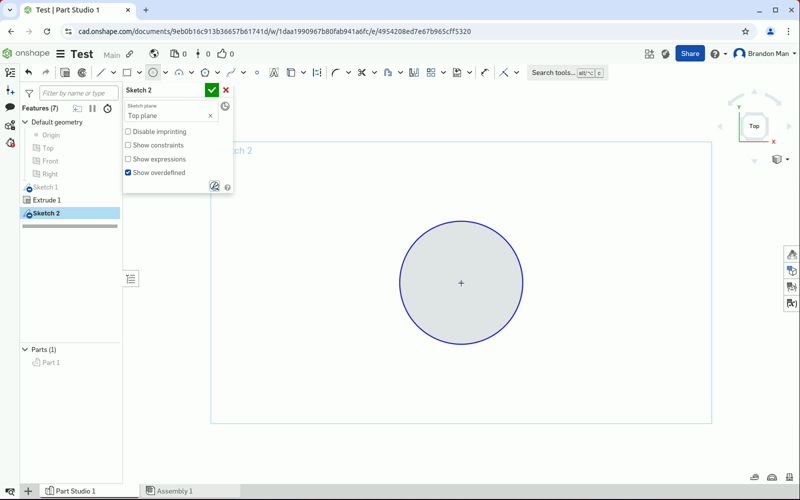
click(461, 282)
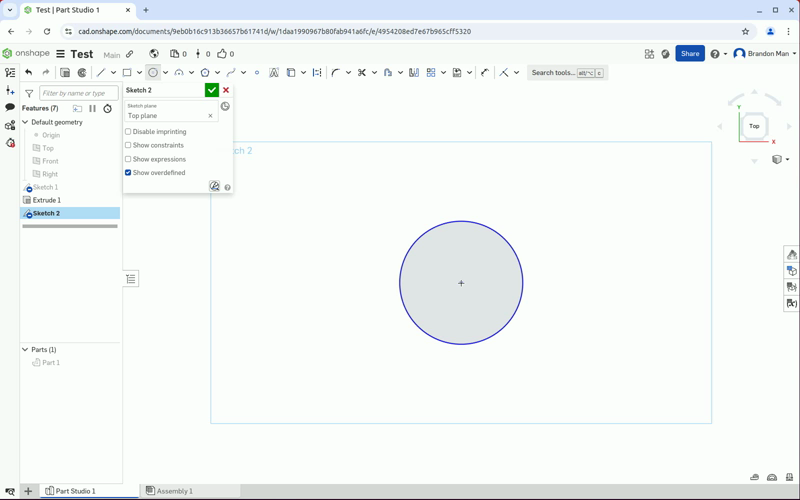
key_up(shift)
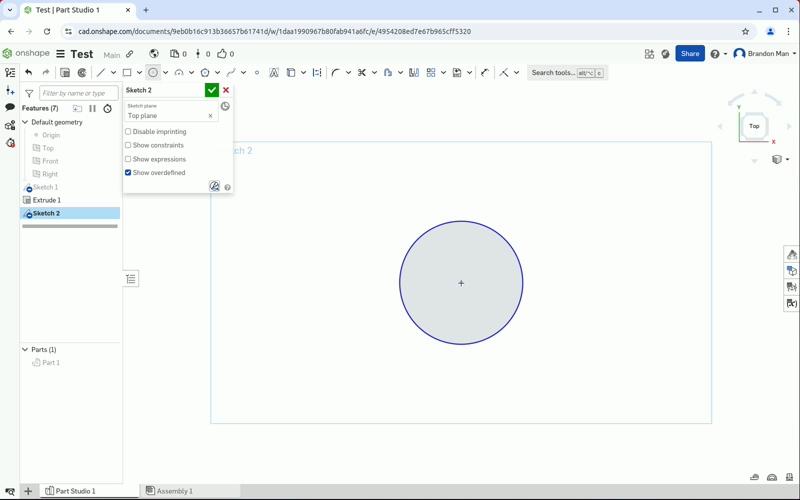
mouse_move(520, 282)
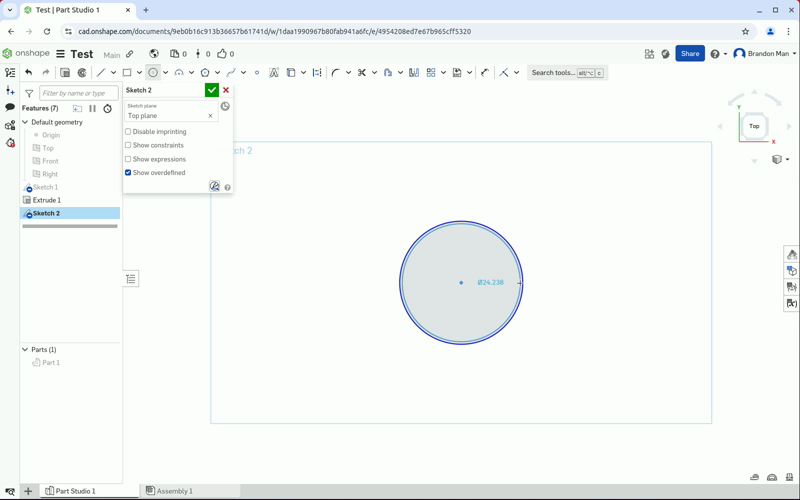
scroll(6)
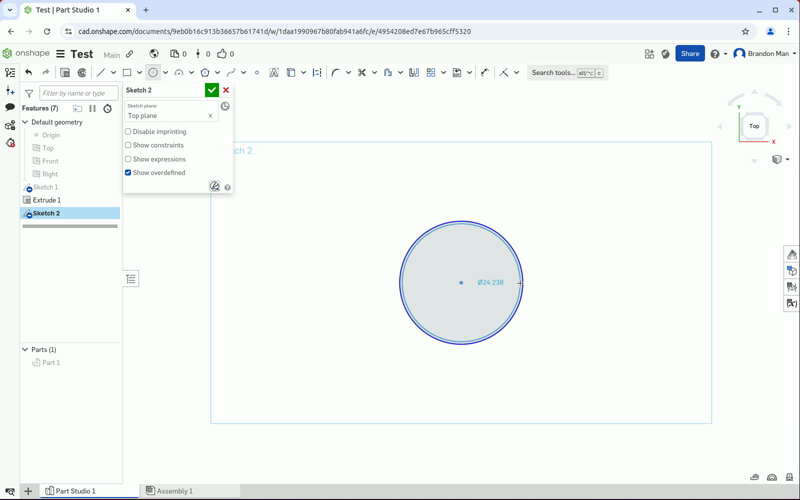
scroll(6)
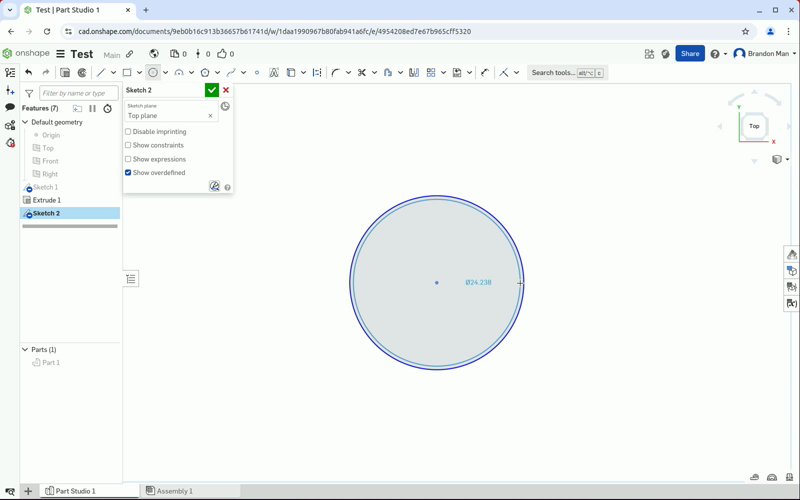
scroll(6)
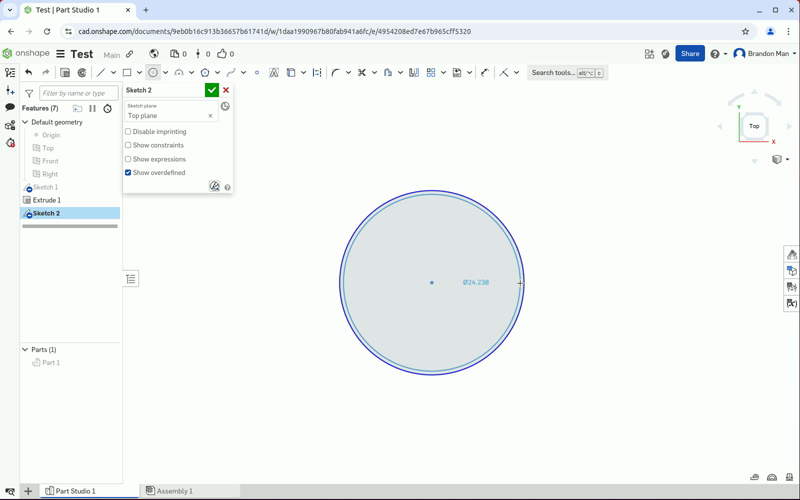
scroll(6)
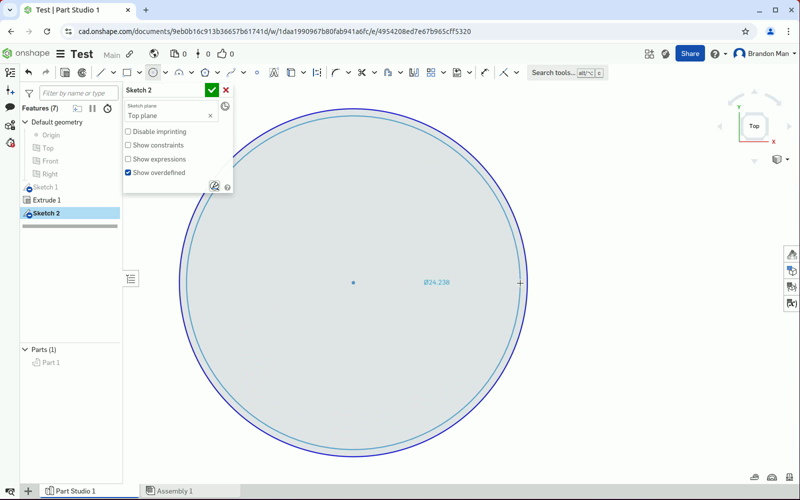
scroll(6)
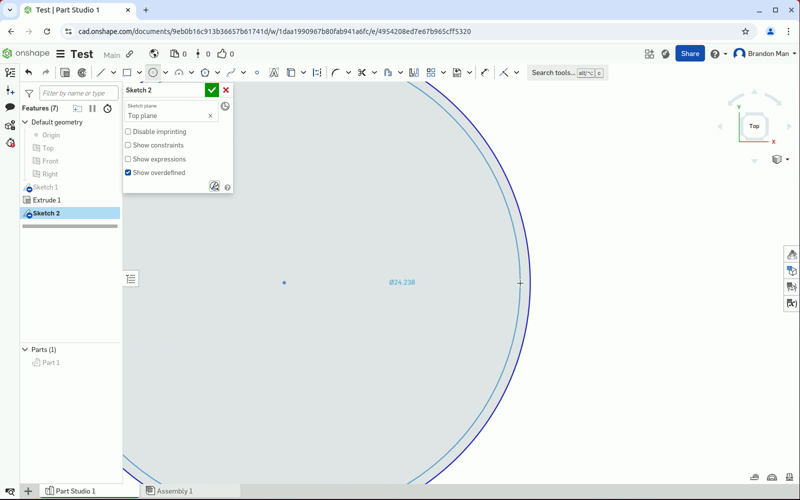
scroll(6)
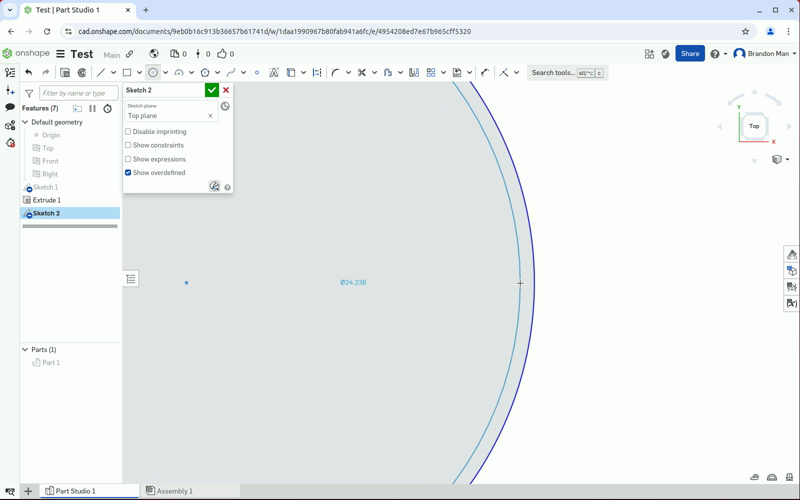
scroll(6)
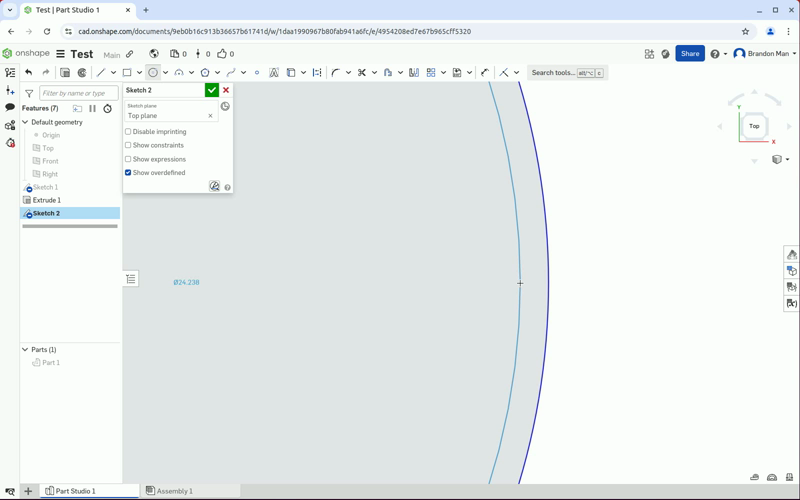
click(520, 282)
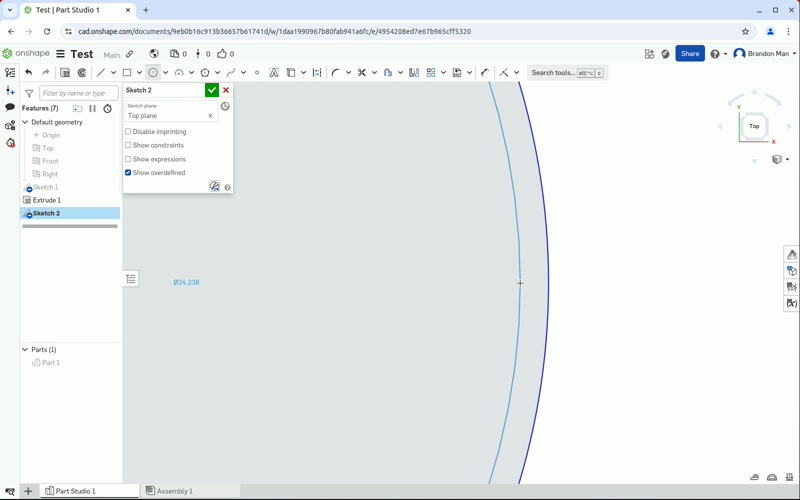
scroll(-6)
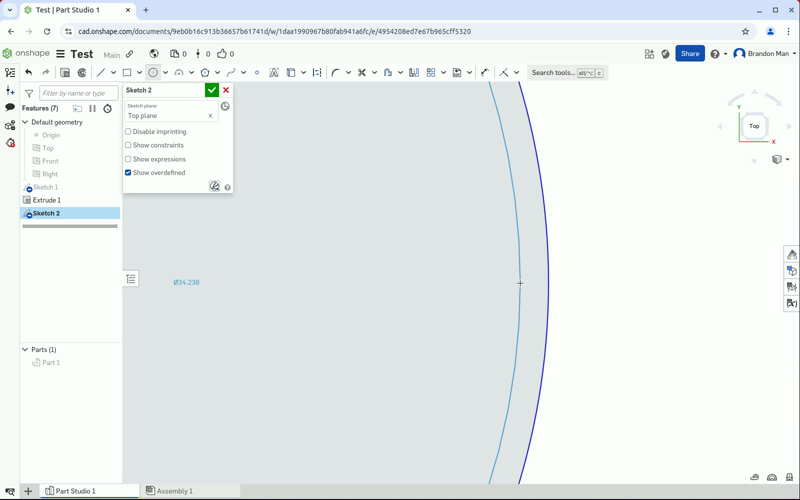
scroll(-6)
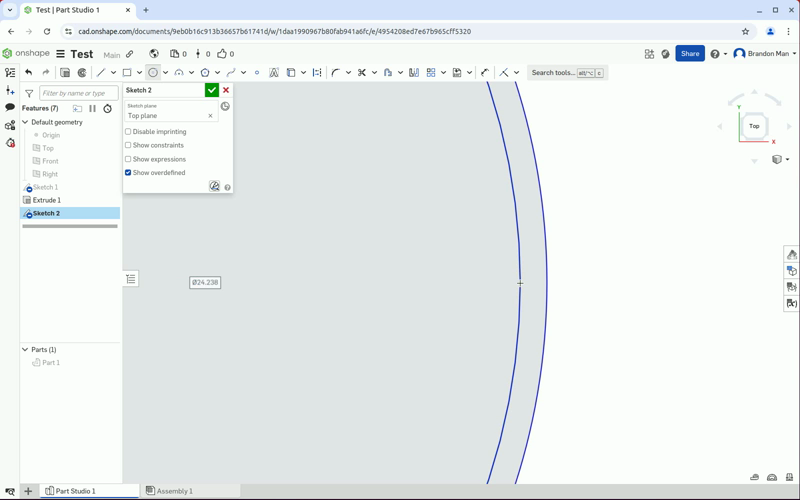
scroll(-6)
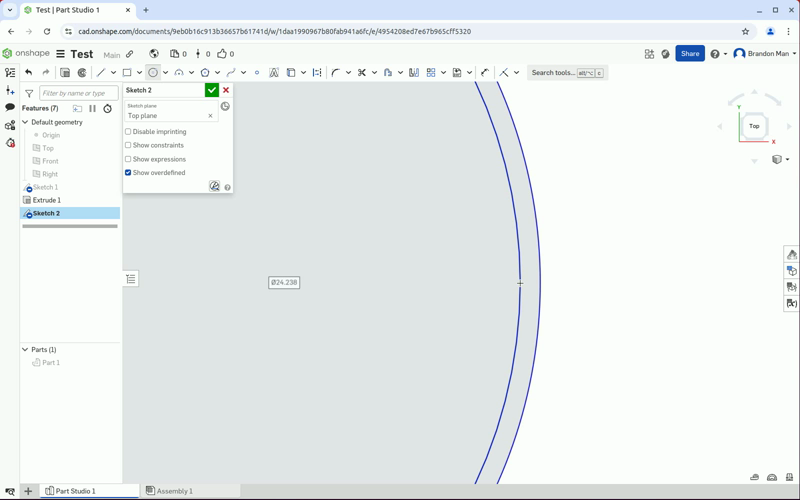
scroll(-6)
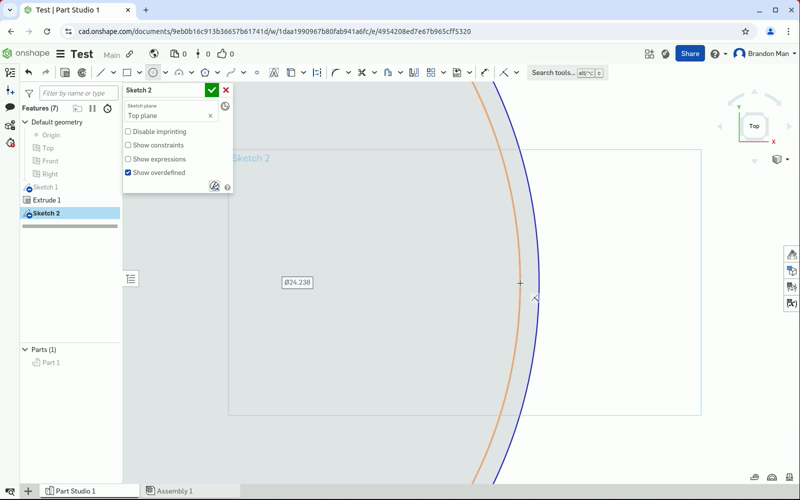
scroll(-6)
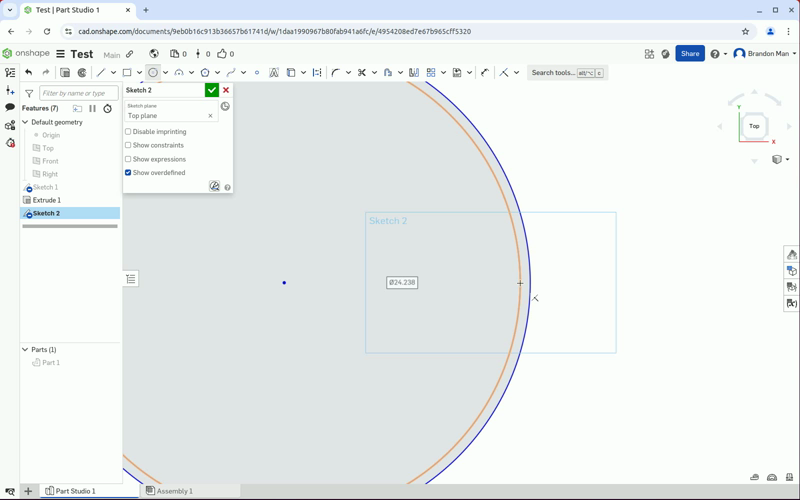
scroll(-6)
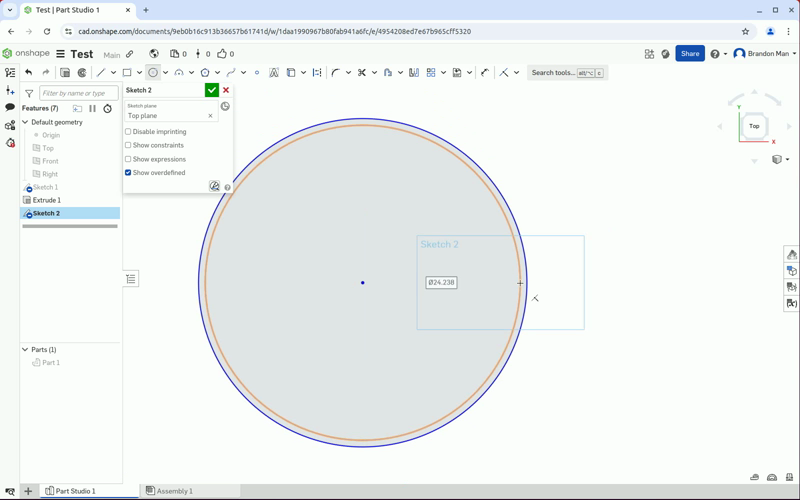
scroll(-6)
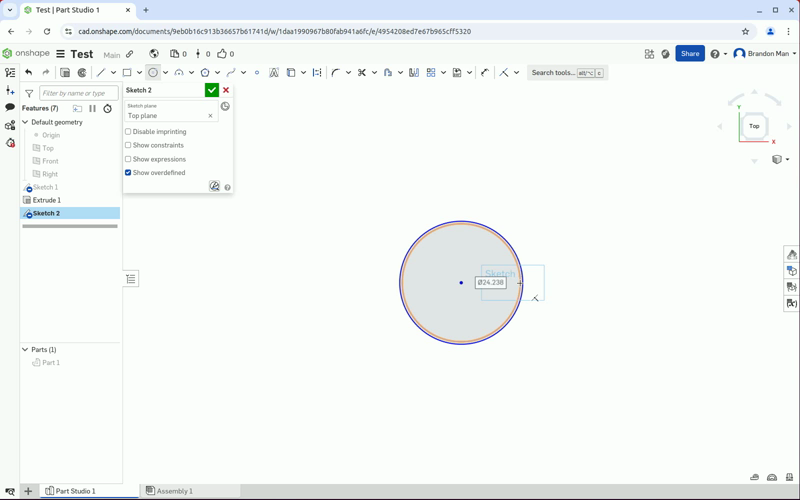
key(esc)
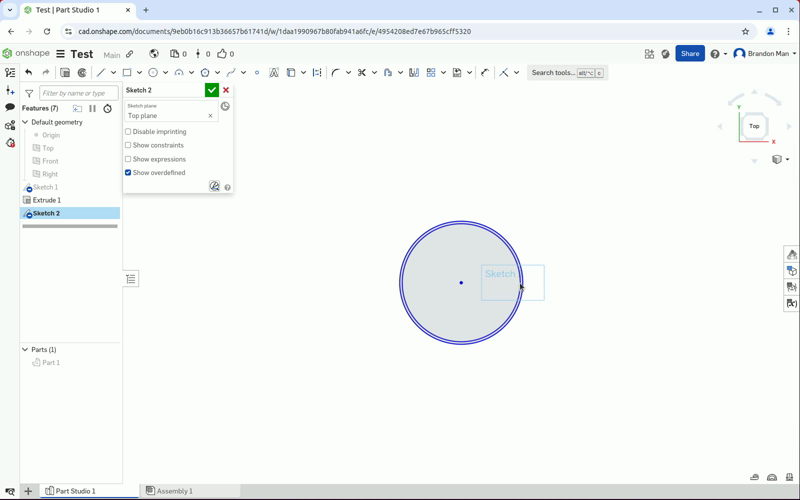
mouse_move(408, 254)
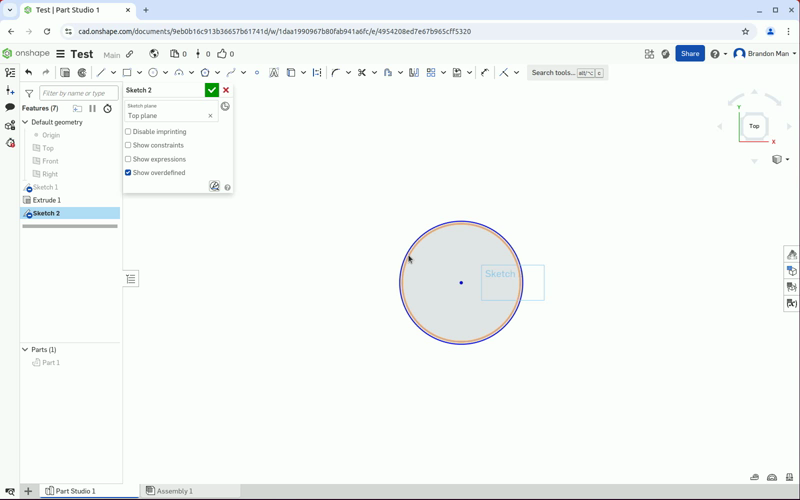
scroll(6)
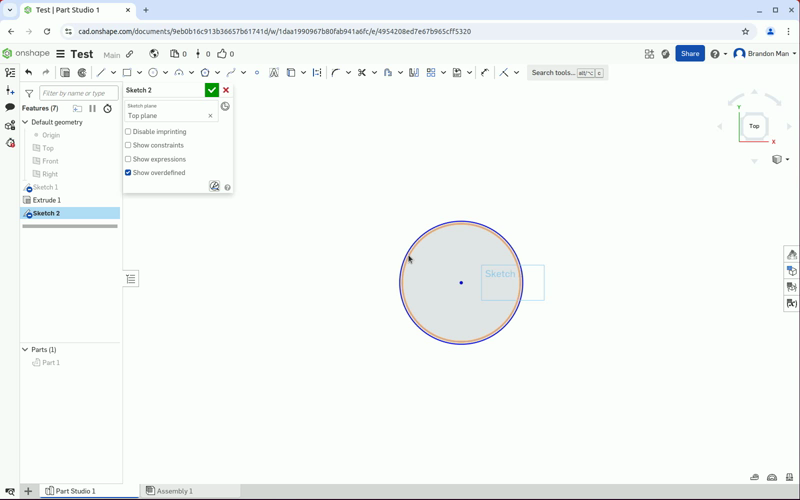
scroll(6)
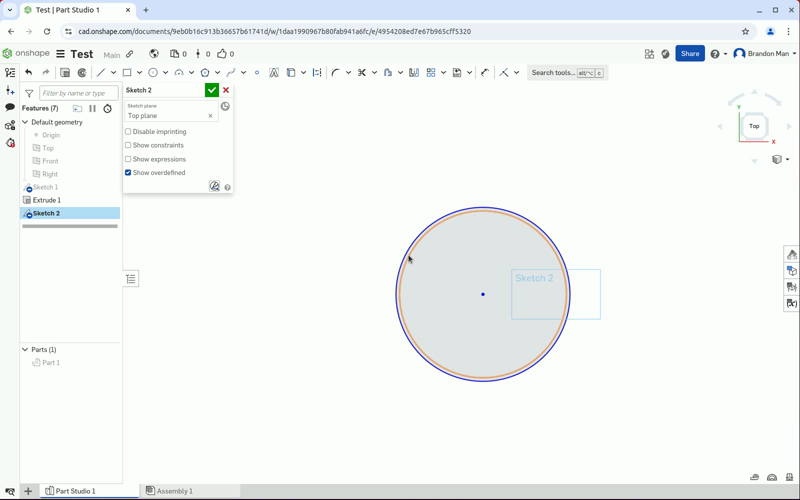
scroll(6)
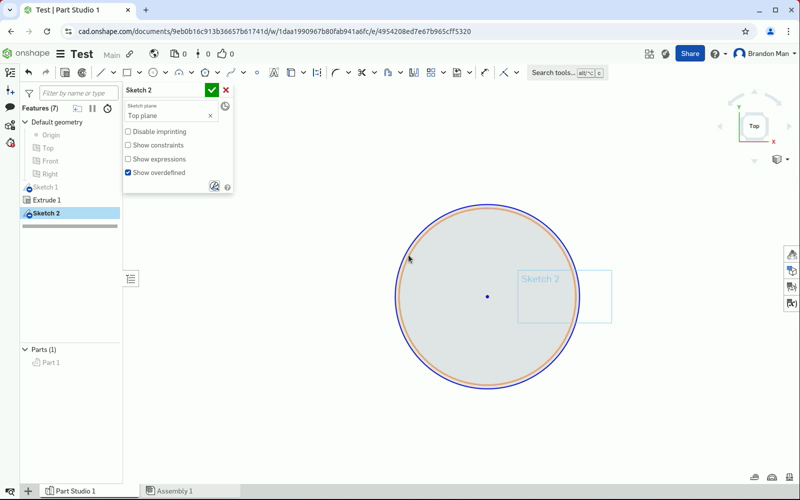
scroll(6)
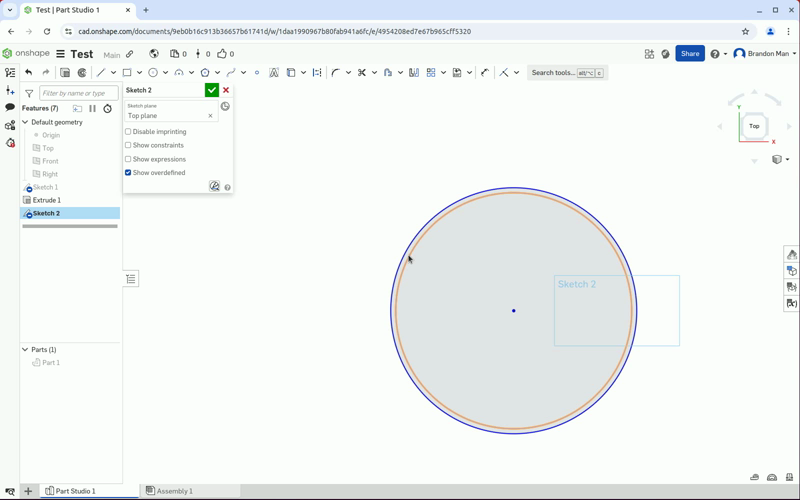
scroll(6)
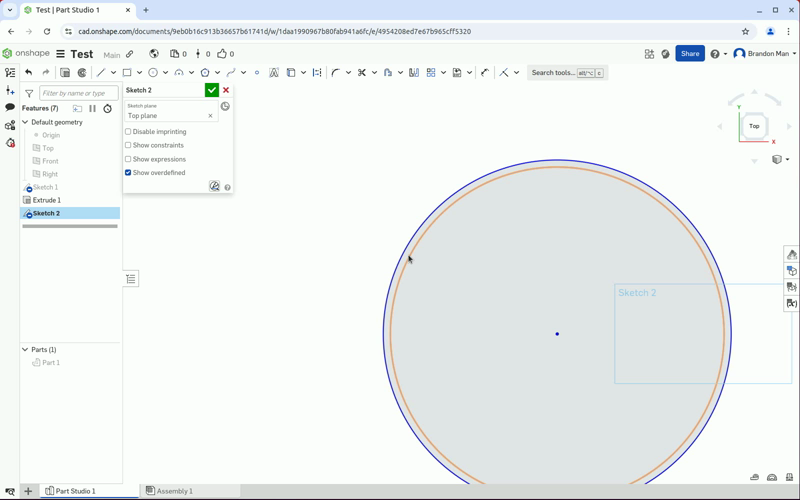
scroll(6)
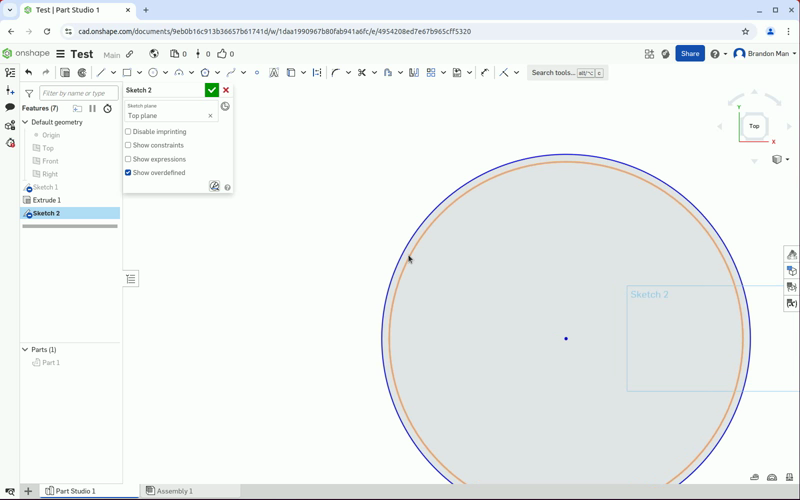
scroll(6)
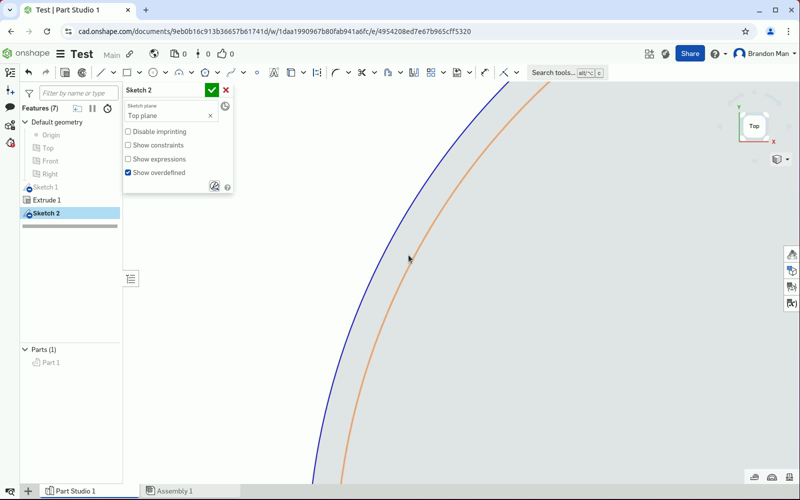
click(408, 254)
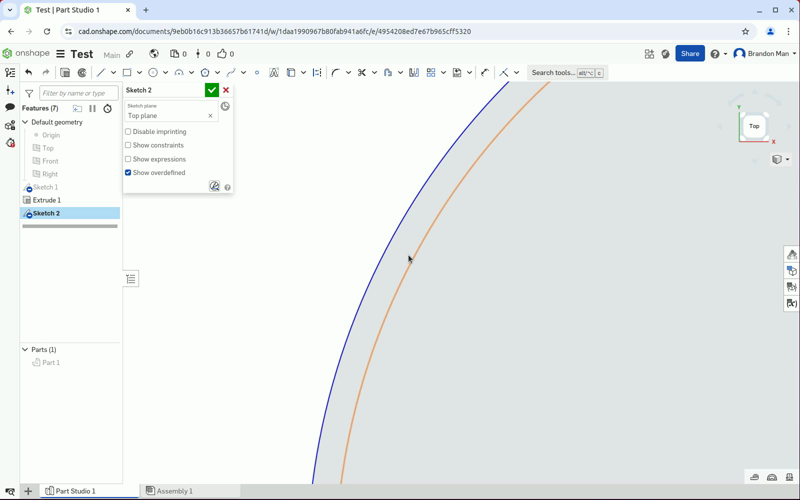
scroll(-6)
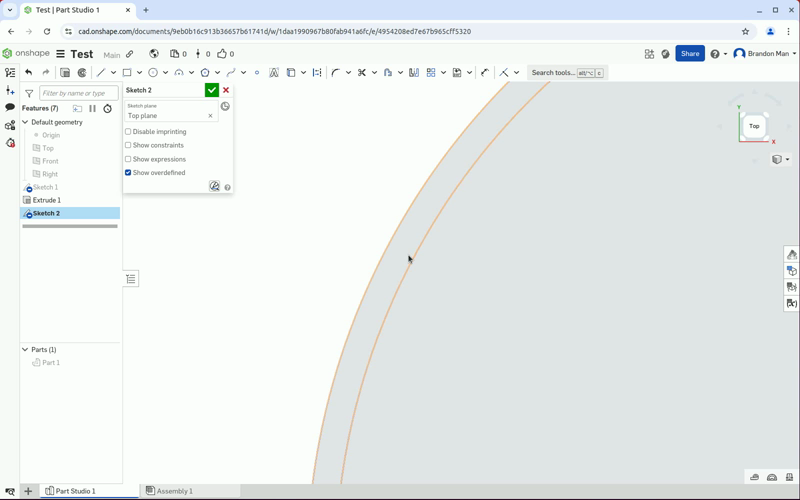
scroll(-6)
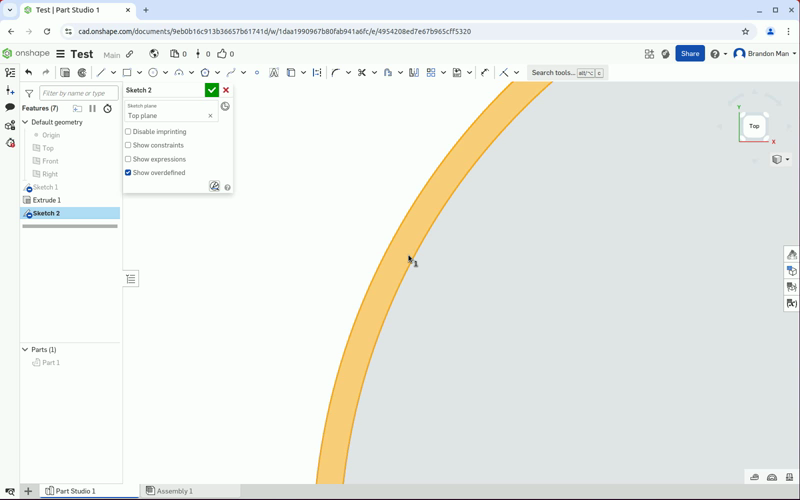
scroll(-6)
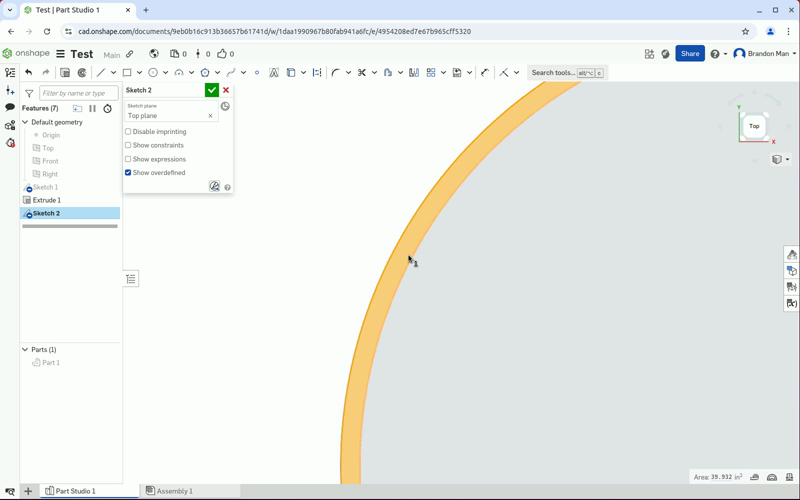
scroll(-6)
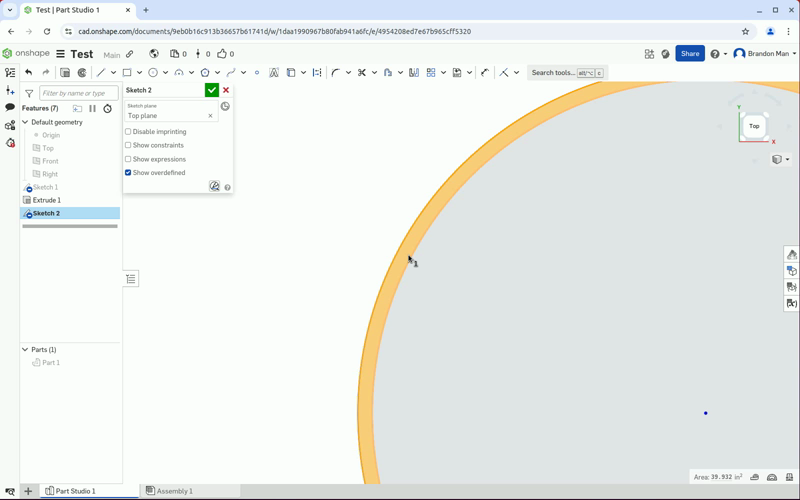
scroll(-6)
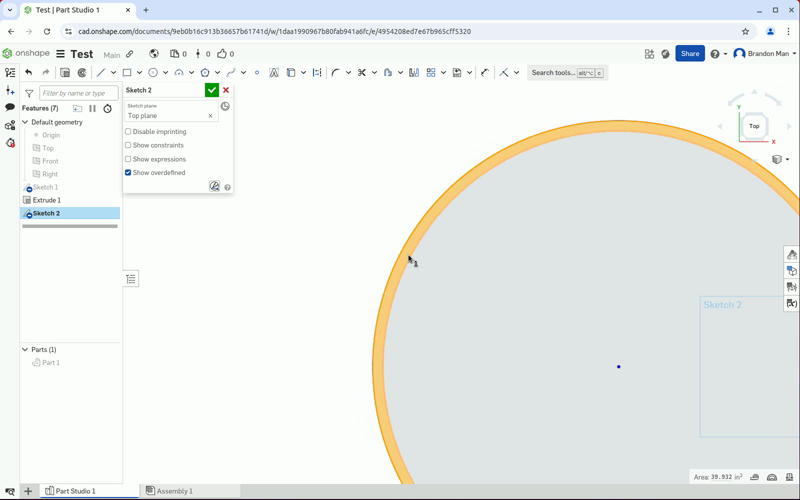
scroll(-6)
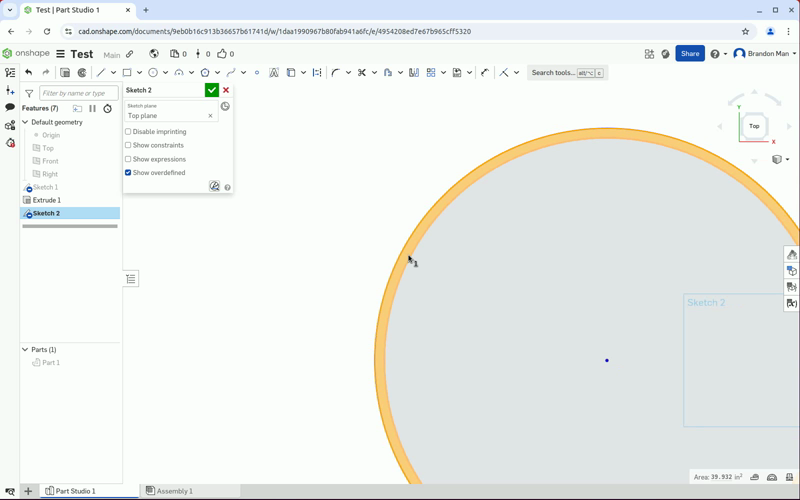
scroll(-6)
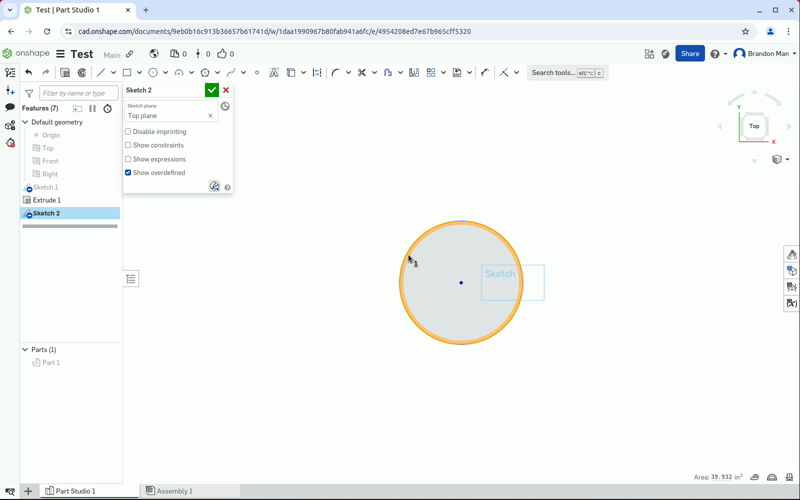
mouse_move(73, 352)
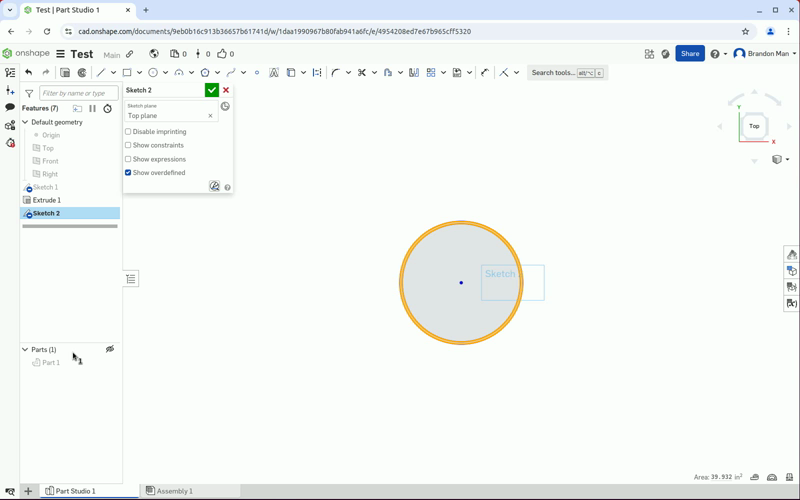
key(shift+y)
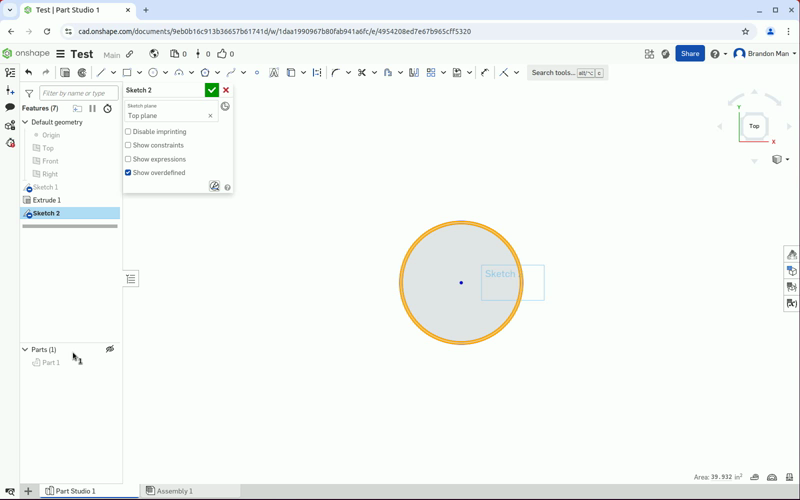
key(shift+e)
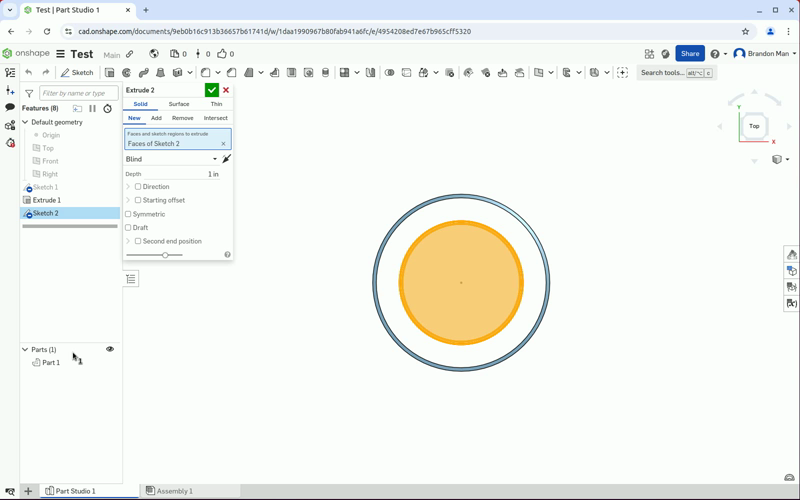
mouse_move(143, 106)
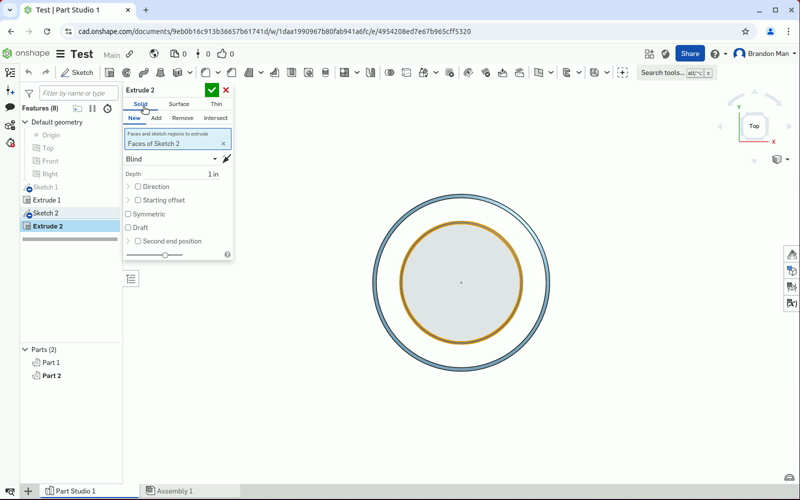
click(143, 106)
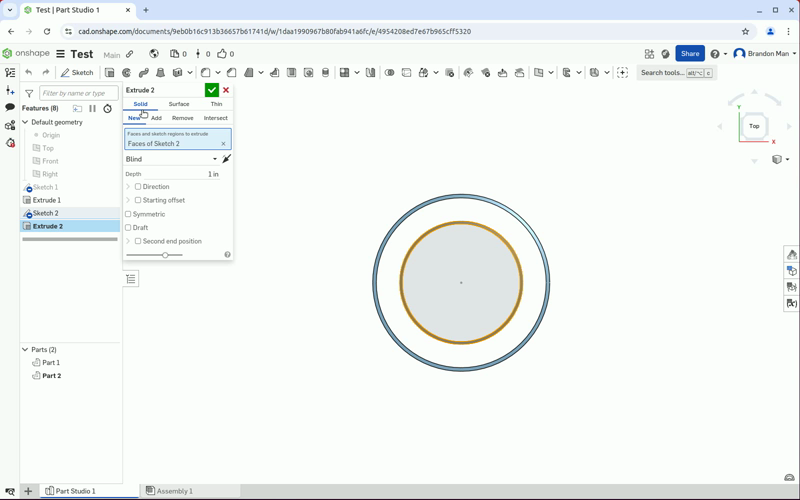
mouse_move(137, 120)
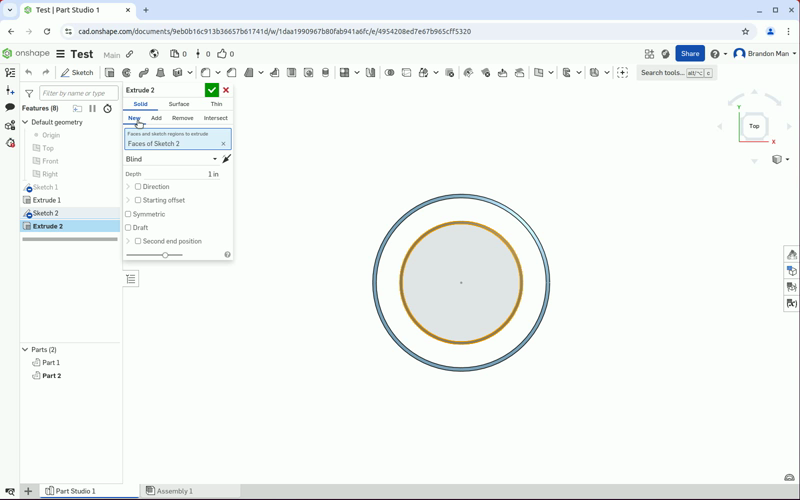
click(137, 120)
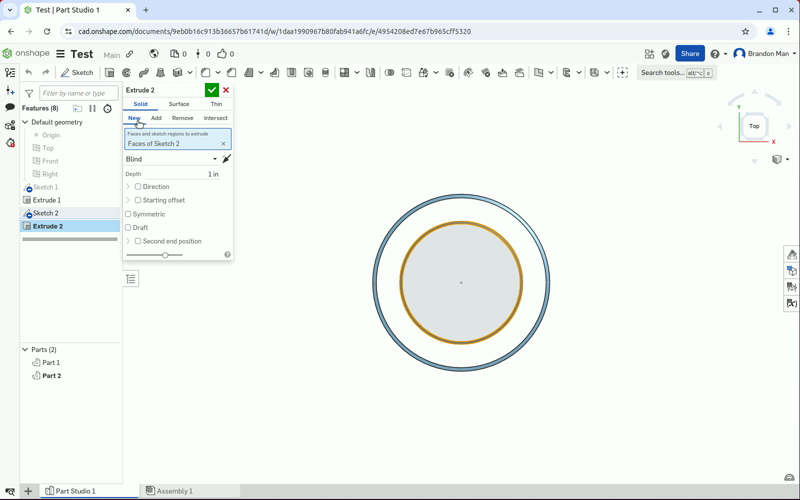
key(tab, 4)
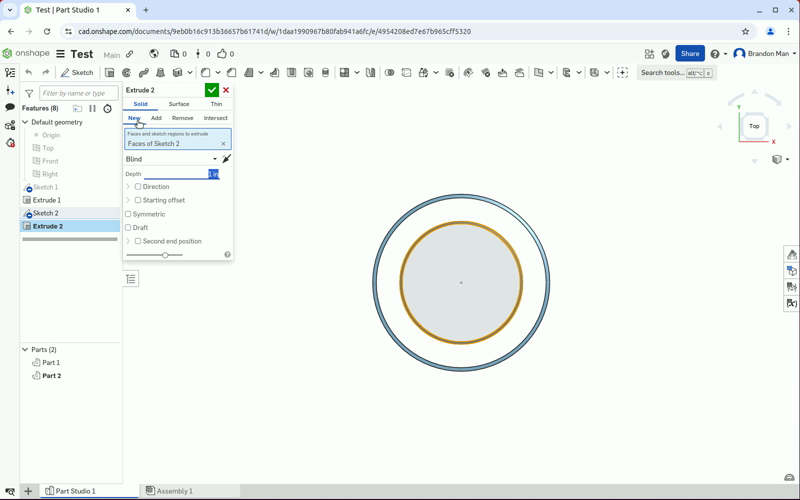
text(5.536)
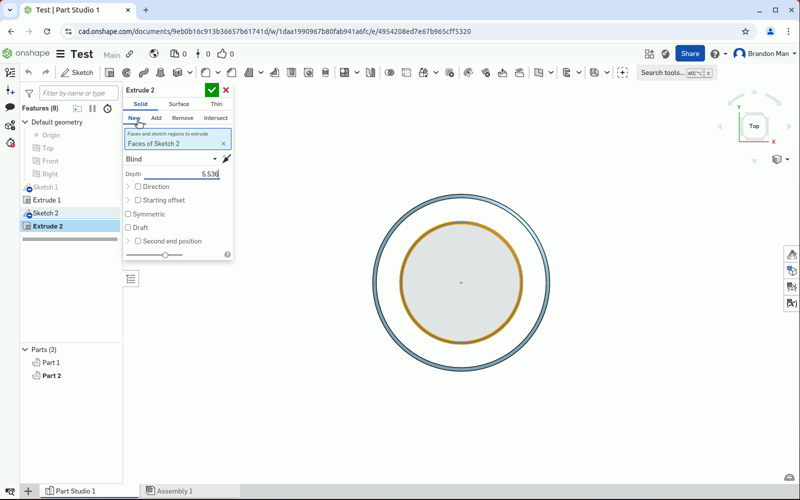
key(enter)
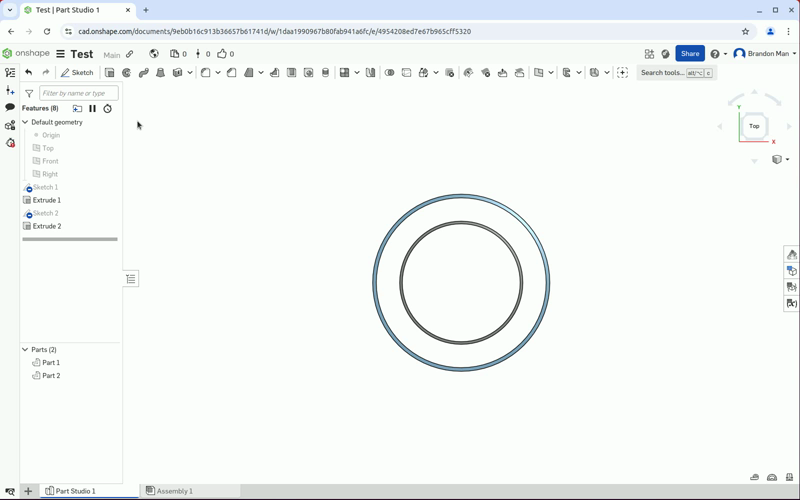
key(shift+h)
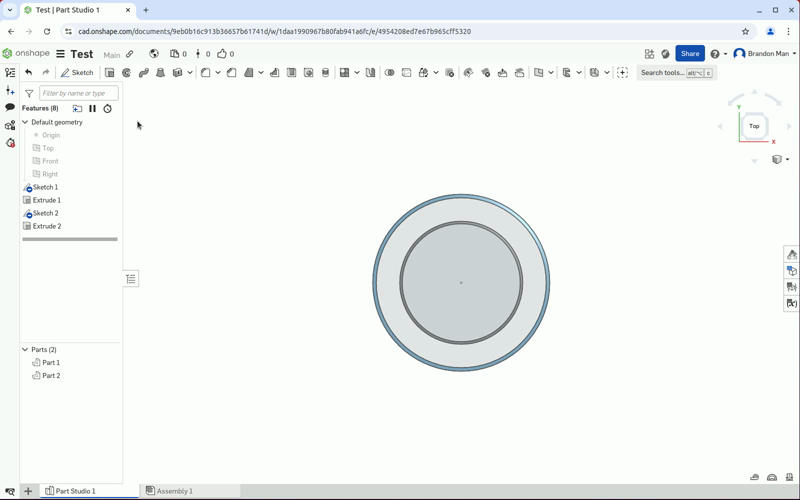
key(shift+h)
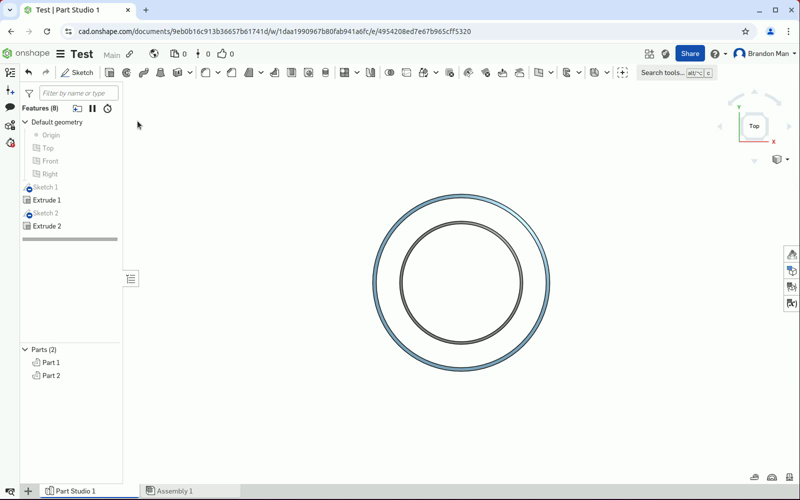
mouse_move(73, 189)
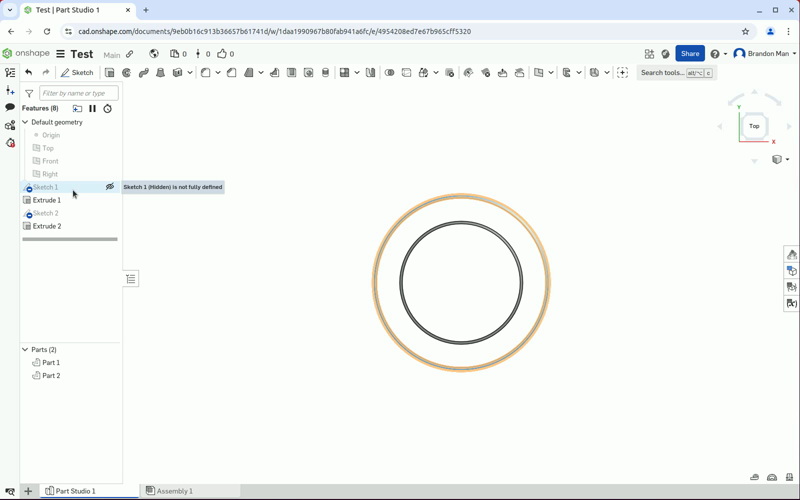
click(73, 189)
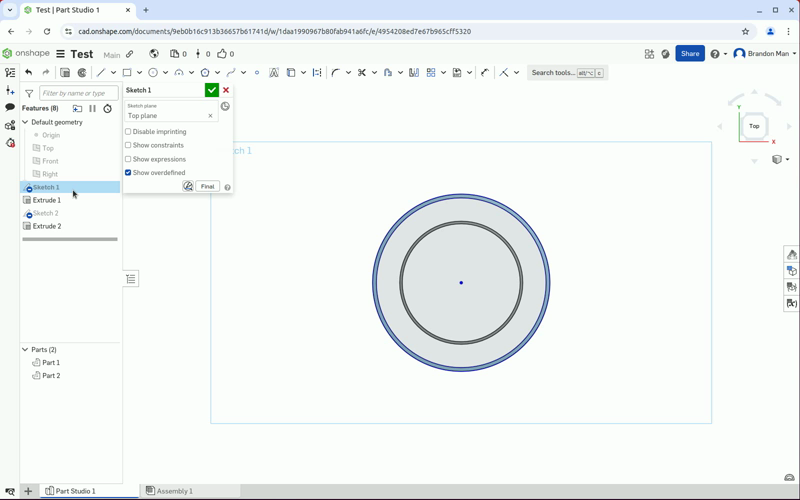
mouse_move(229, 92)
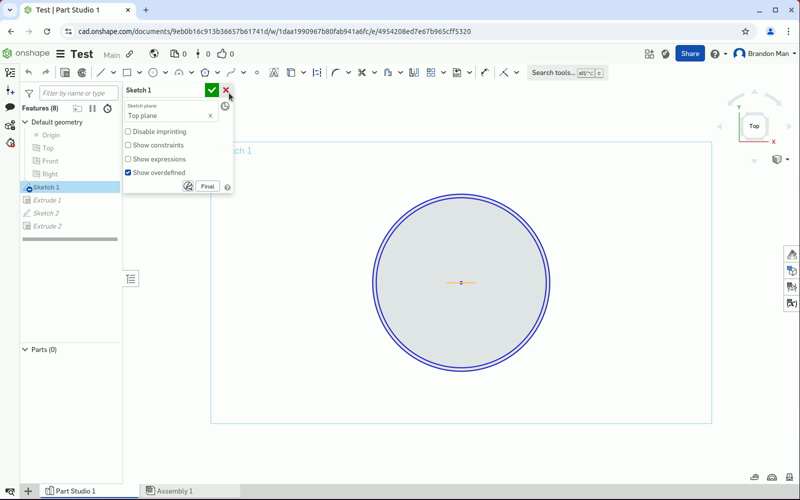
click(229, 92)
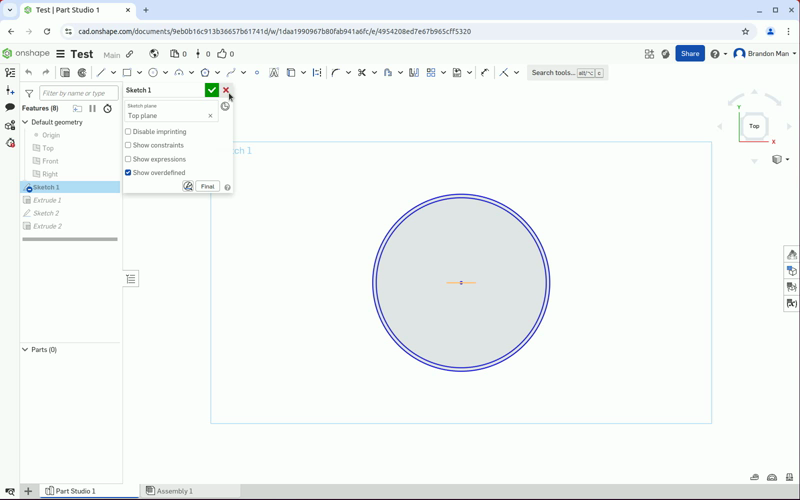
key(shift+s)
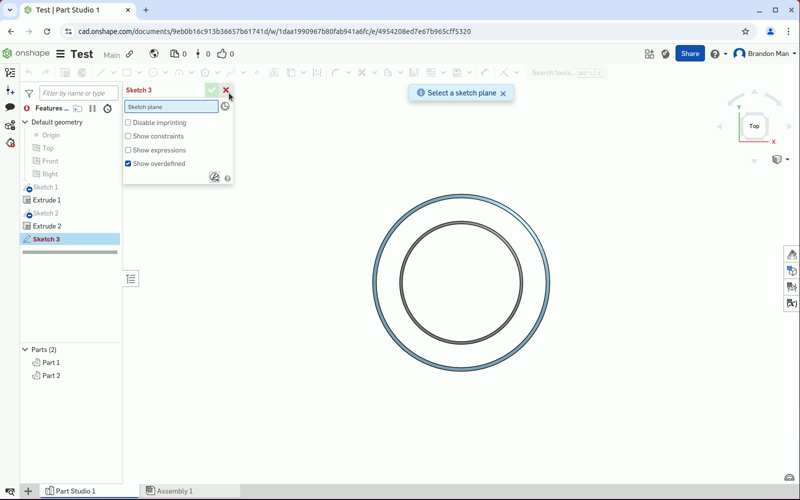
mouse_move(73, 150)
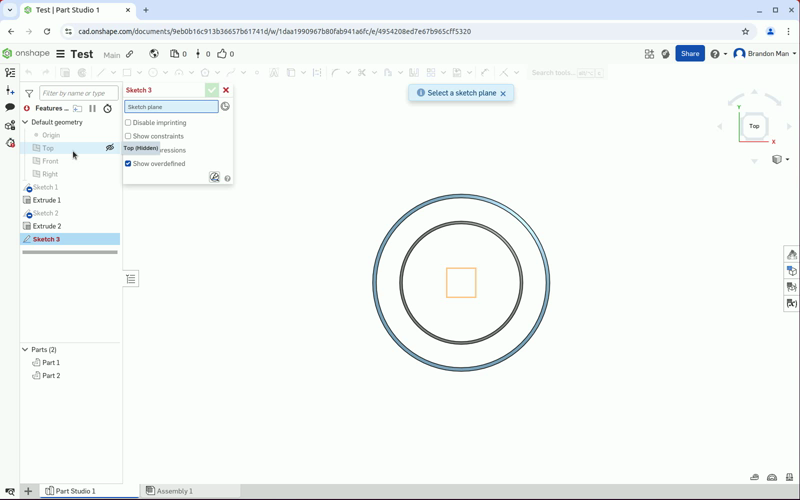
click(73, 150)
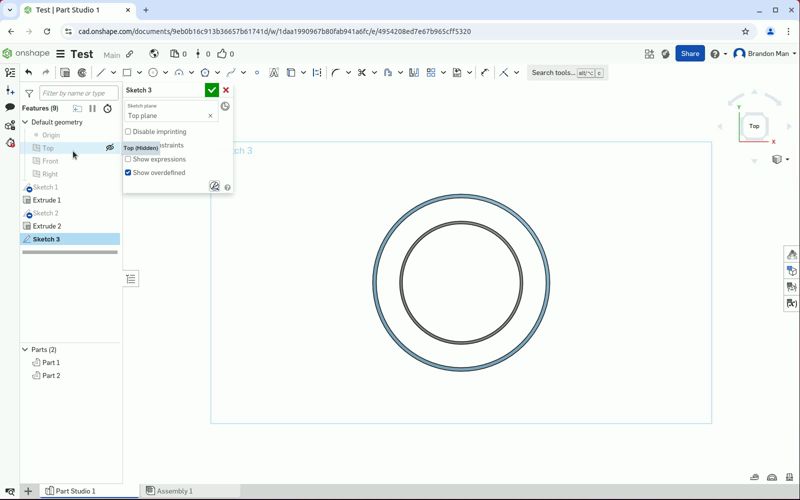
mouse_move(73, 352)
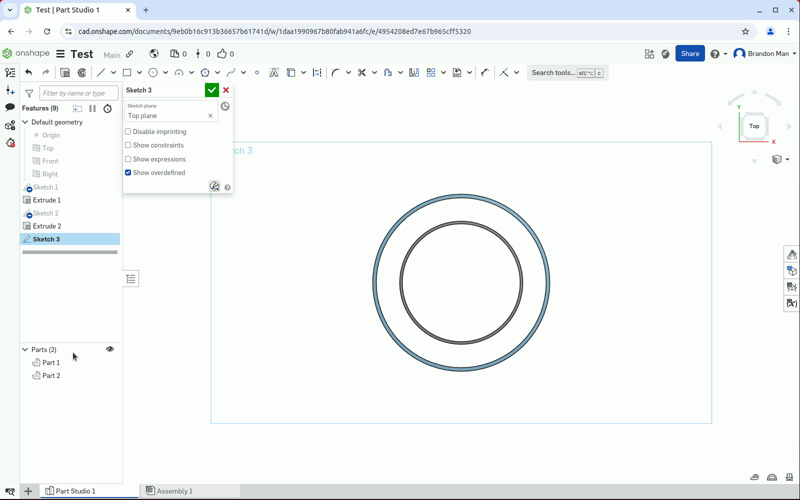
key(y)
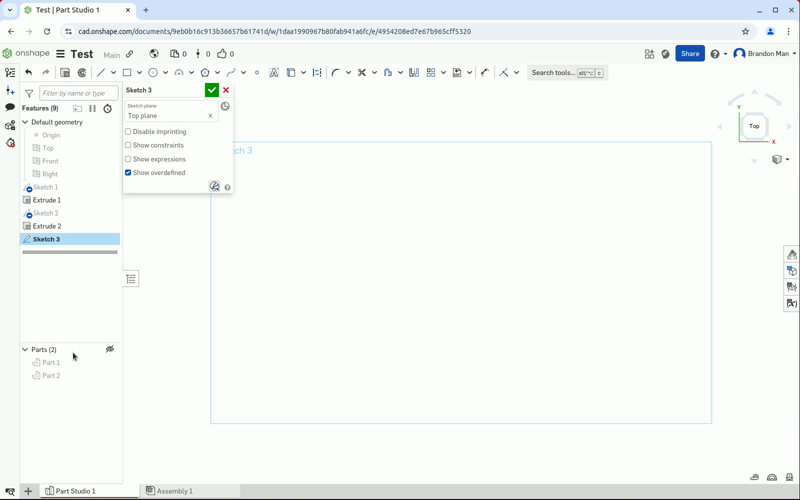
key(c)
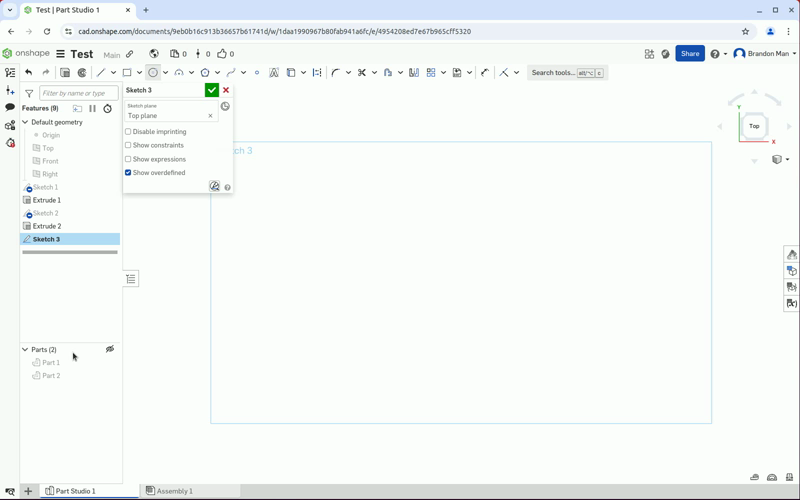
key_down(shift)
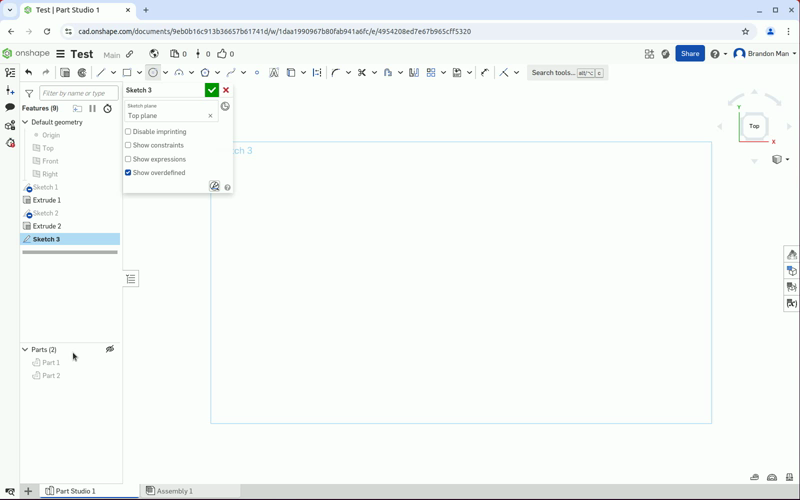
mouse_move(461, 282)
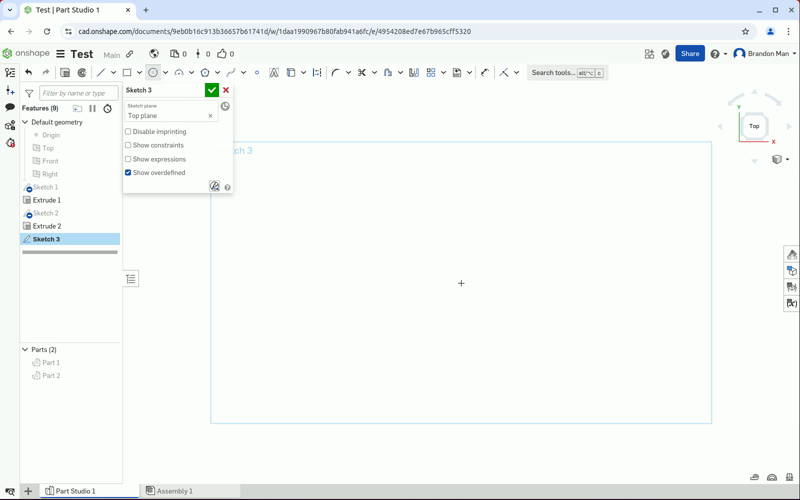
click(461, 282)
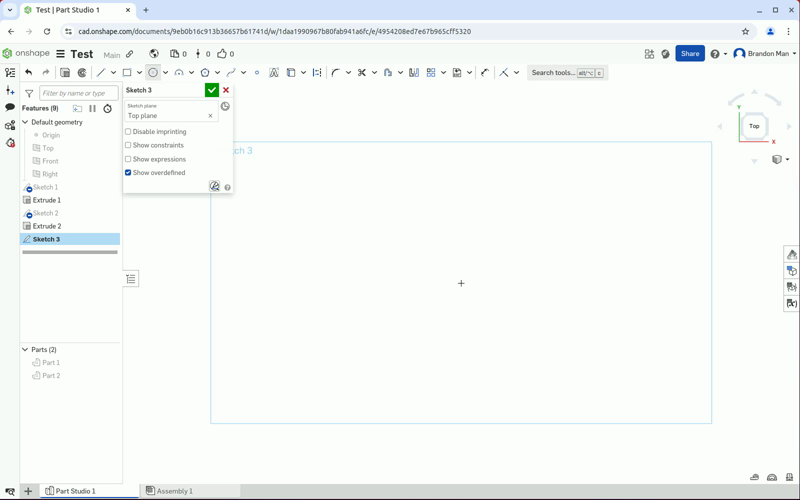
key_up(shift)
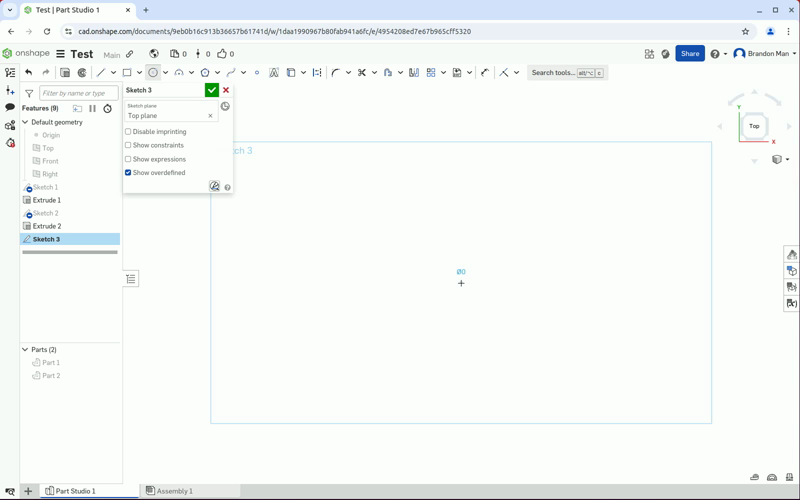
mouse_move(547, 282)
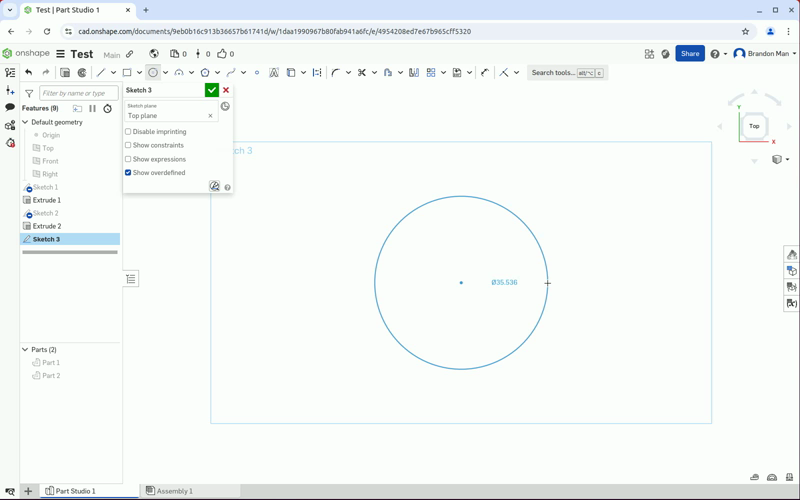
click(547, 282)
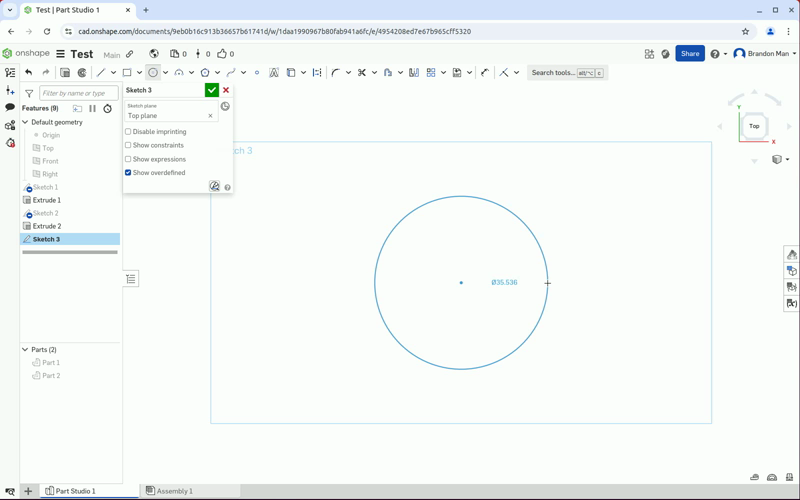
key(esc)
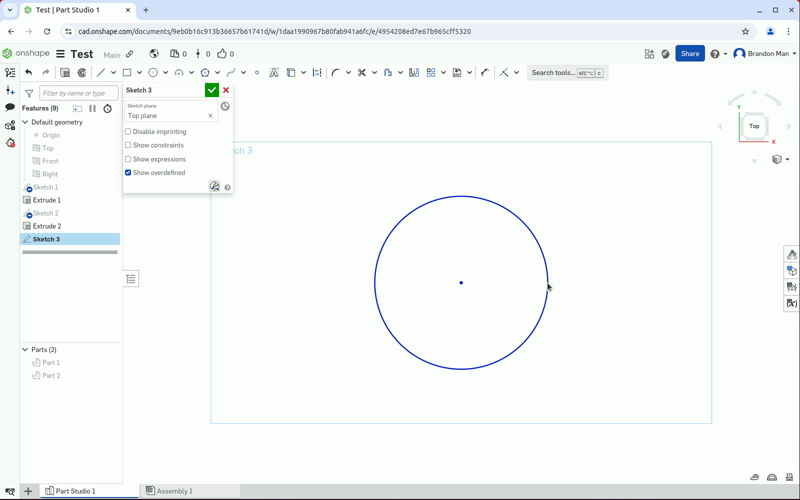
key(c)
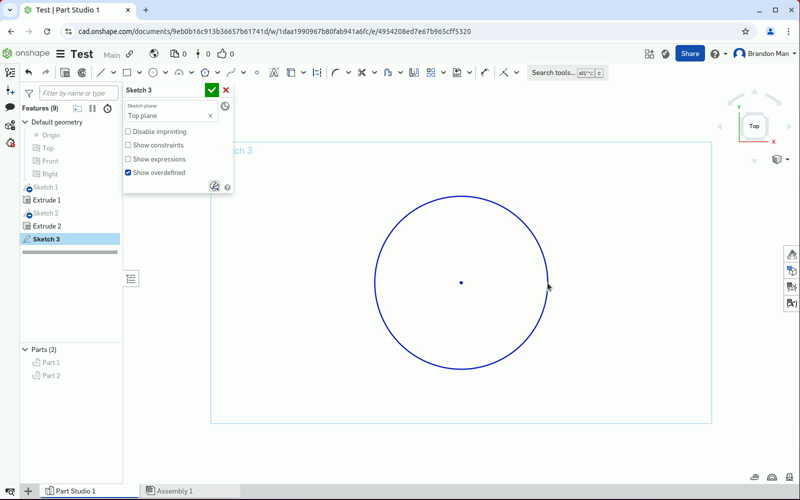
key_down(shift)
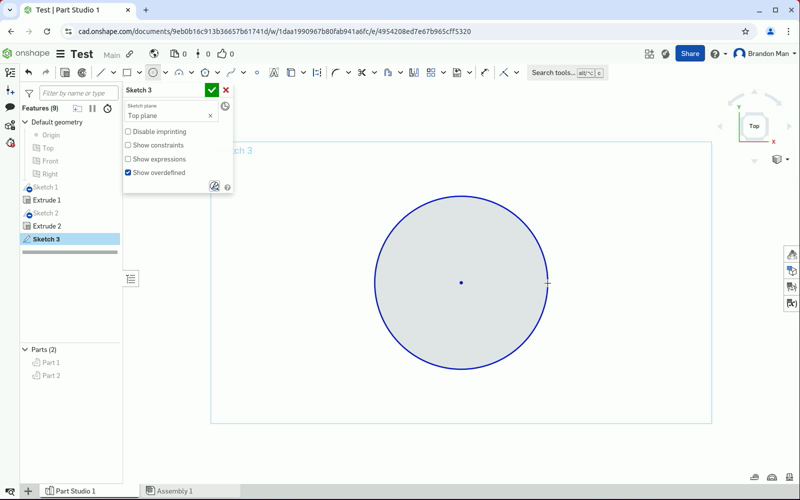
mouse_move(461, 282)
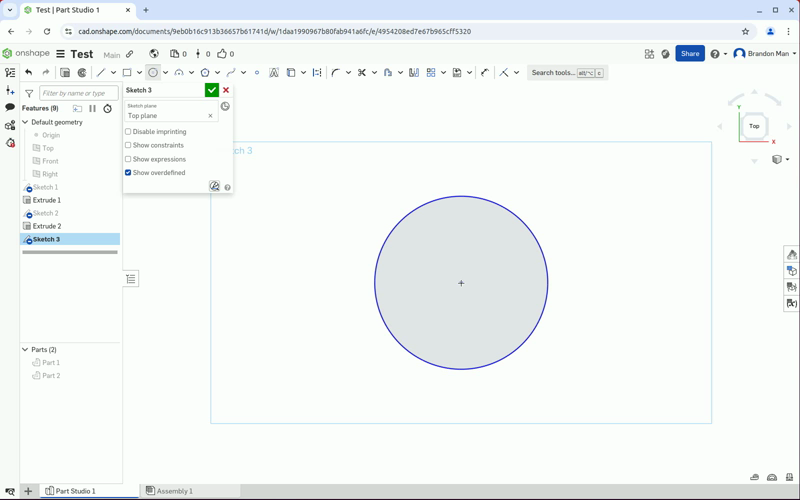
click(461, 282)
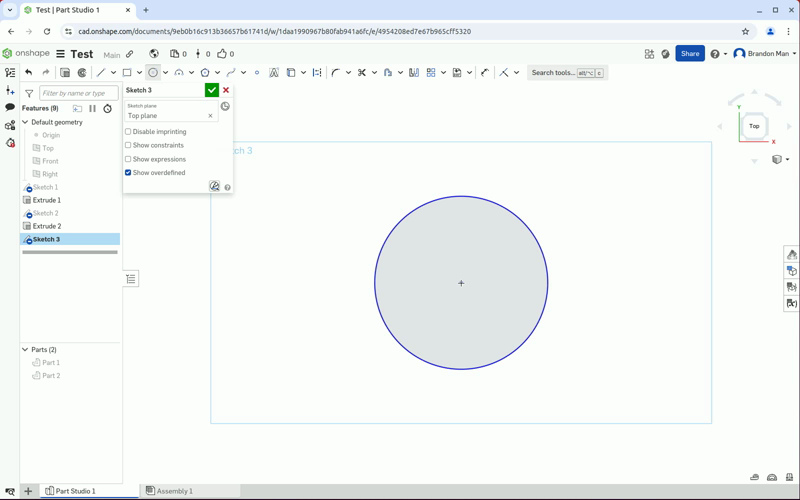
key_up(shift)
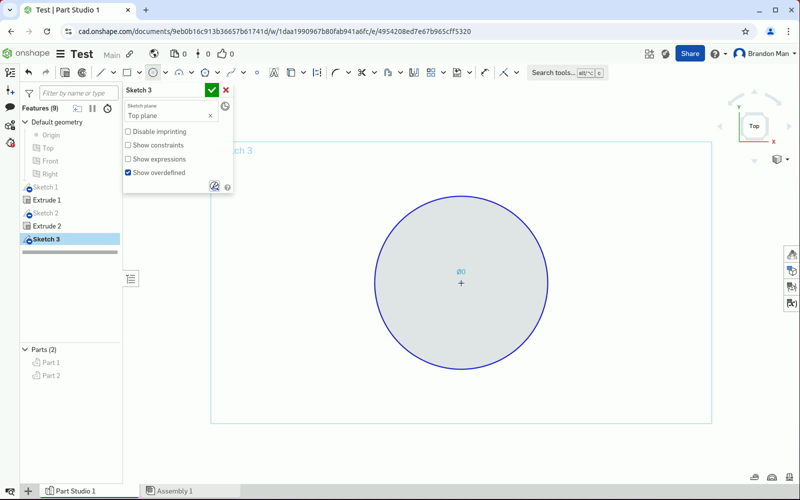
mouse_move(522, 282)
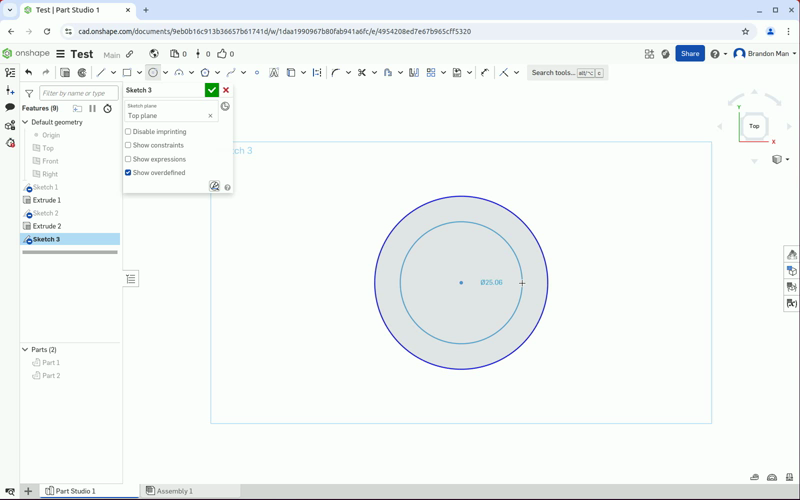
click(522, 282)
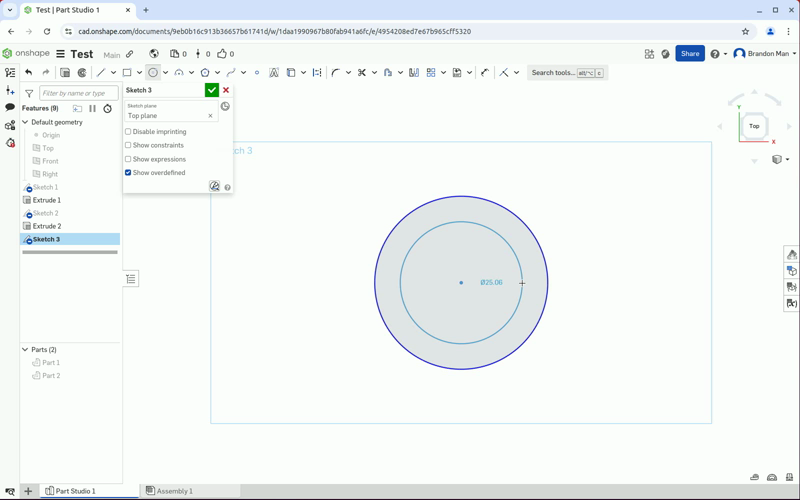
key(esc)
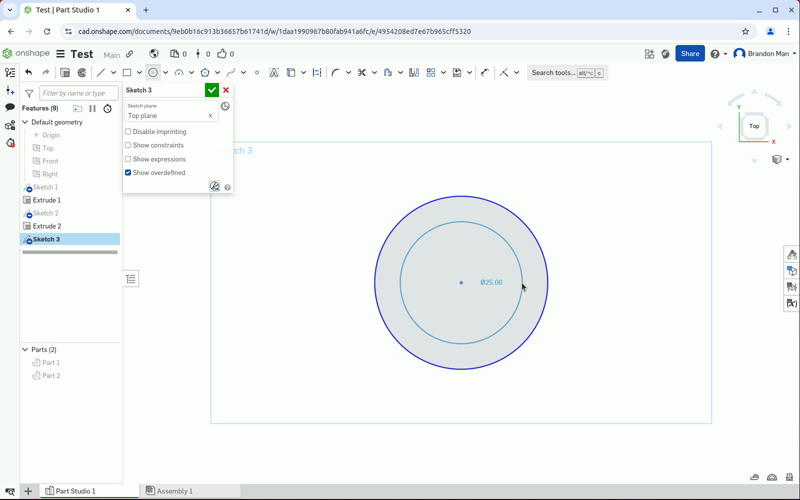
mouse_move(509, 335)
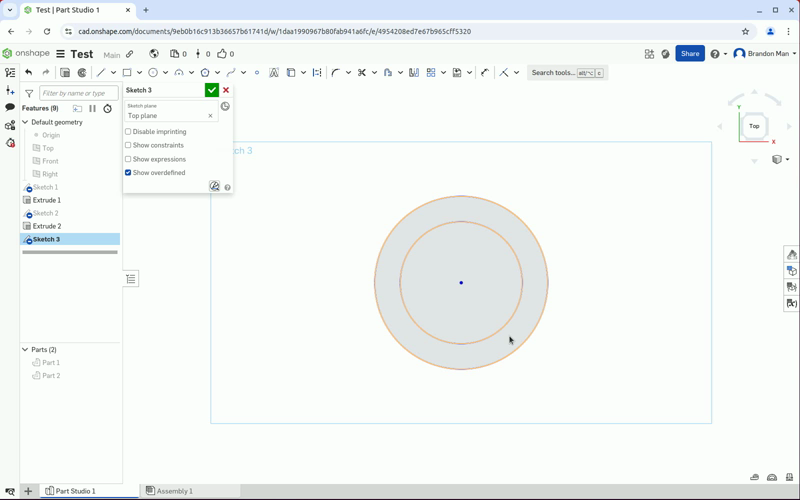
click(509, 335)
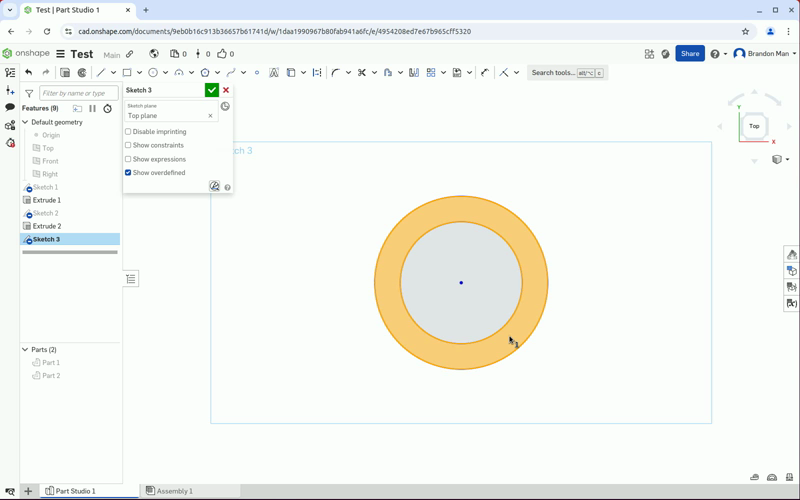
mouse_move(73, 352)
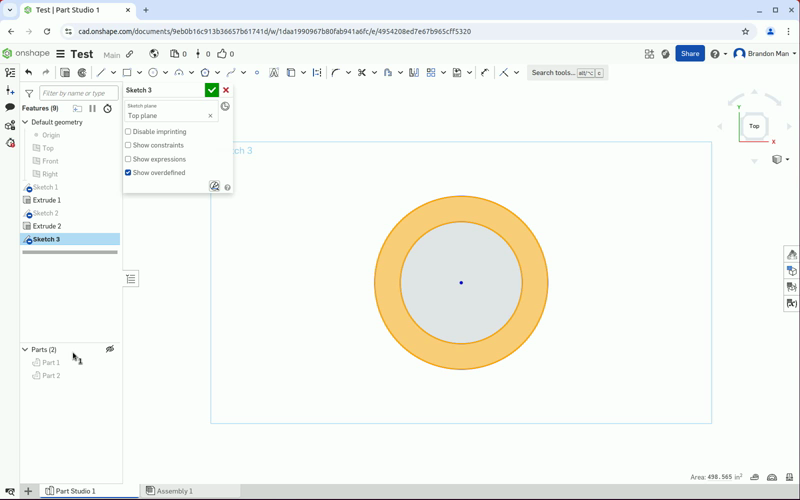
key(shift+y)
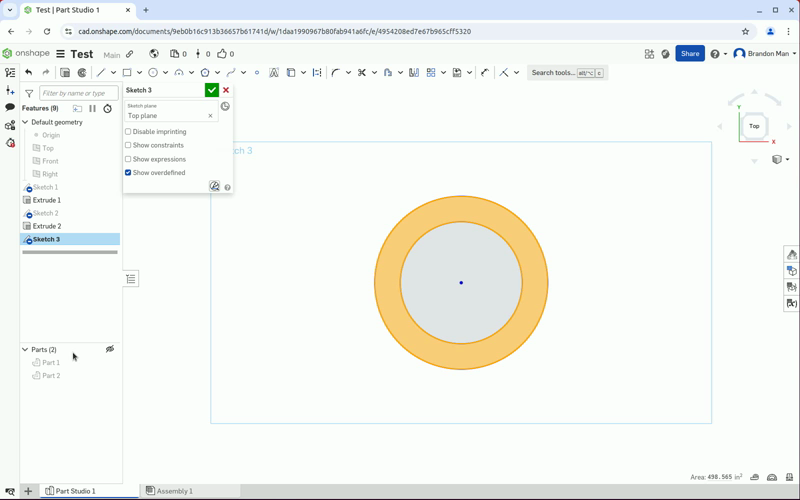
key(shift+e)
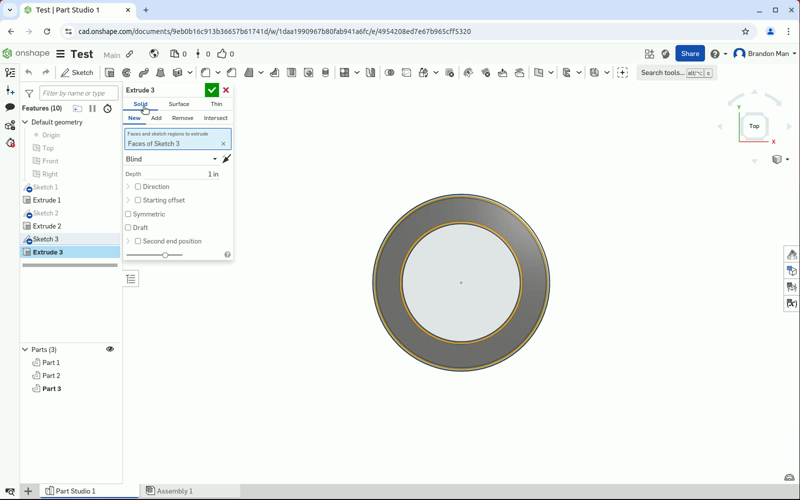
mouse_move(143, 106)
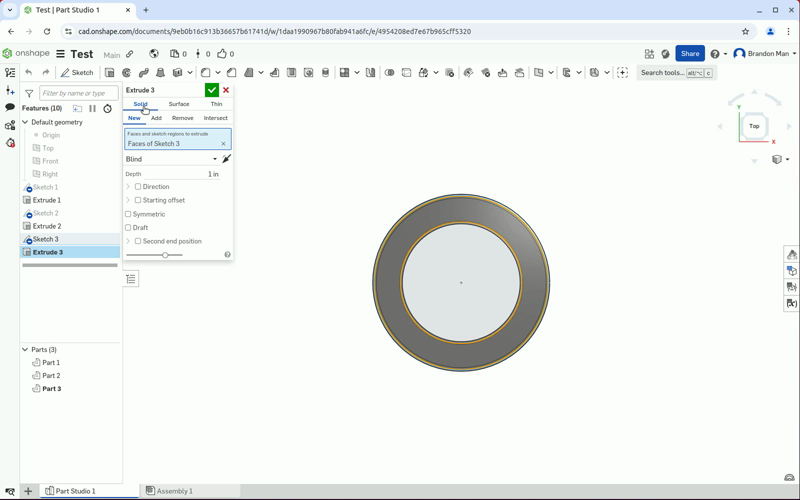
click(143, 106)
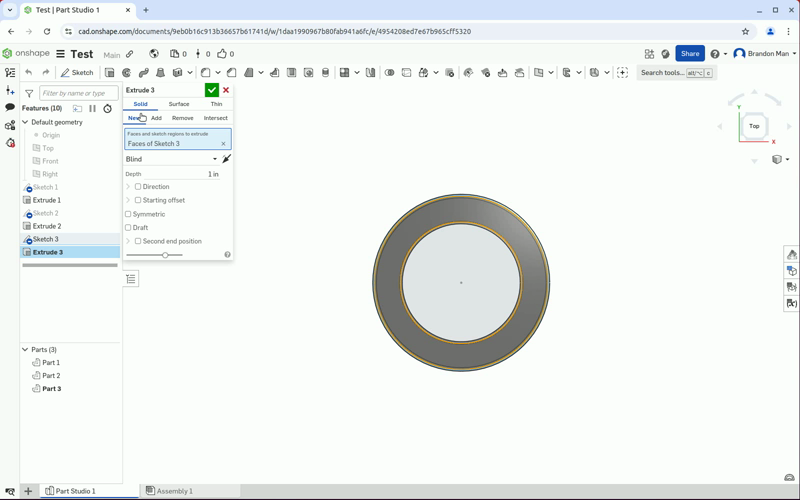
mouse_move(137, 120)
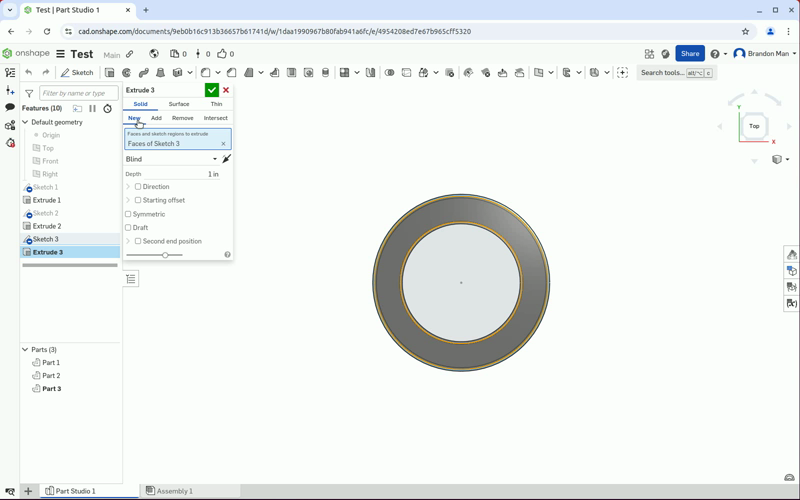
click(137, 120)
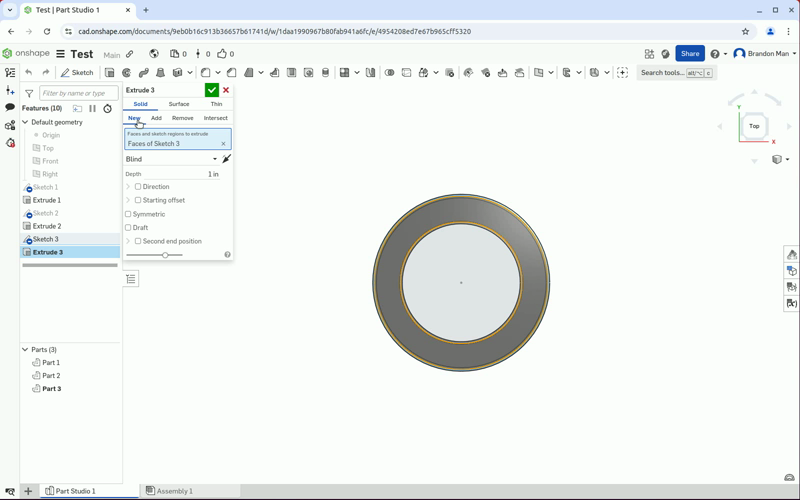
key(tab, 4)
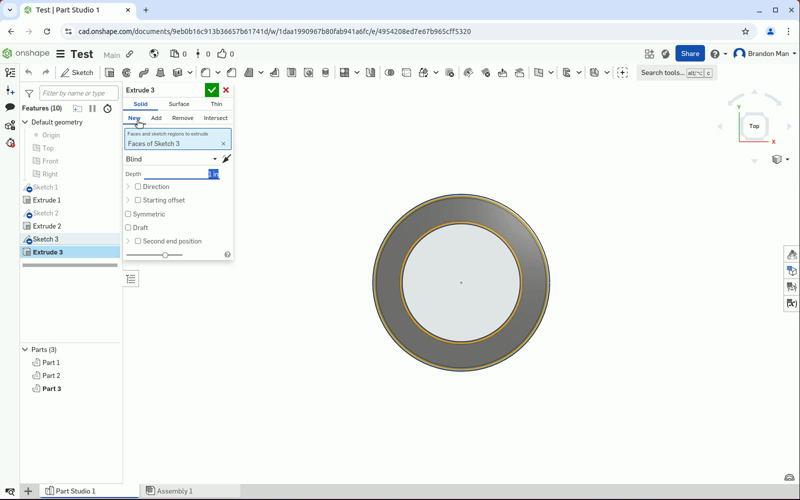
text(0.481)
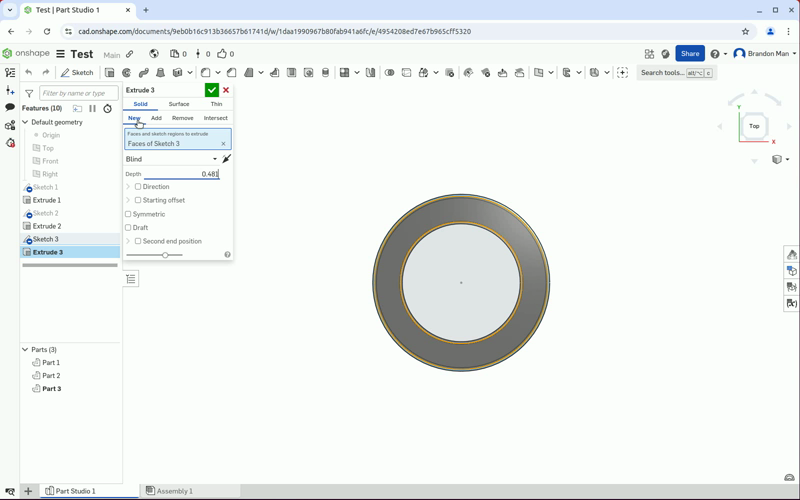
key(enter)
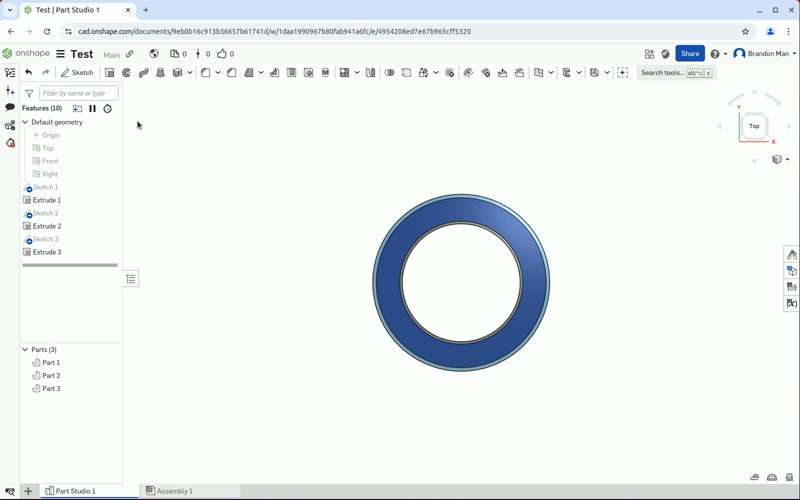
key(shift+h)
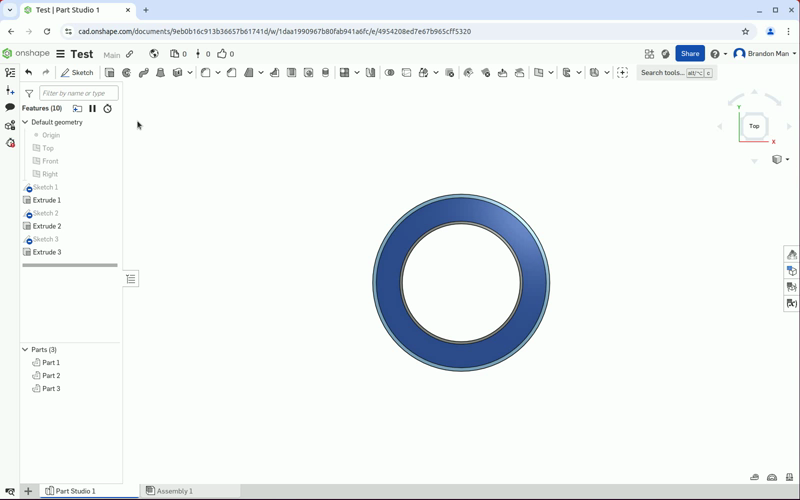
key(shift+h)
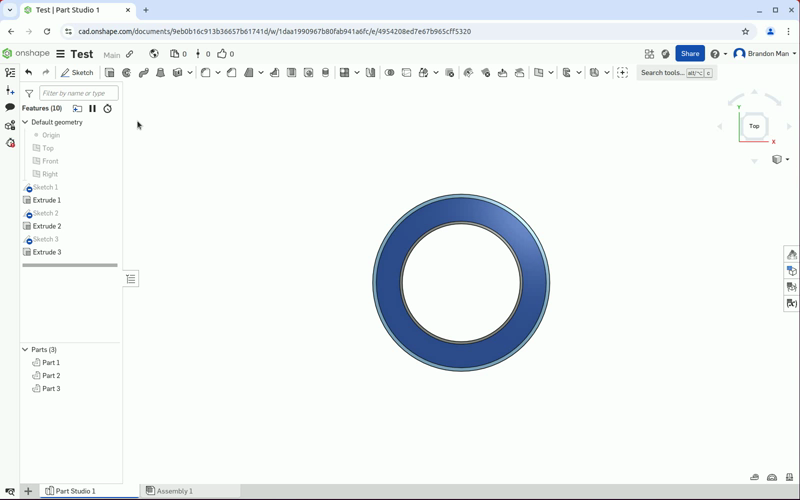
mouse_move(73, 189)
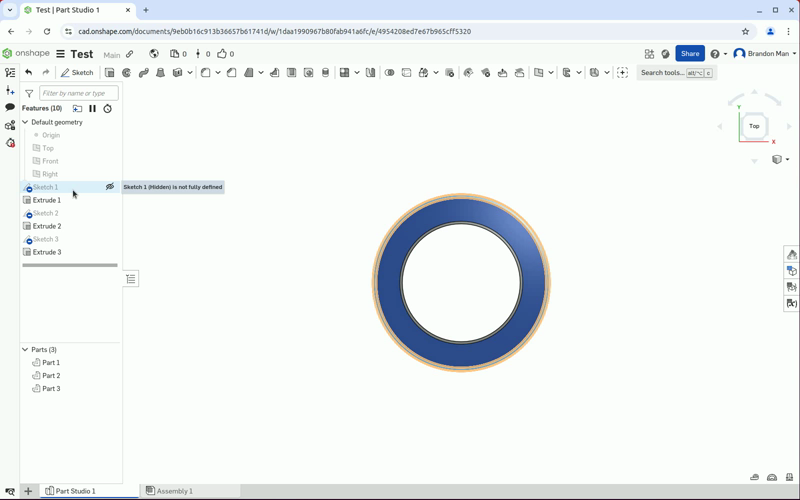
click(73, 189)
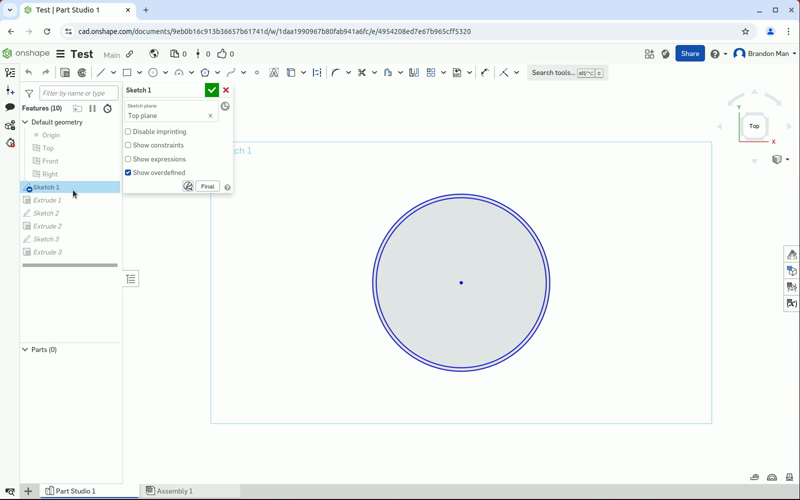
mouse_move(229, 92)
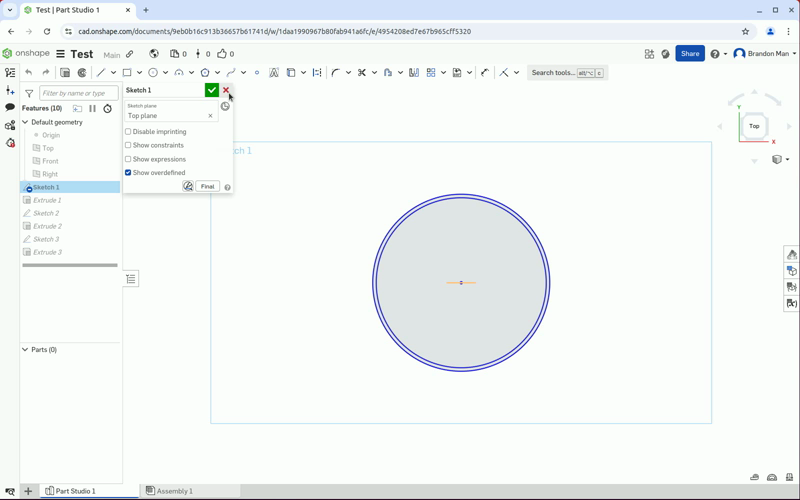
click(229, 92)
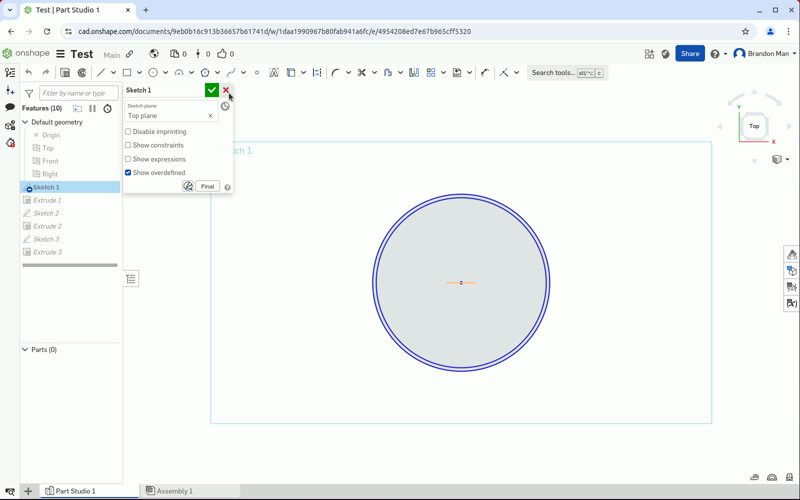
key(shift+s)
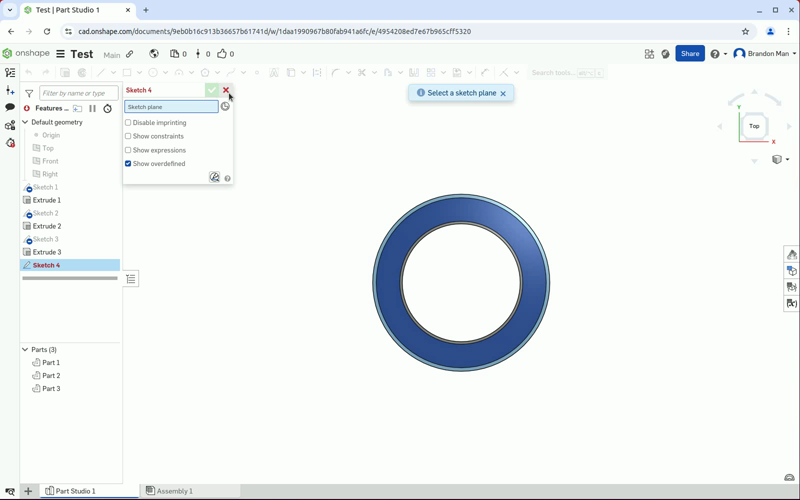
mouse_move(73, 150)
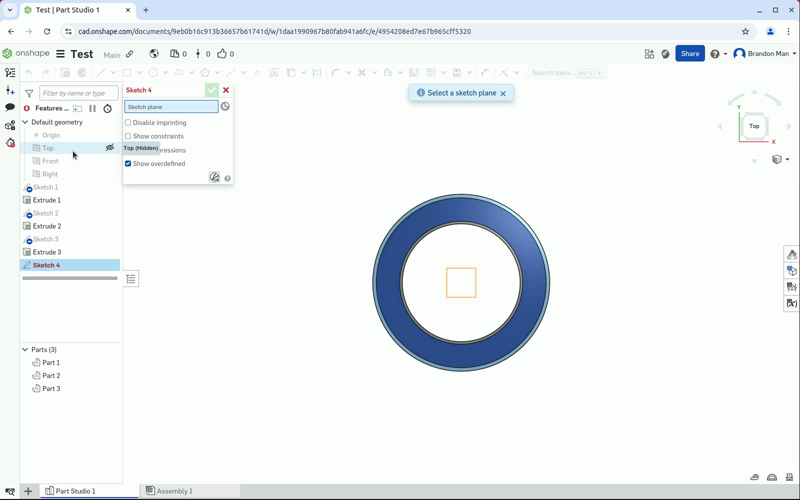
click(73, 150)
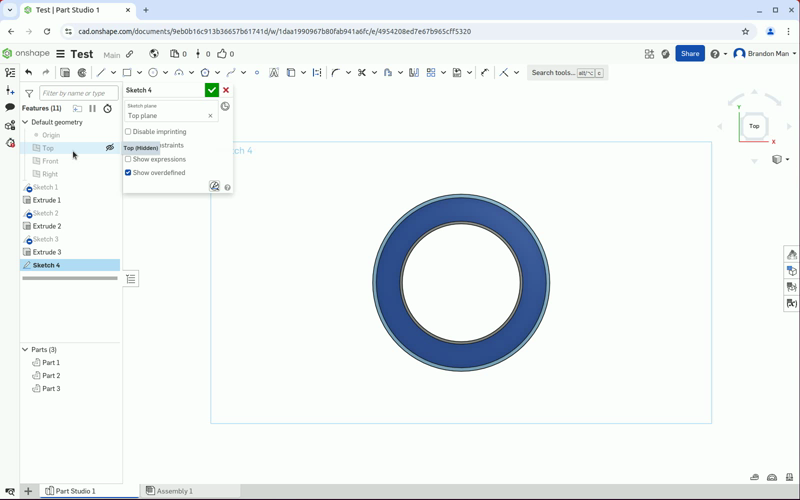
mouse_move(73, 352)
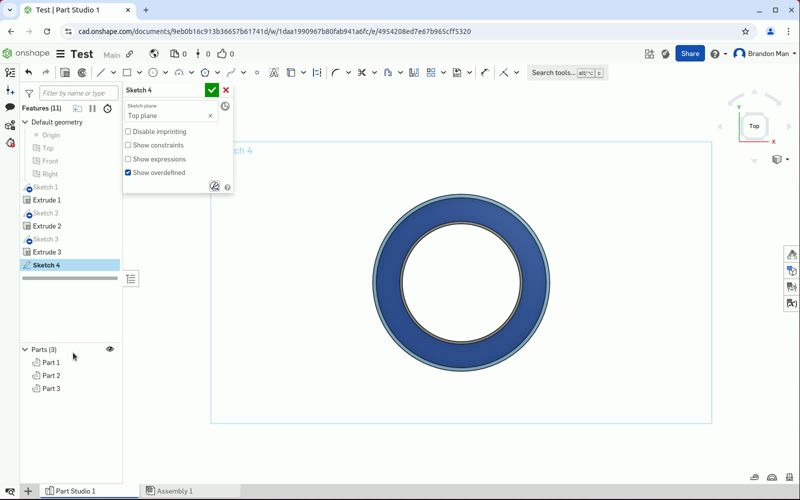
key(y)
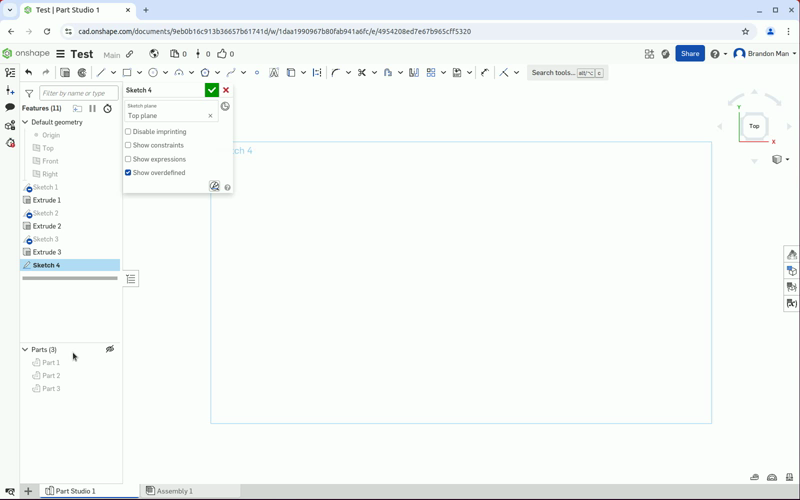
key(l)
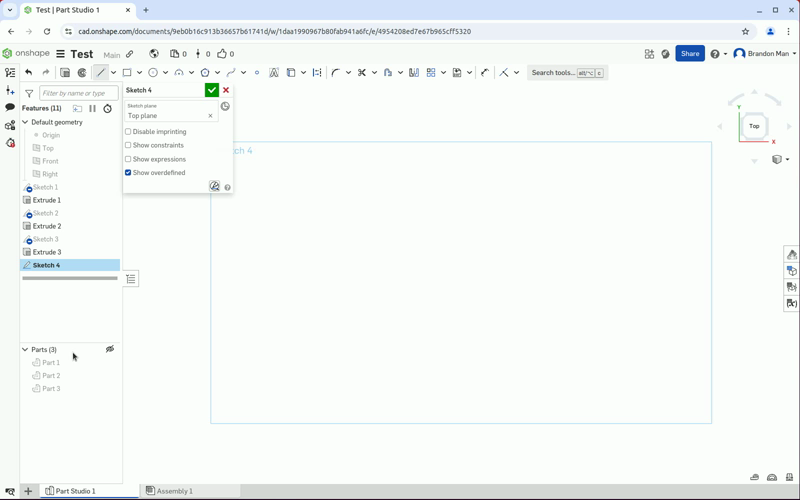
key_down(shift)
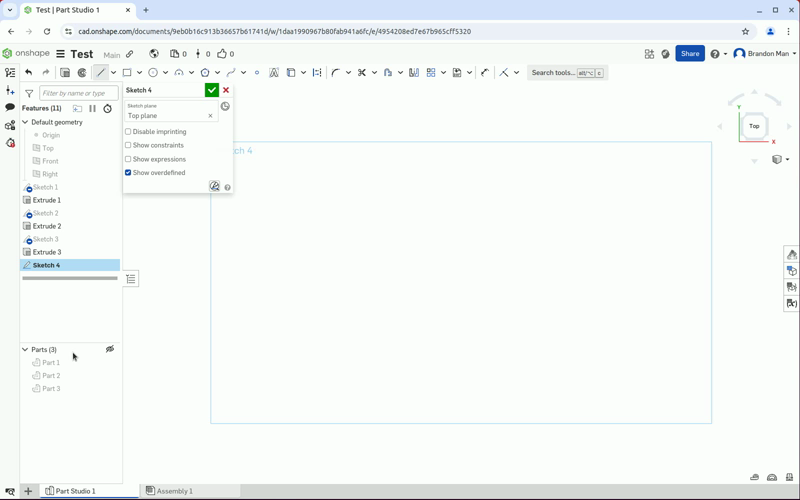
mouse_move(439, 395)
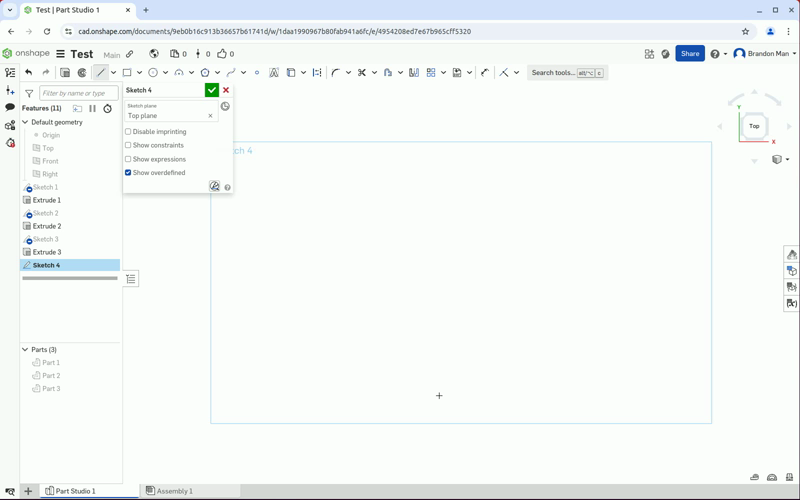
click(439, 395)
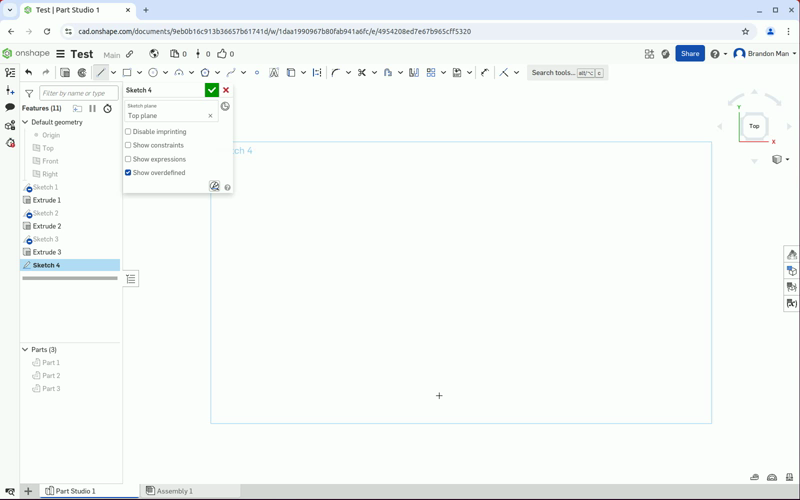
key_up(shift)
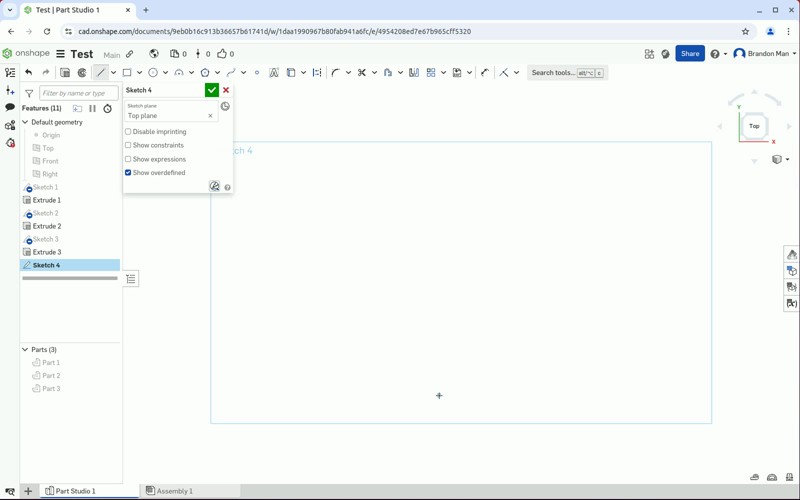
key_down(shift)
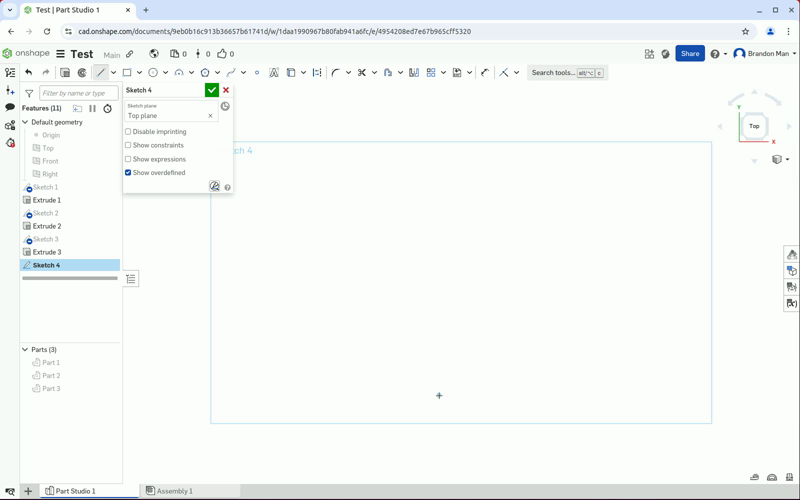
mouse_move(469, 395)
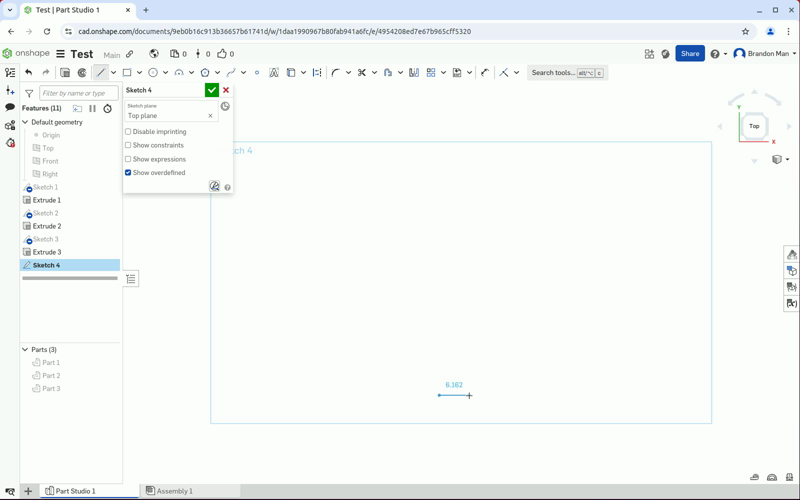
mouse_move(481, 395)
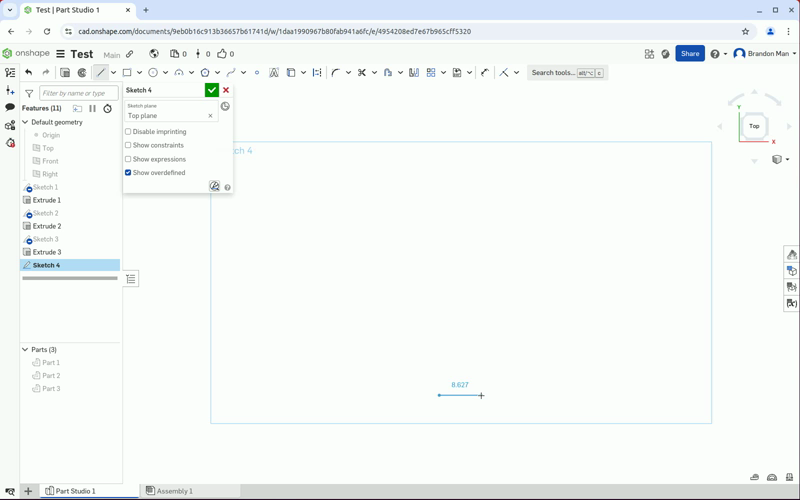
click(481, 395)
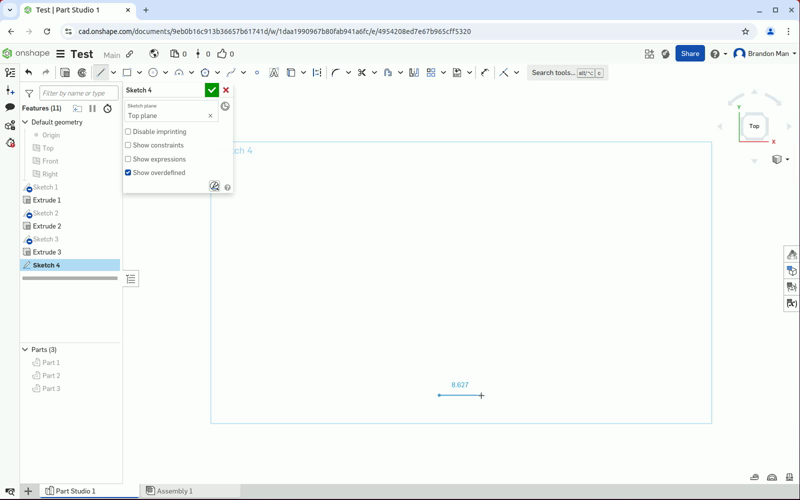
key_up(shift)
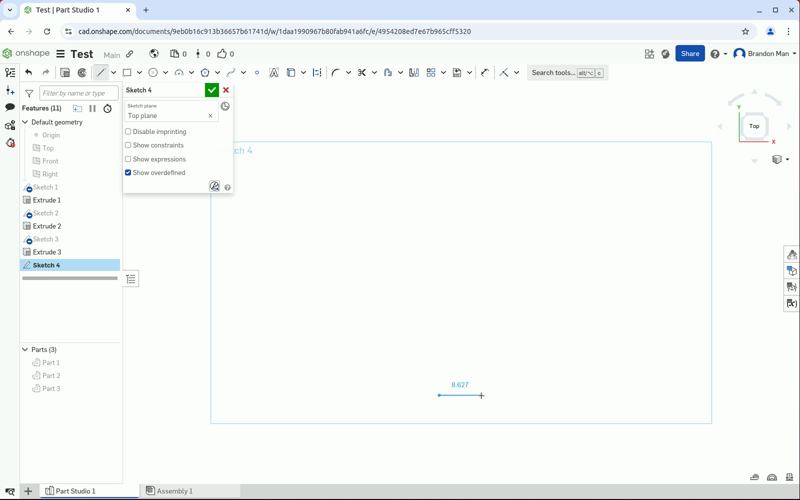
key_down(shift)
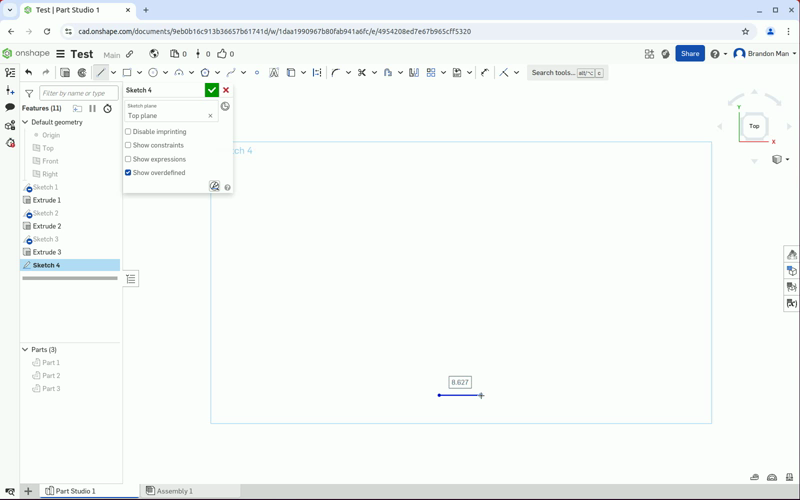
mouse_move(481, 267)
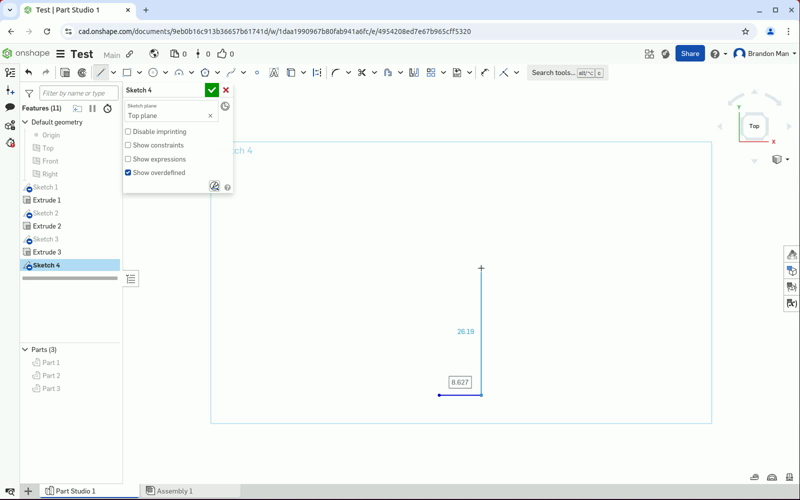
click(481, 267)
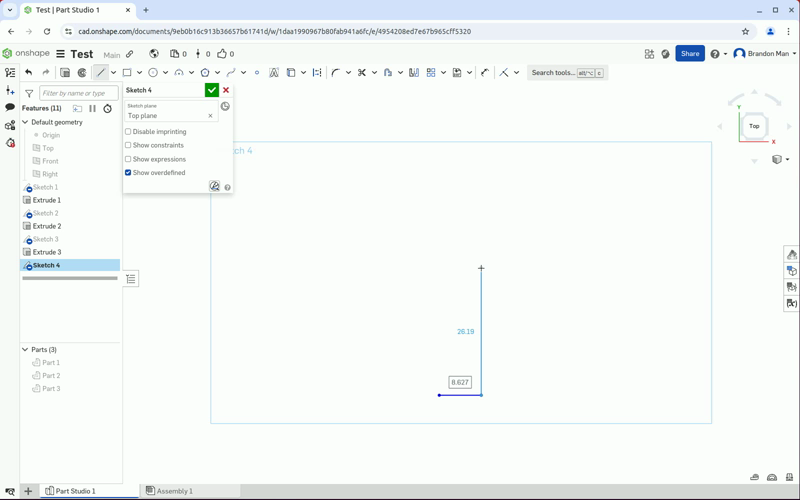
key_up(shift)
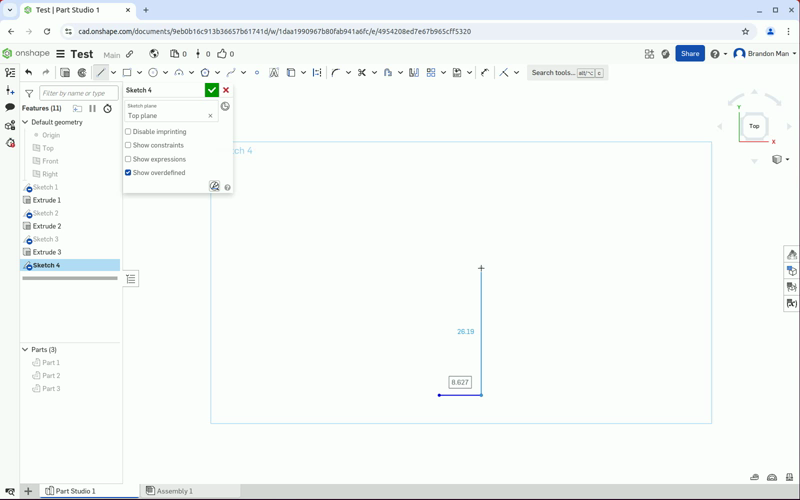
key_down(shift)
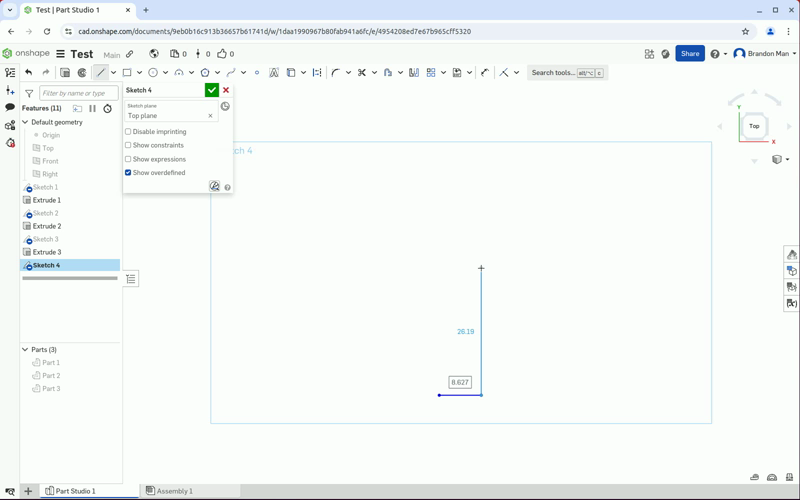
mouse_move(511, 267)
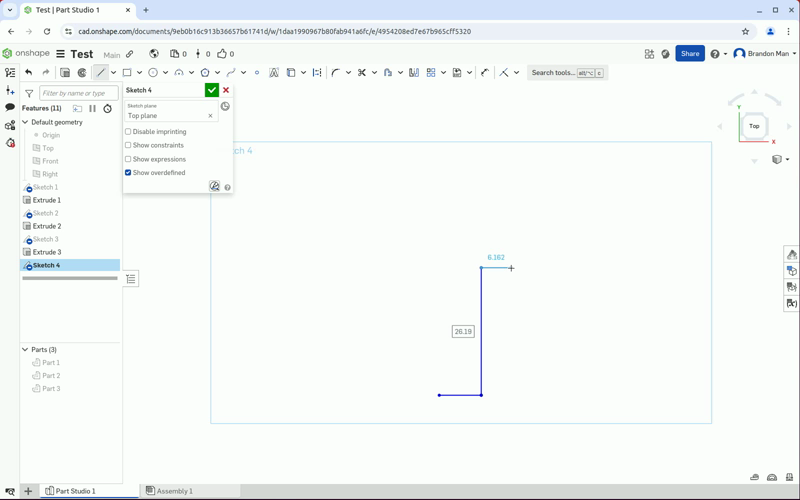
mouse_move(439, 267)
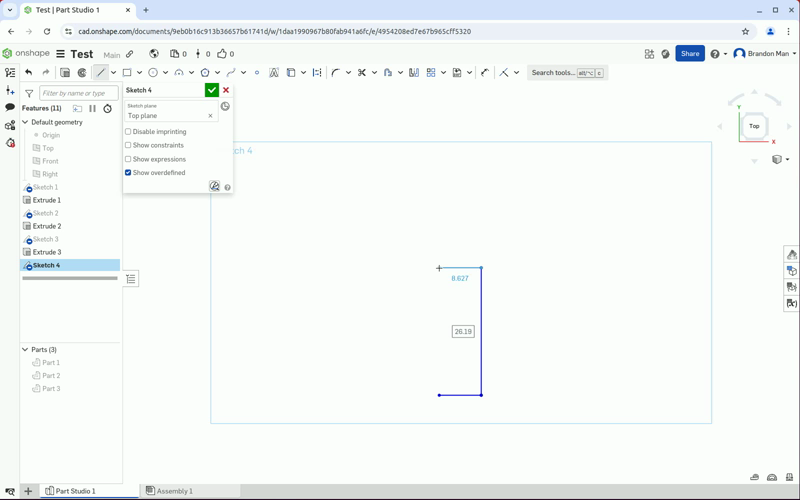
click(439, 267)
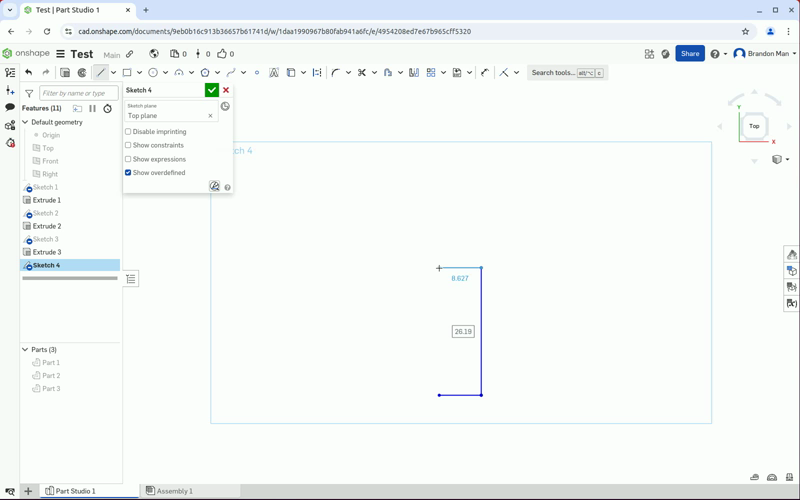
key_up(shift)
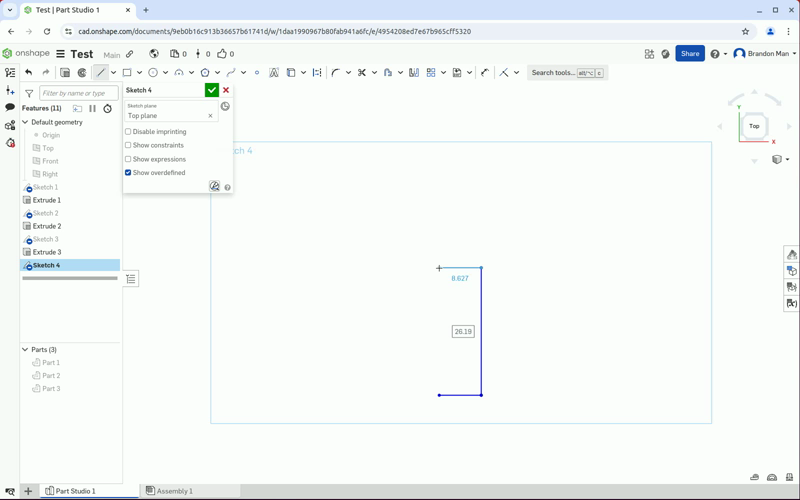
key_down(shift)
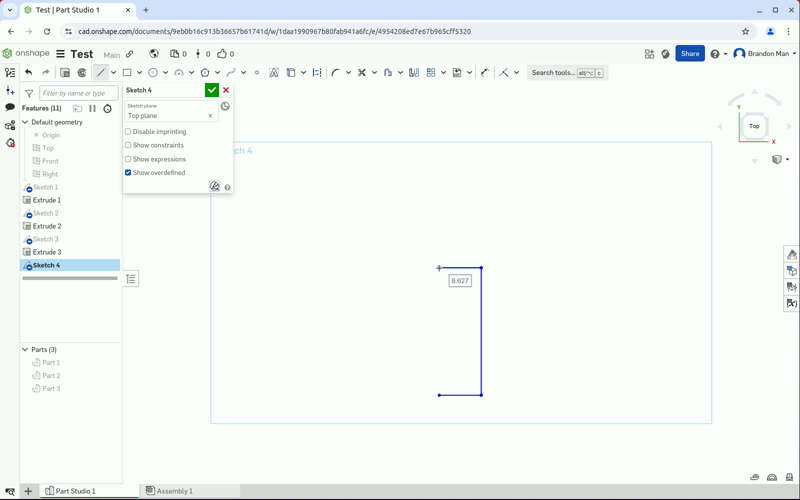
mouse_move(439, 395)
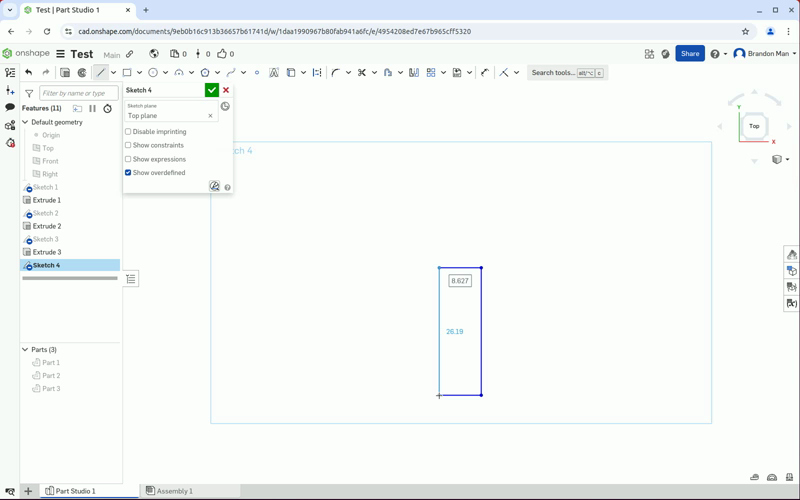
key_up(shift)
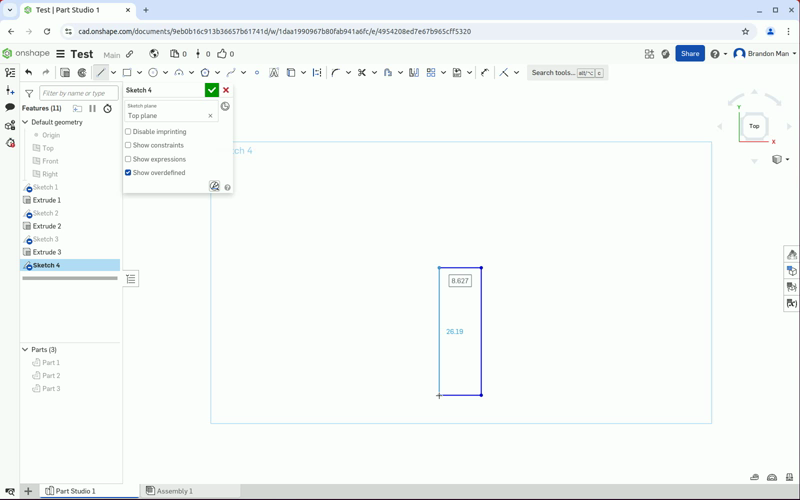
click(439, 395)
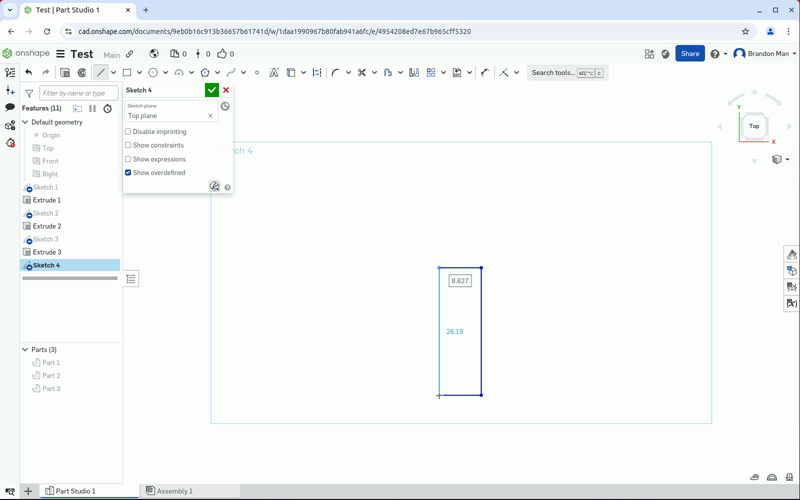
key(esc)
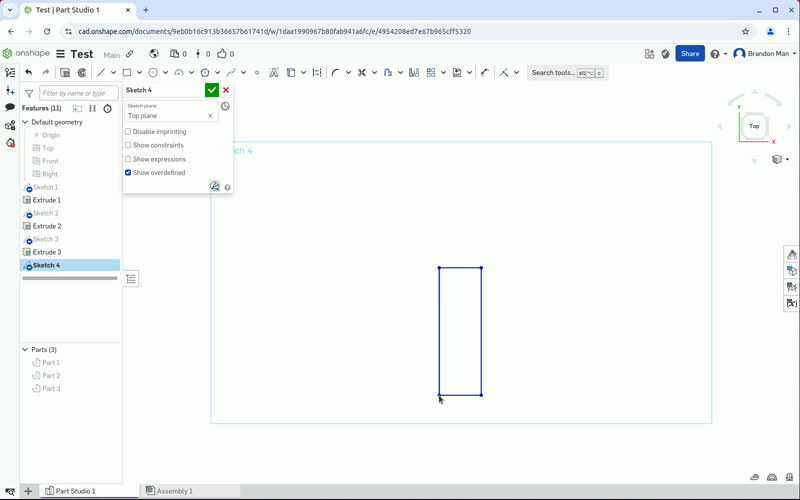
key(l)
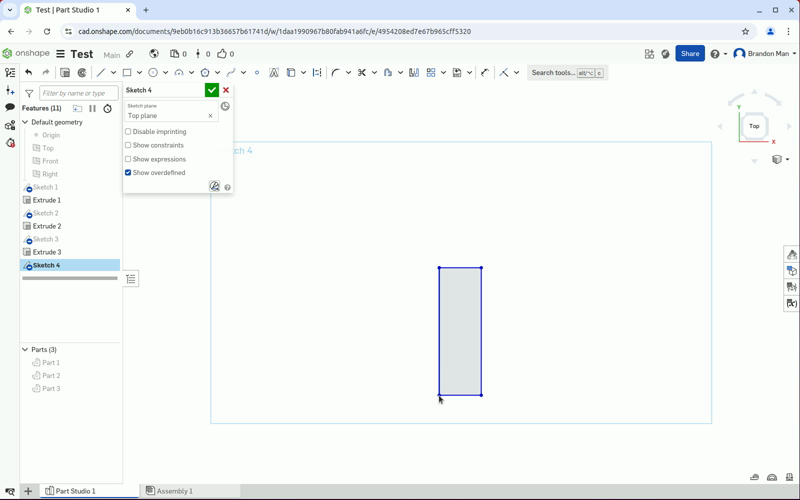
key_down(shift)
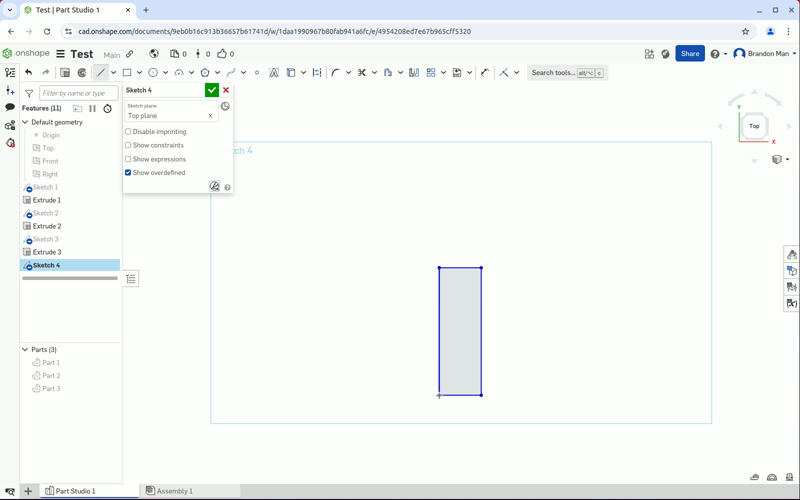
mouse_move(442, 392)
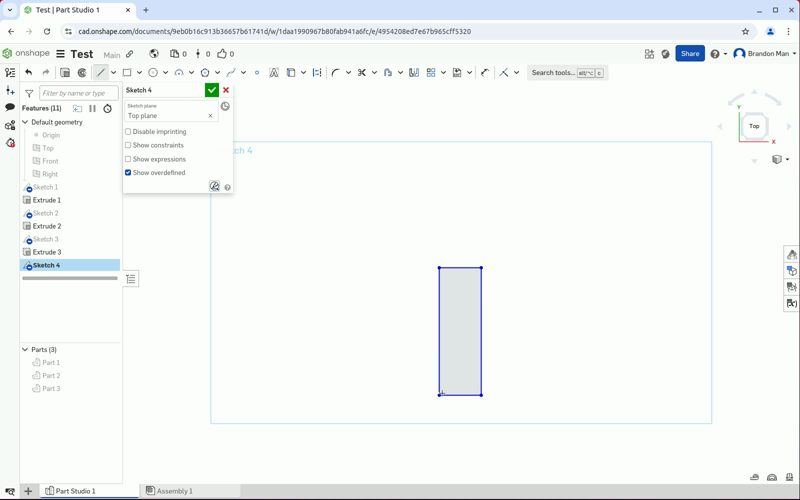
scroll(6)
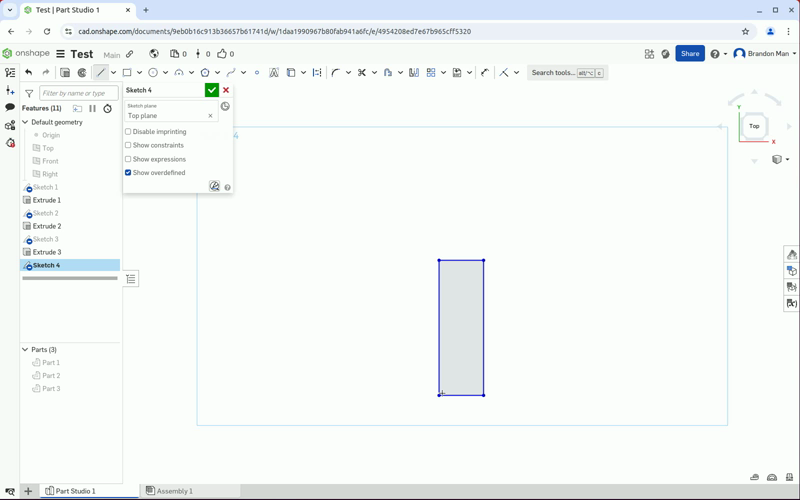
scroll(6)
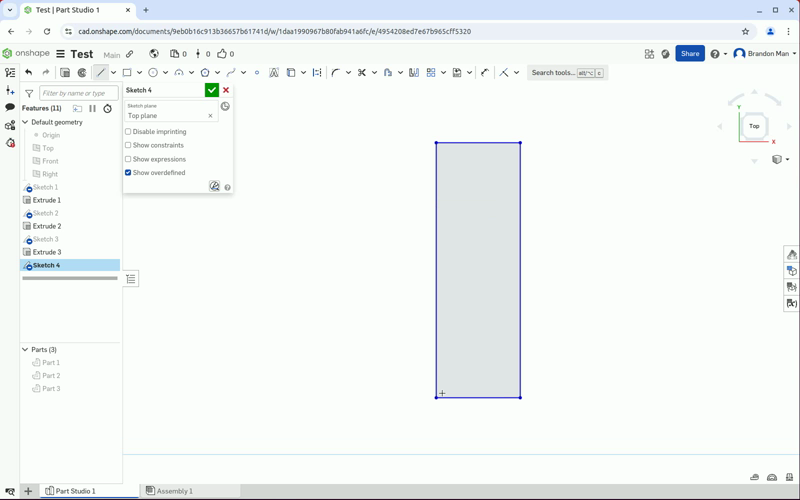
scroll(6)
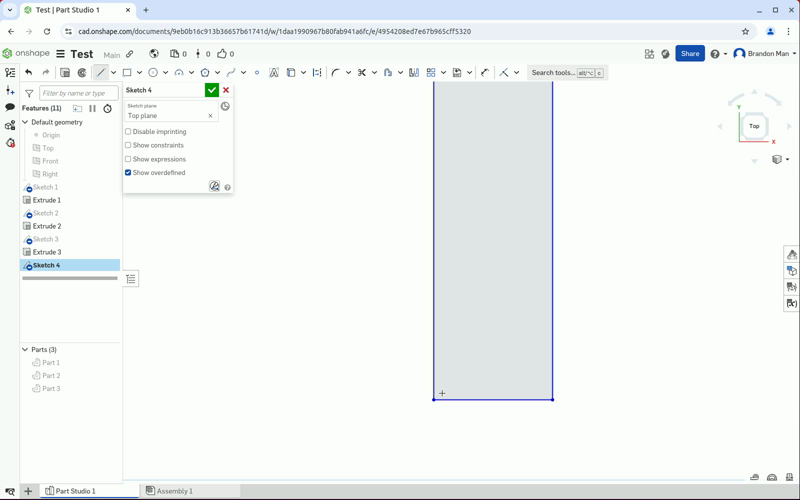
scroll(6)
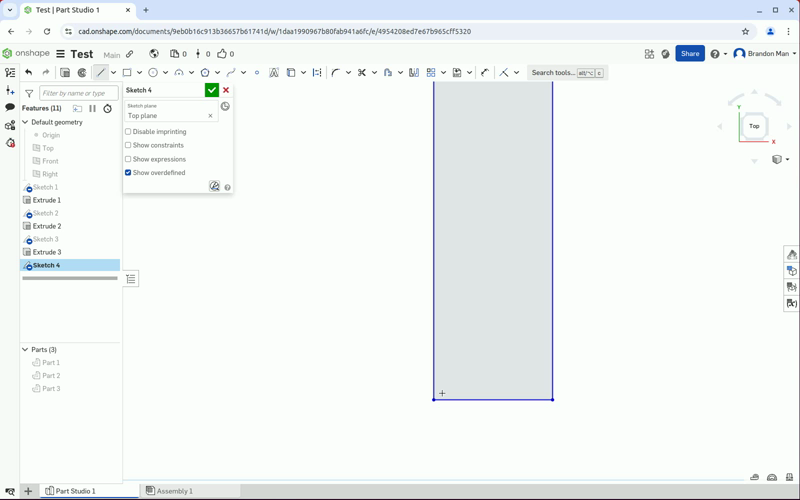
scroll(6)
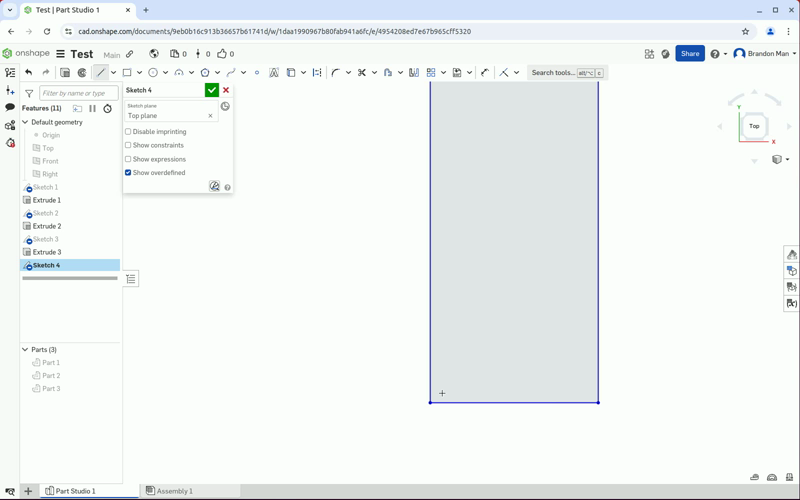
scroll(6)
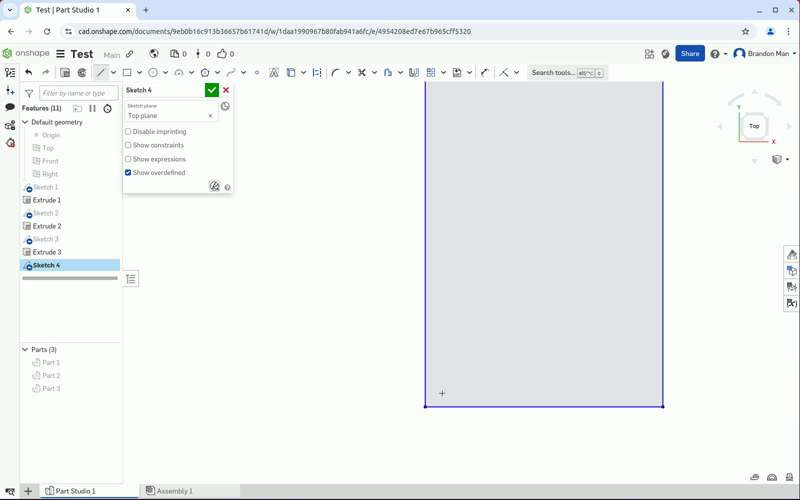
scroll(6)
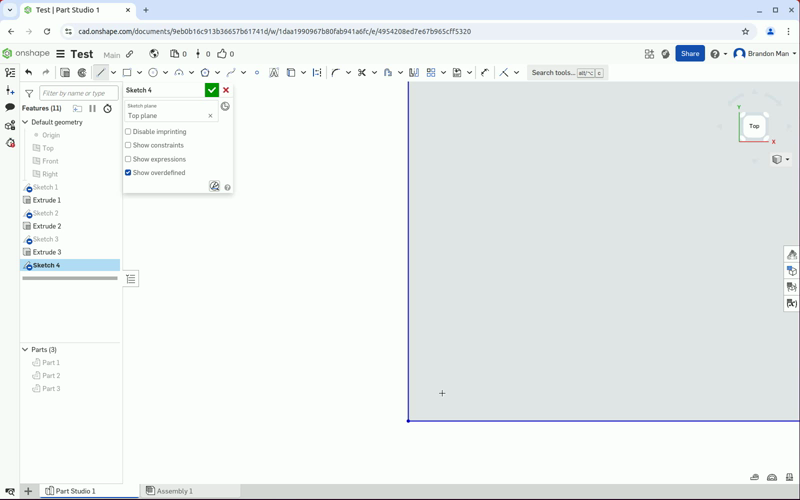
click(442, 392)
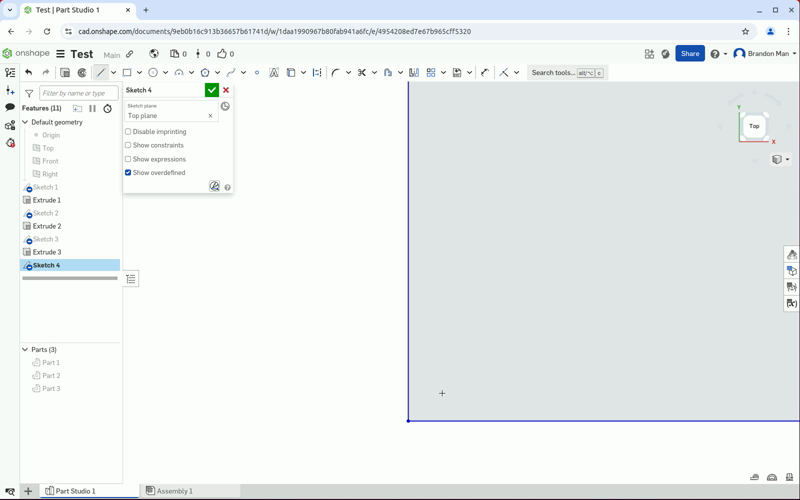
scroll(-6)
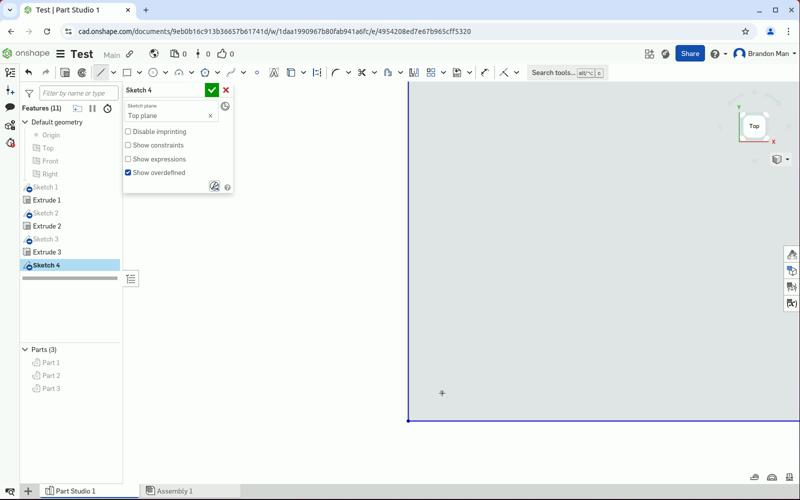
scroll(-6)
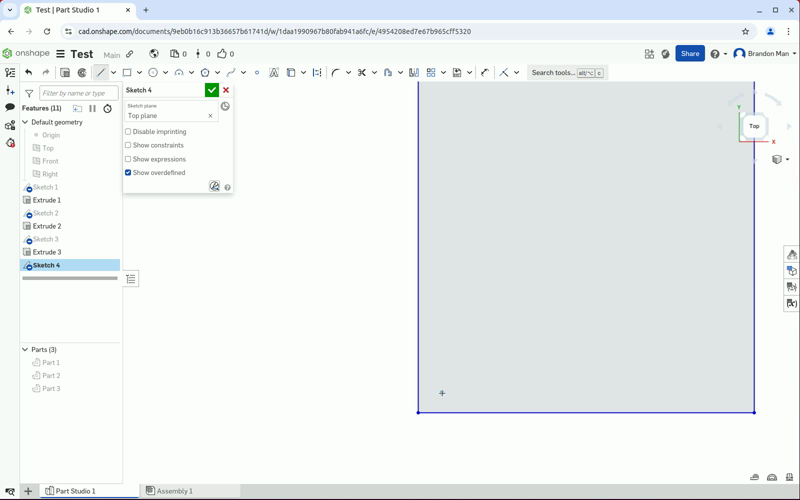
scroll(-6)
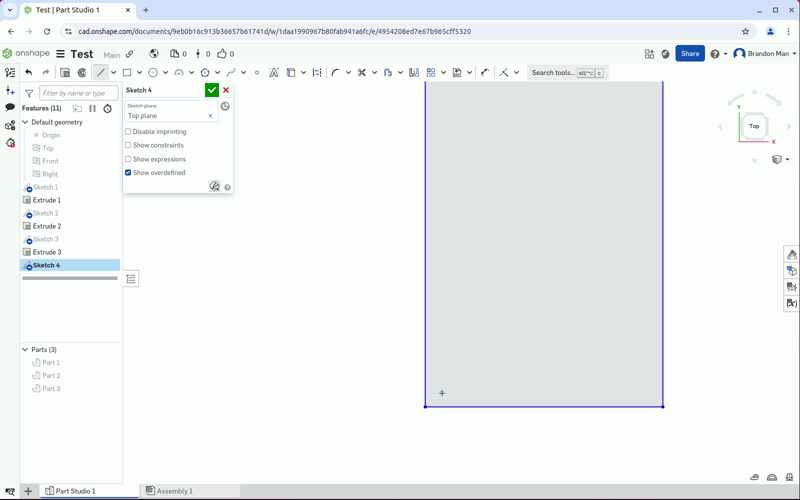
scroll(-6)
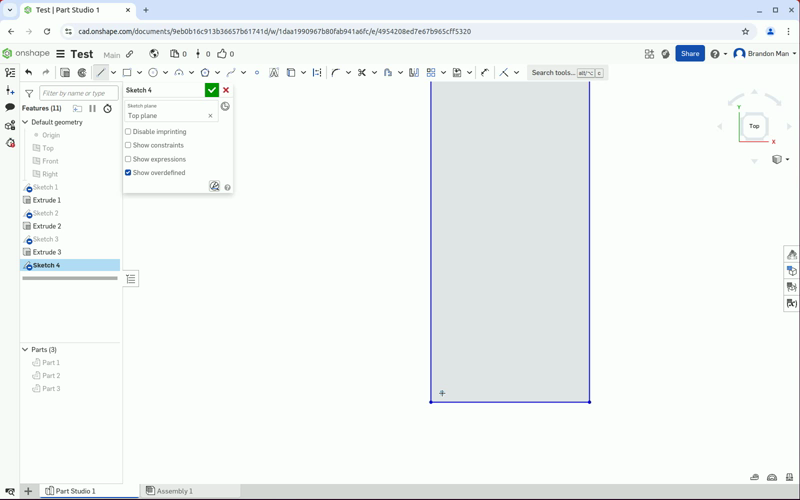
scroll(-6)
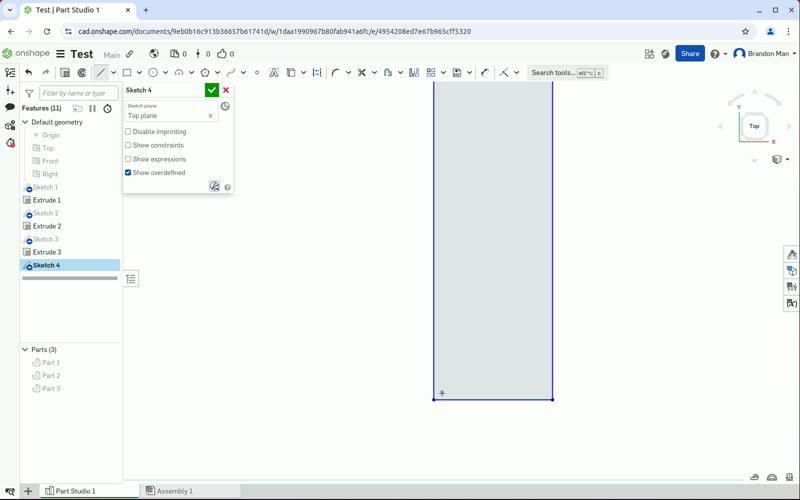
scroll(-6)
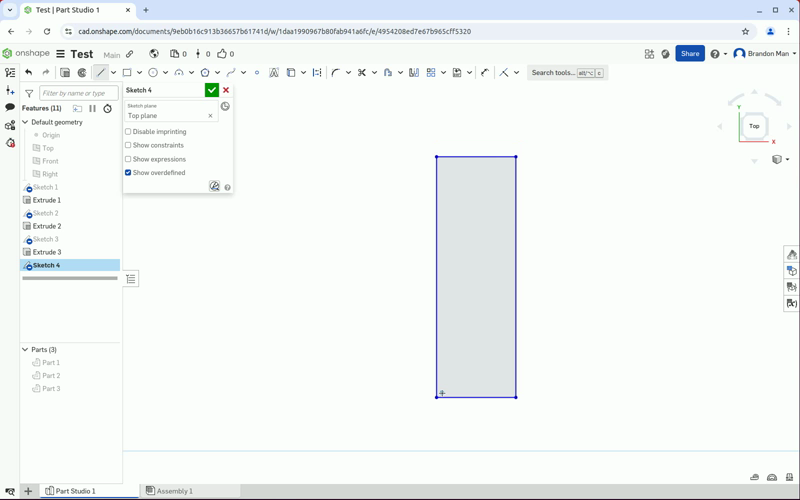
scroll(-6)
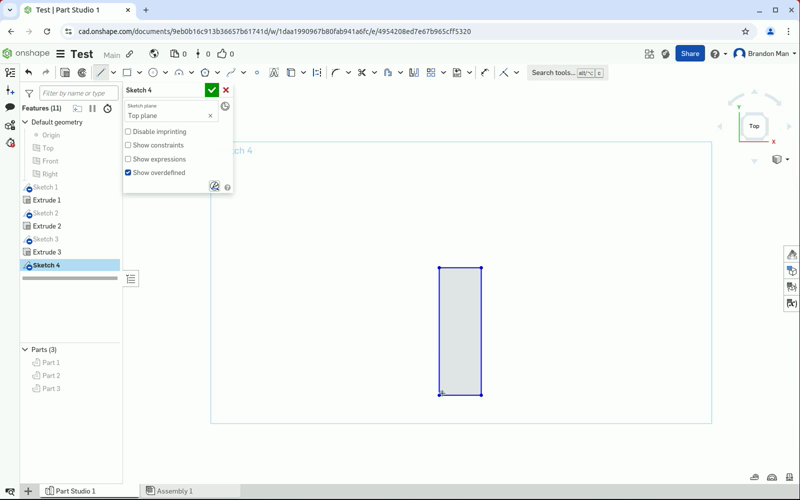
key_up(shift)
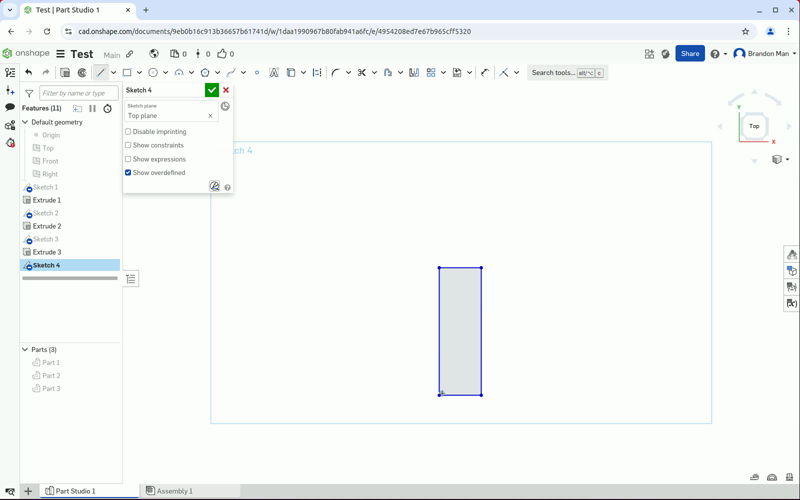
key_down(shift)
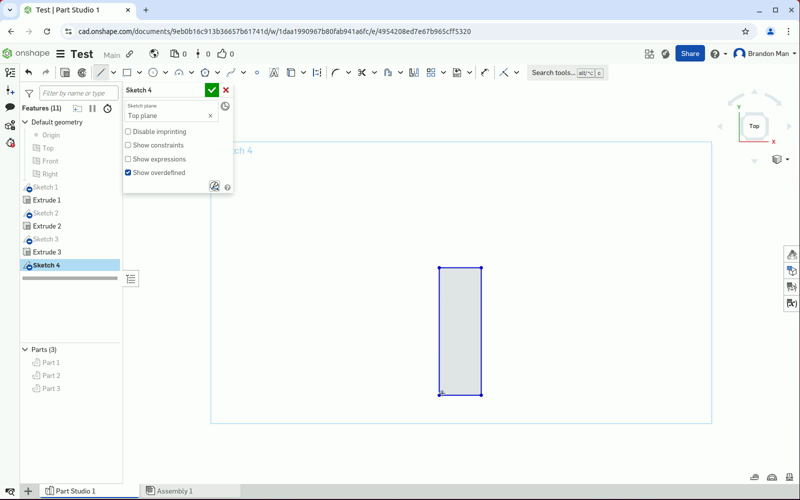
mouse_move(472, 392)
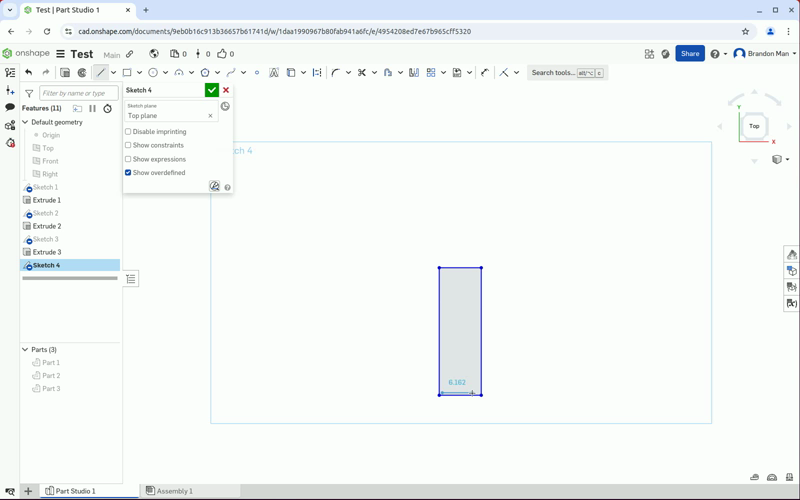
mouse_move(478, 392)
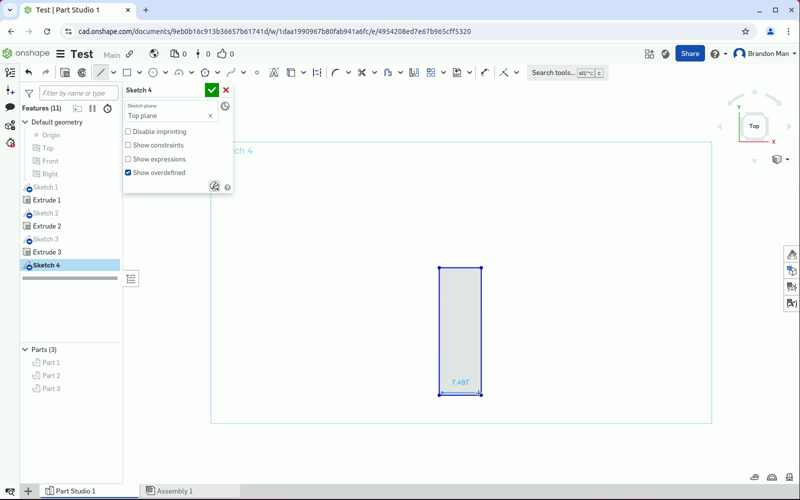
scroll(6)
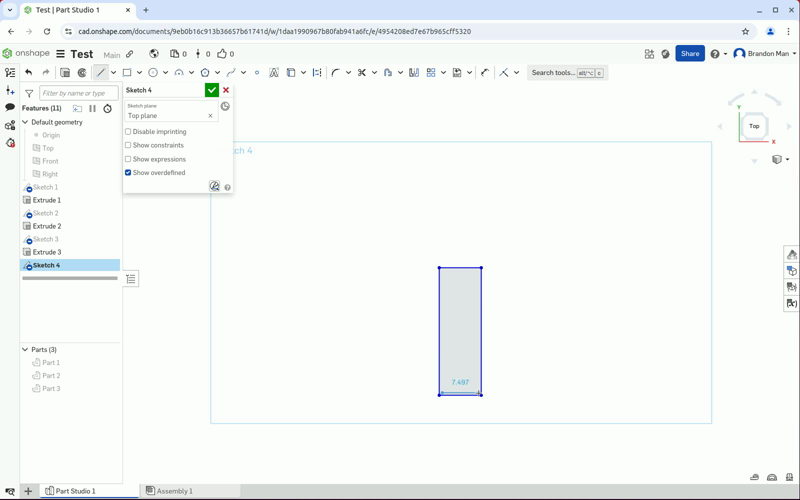
scroll(6)
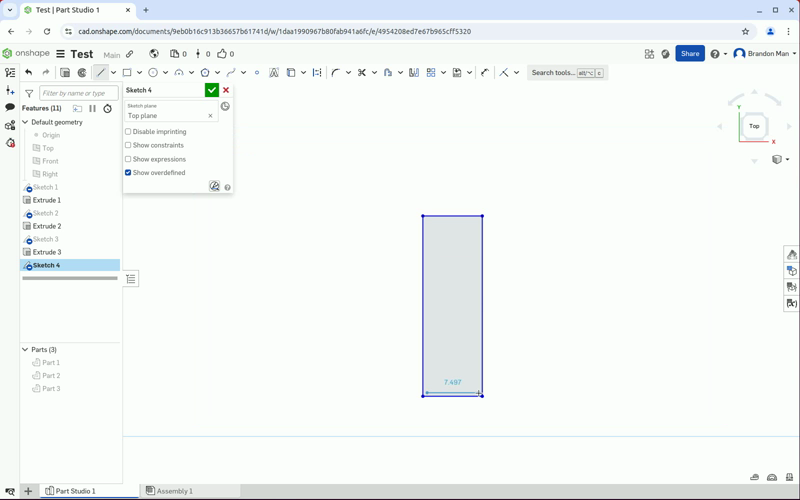
scroll(6)
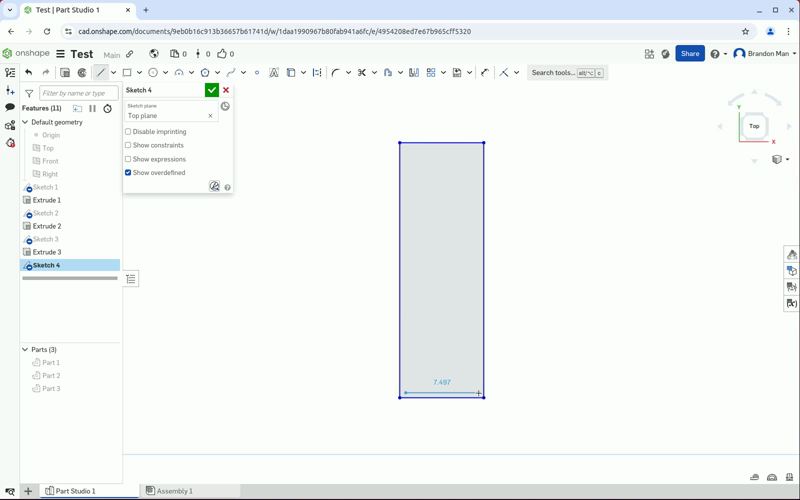
scroll(6)
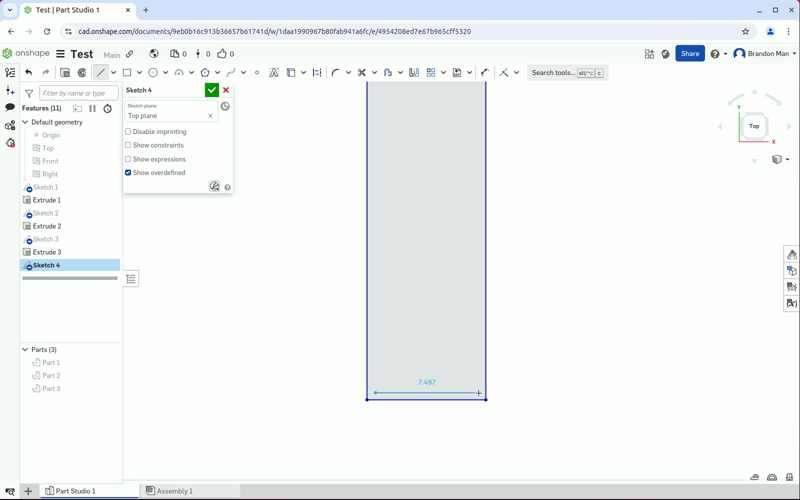
scroll(6)
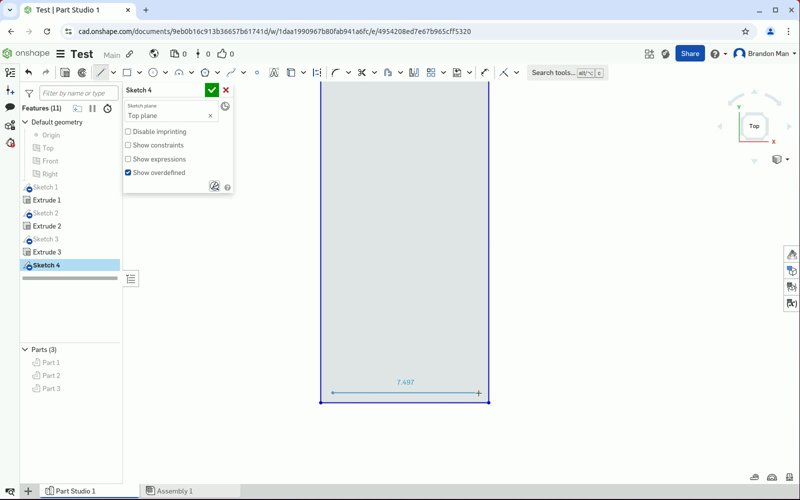
scroll(6)
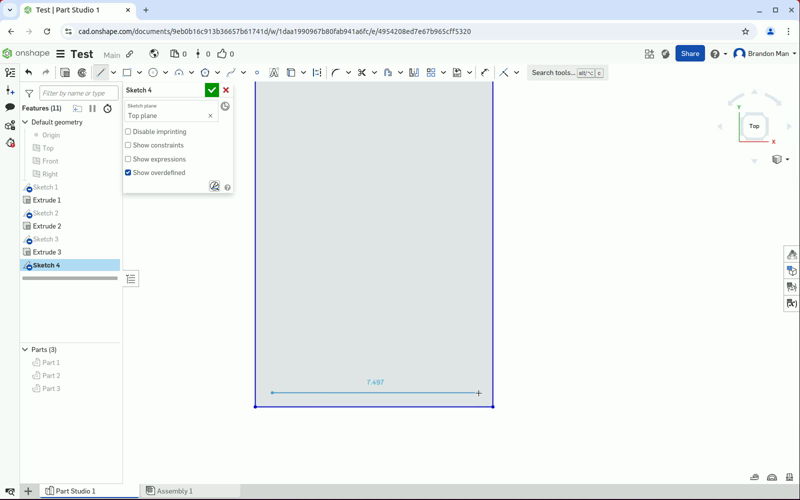
scroll(6)
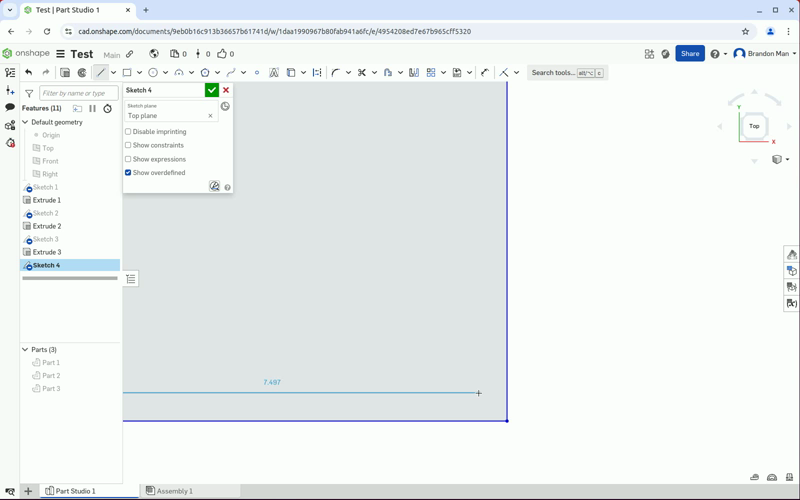
click(478, 392)
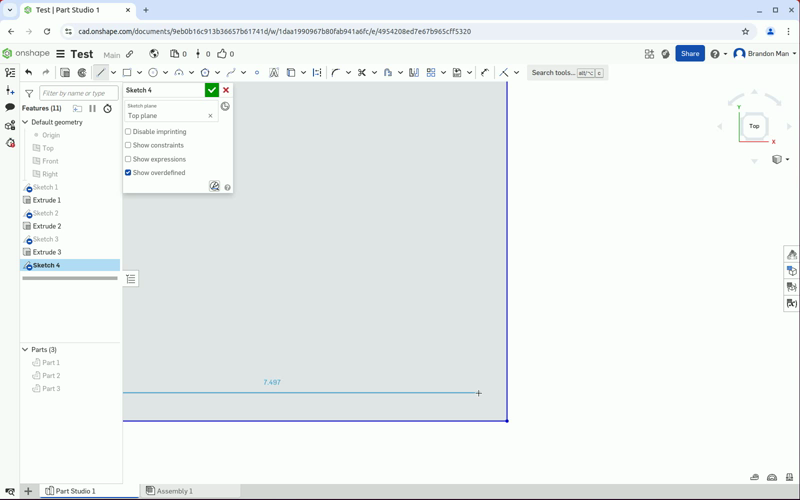
scroll(-6)
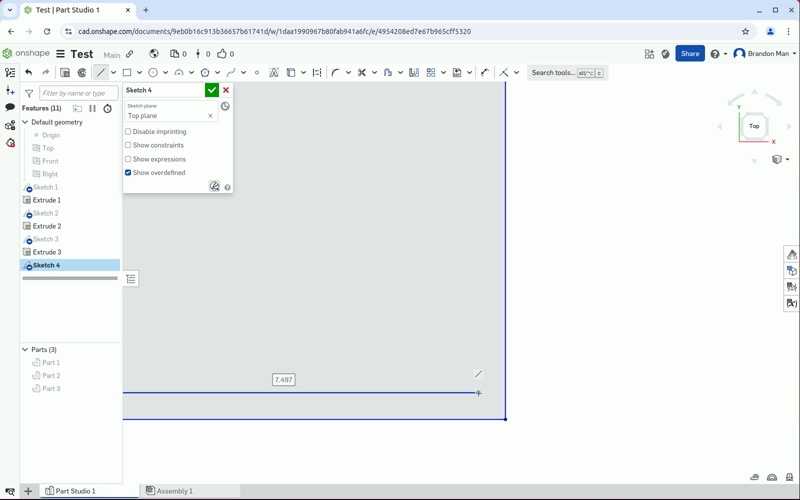
scroll(-6)
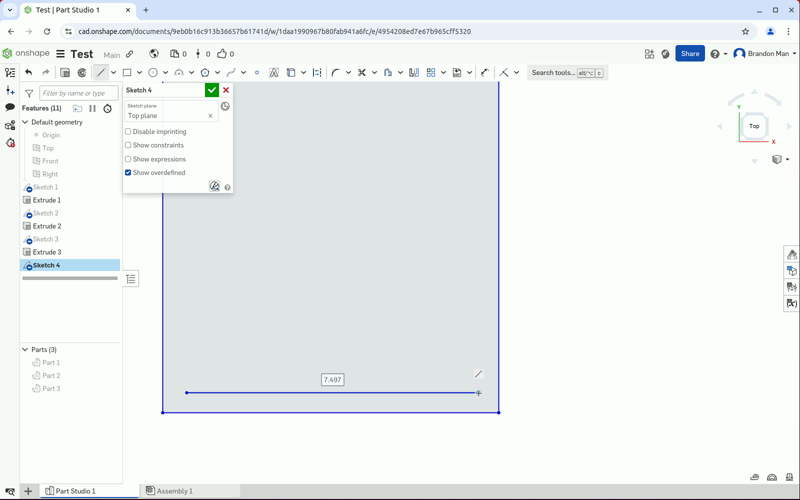
scroll(-6)
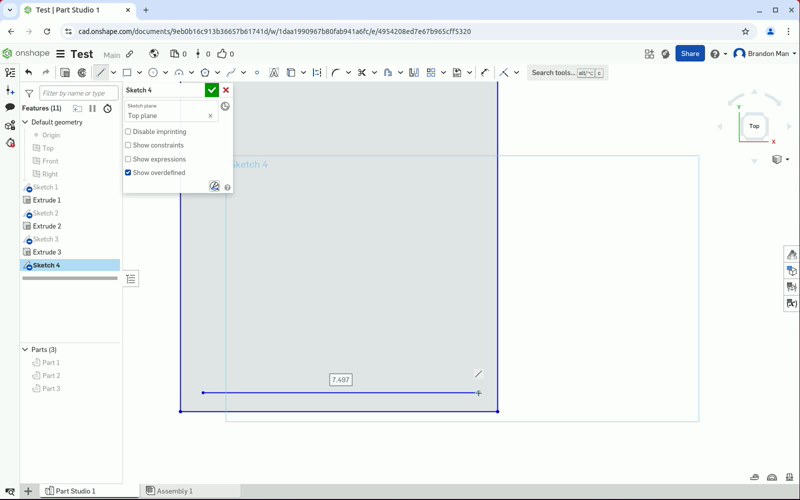
scroll(-6)
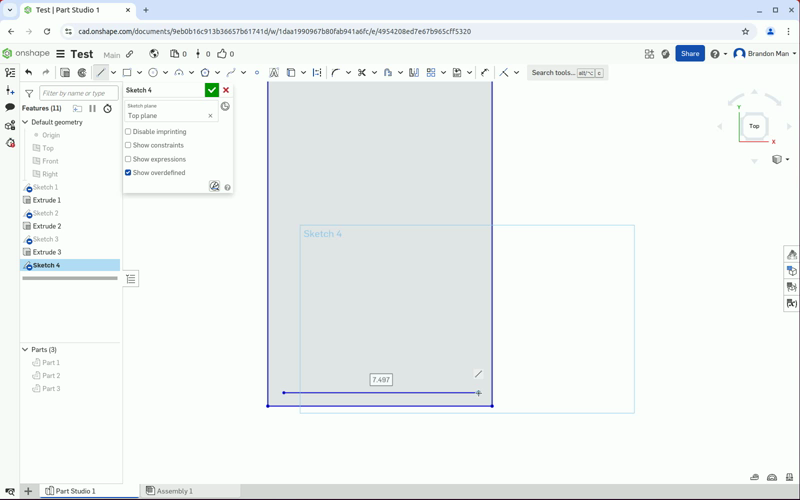
scroll(-6)
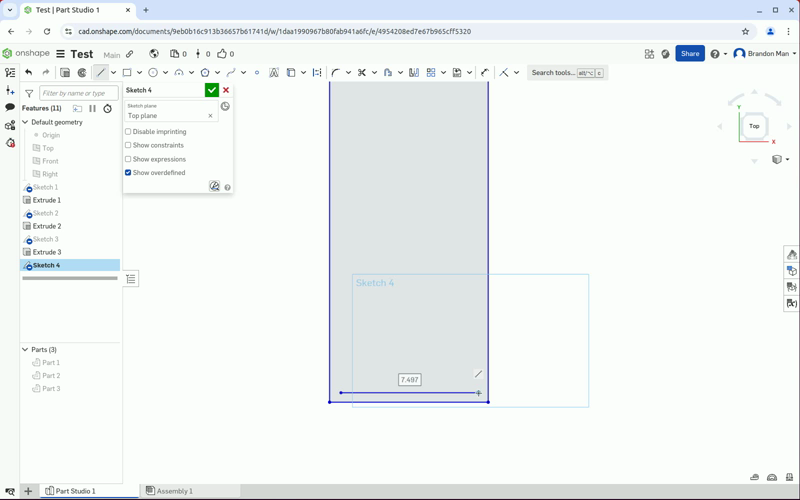
scroll(-6)
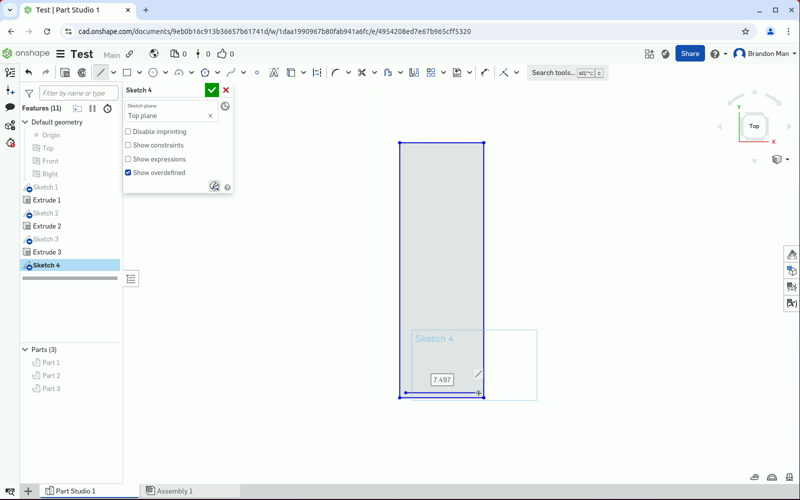
scroll(-6)
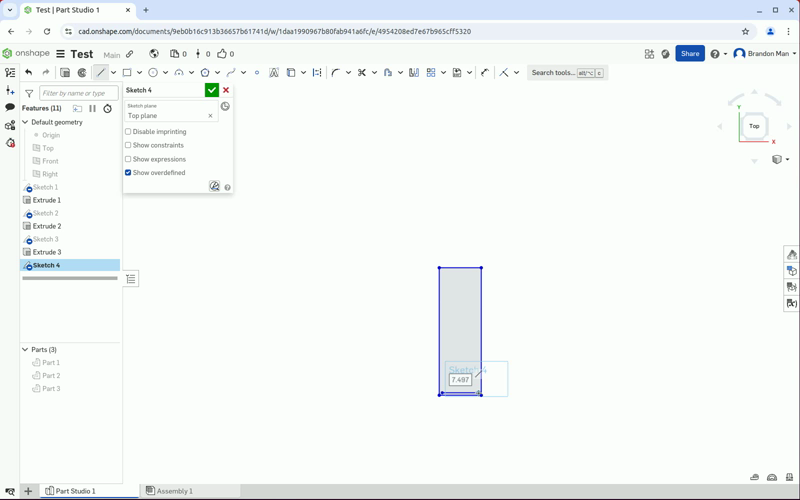
key_up(shift)
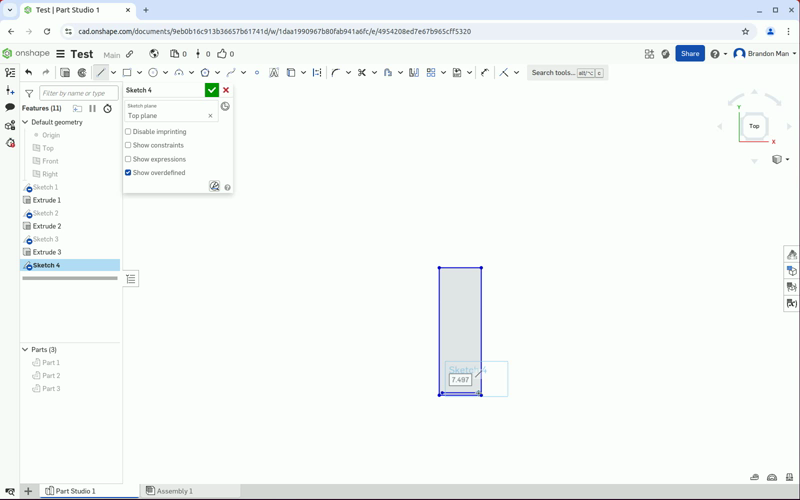
key_down(shift)
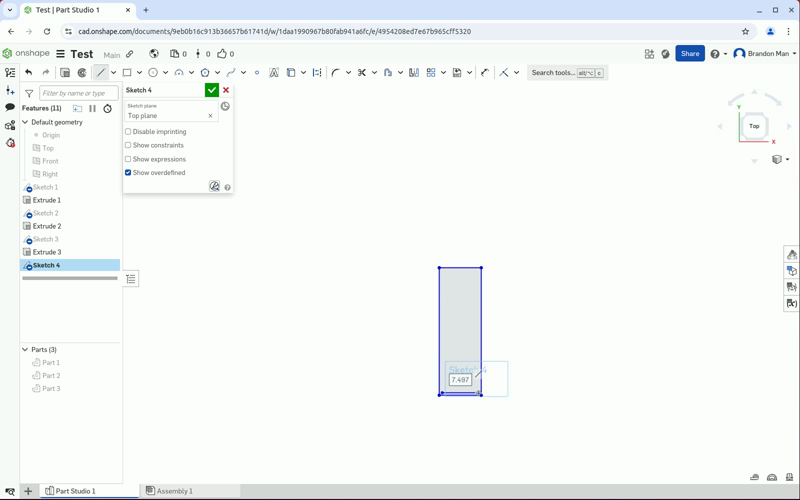
mouse_move(478, 270)
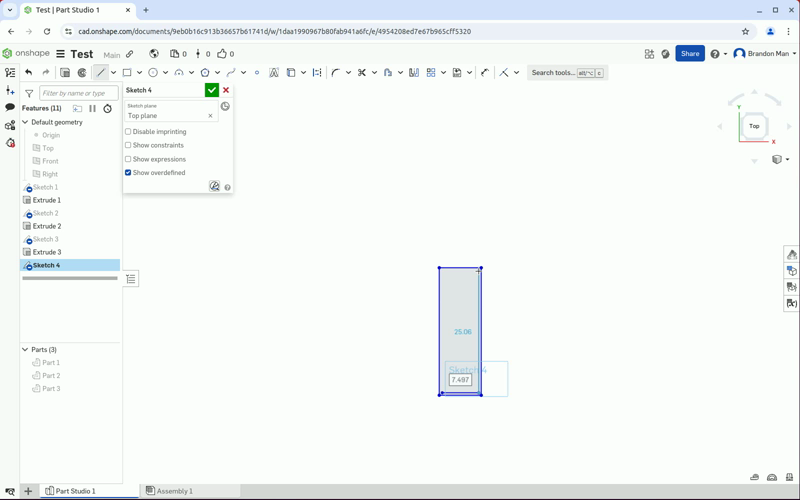
scroll(6)
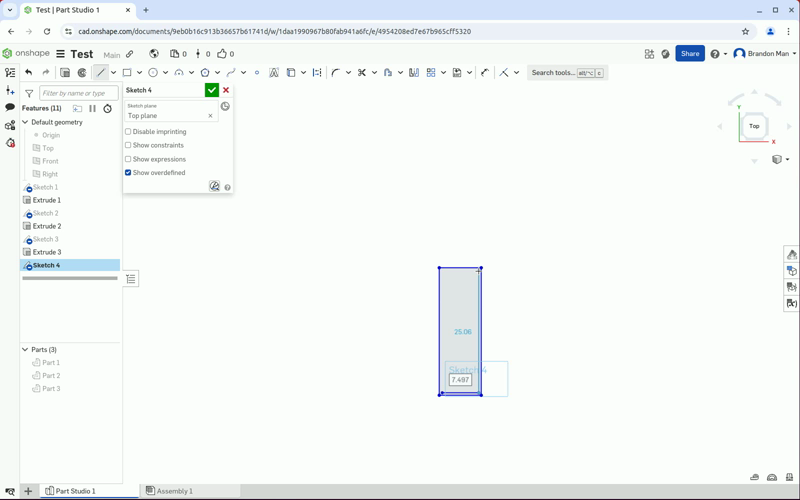
scroll(6)
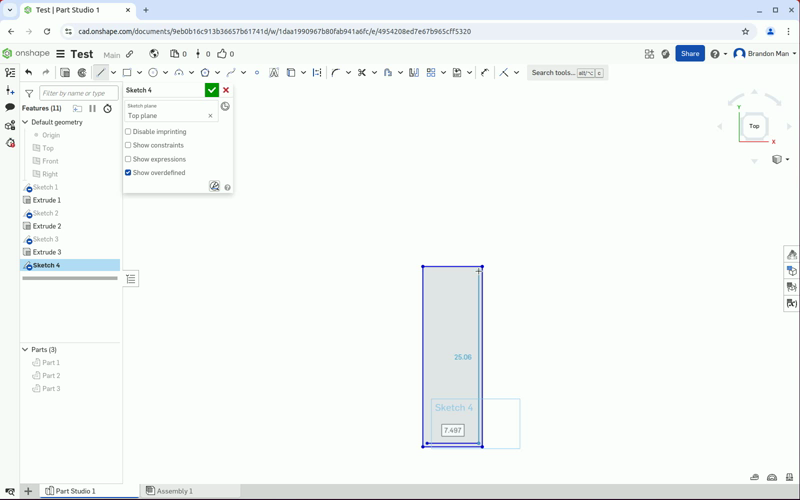
scroll(6)
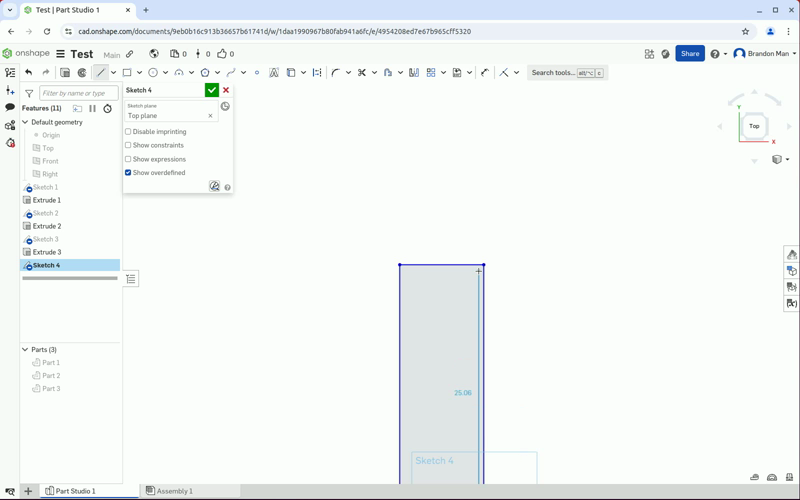
scroll(6)
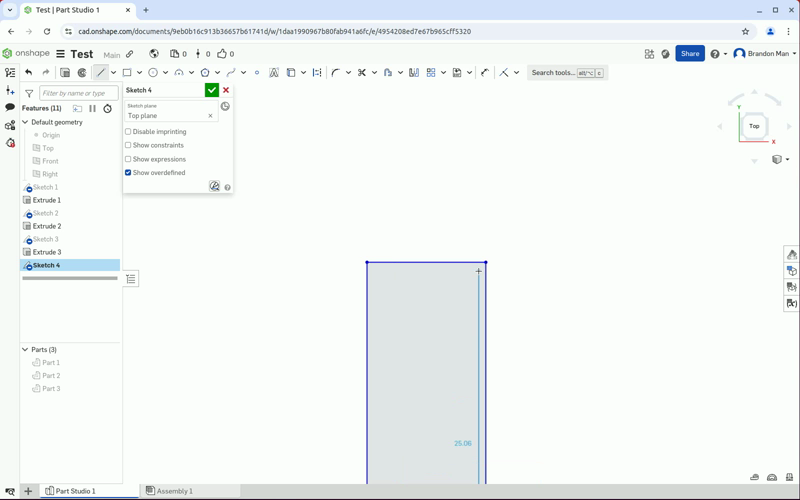
scroll(6)
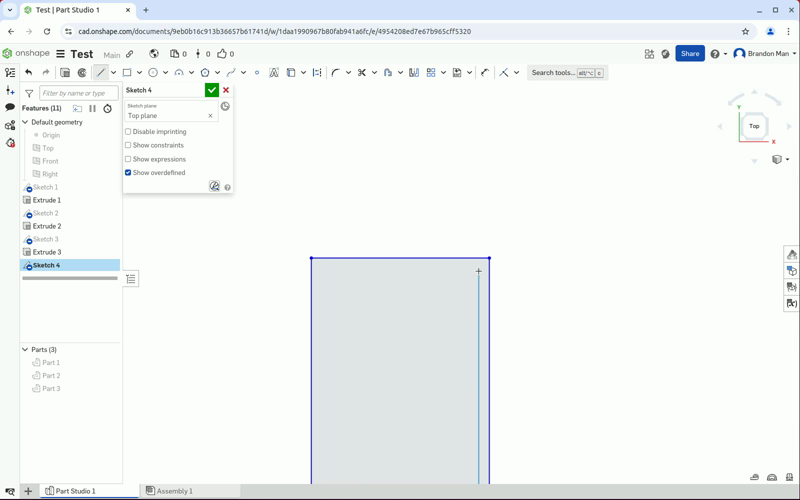
scroll(6)
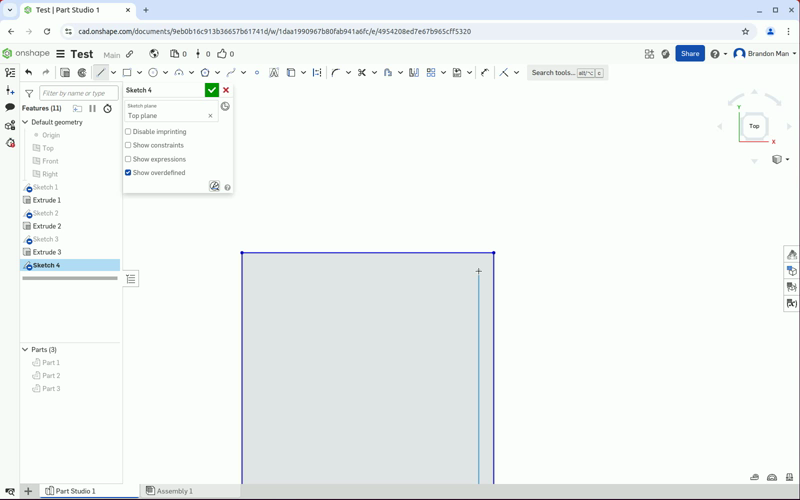
scroll(6)
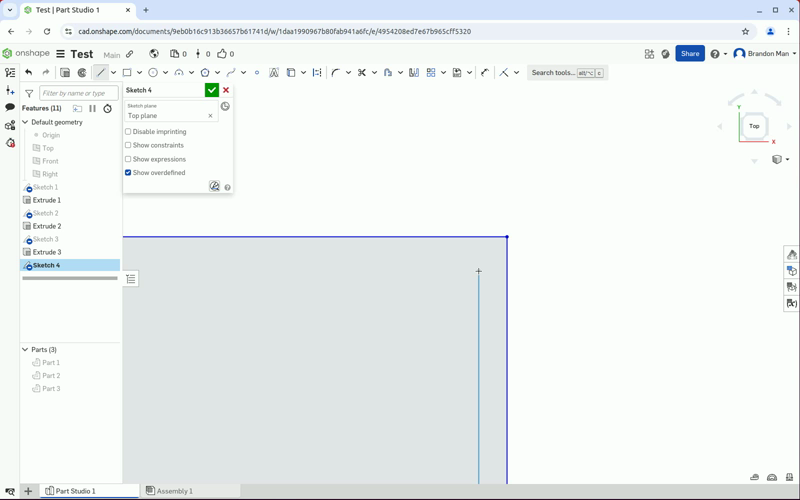
click(478, 270)
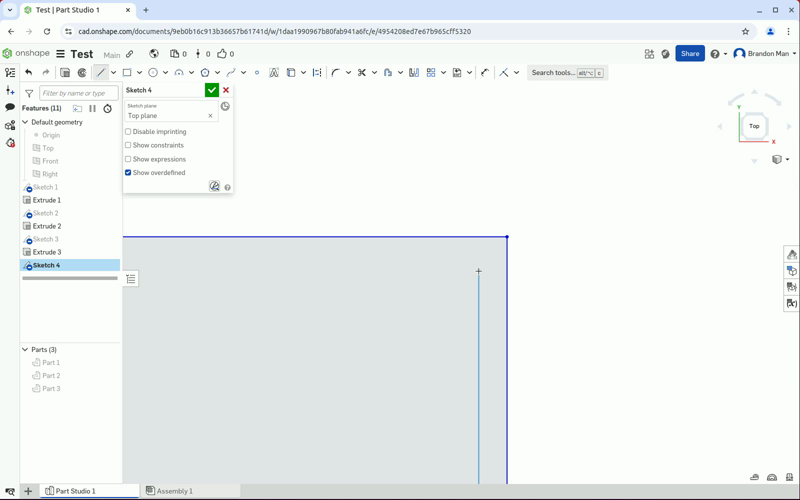
scroll(-6)
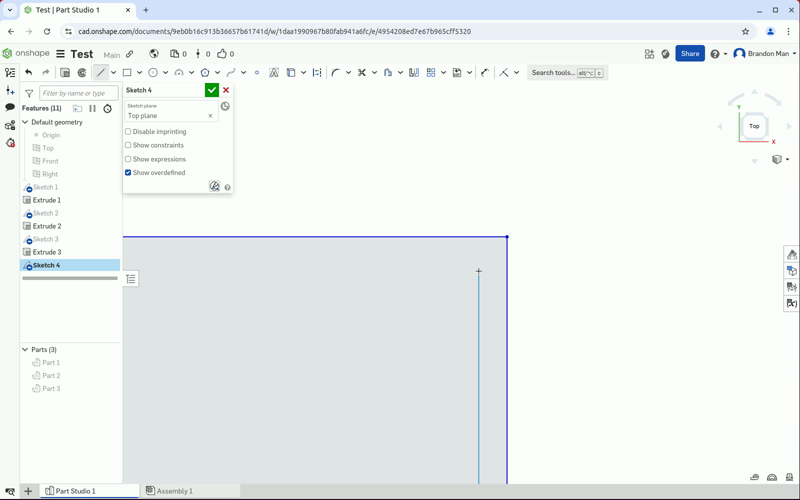
scroll(-6)
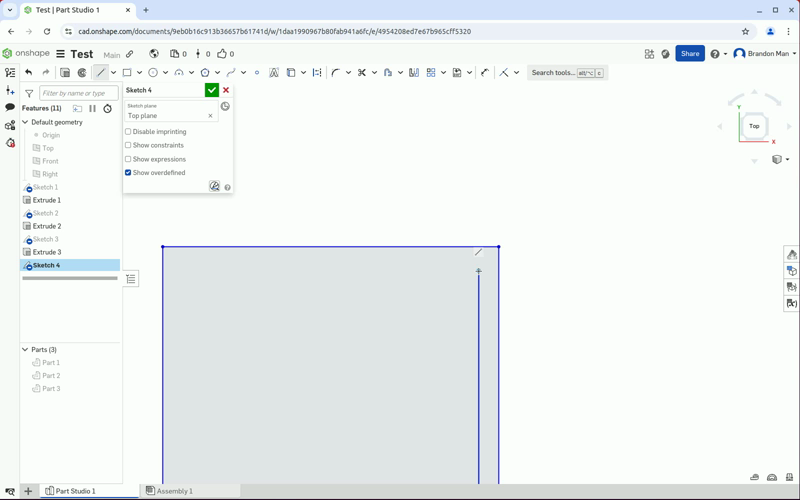
scroll(-6)
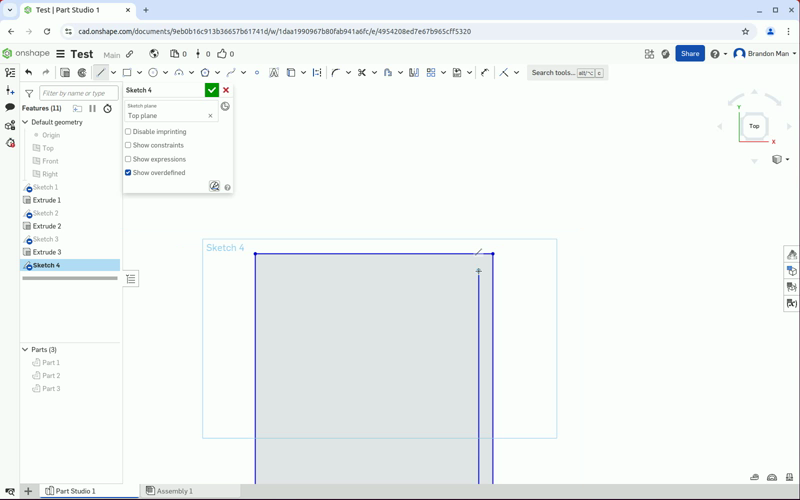
scroll(-6)
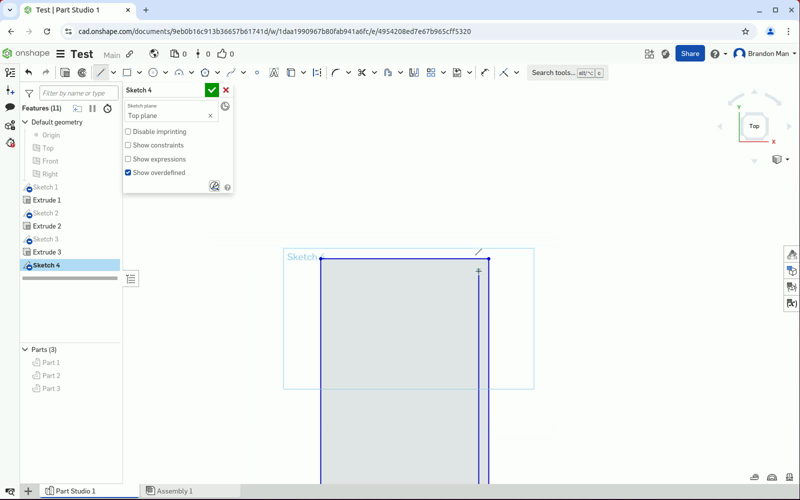
scroll(-6)
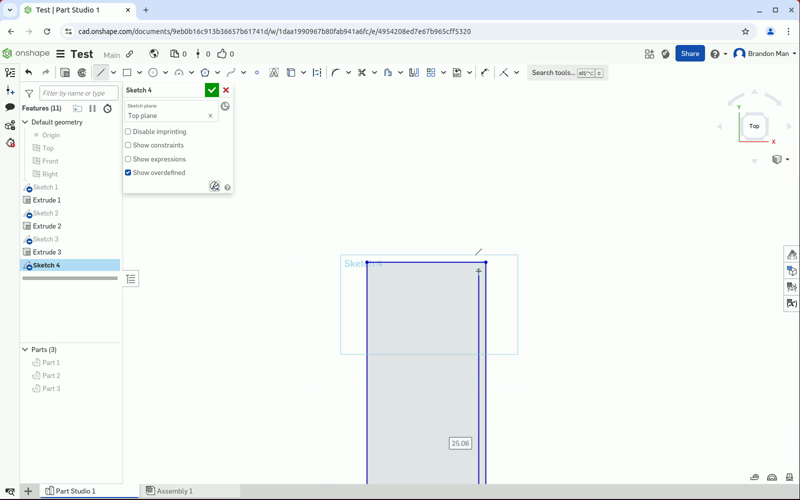
scroll(-6)
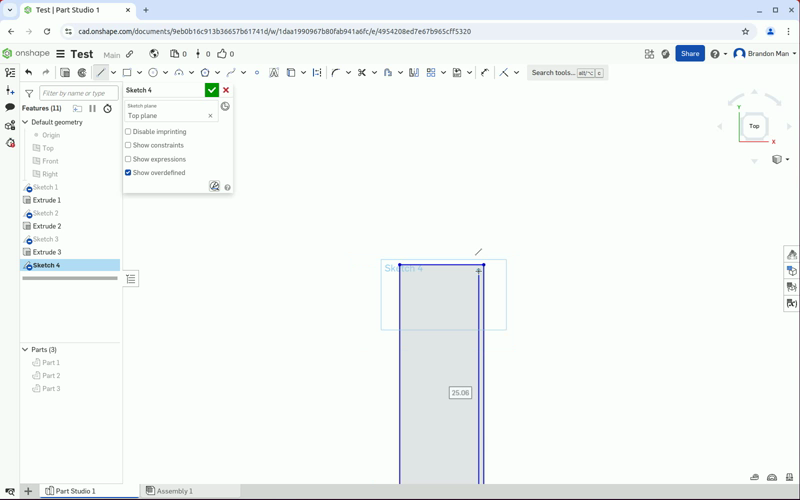
scroll(-6)
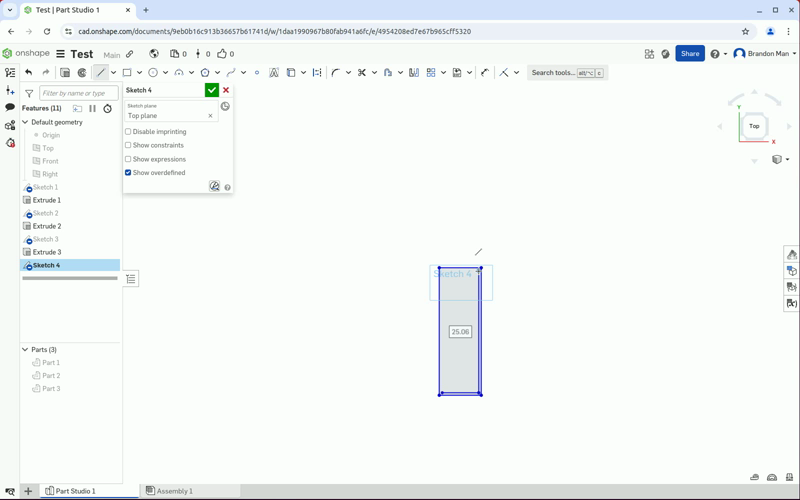
key_up(shift)
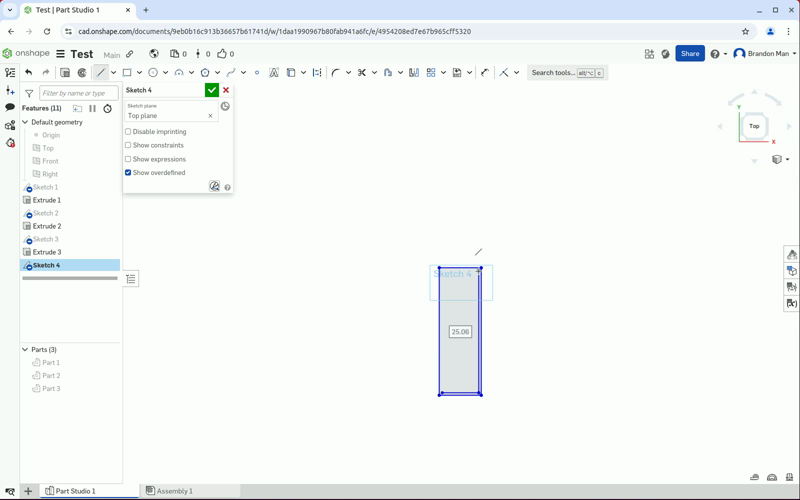
key_down(shift)
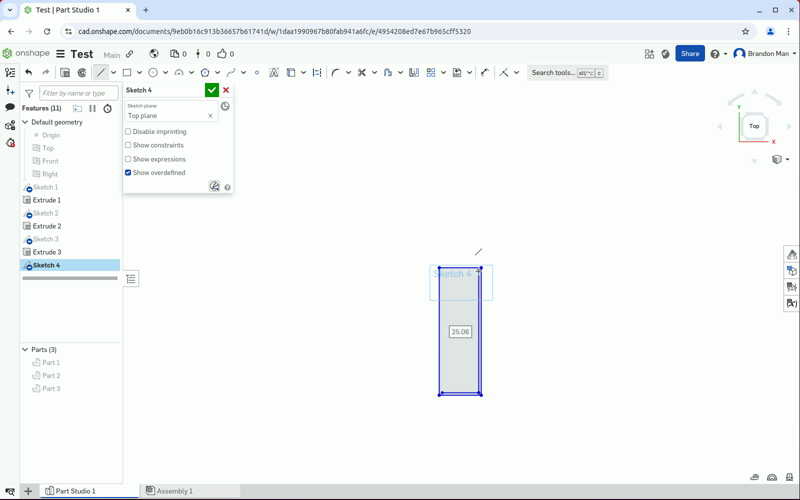
mouse_move(508, 270)
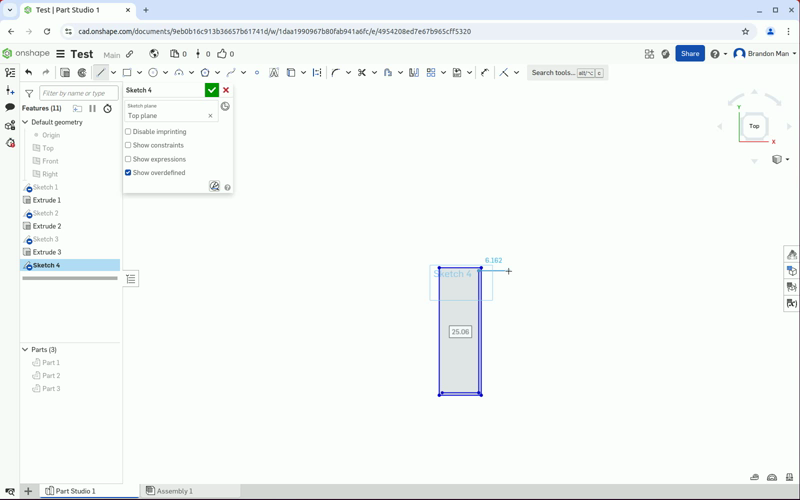
mouse_move(442, 270)
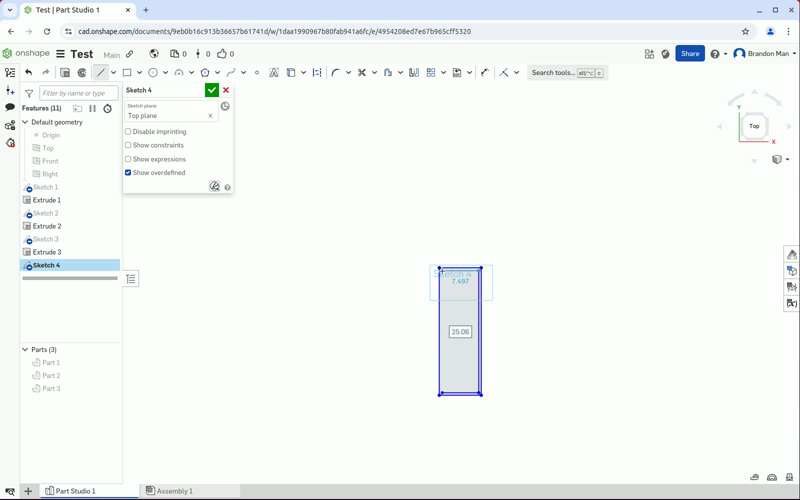
scroll(6)
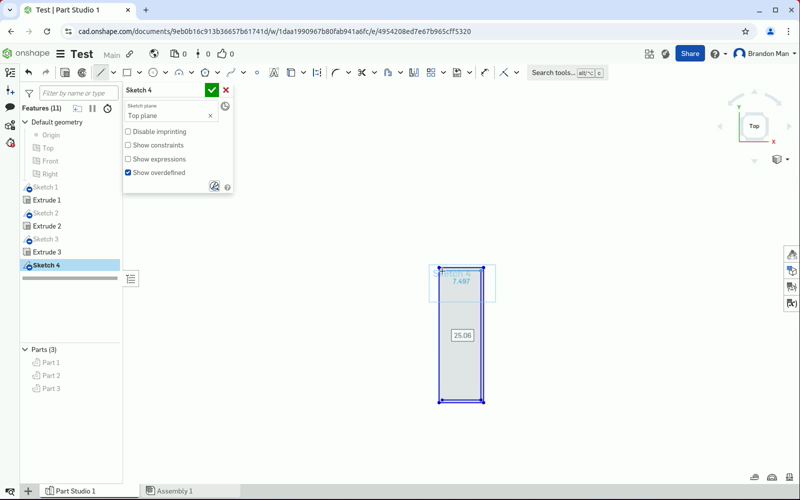
scroll(6)
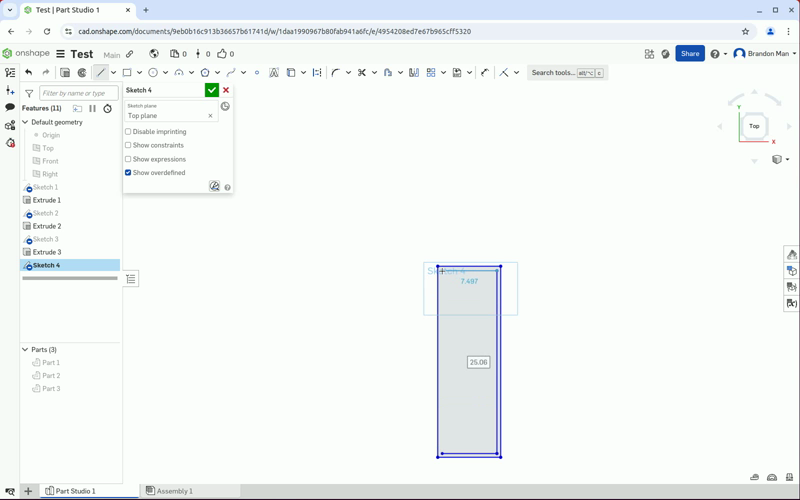
scroll(6)
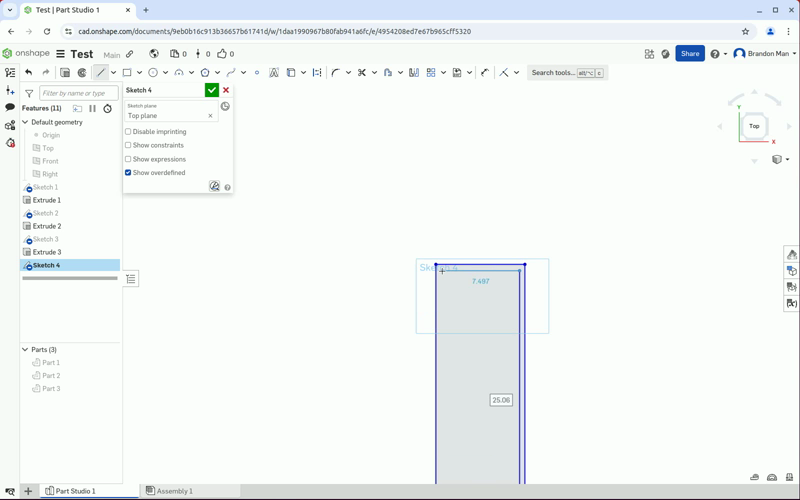
scroll(6)
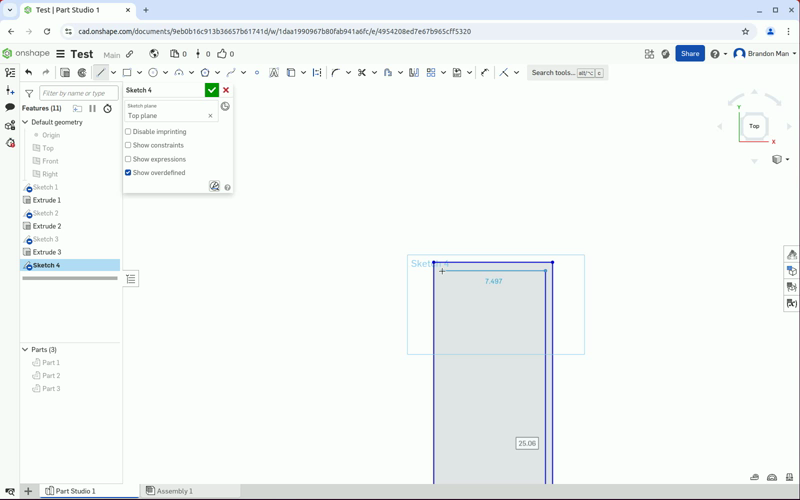
scroll(6)
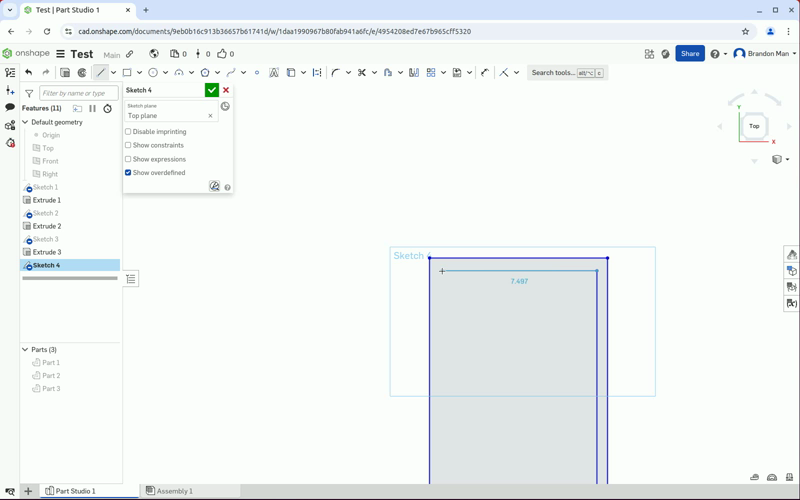
scroll(6)
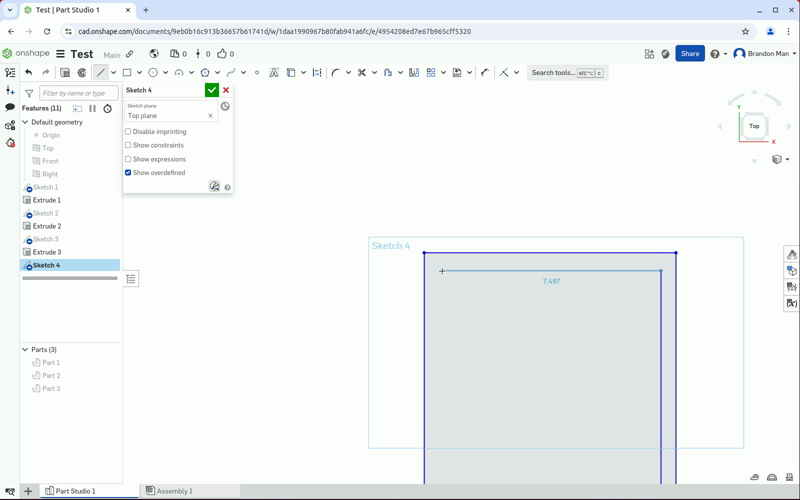
scroll(6)
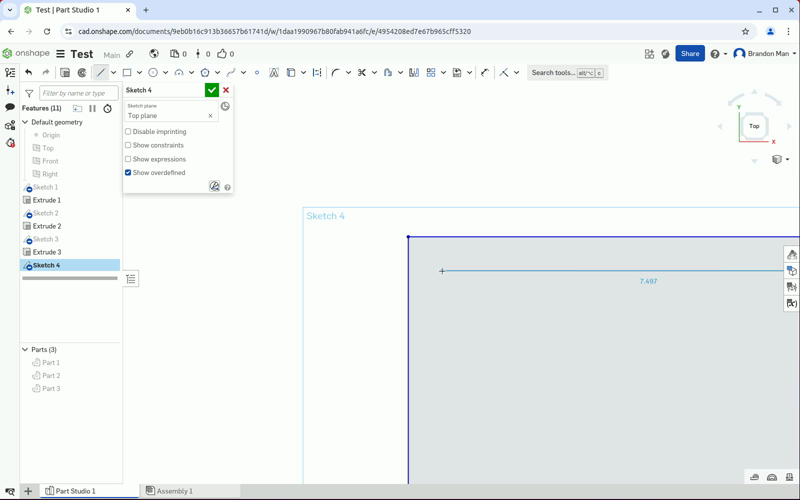
click(442, 270)
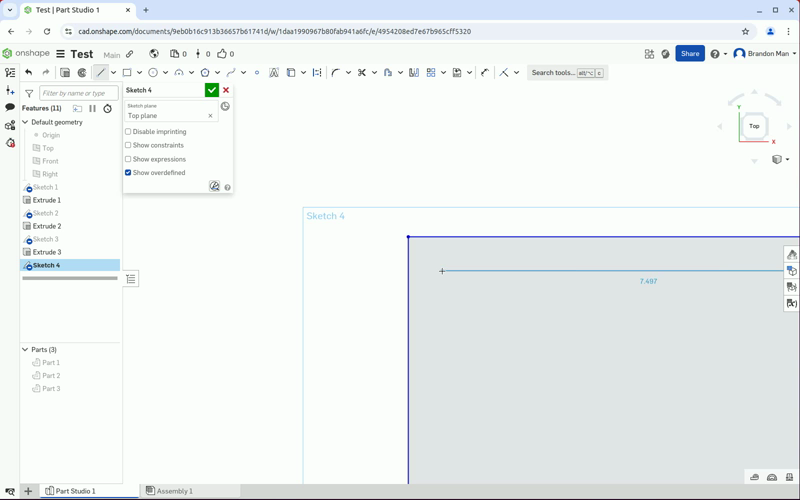
scroll(-6)
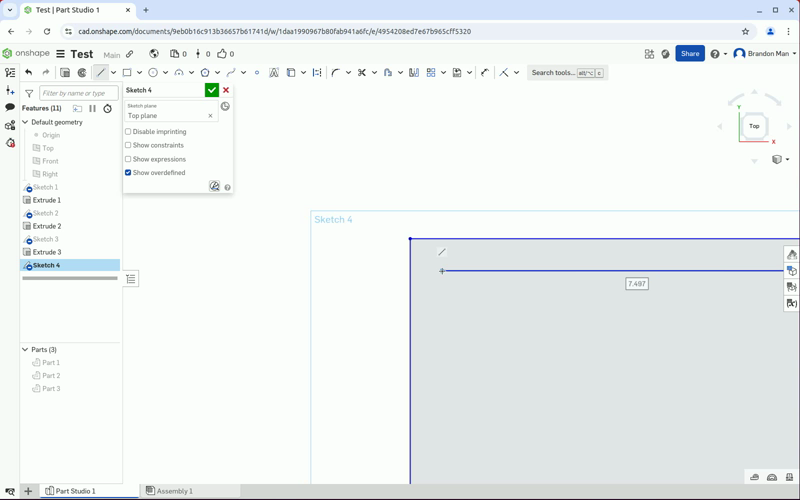
scroll(-6)
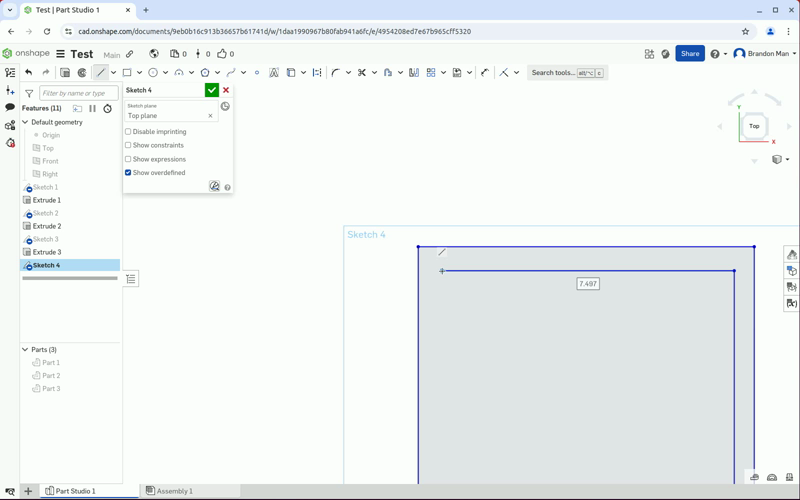
scroll(-6)
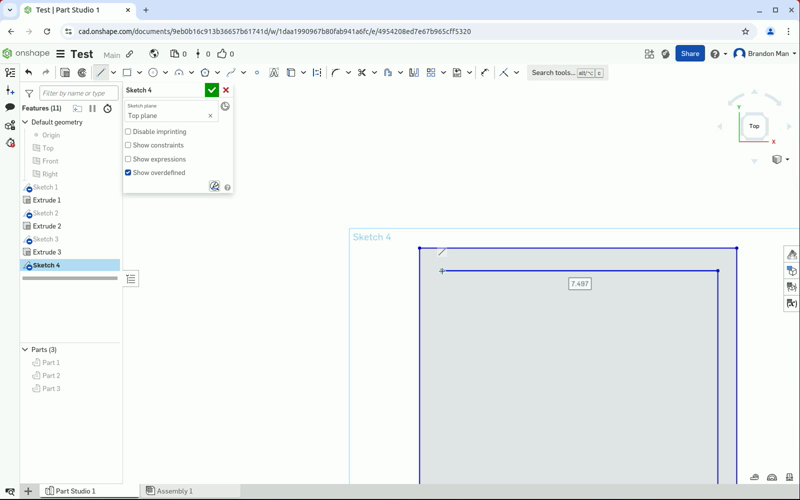
scroll(-6)
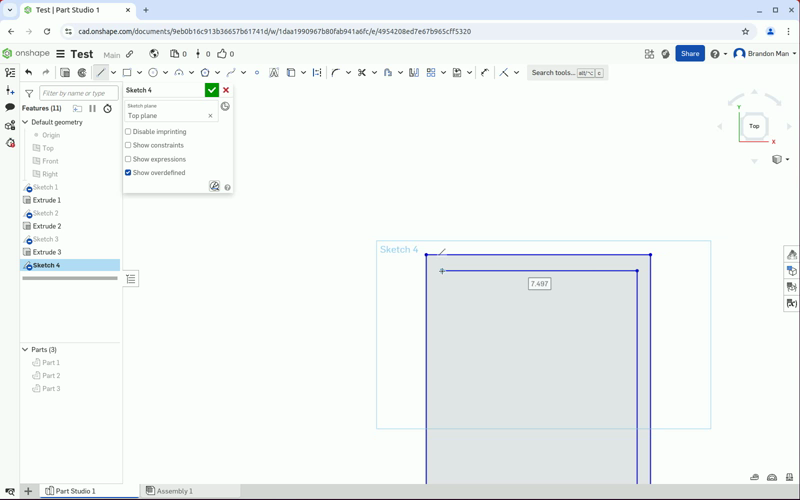
scroll(-6)
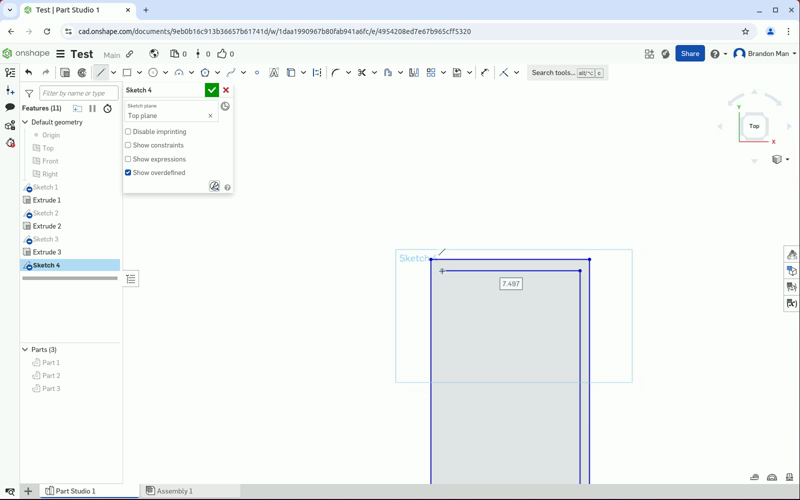
scroll(-6)
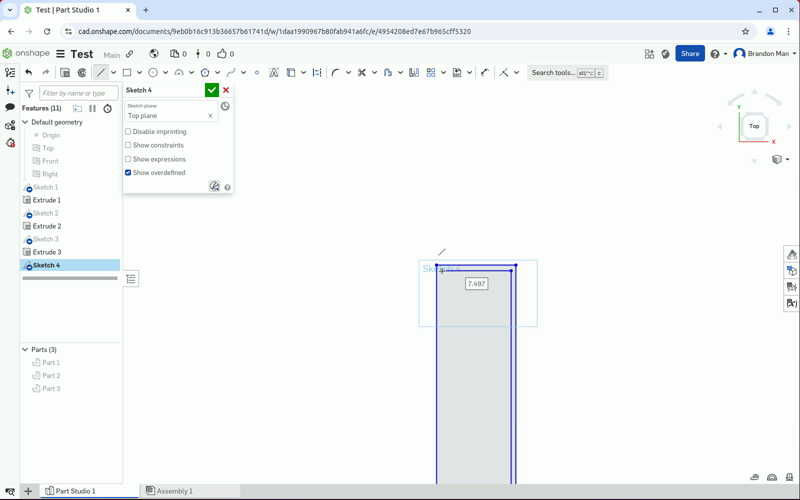
scroll(-6)
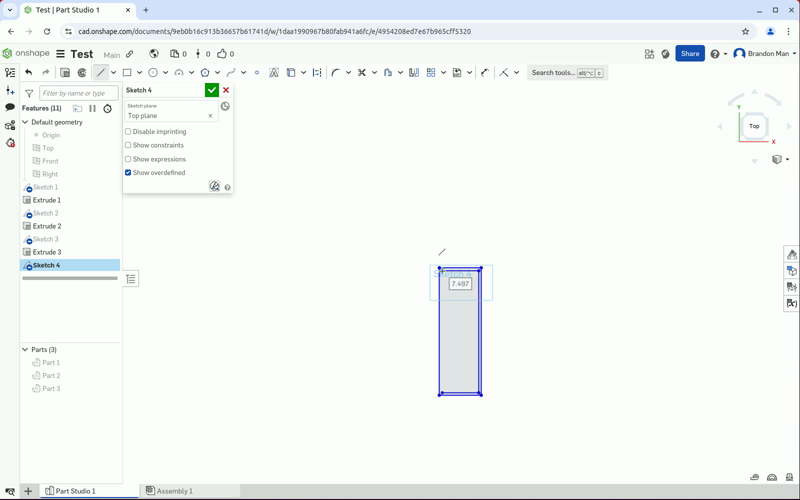
key_up(shift)
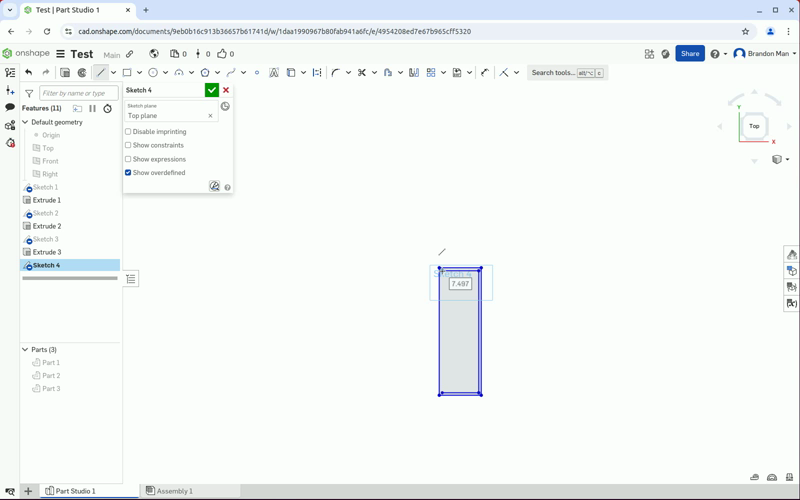
key_down(shift)
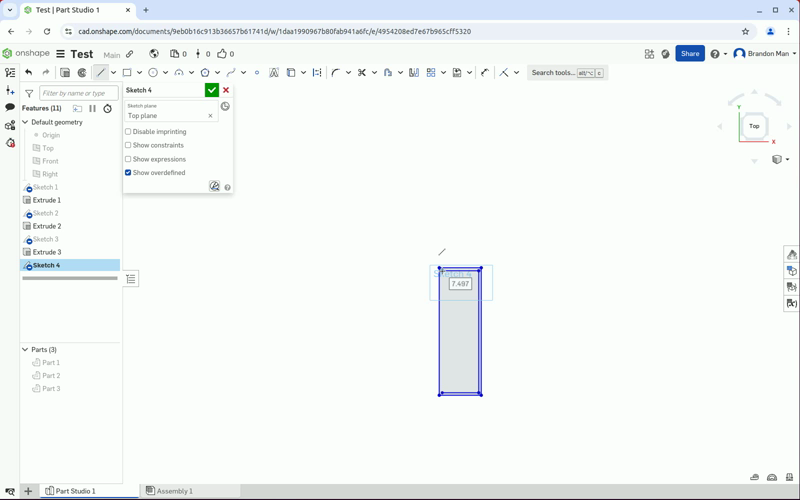
mouse_move(442, 392)
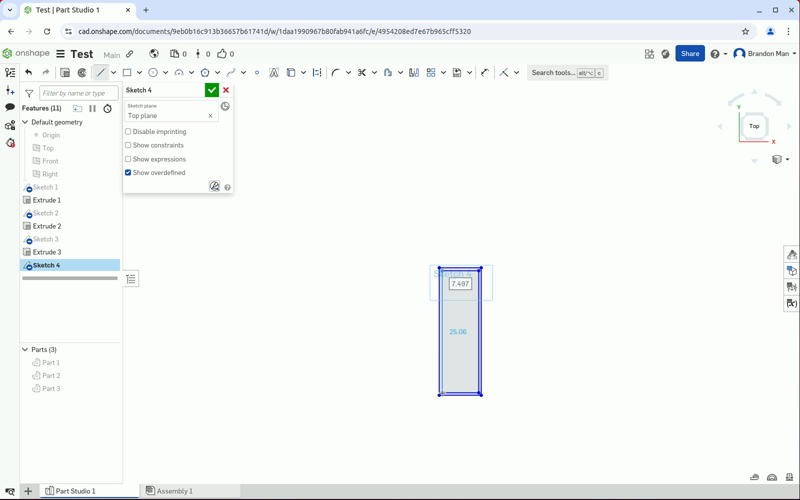
scroll(6)
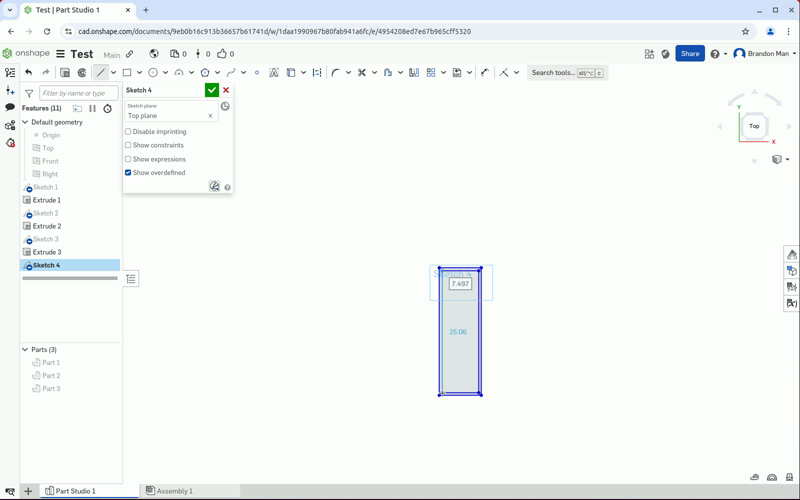
scroll(6)
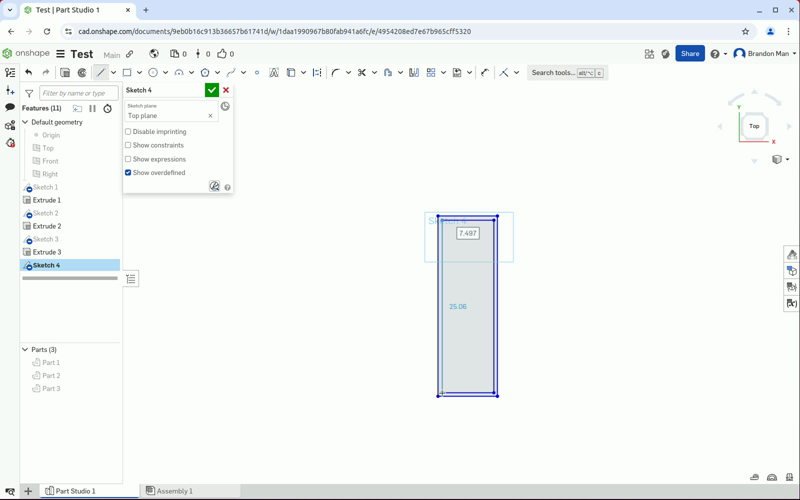
scroll(6)
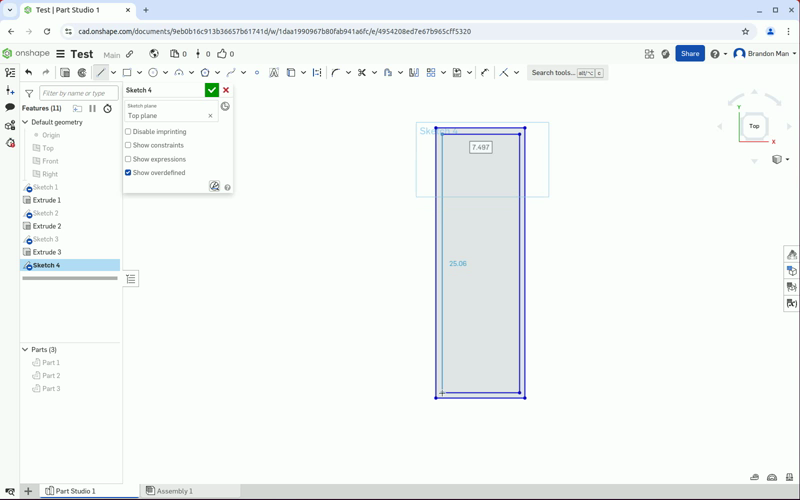
scroll(6)
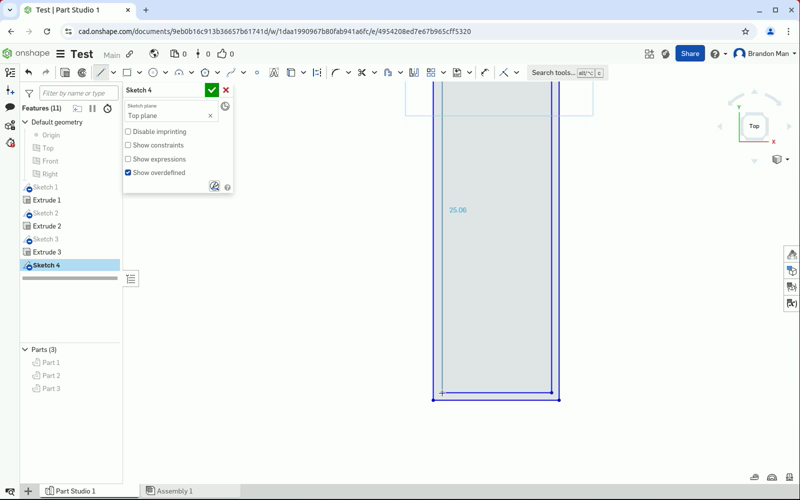
scroll(6)
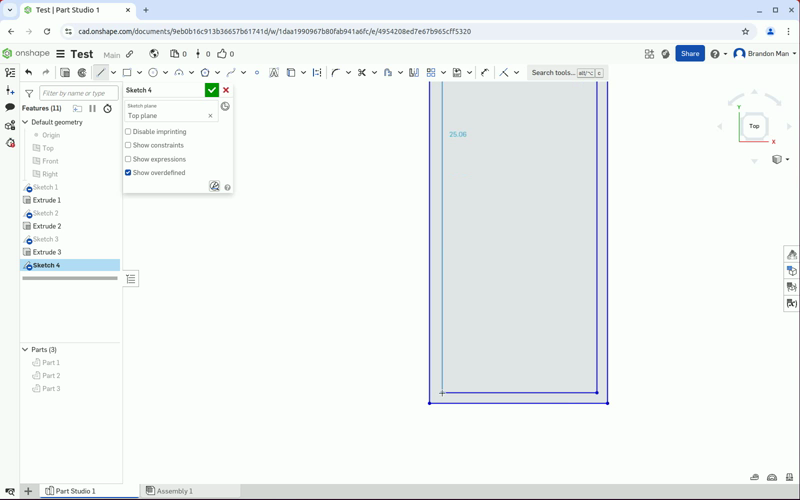
scroll(6)
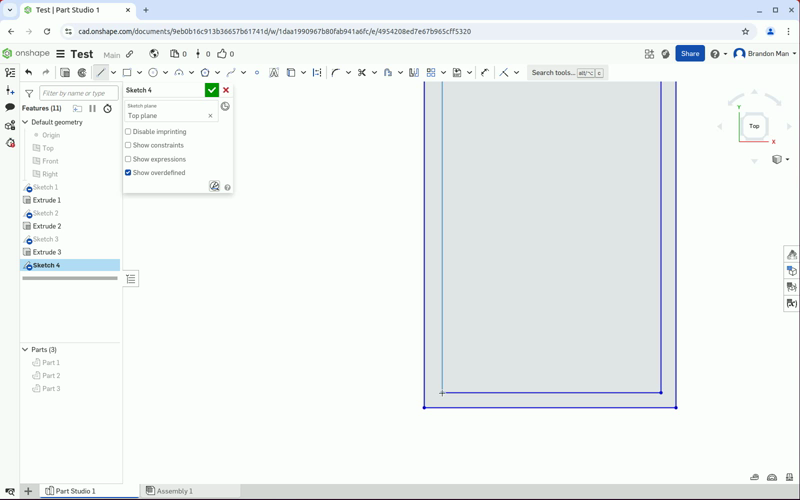
scroll(6)
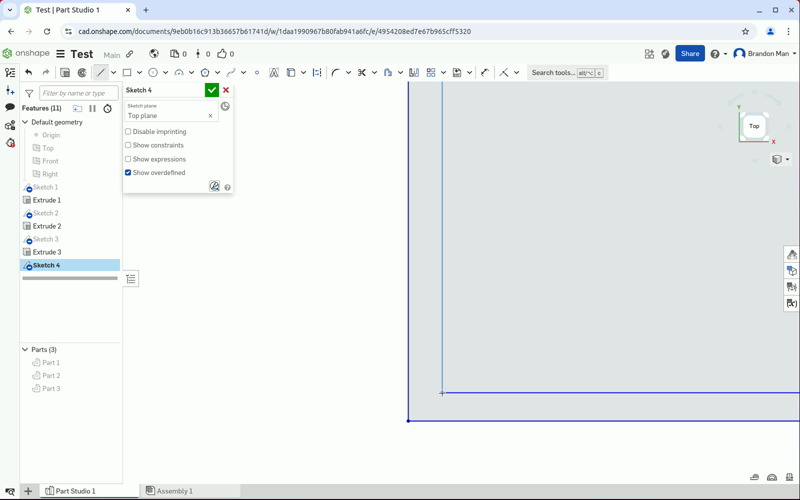
key_up(shift)
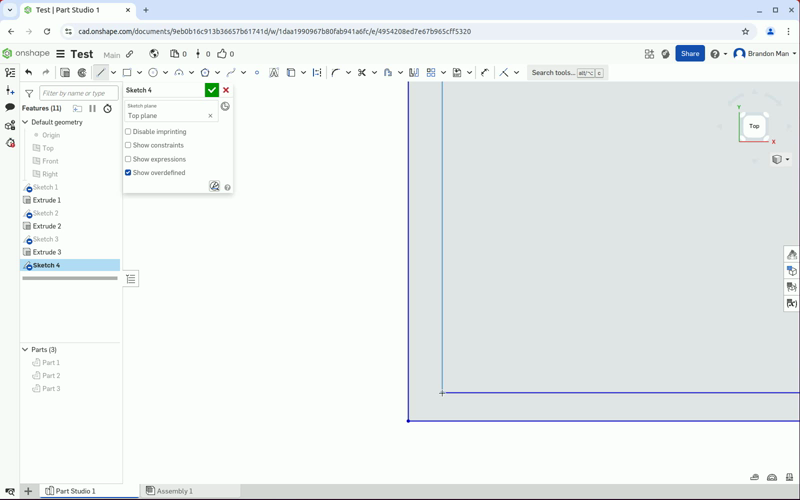
click(442, 392)
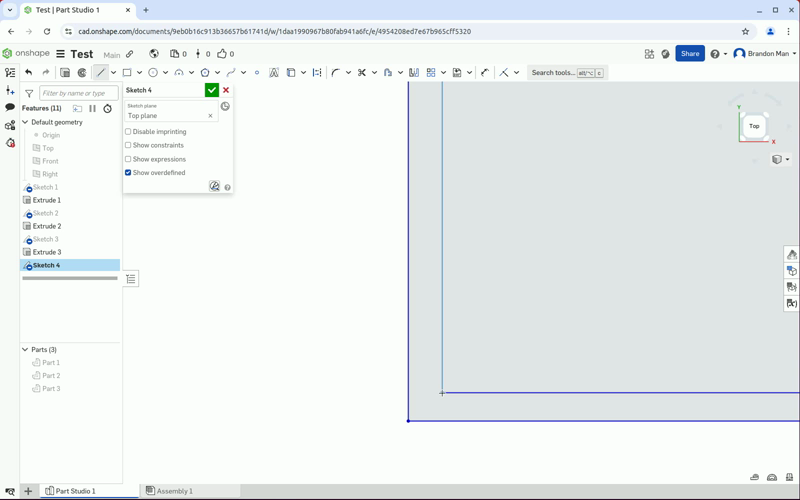
scroll(-6)
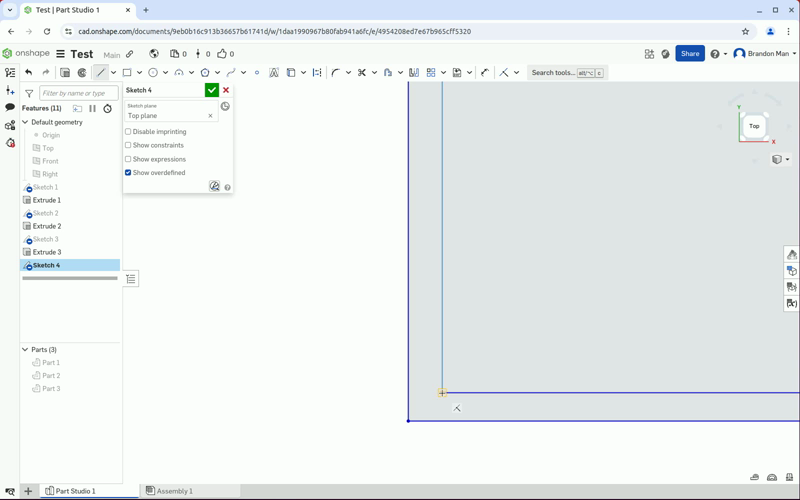
scroll(-6)
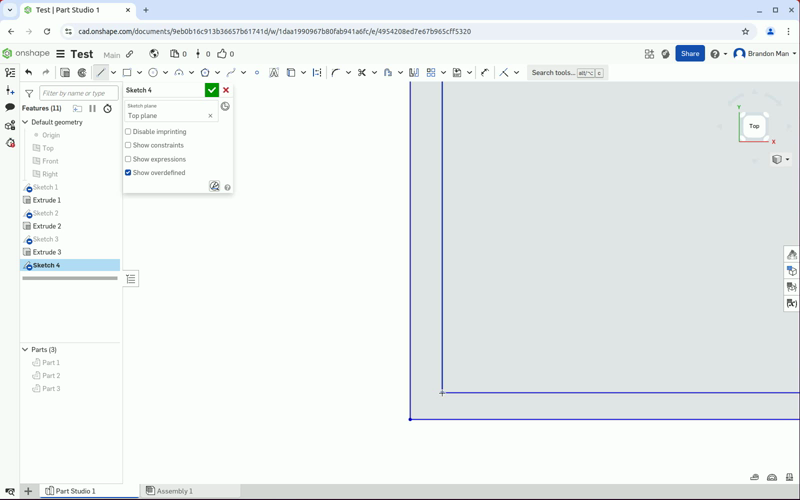
scroll(-6)
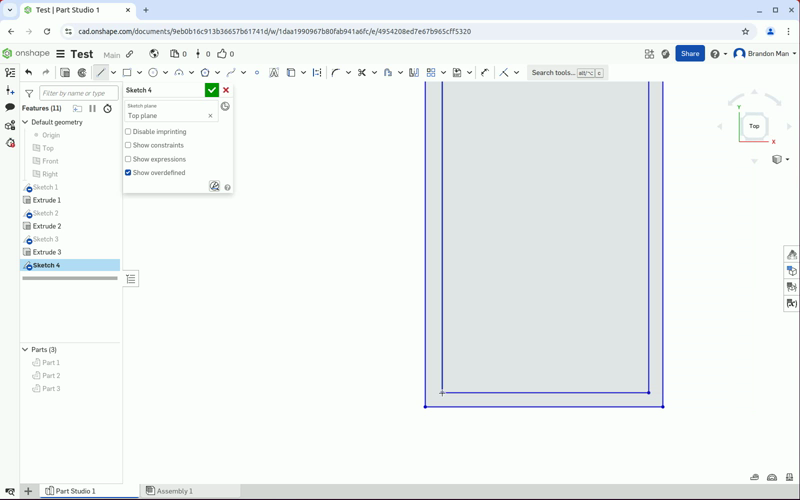
scroll(-6)
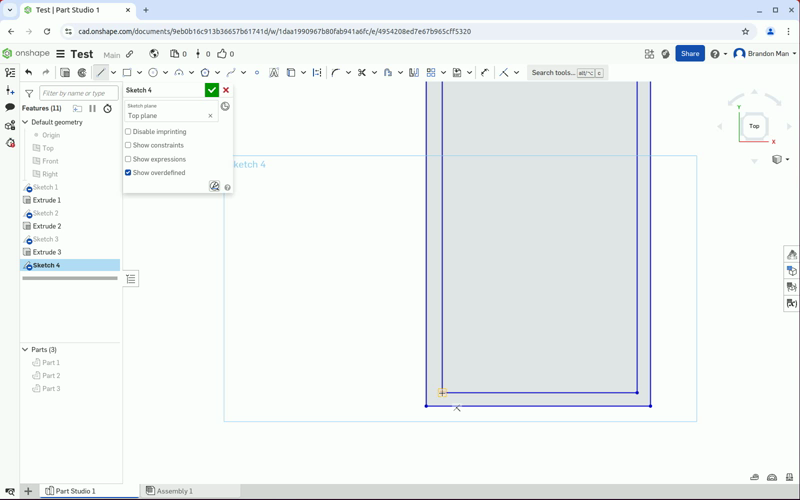
scroll(-6)
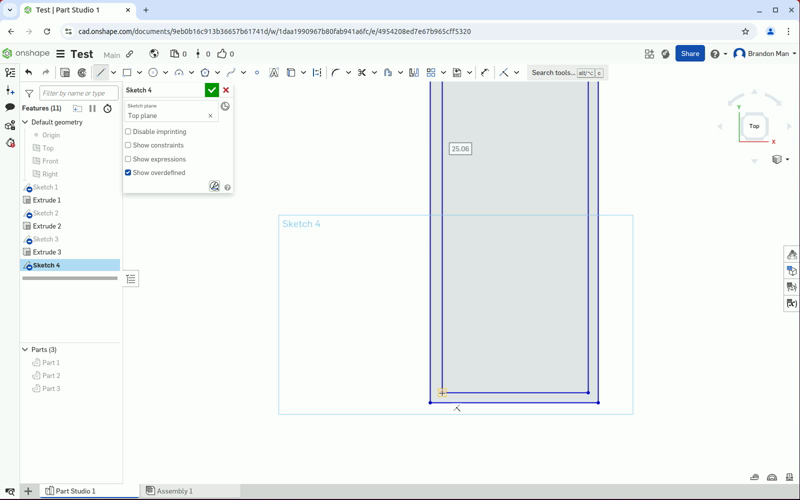
scroll(-6)
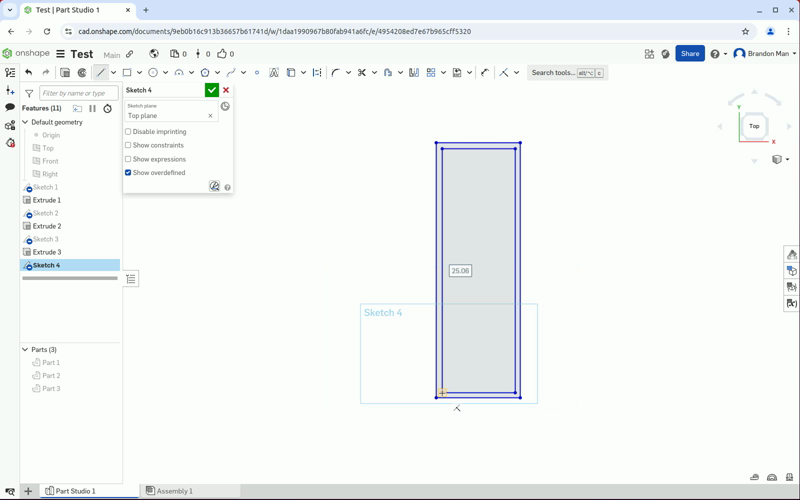
scroll(-6)
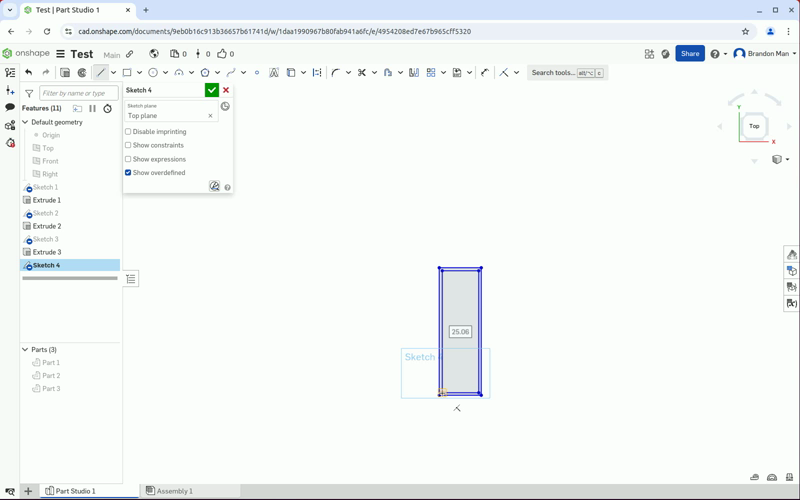
key(esc)
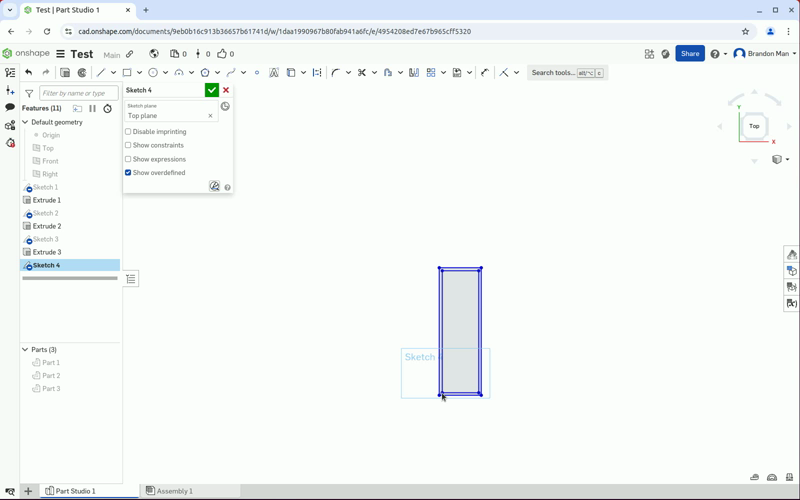
mouse_move(441, 338)
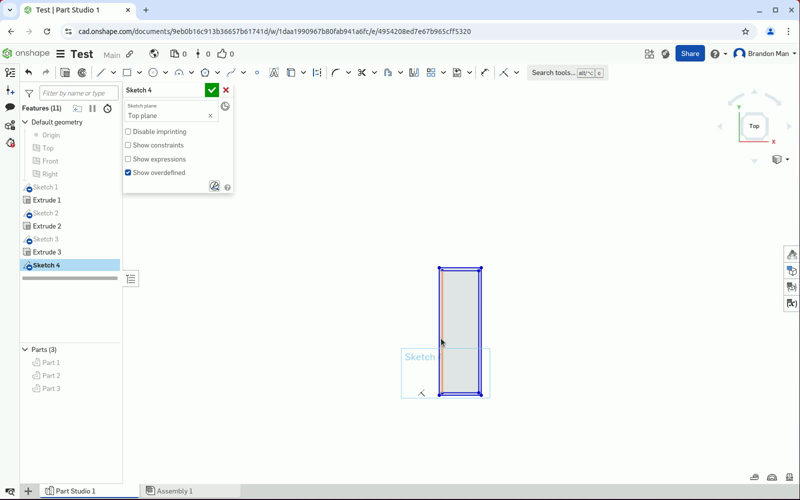
scroll(6)
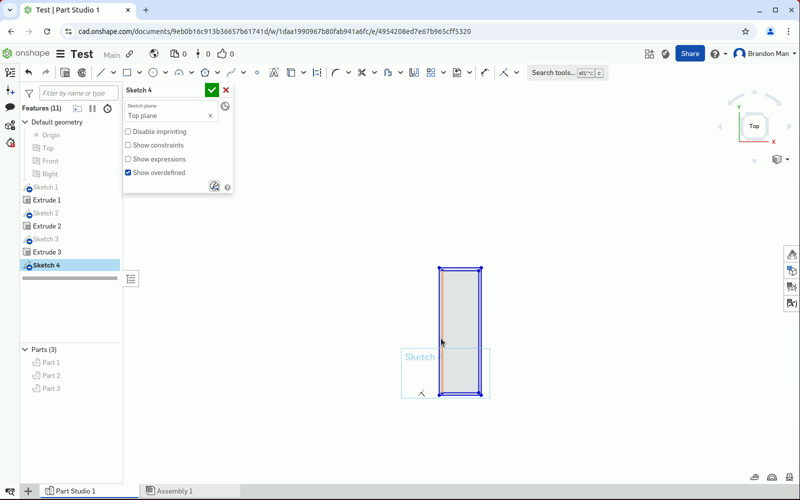
scroll(6)
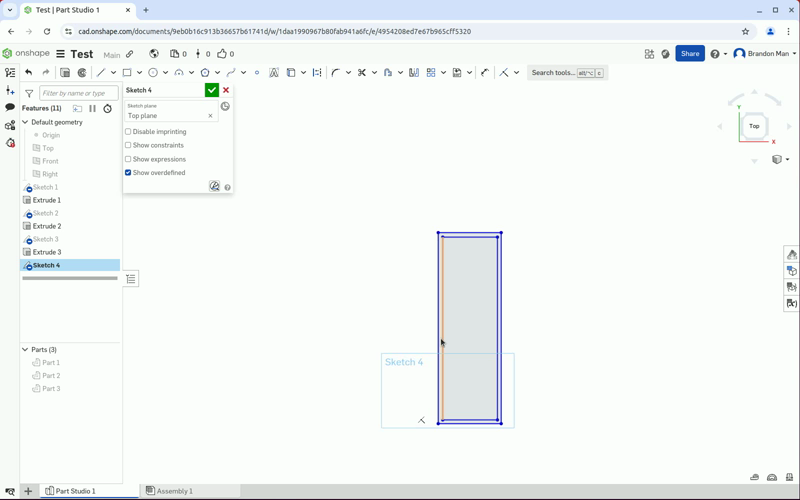
scroll(6)
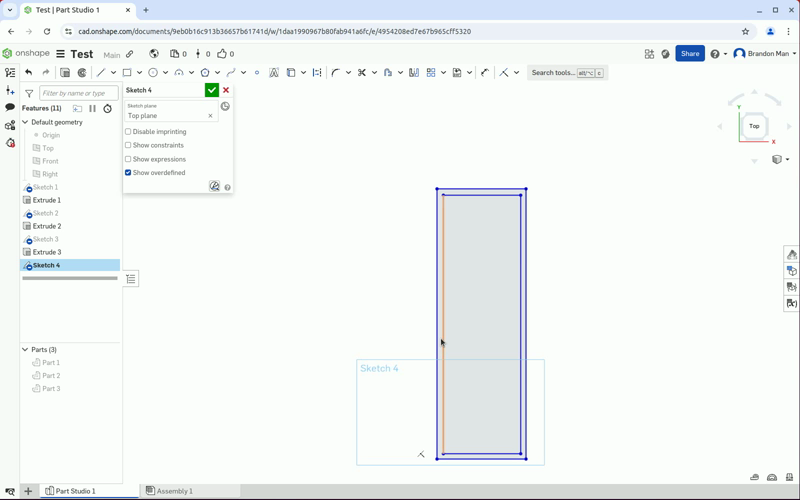
scroll(6)
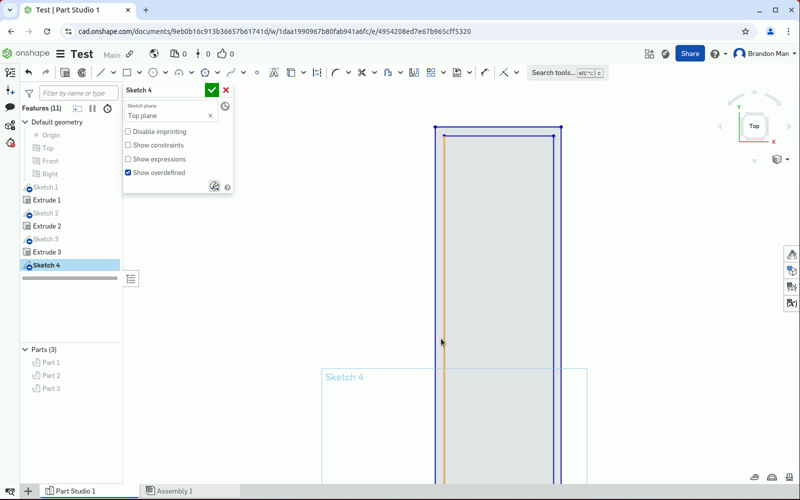
scroll(6)
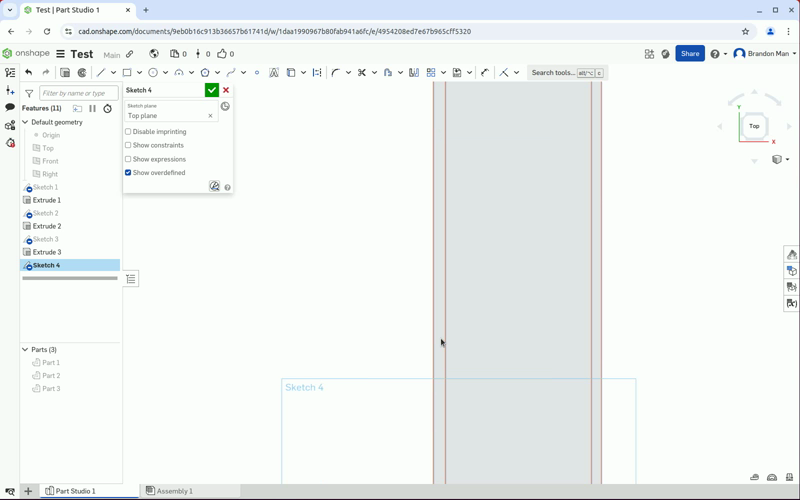
scroll(6)
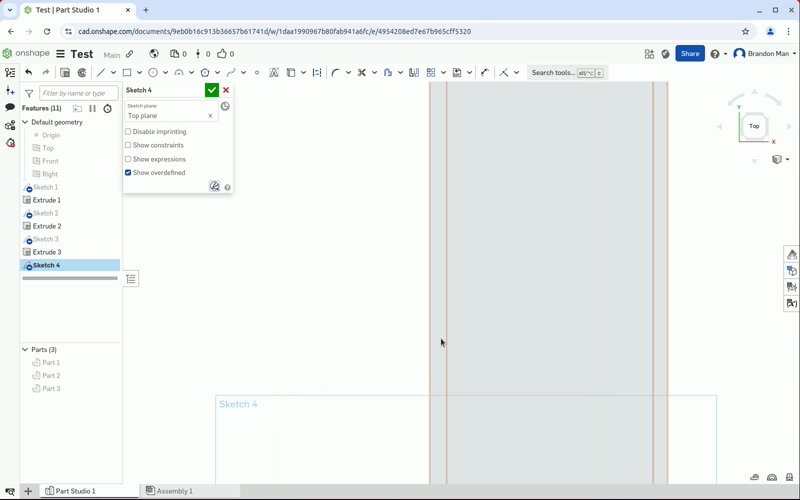
scroll(6)
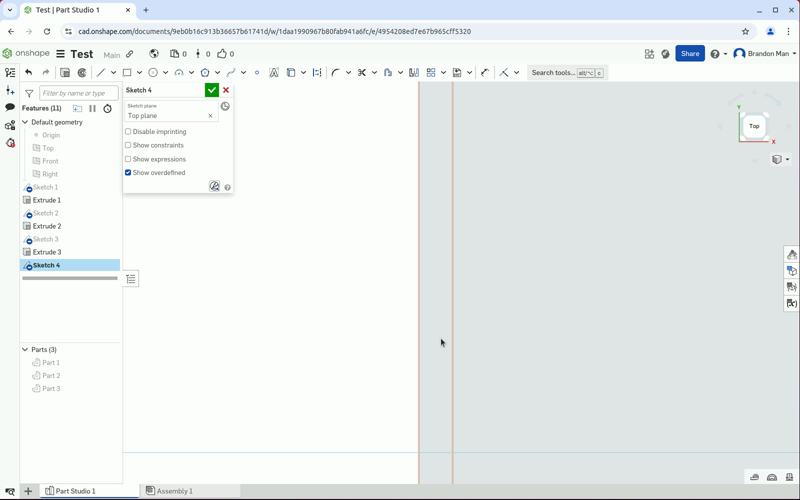
click(441, 338)
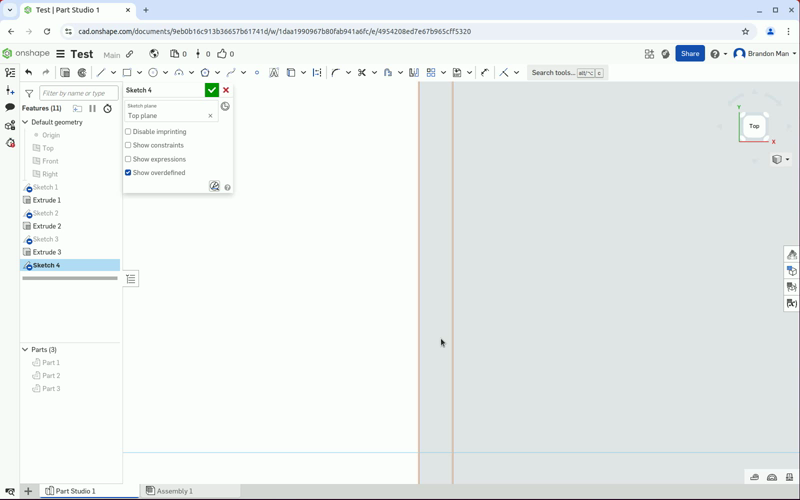
scroll(-6)
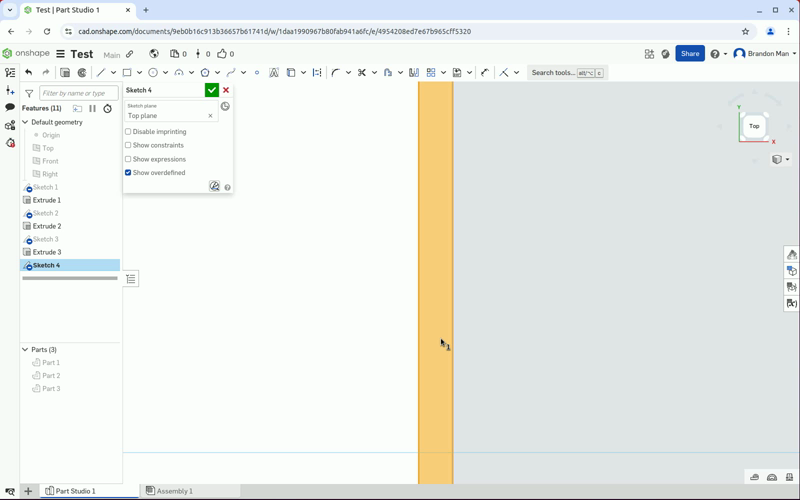
scroll(-6)
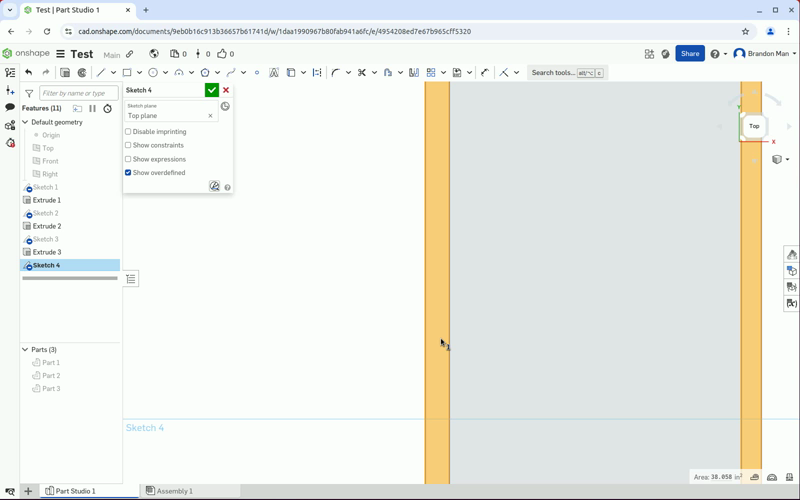
scroll(-6)
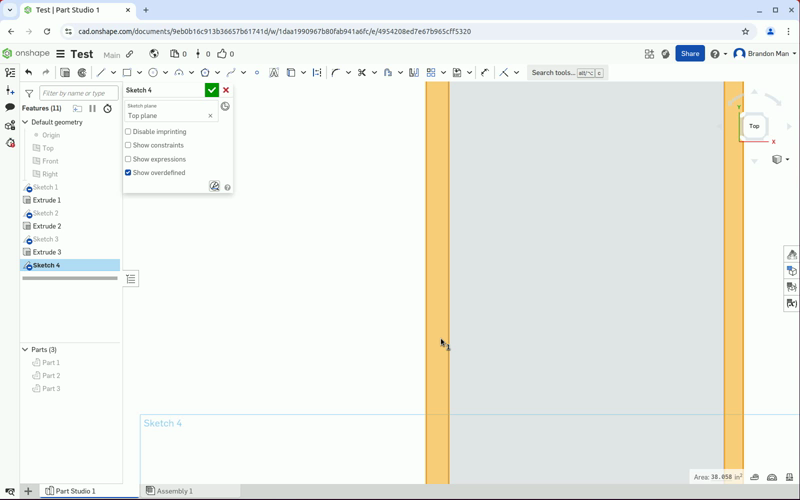
scroll(-6)
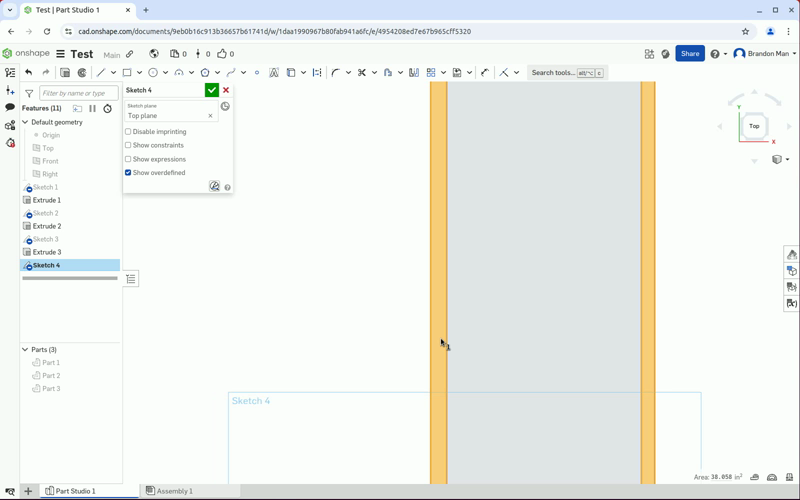
scroll(-6)
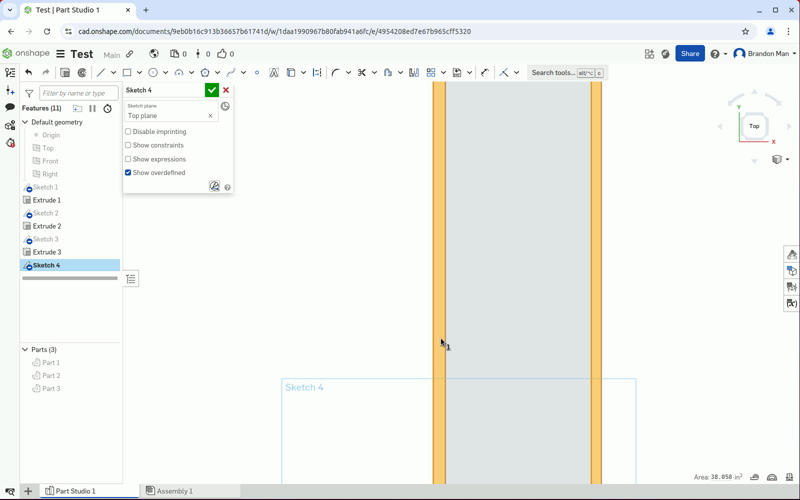
scroll(-6)
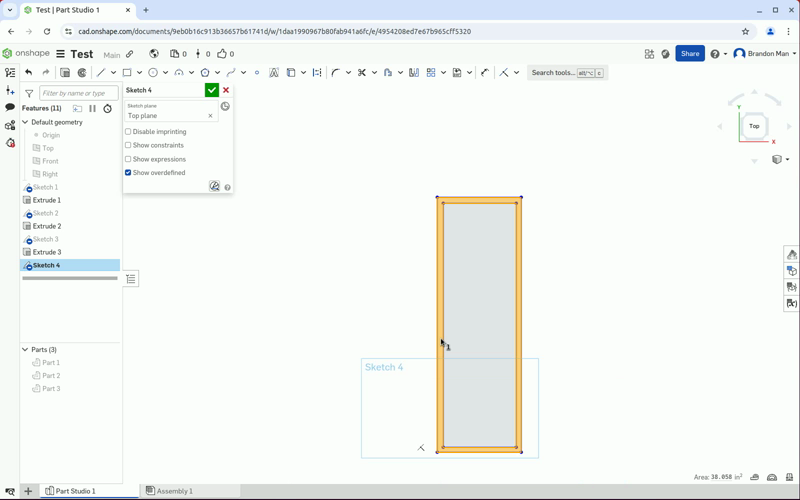
scroll(-6)
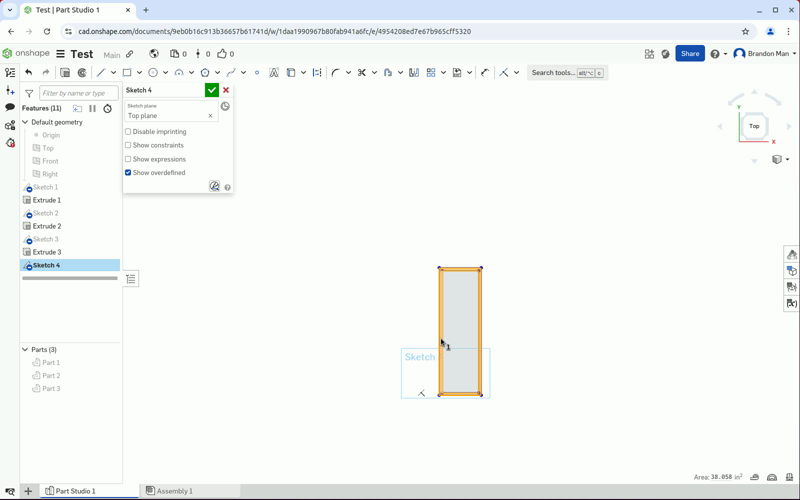
mouse_move(73, 352)
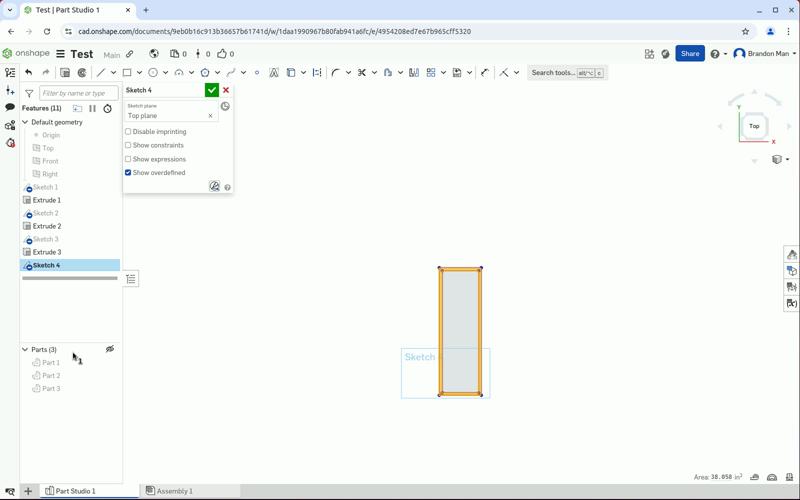
key(shift+y)
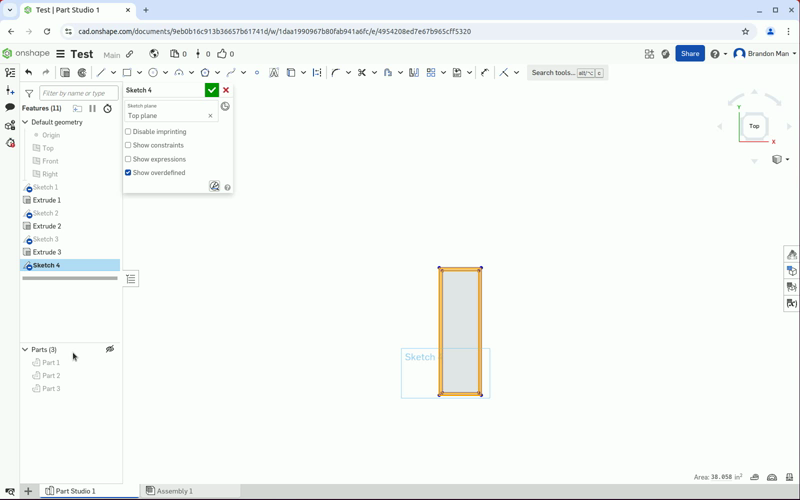
key(shift+e)
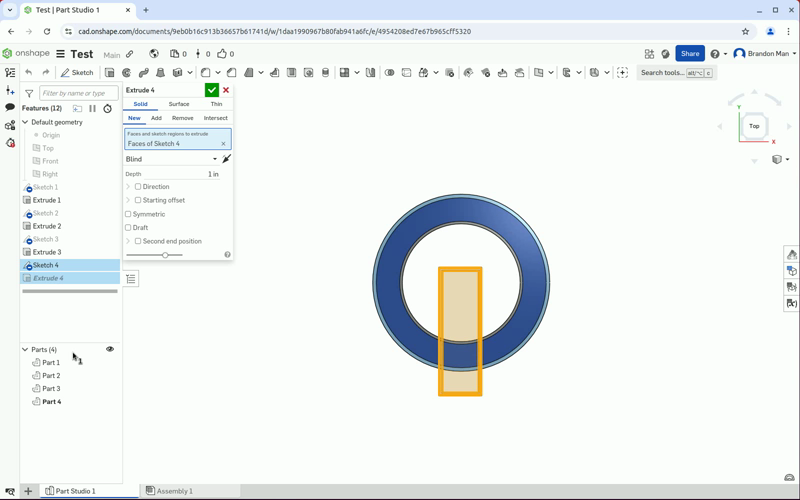
mouse_move(143, 106)
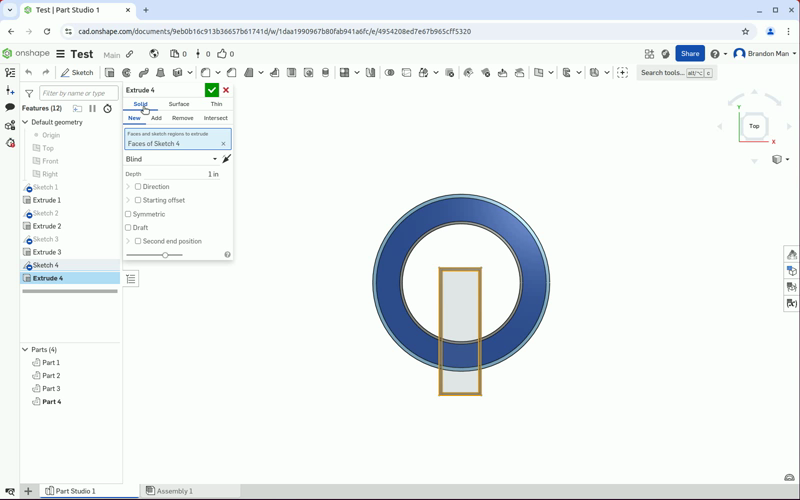
click(143, 106)
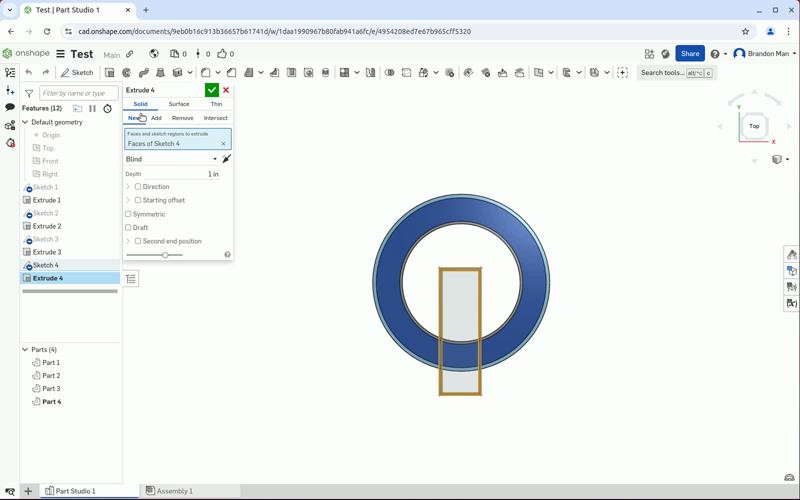
mouse_move(137, 120)
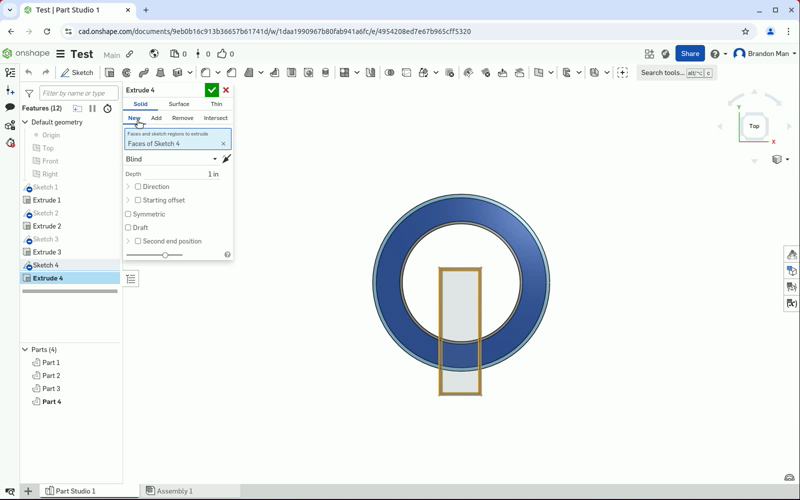
click(137, 120)
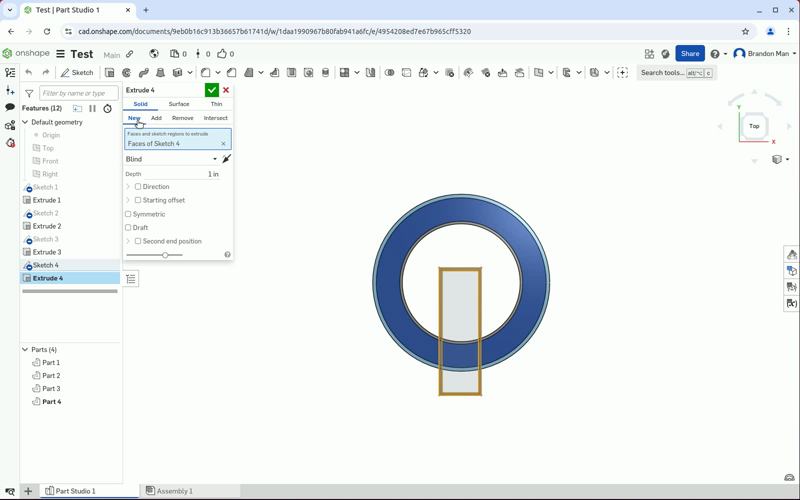
key(tab, 4)
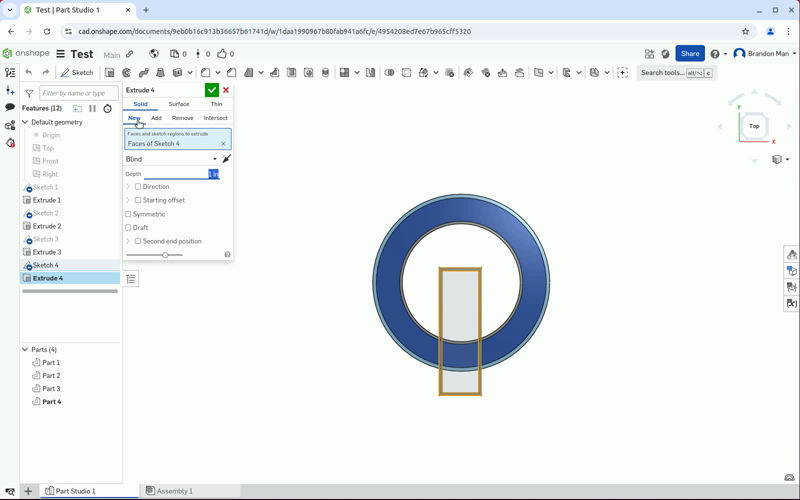
text(5.536)
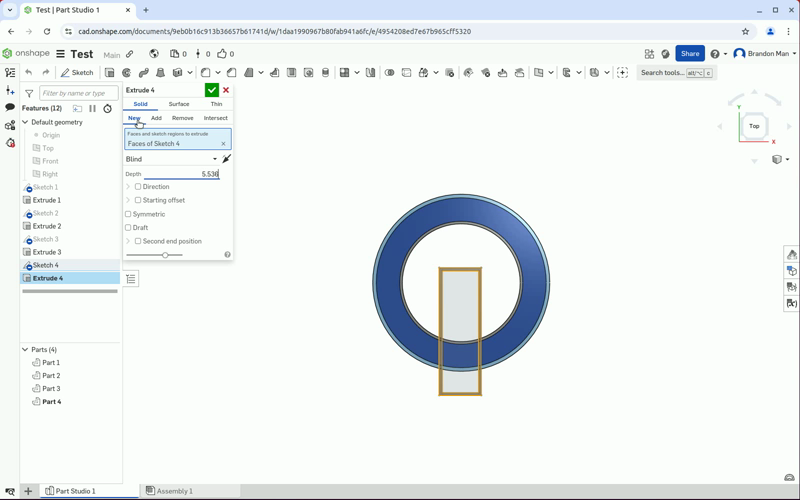
key(enter)
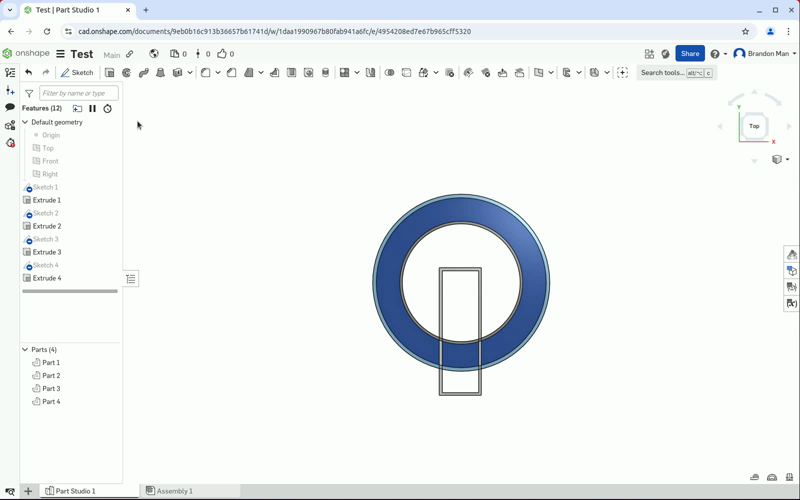
key(shift+h)
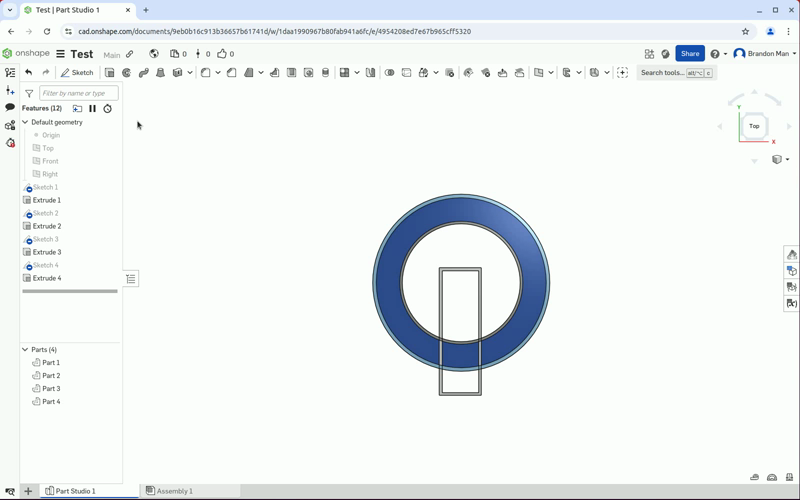
key(shift+h)
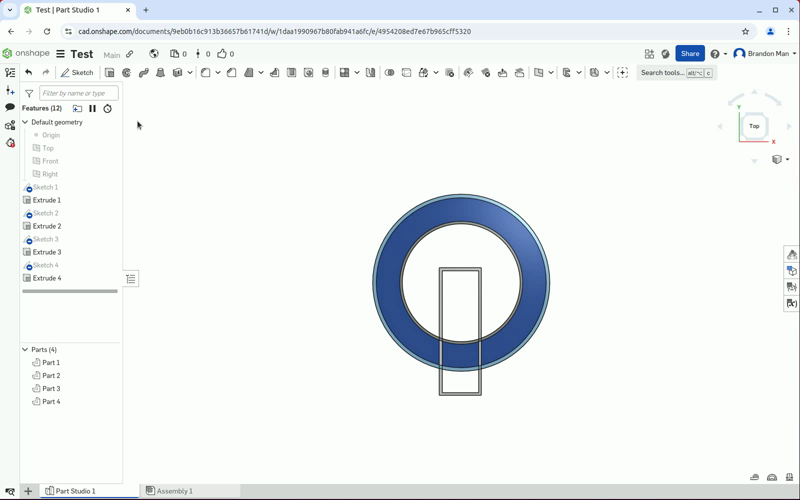
mouse_move(73, 189)
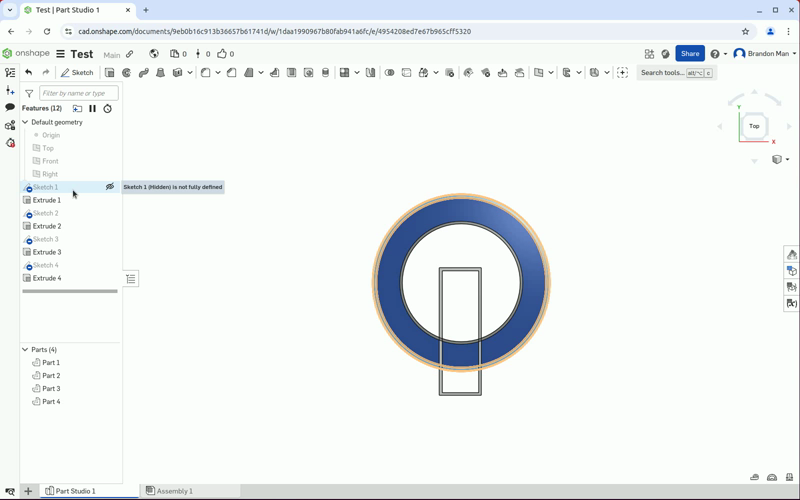
click(73, 189)
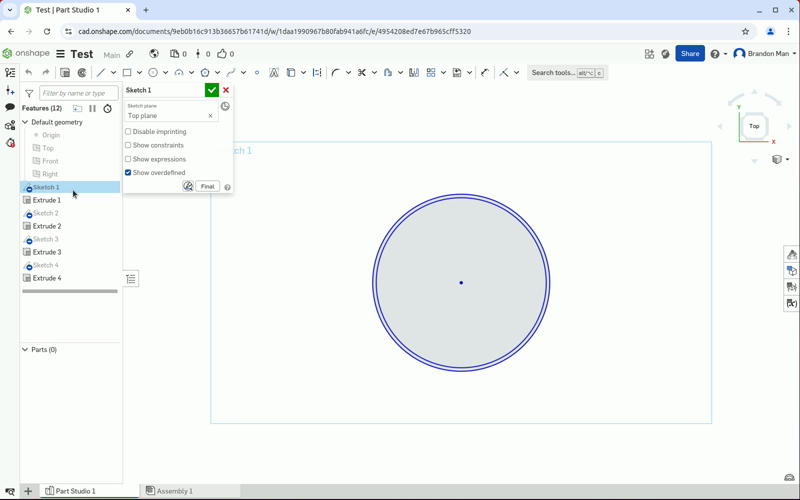
mouse_move(229, 92)
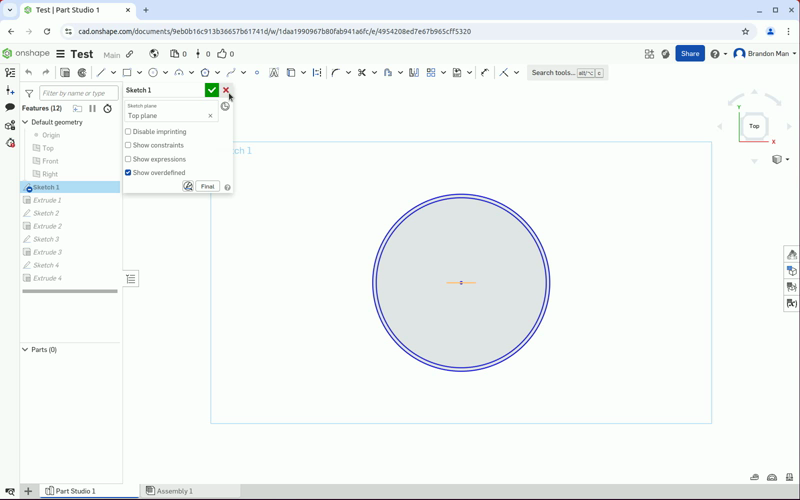
click(229, 92)
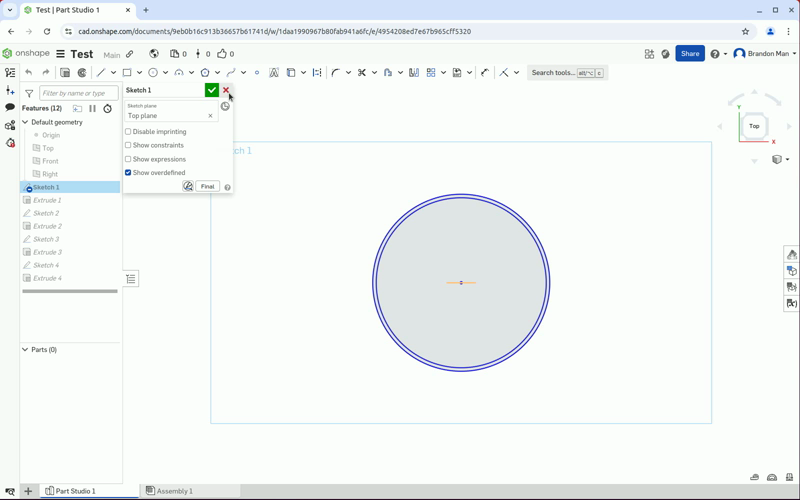
key(shift+s)
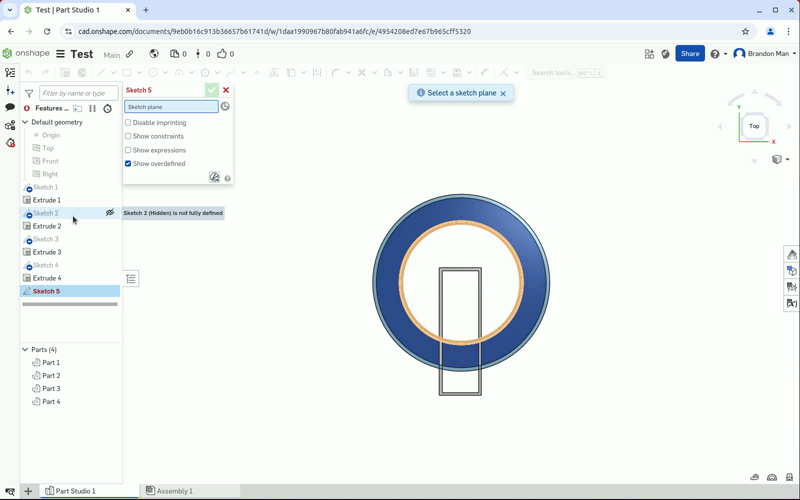
scroll(3)
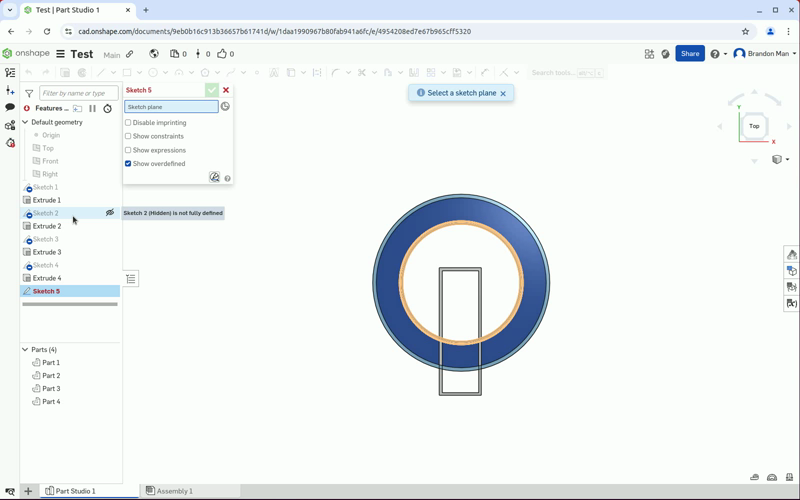
mouse_move(73, 150)
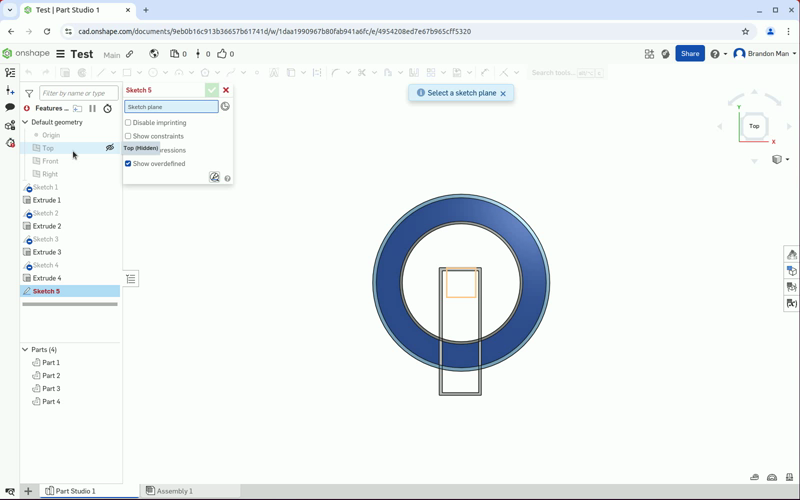
click(73, 150)
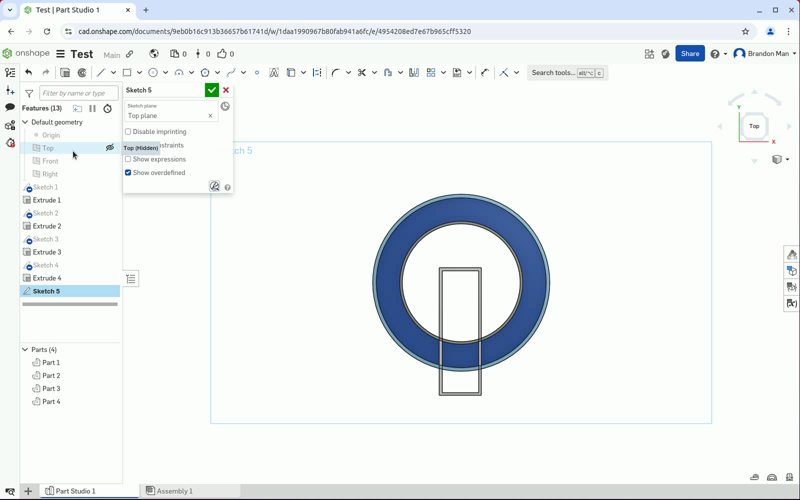
mouse_move(73, 352)
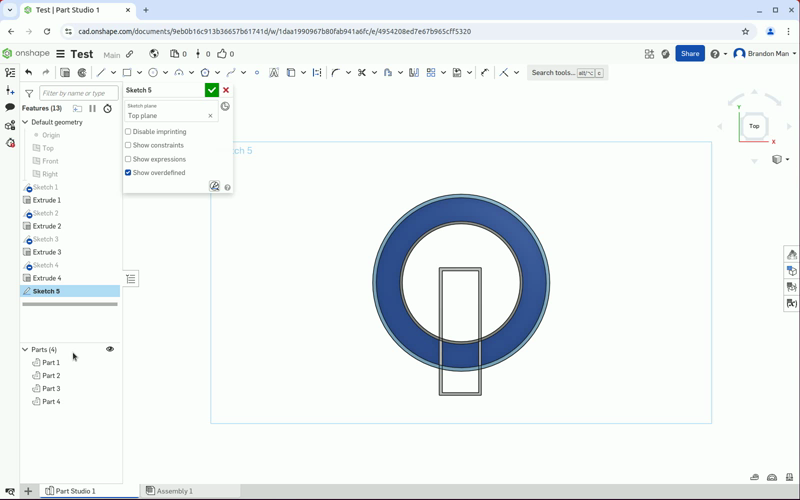
key(y)
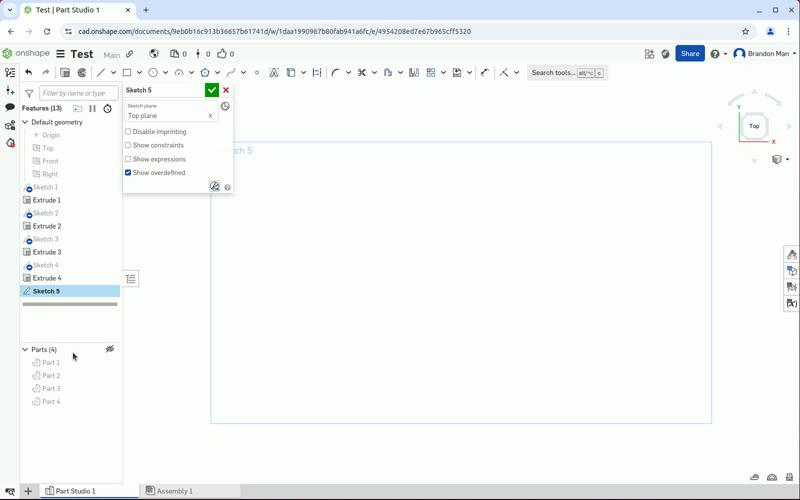
key(l)
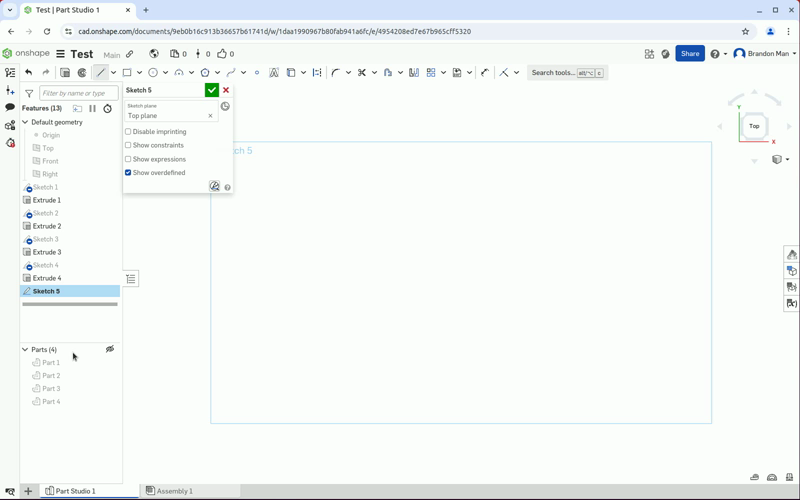
key_down(shift)
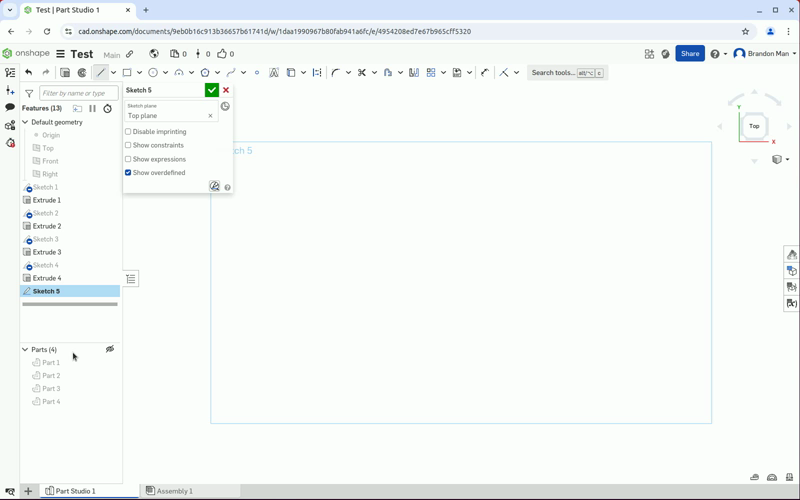
mouse_move(441, 393)
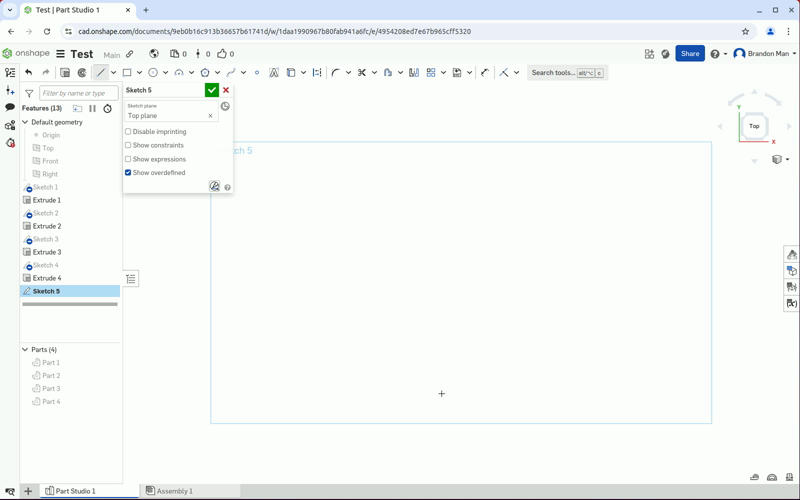
click(441, 393)
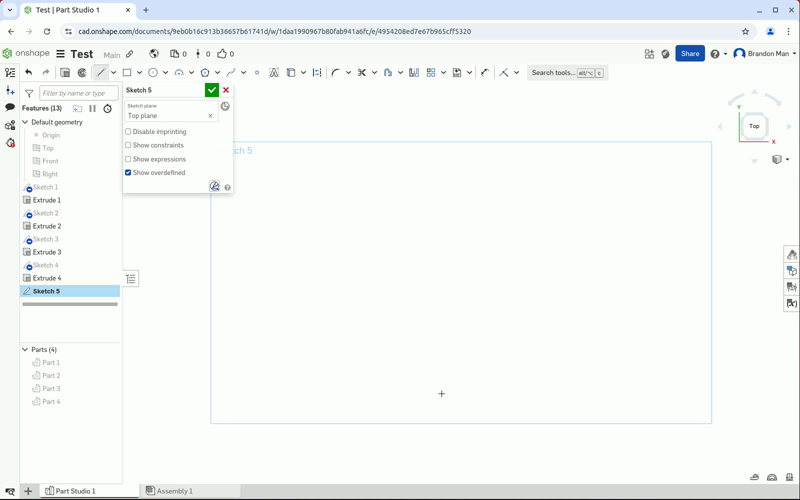
key_up(shift)
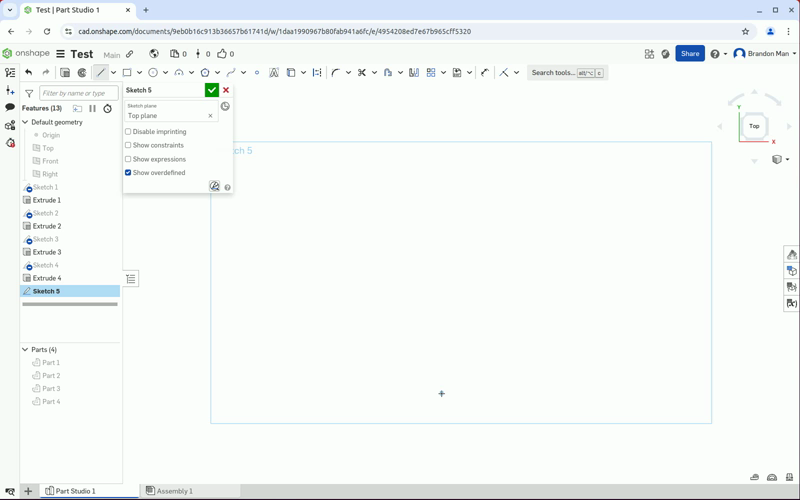
key_down(shift)
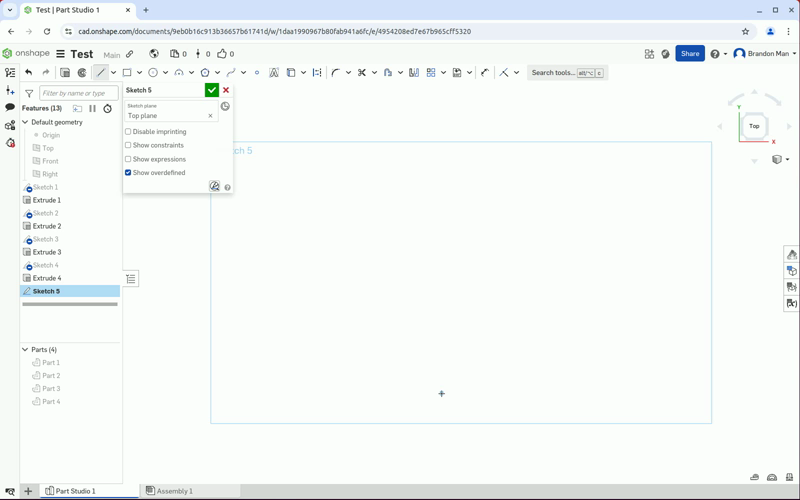
mouse_move(471, 393)
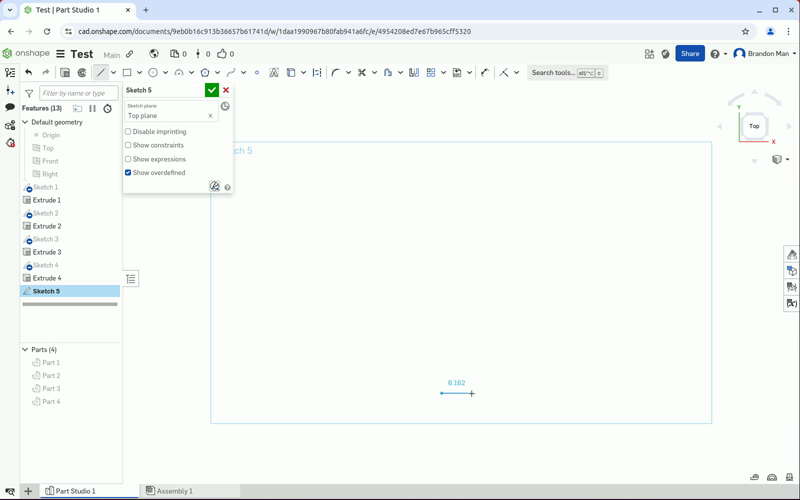
mouse_move(477, 393)
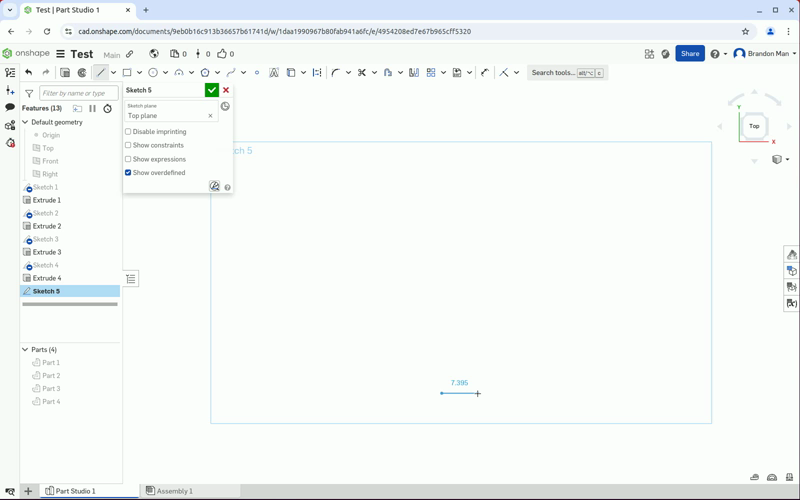
click(477, 393)
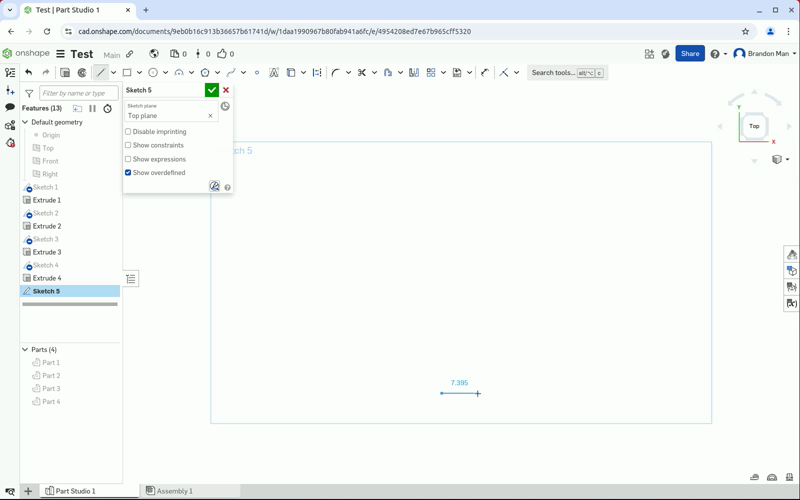
key_up(shift)
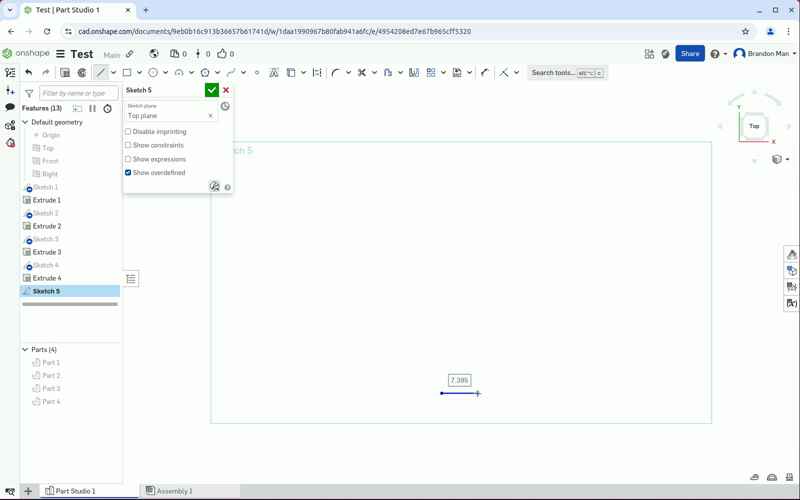
key_down(shift)
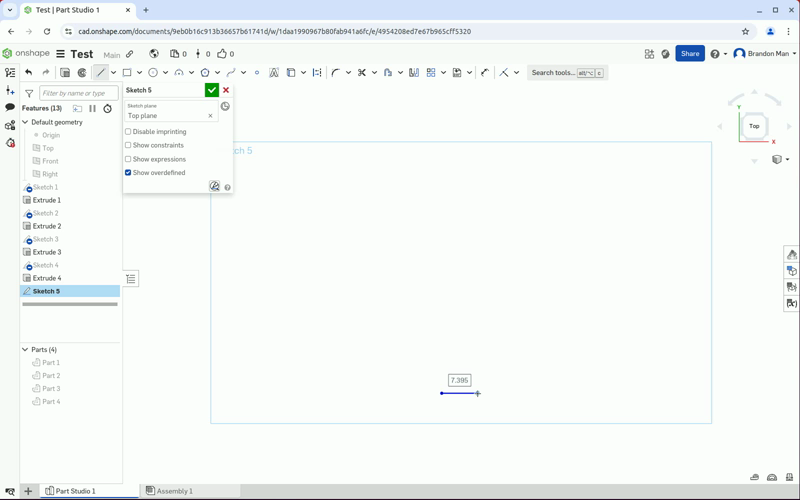
mouse_move(477, 271)
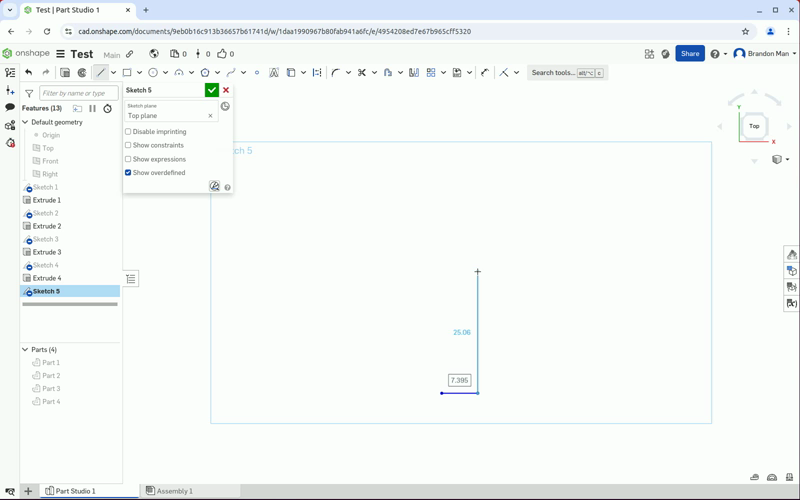
click(477, 271)
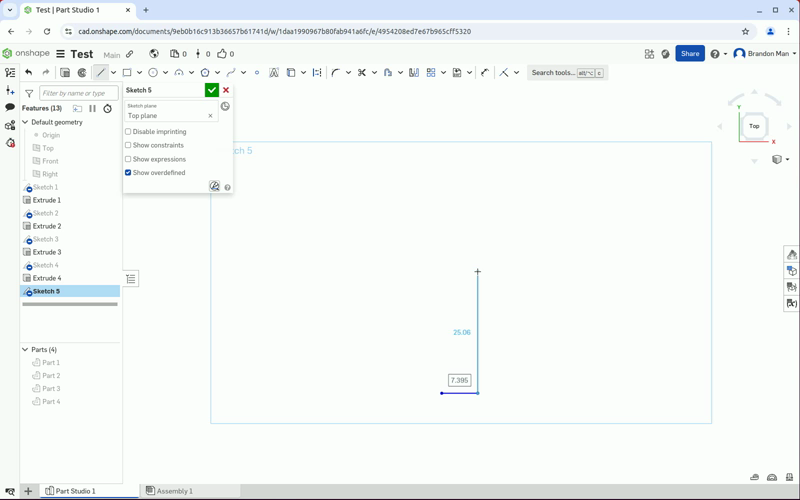
key_up(shift)
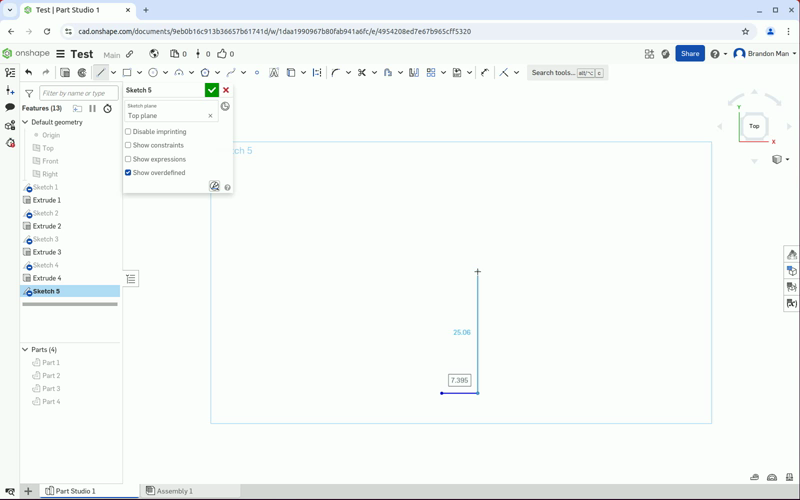
key_down(shift)
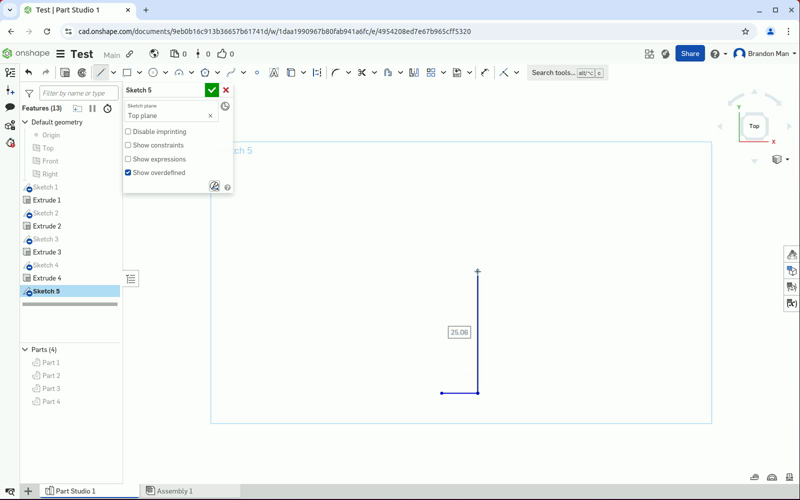
mouse_move(507, 271)
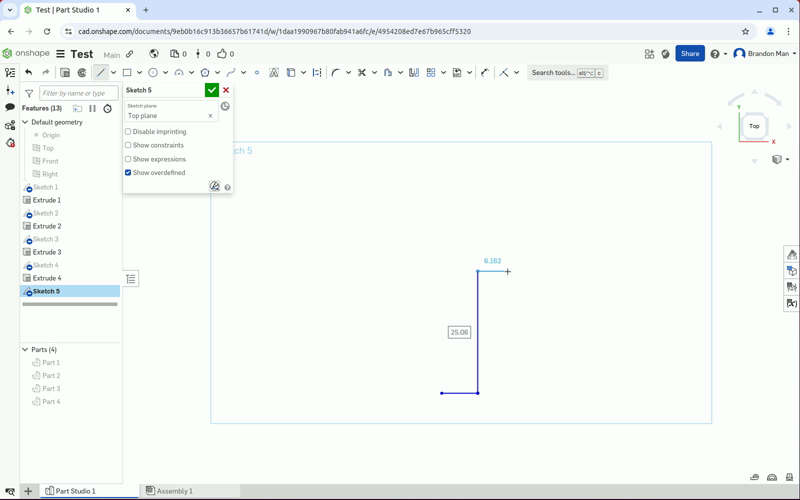
mouse_move(441, 271)
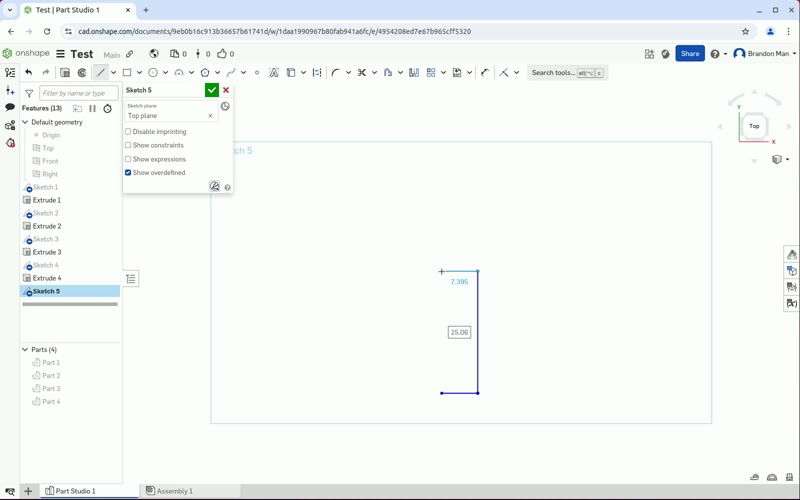
click(441, 271)
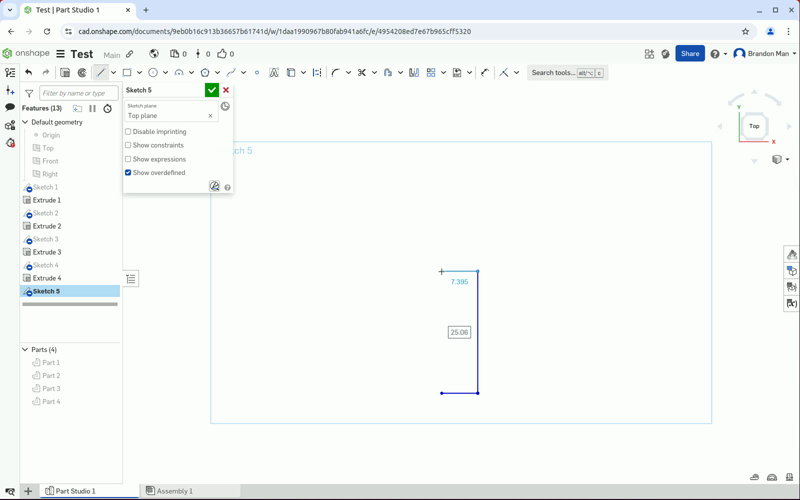
key_up(shift)
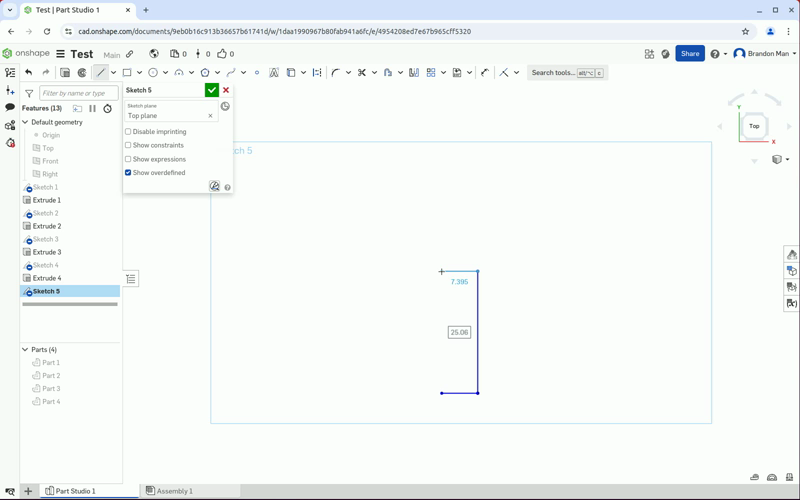
key_down(shift)
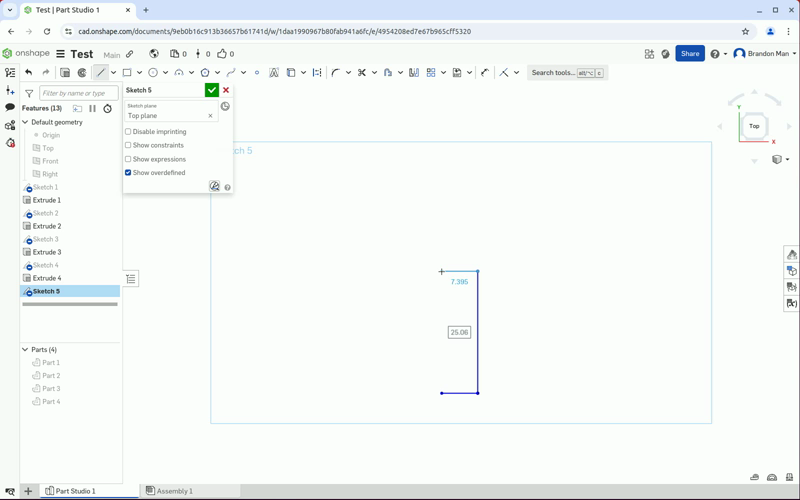
mouse_move(441, 393)
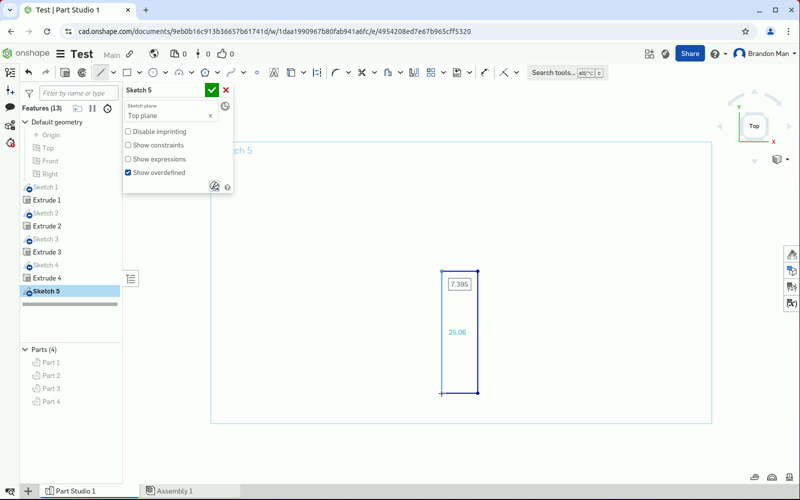
key_up(shift)
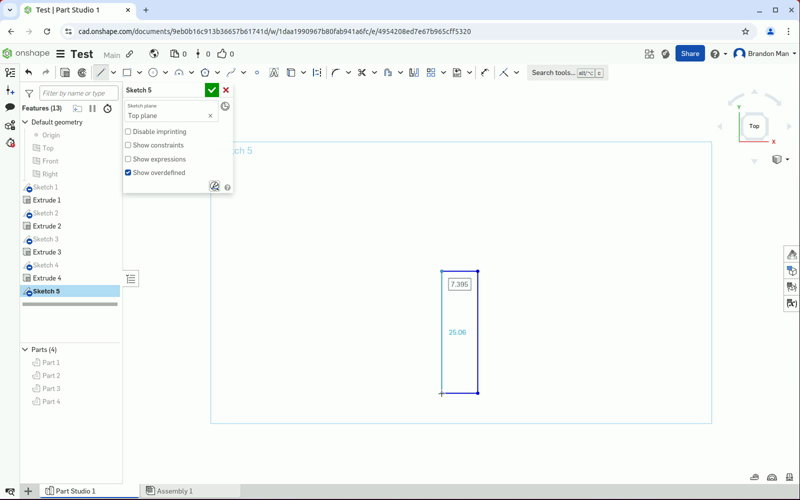
click(441, 393)
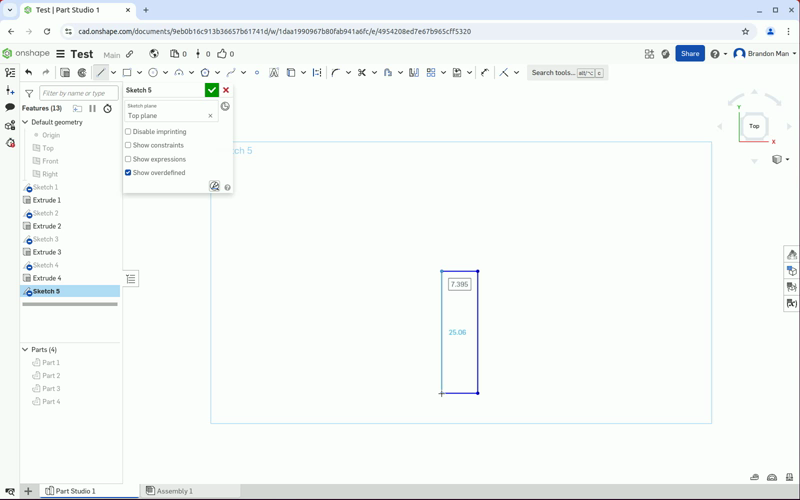
key(esc)
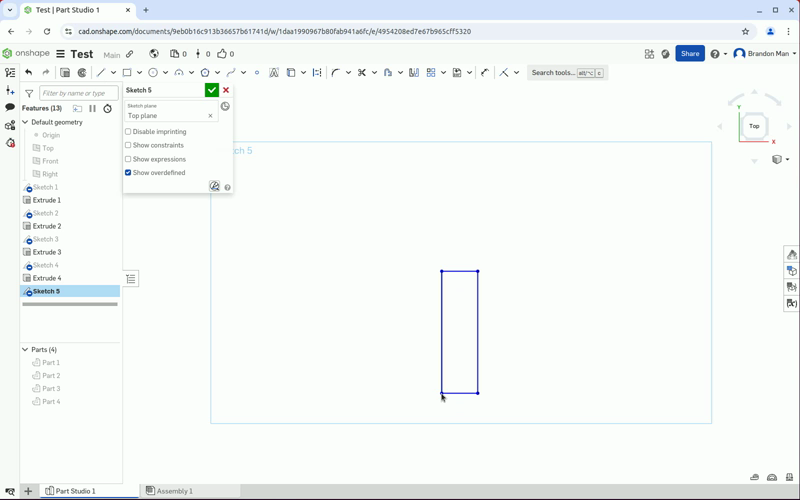
mouse_move(471, 354)
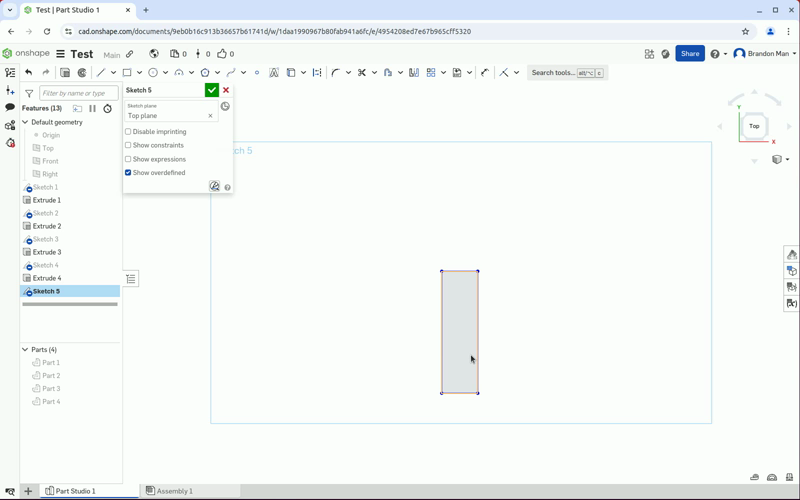
click(471, 354)
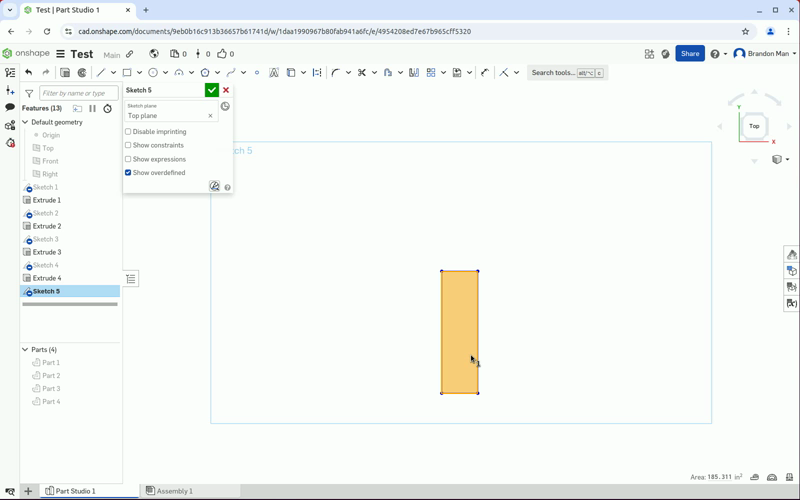
mouse_move(73, 352)
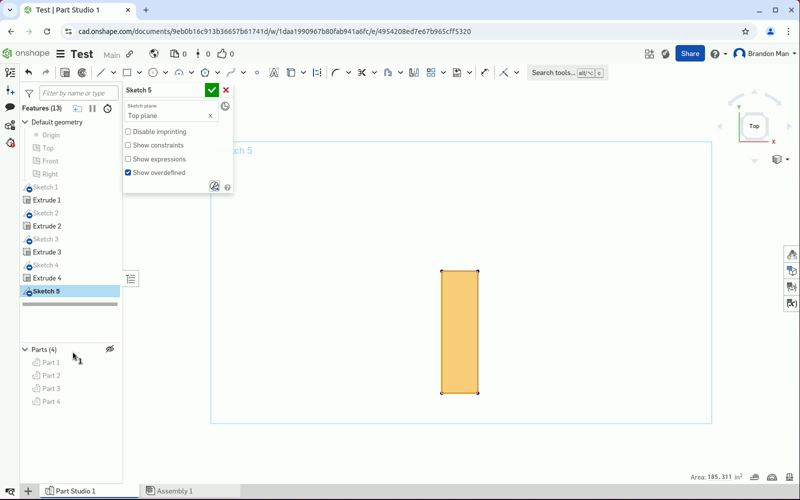
key(shift+y)
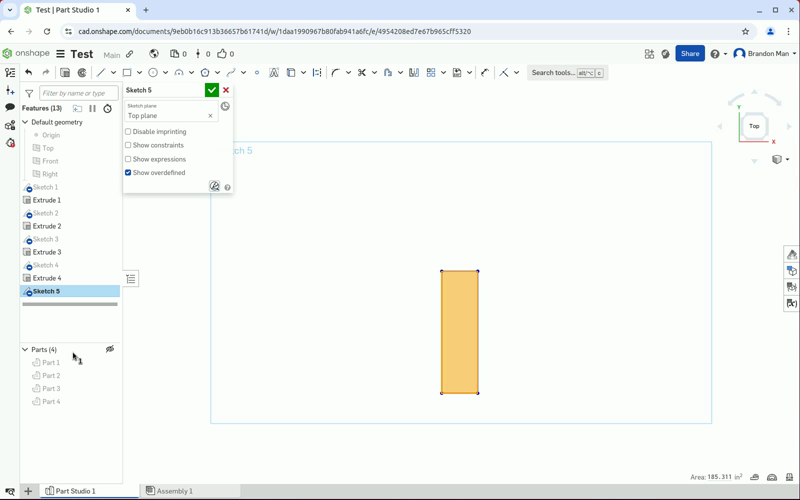
key(shift+e)
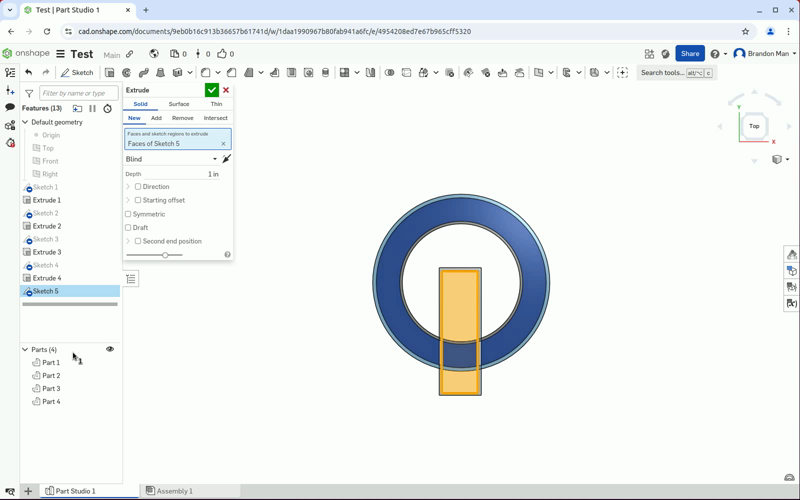
mouse_move(143, 106)
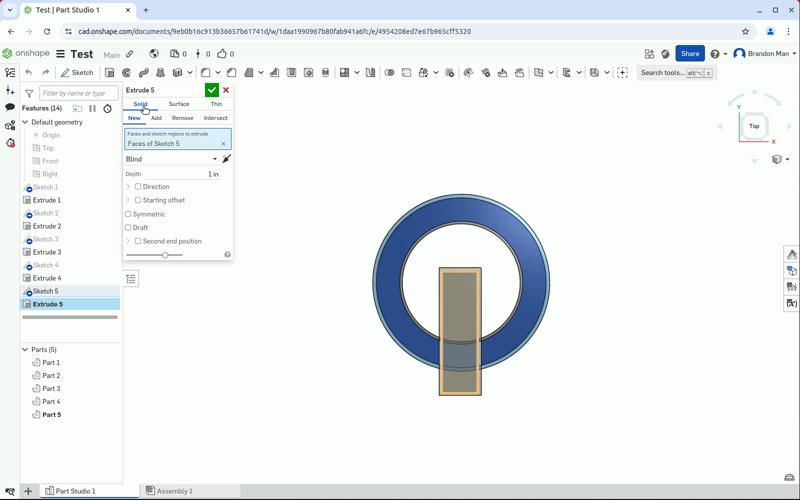
click(143, 106)
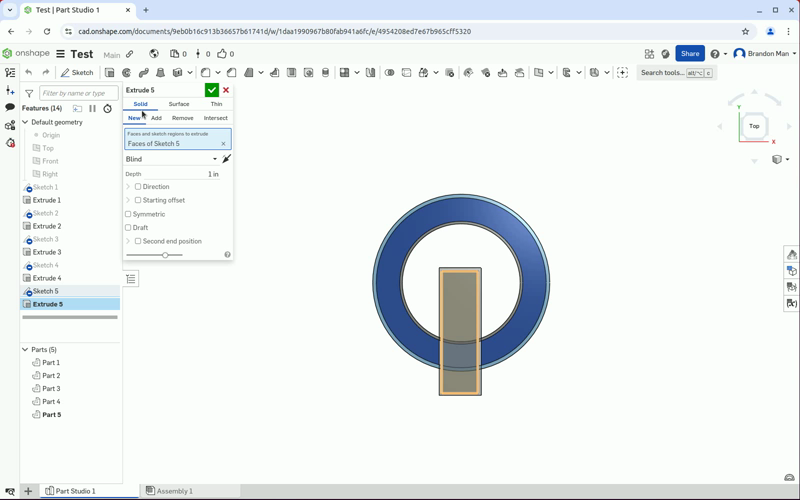
mouse_move(137, 120)
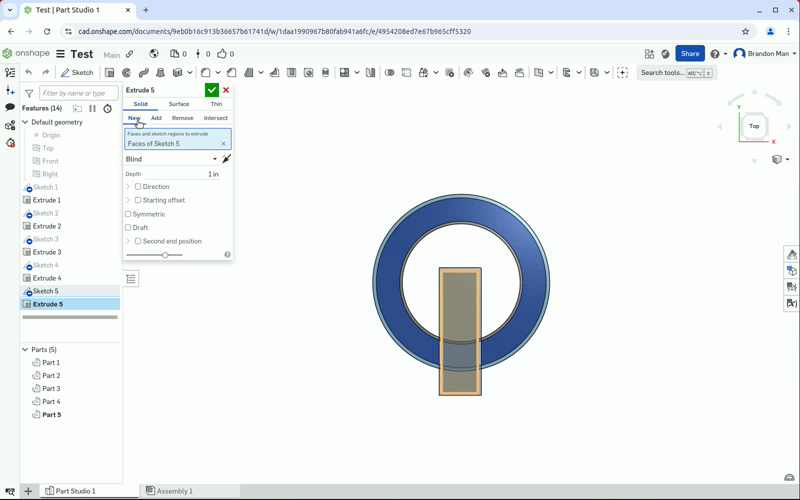
click(137, 120)
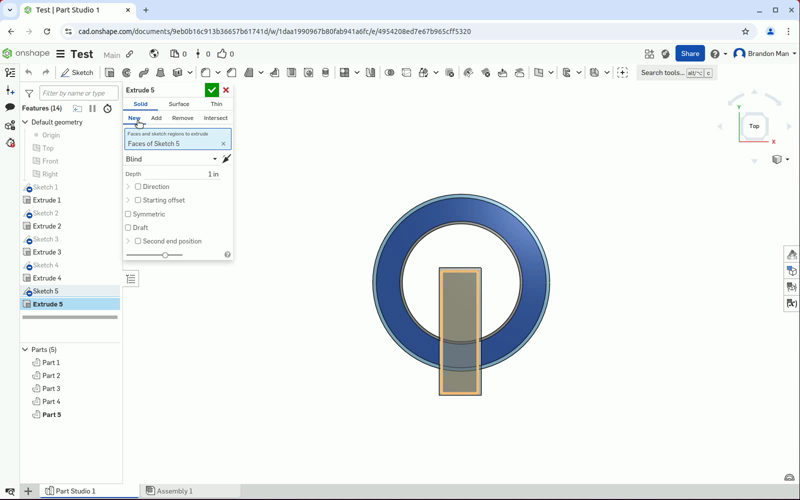
key(tab, 4)
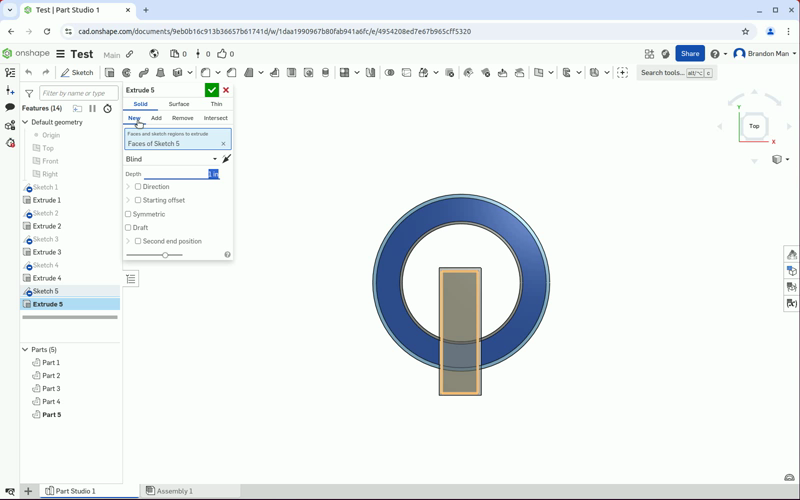
text(0.481)
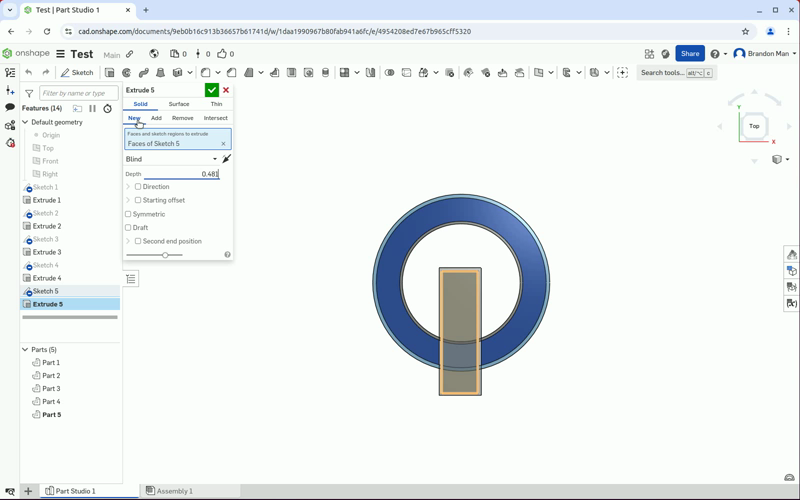
key(enter)
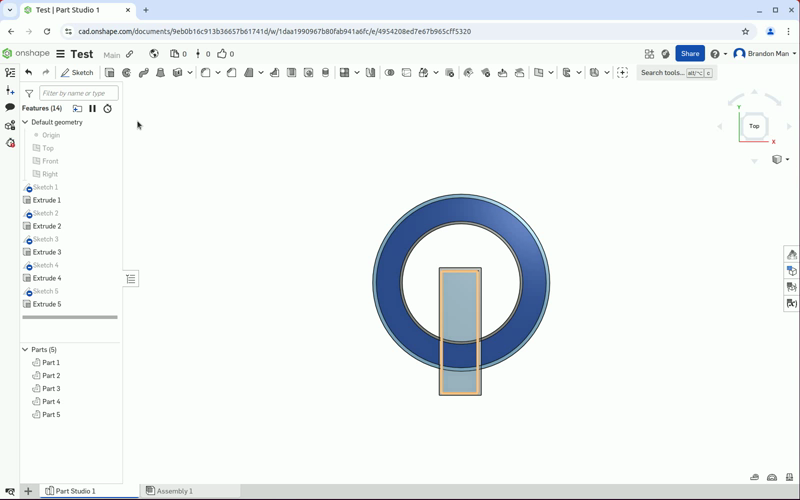
key(shift+h)
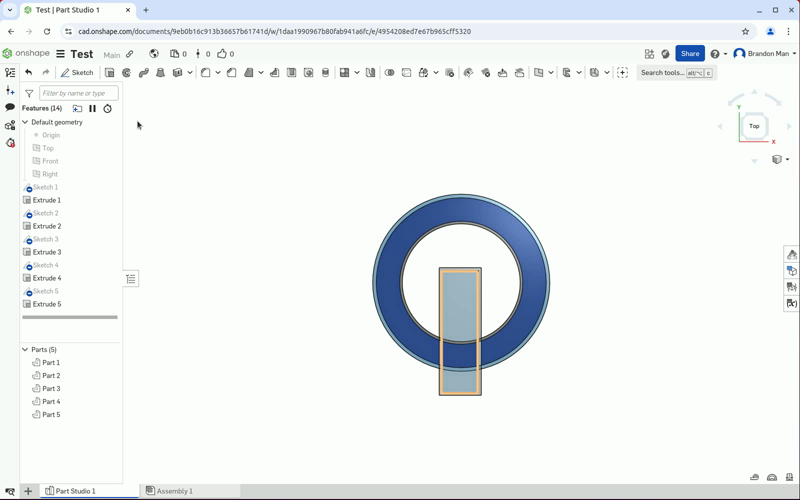
key(shift+h)
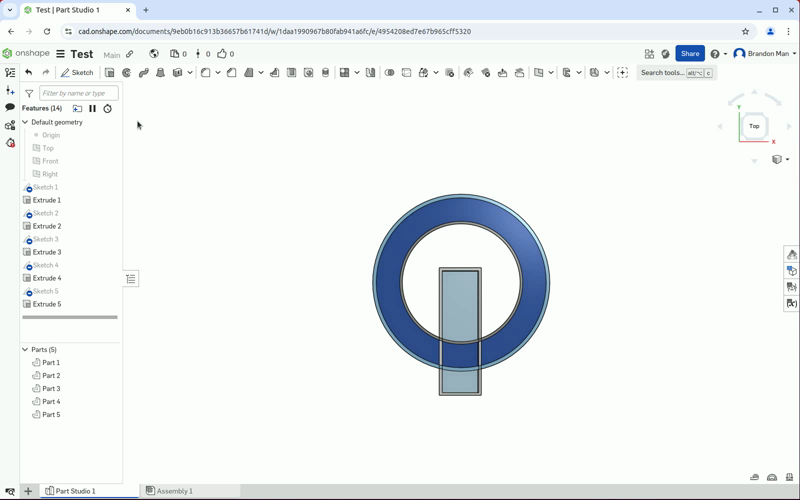
mouse_move(73, 189)
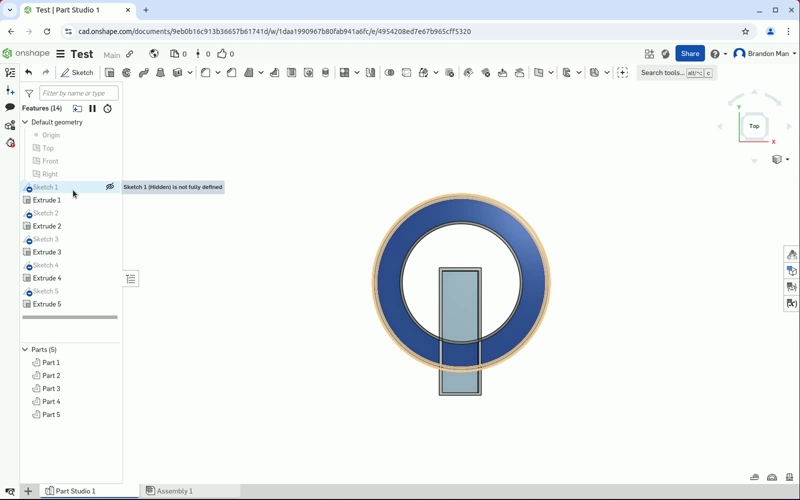
click(73, 189)
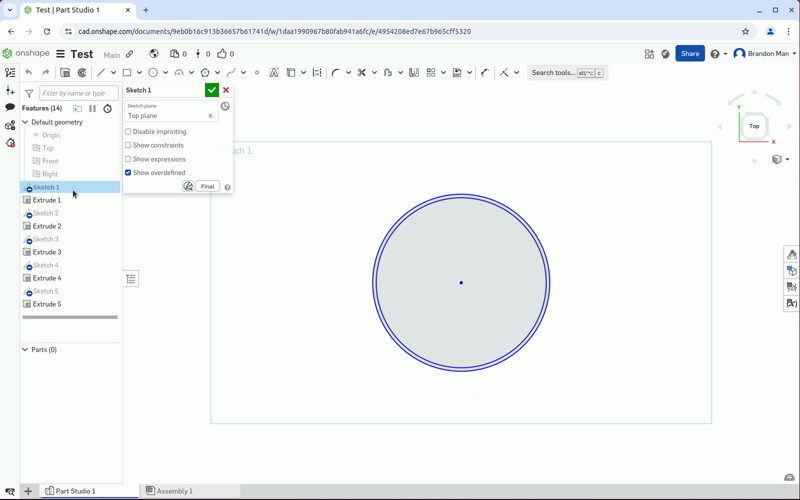
mouse_move(229, 92)
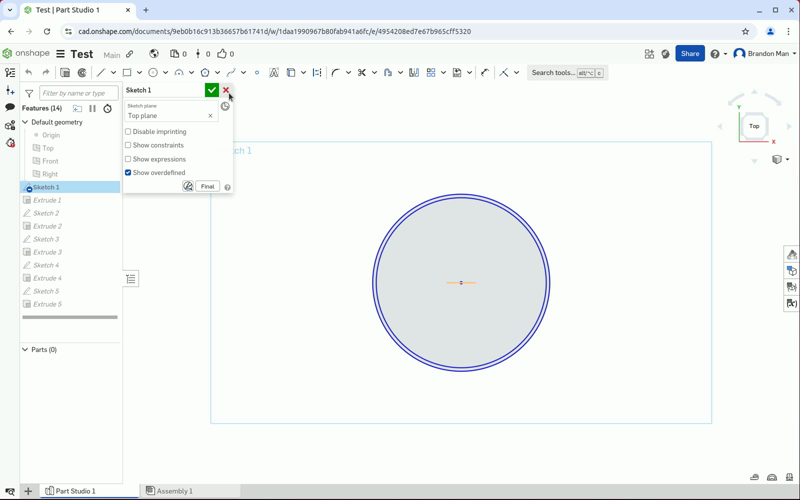
click(229, 92)
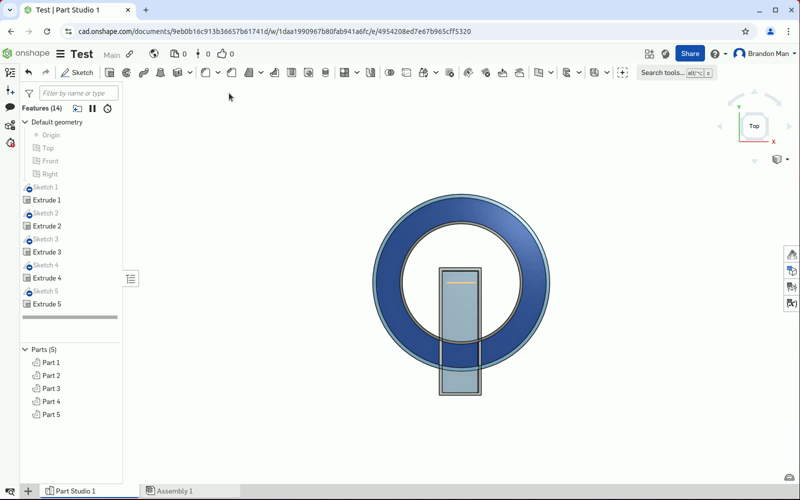
mouse_move(73, 352)
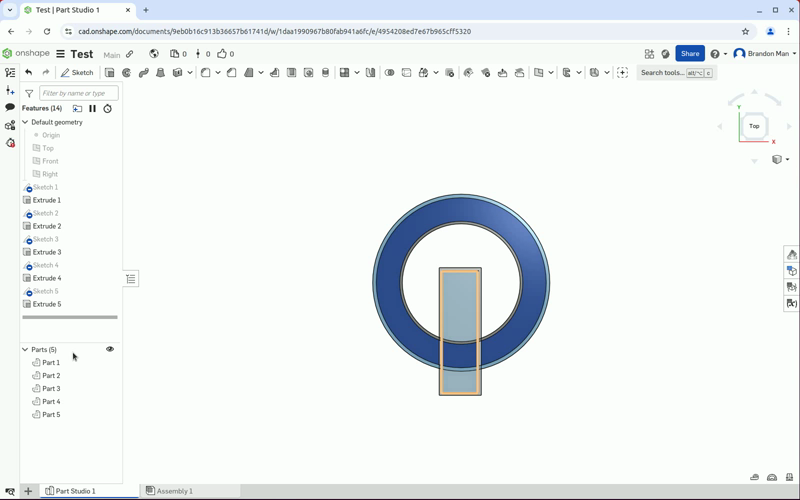
key(y)
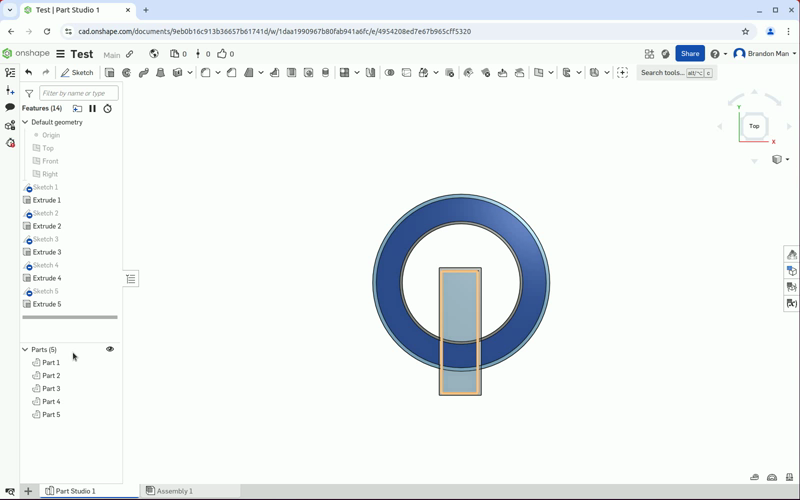
key(shift+p)
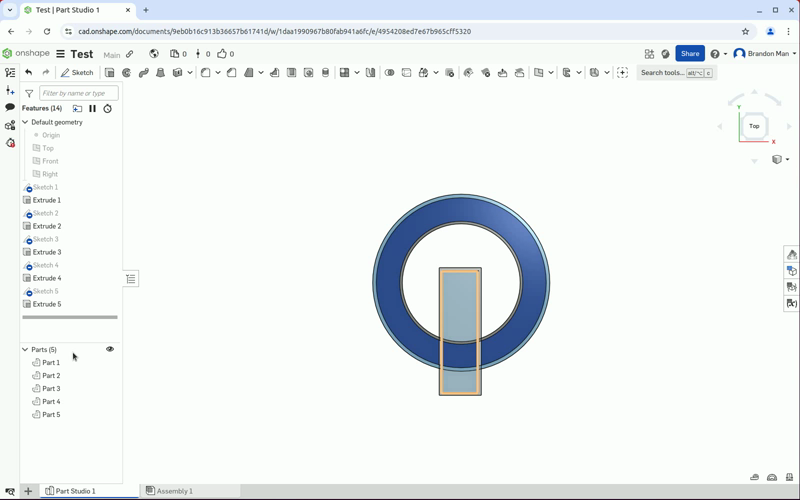
key(space)
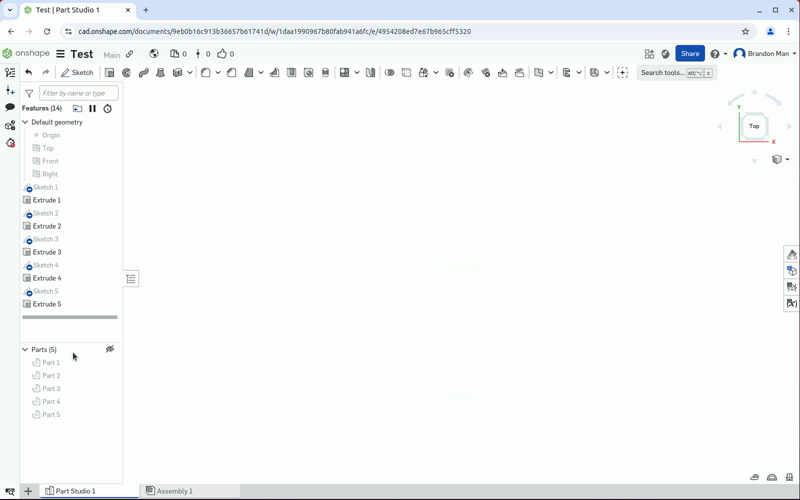
key_down(shift)
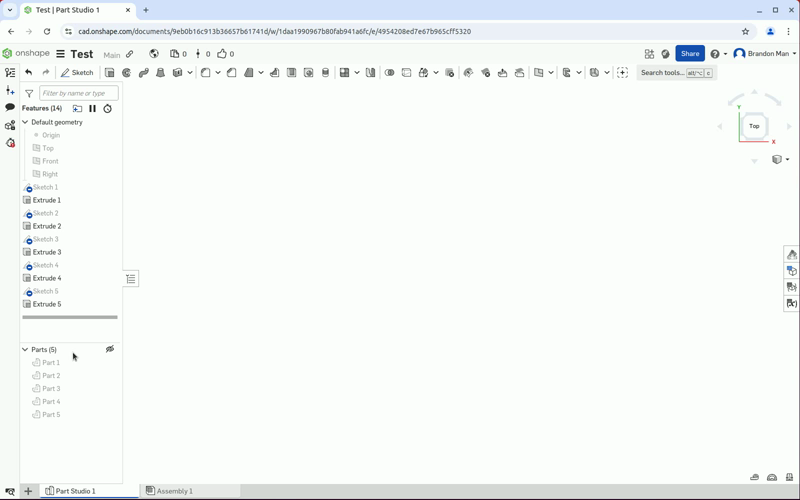
key(up)
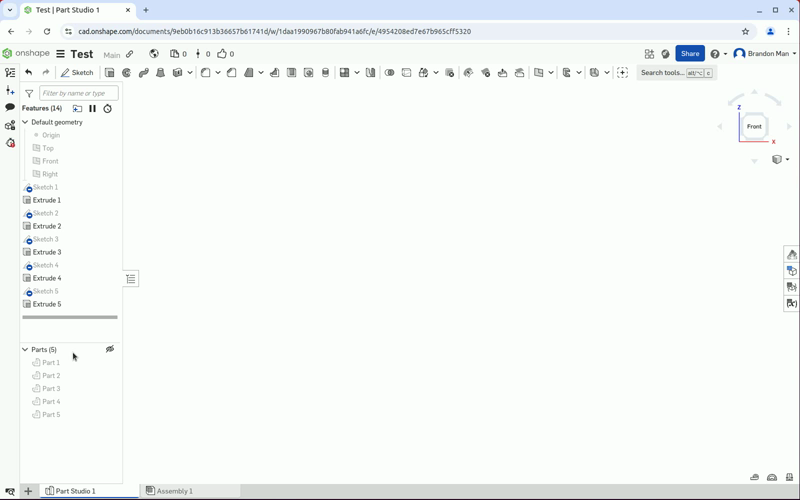
key_up(shift)
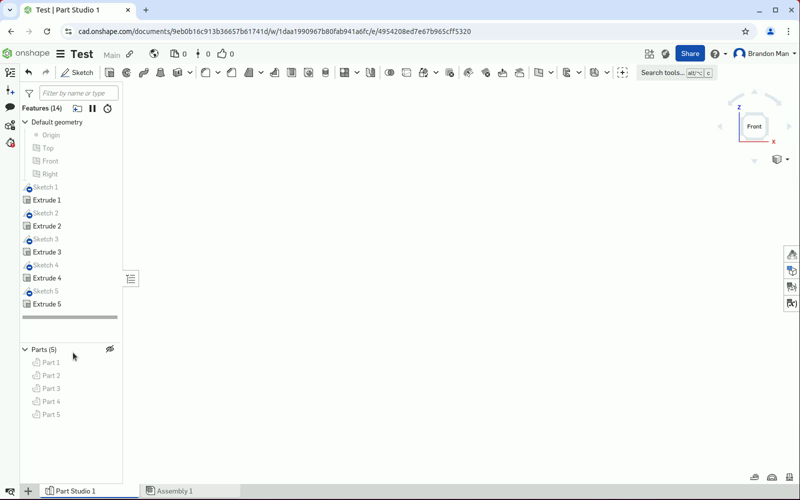
mouse_move(73, 352)
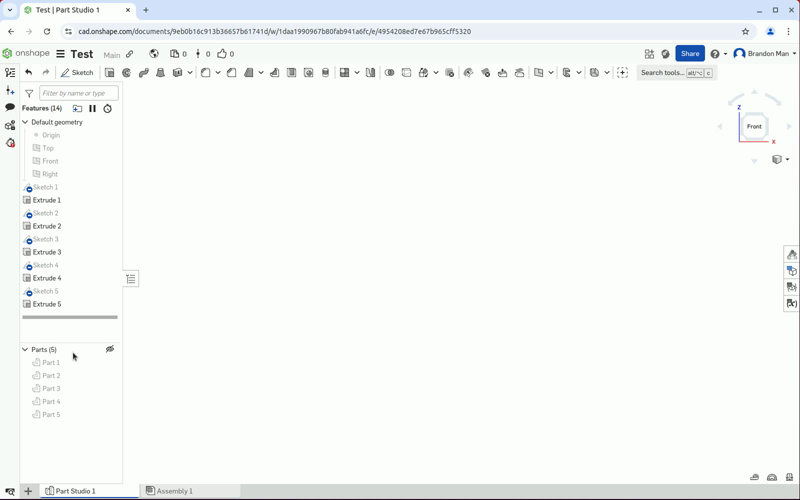
key(shift+y)
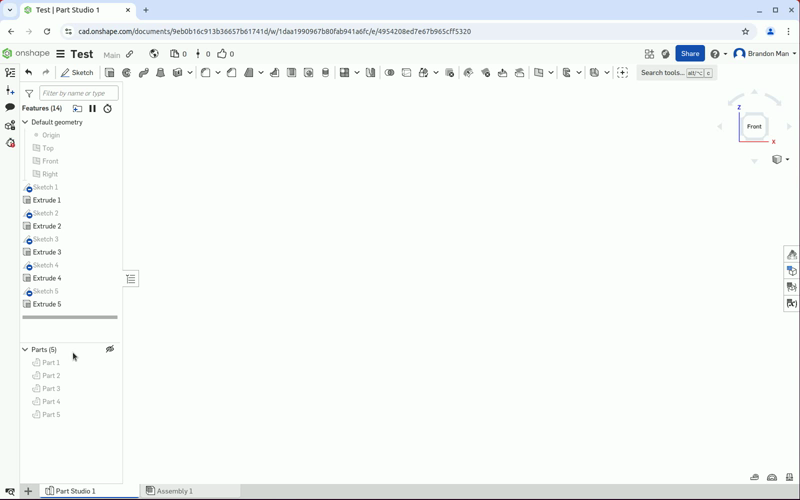
key(shift+s)
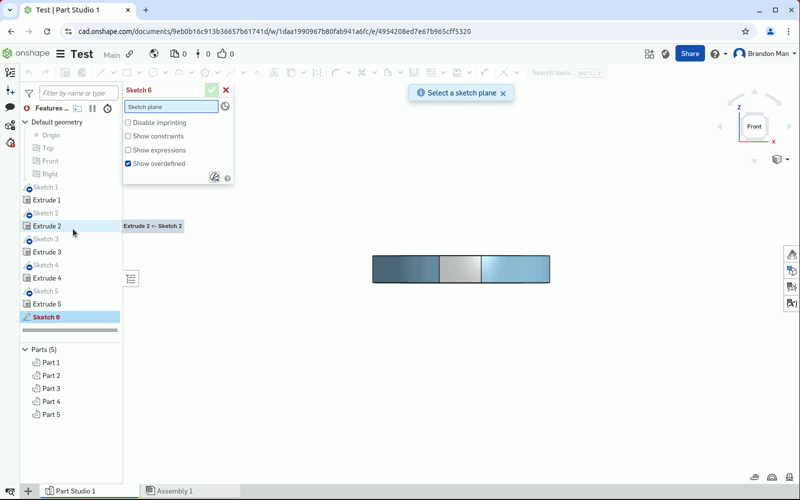
scroll(3)
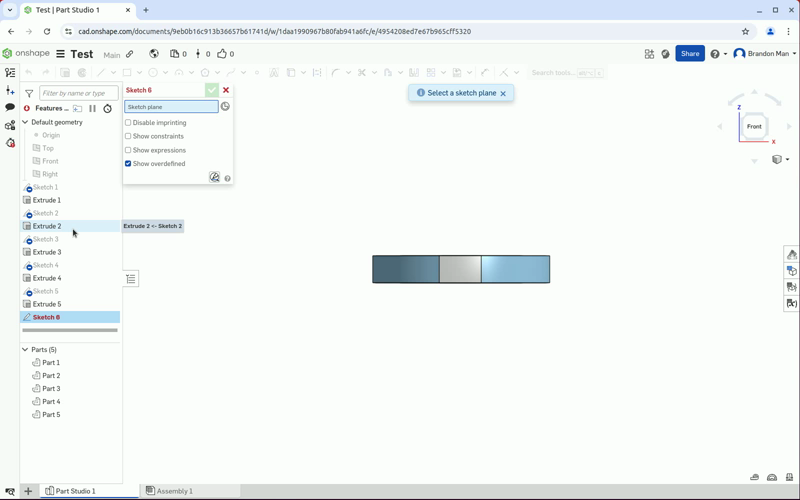
mouse_move(73, 163)
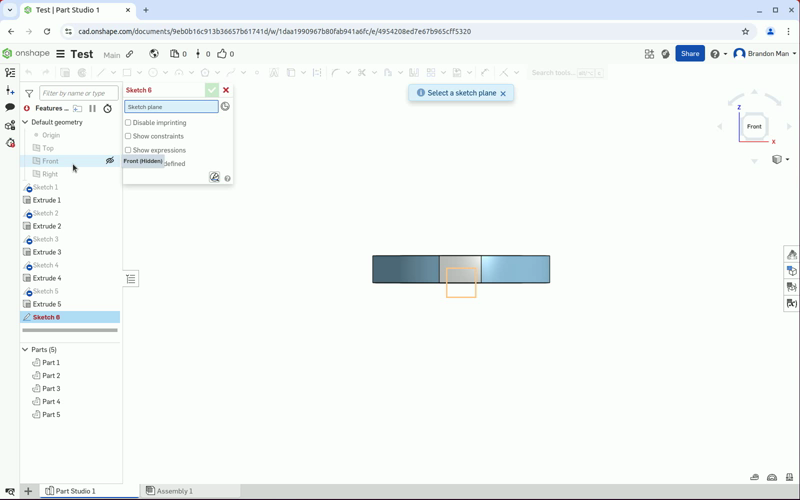
click(73, 163)
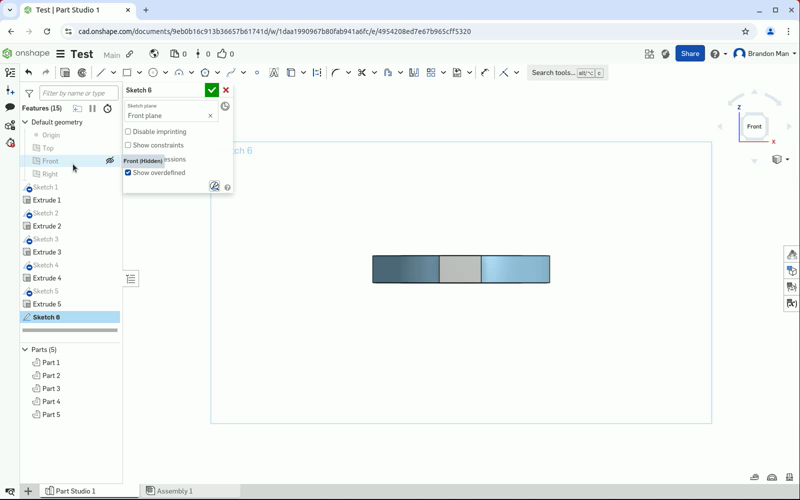
mouse_move(73, 352)
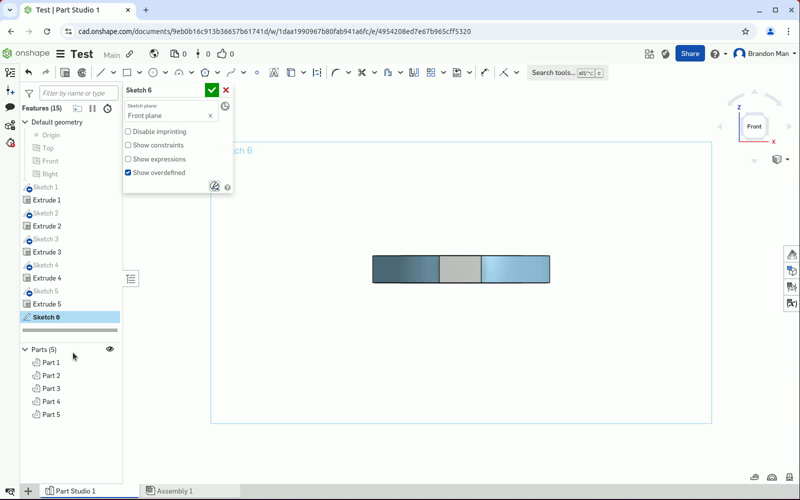
key(y)
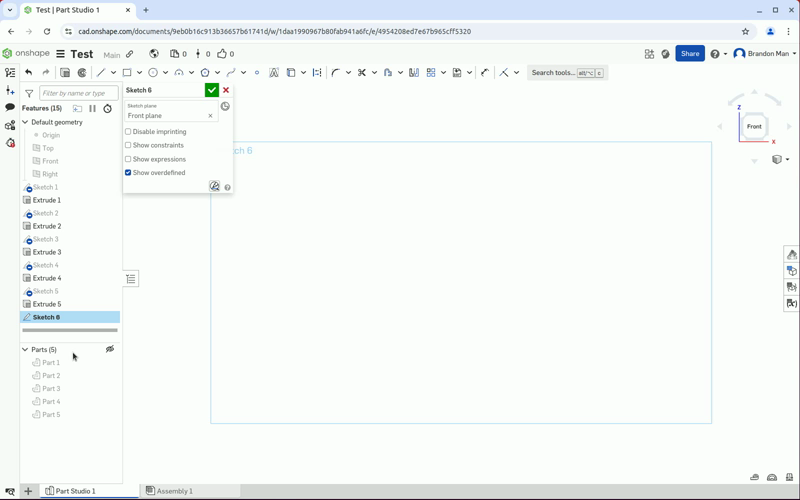
key(l)
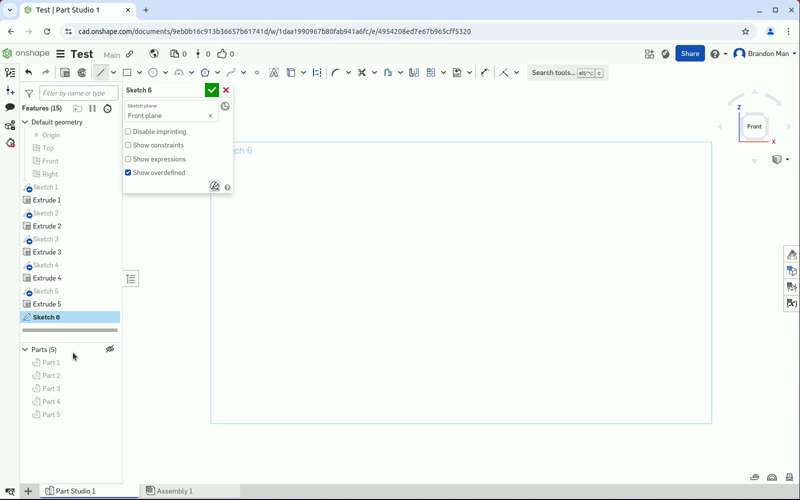
key_down(shift)
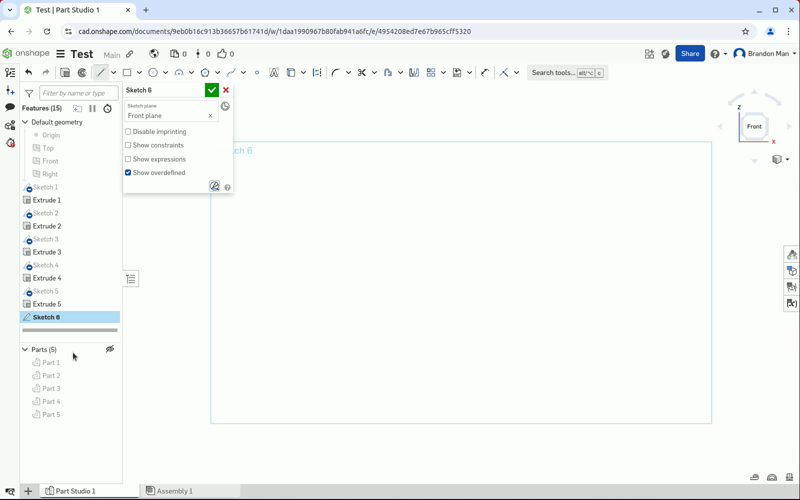
mouse_move(441, 280)
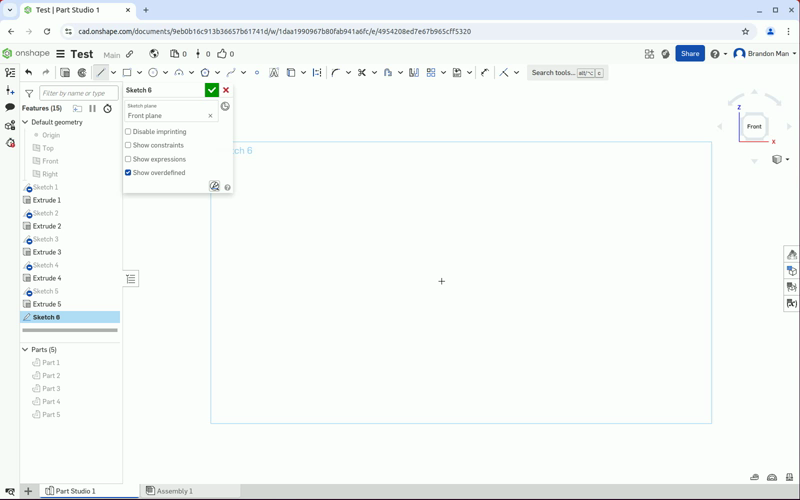
click(441, 280)
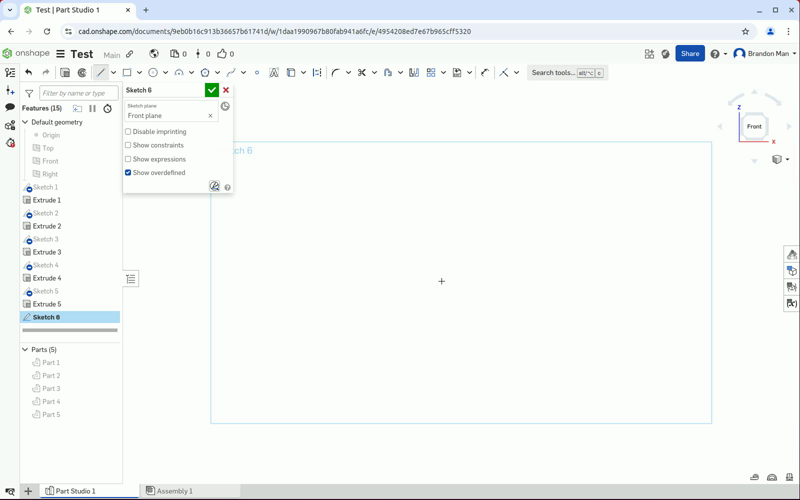
key_up(shift)
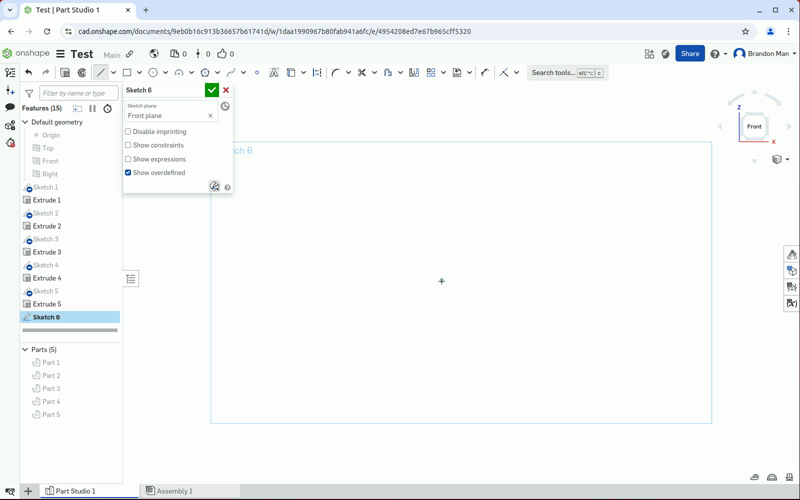
key_down(shift)
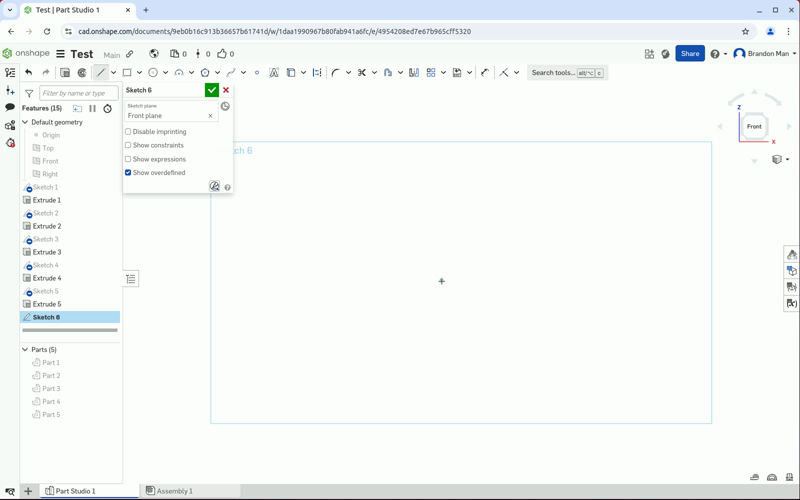
mouse_move(471, 280)
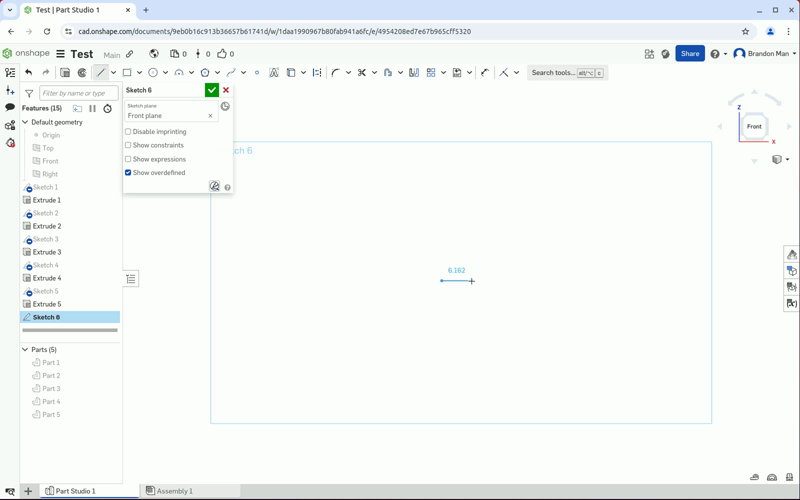
mouse_move(479, 280)
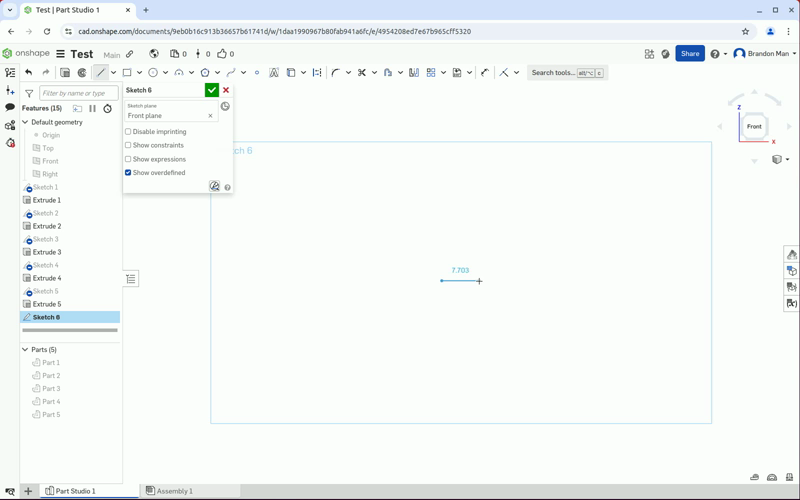
click(479, 280)
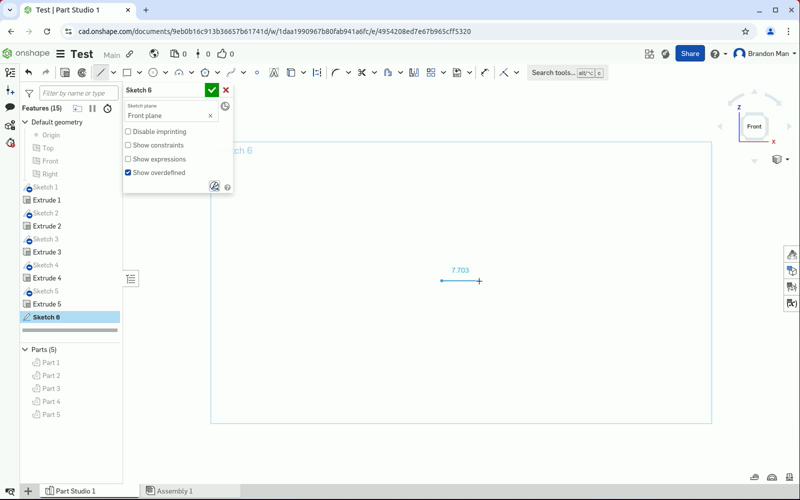
key_up(shift)
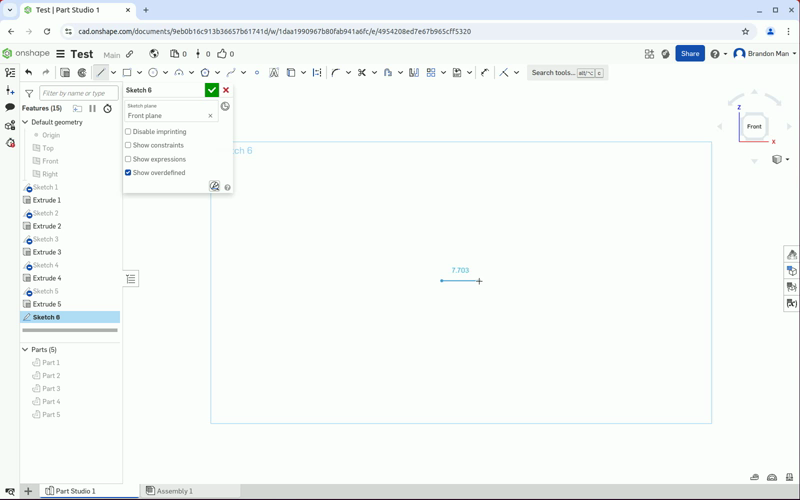
key_down(shift)
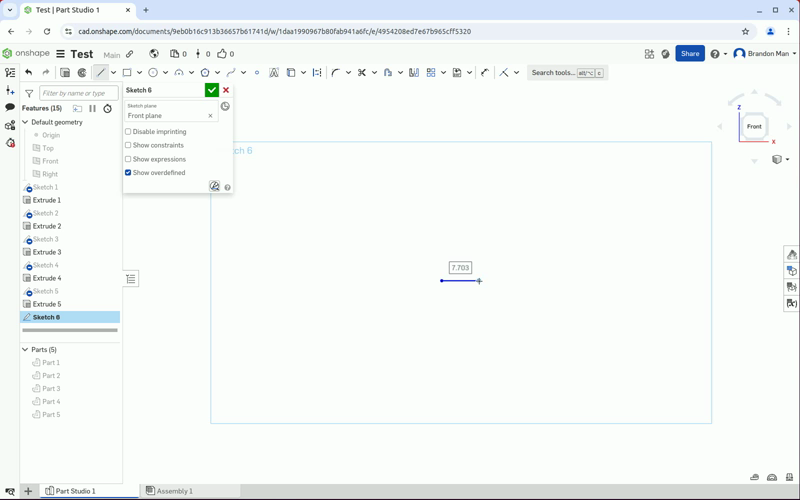
mouse_move(509, 280)
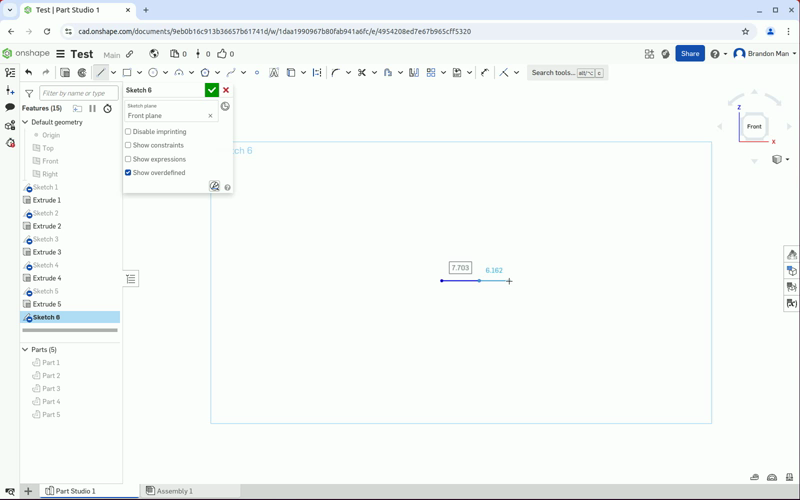
mouse_move(479, 255)
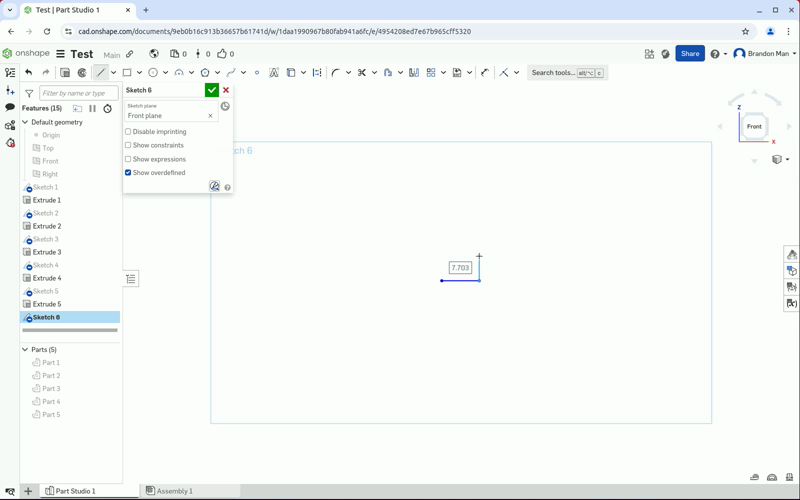
click(479, 255)
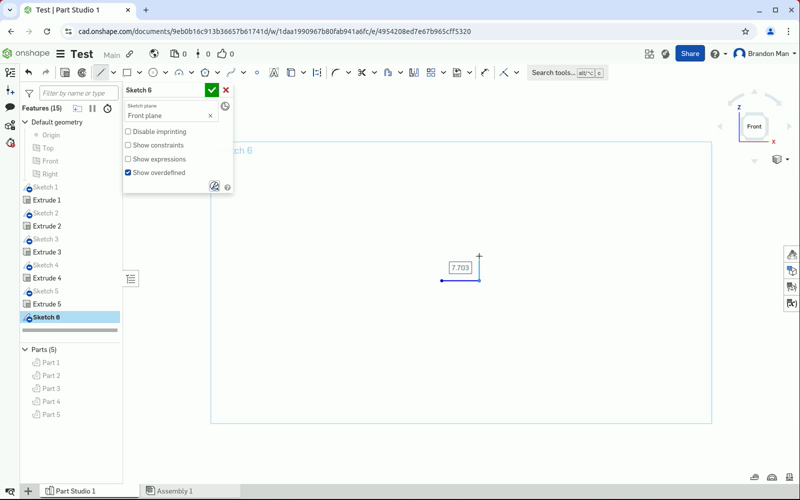
key_up(shift)
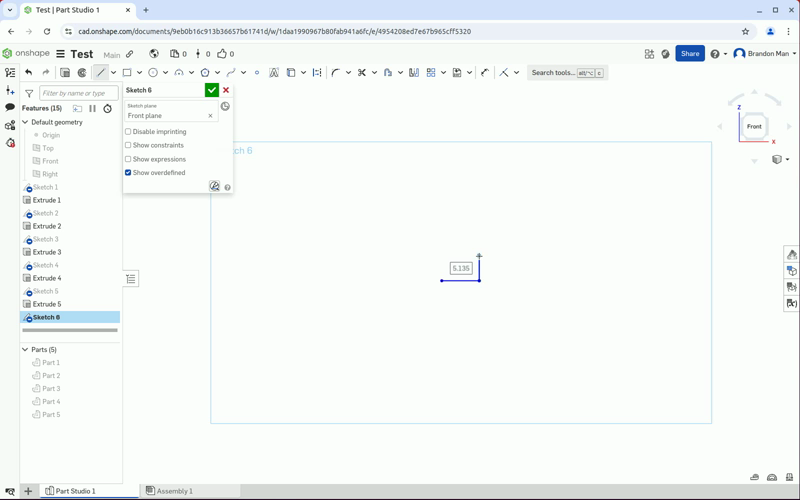
key_down(shift)
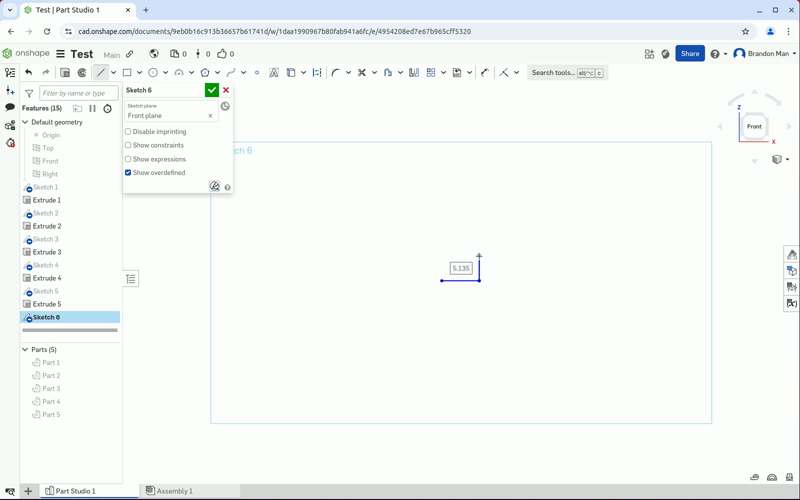
mouse_move(509, 255)
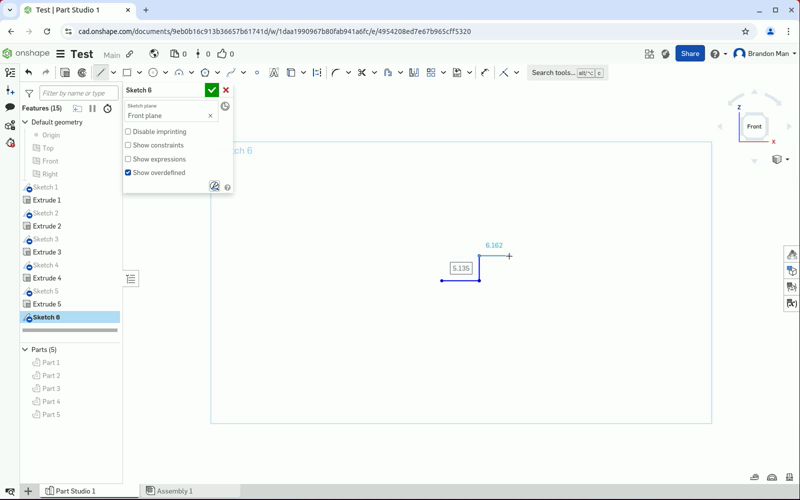
mouse_move(441, 255)
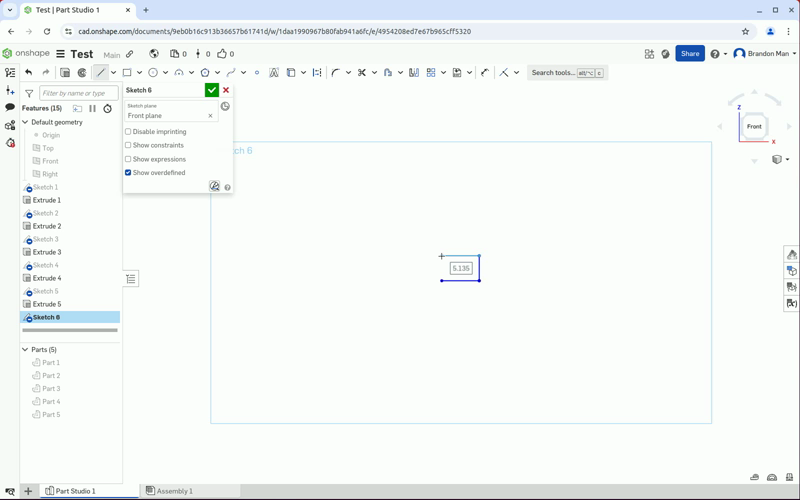
click(441, 255)
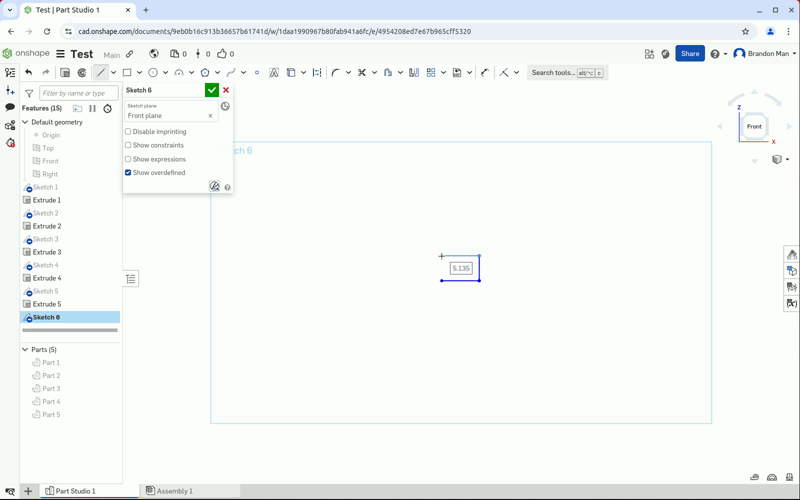
key_up(shift)
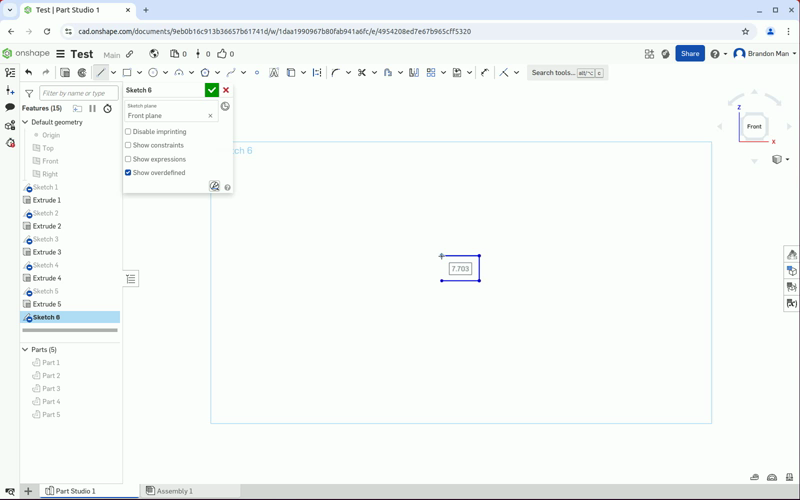
mouse_move(471, 255)
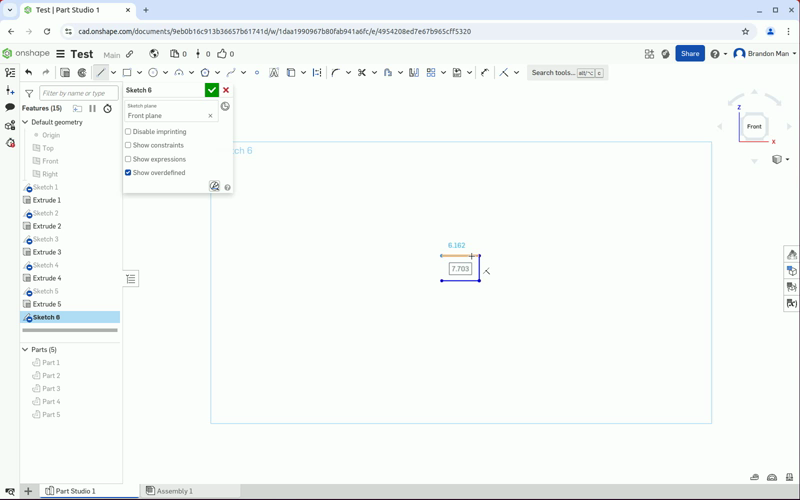
key_down(shift)
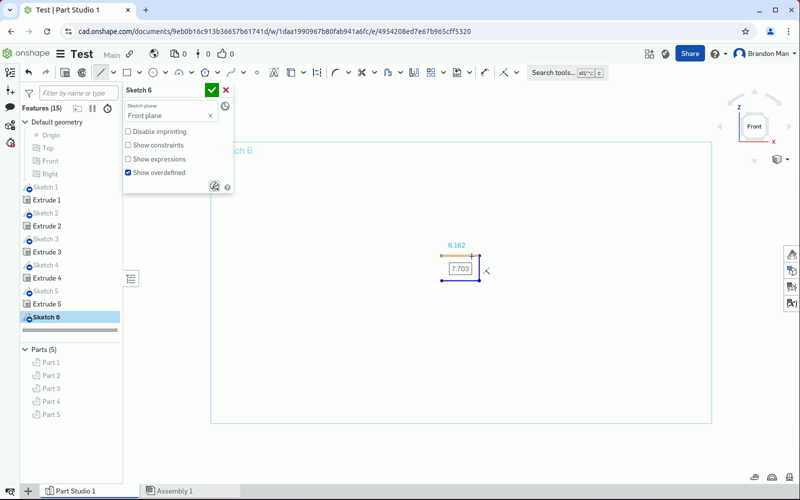
mouse_move(441, 280)
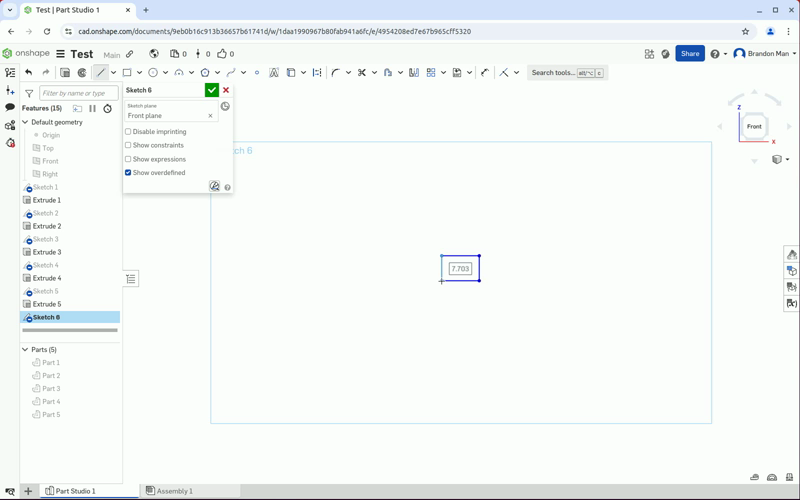
key_up(shift)
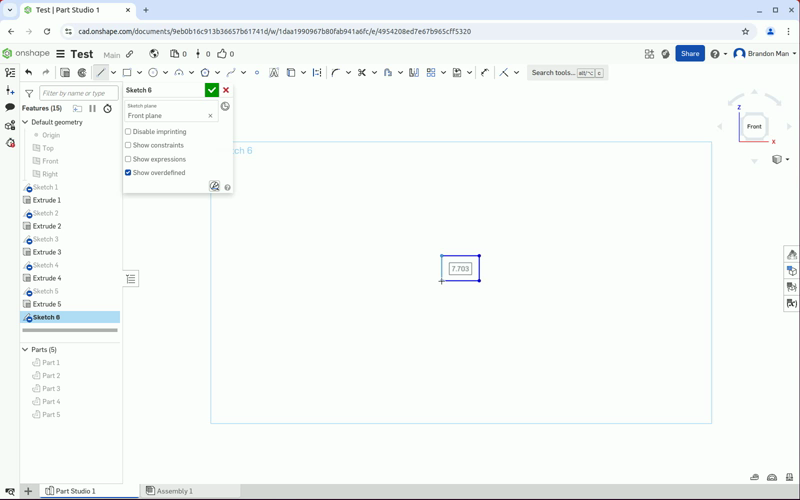
click(441, 280)
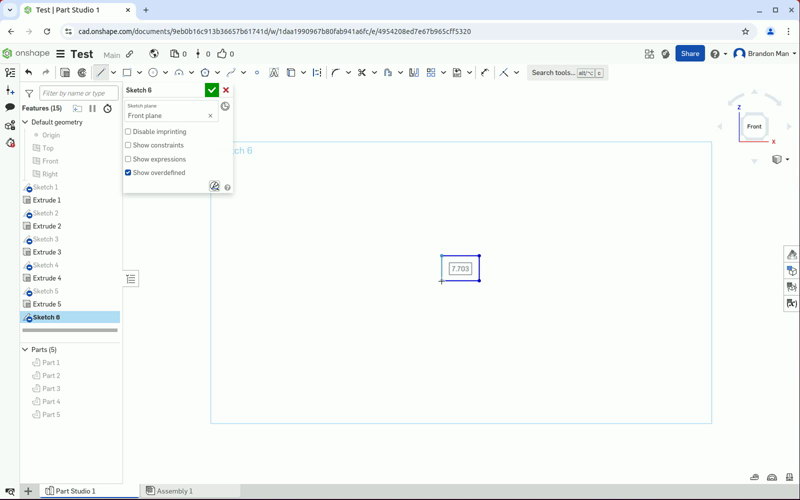
key(esc)
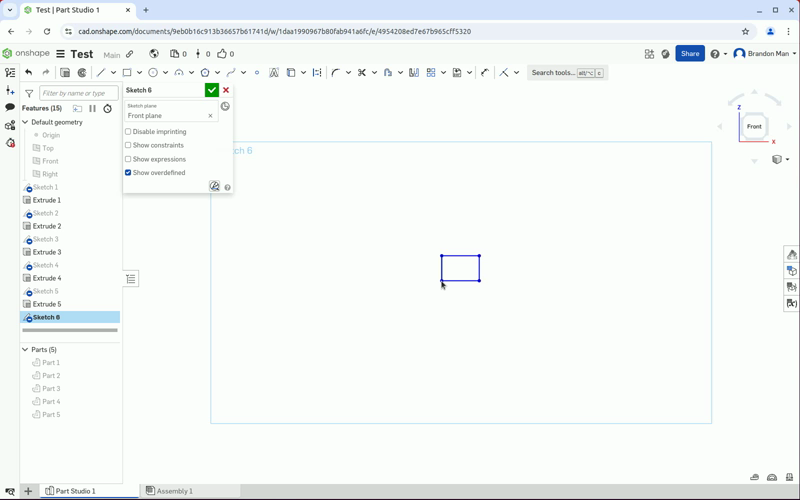
mouse_move(443, 277)
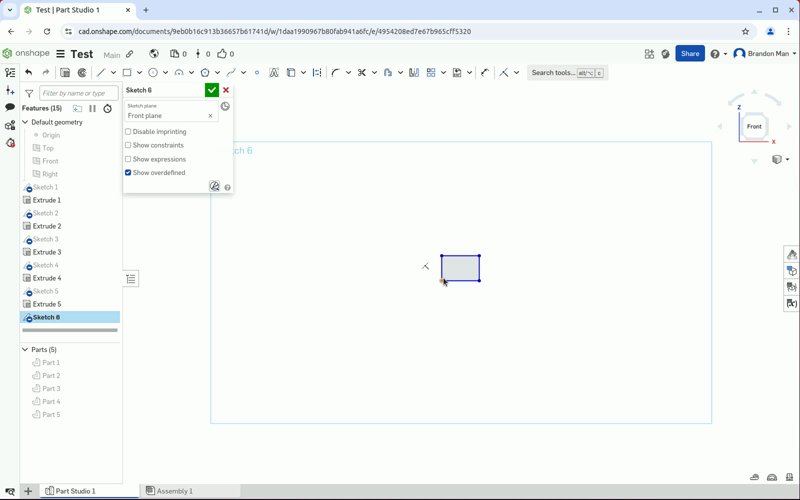
scroll(6)
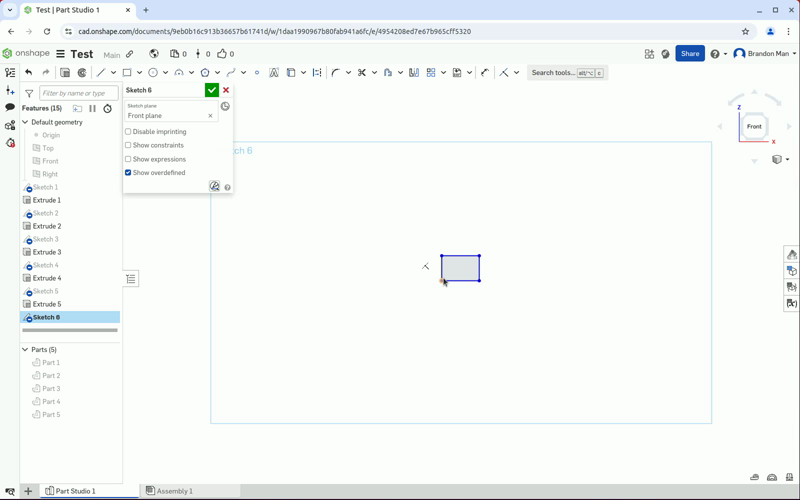
scroll(6)
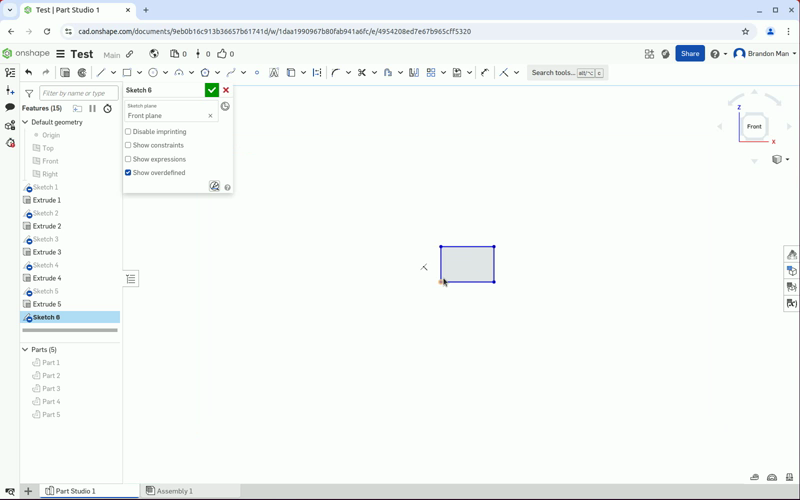
scroll(6)
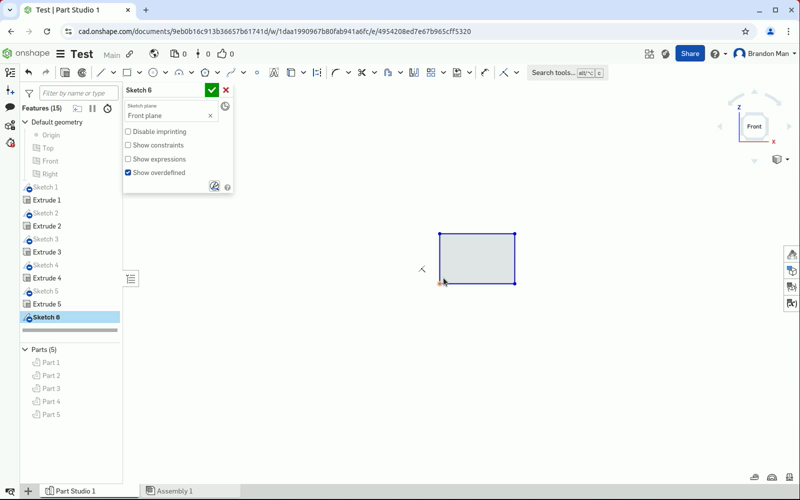
scroll(6)
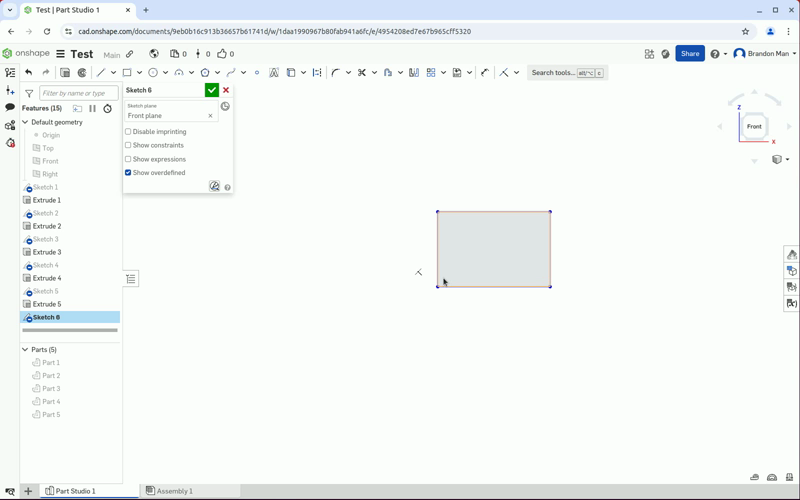
scroll(6)
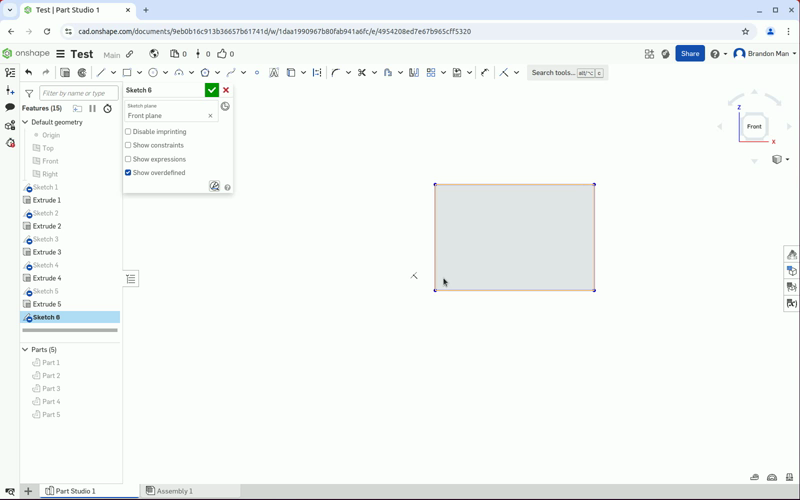
scroll(6)
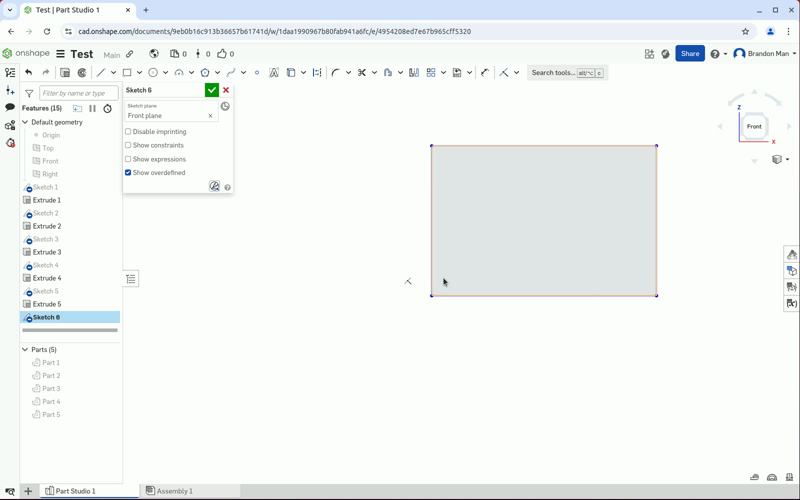
scroll(6)
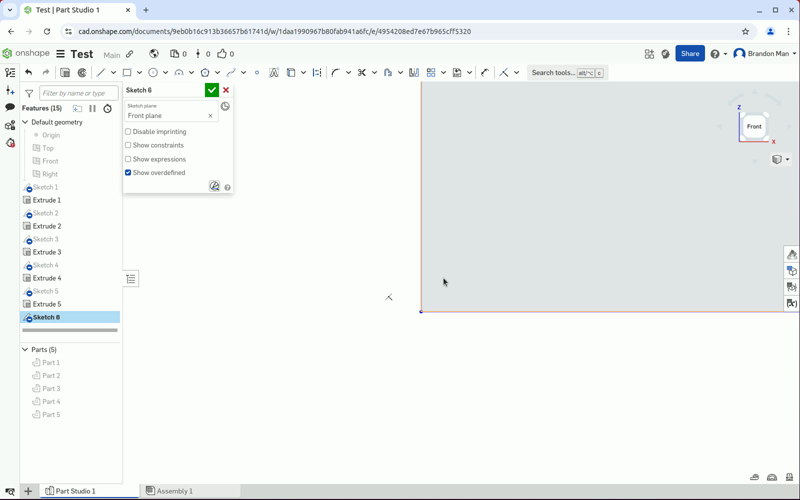
click(443, 277)
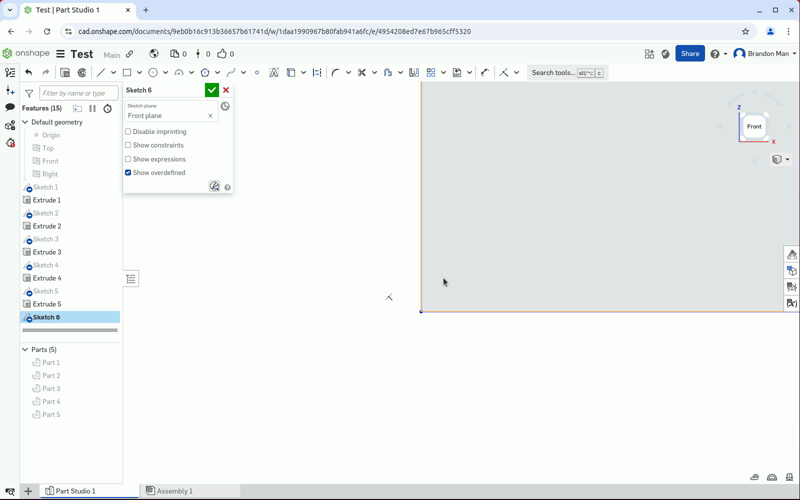
scroll(-6)
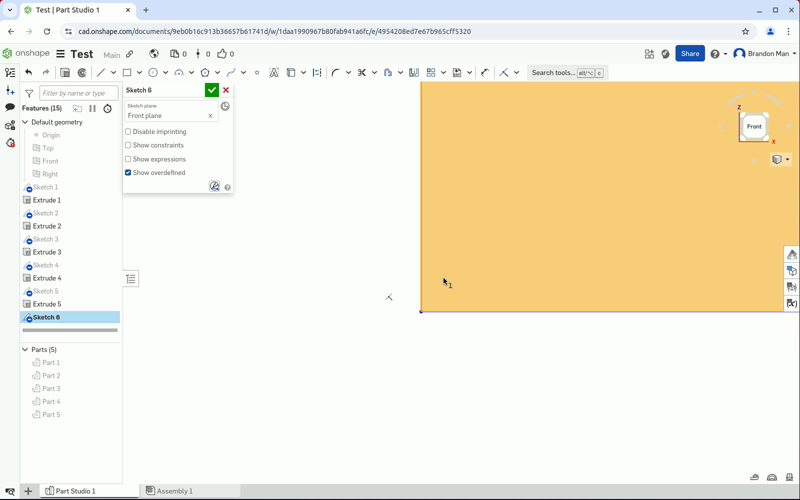
scroll(-6)
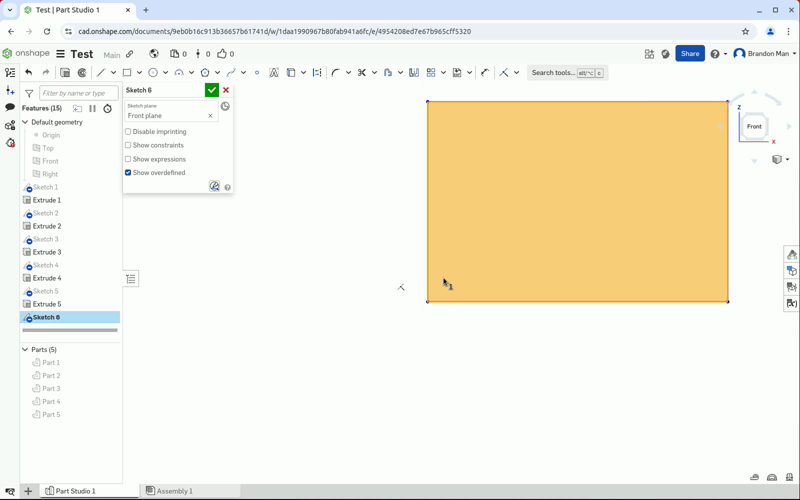
scroll(-6)
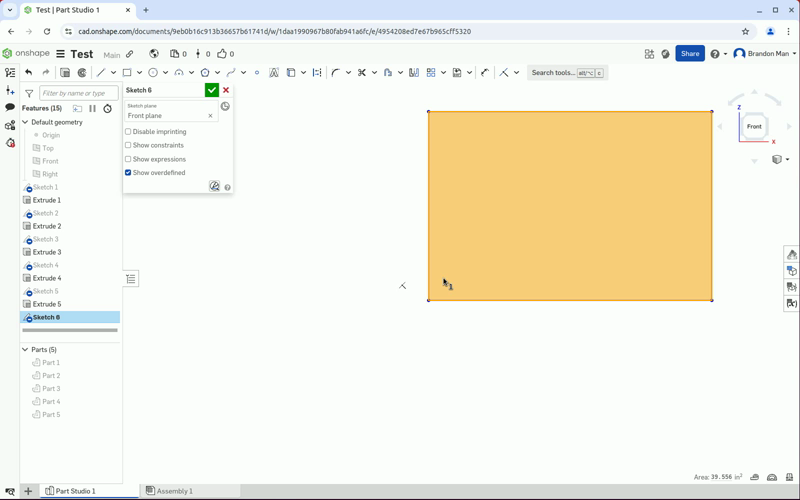
scroll(-6)
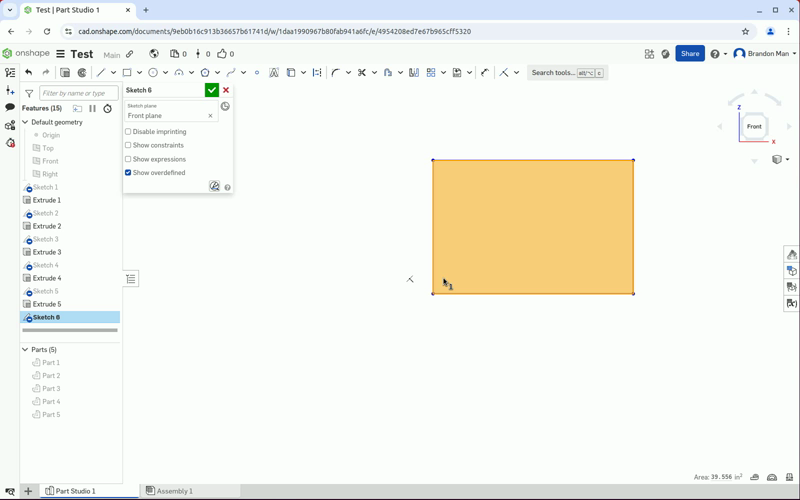
scroll(-6)
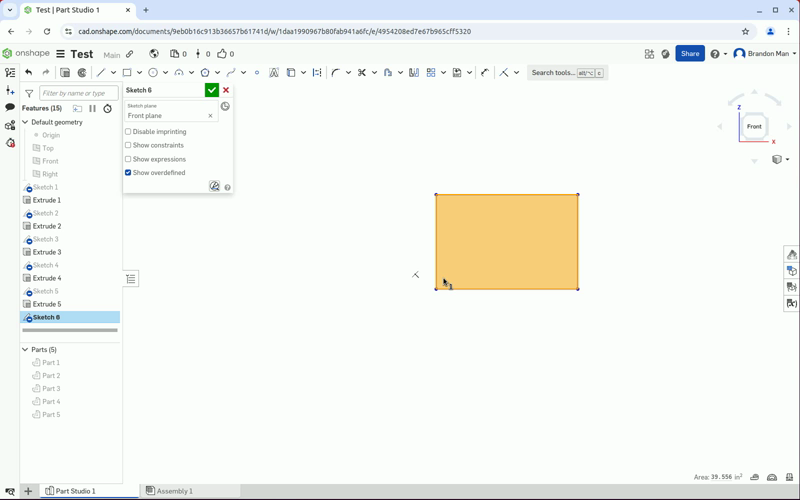
scroll(-6)
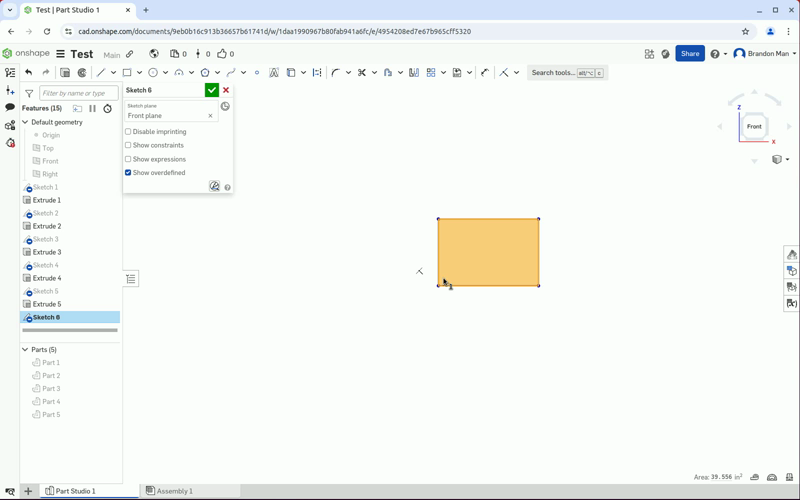
scroll(-6)
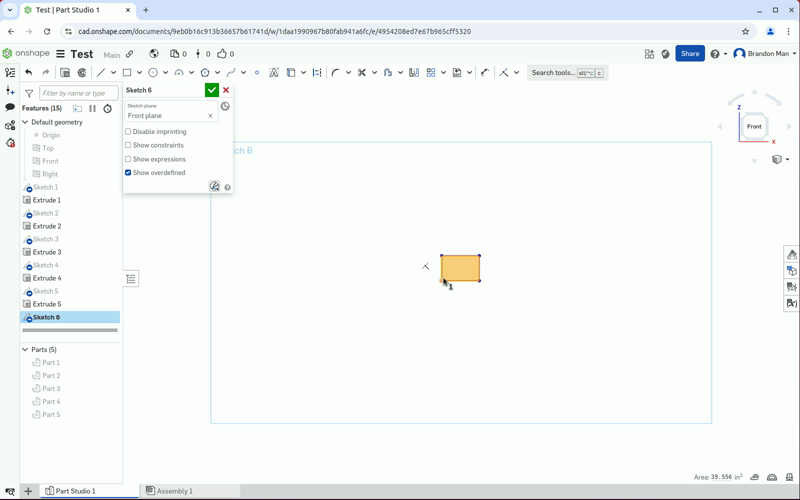
mouse_move(73, 352)
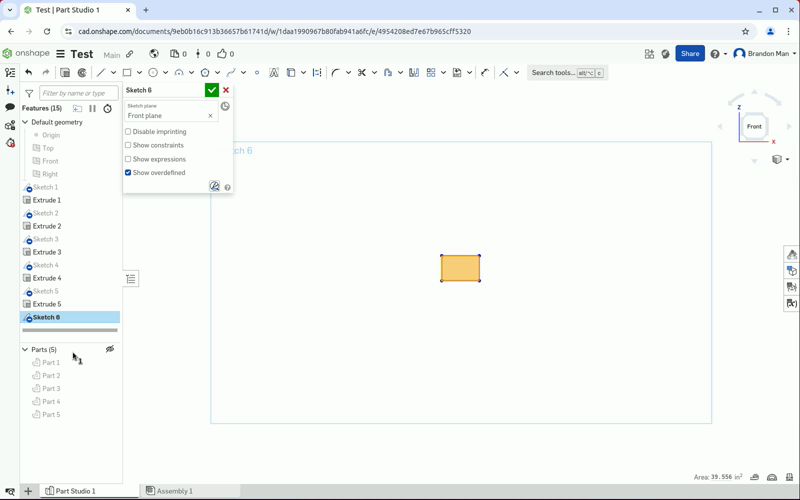
key(shift+y)
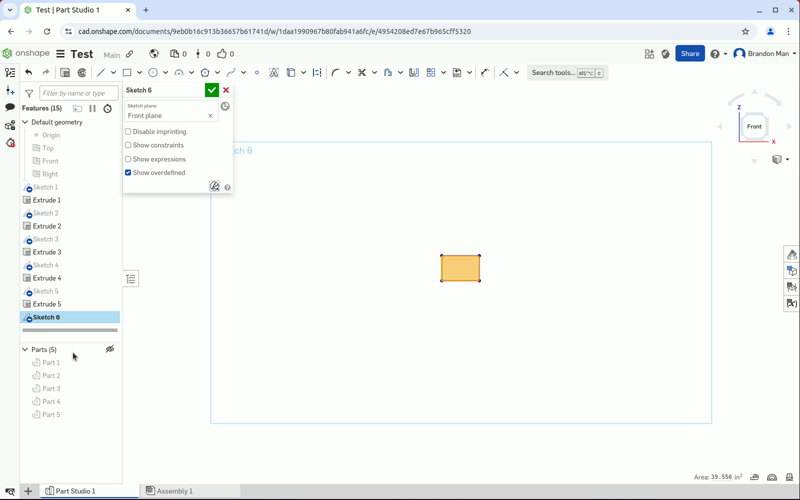
key(shift+e)
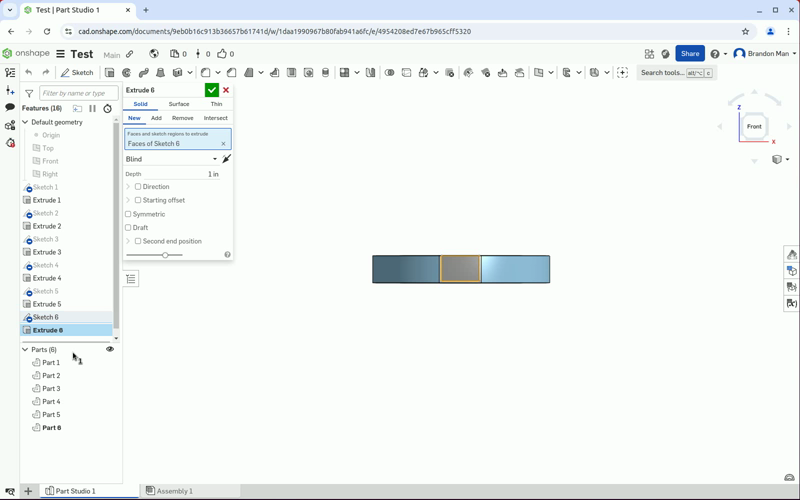
mouse_move(143, 106)
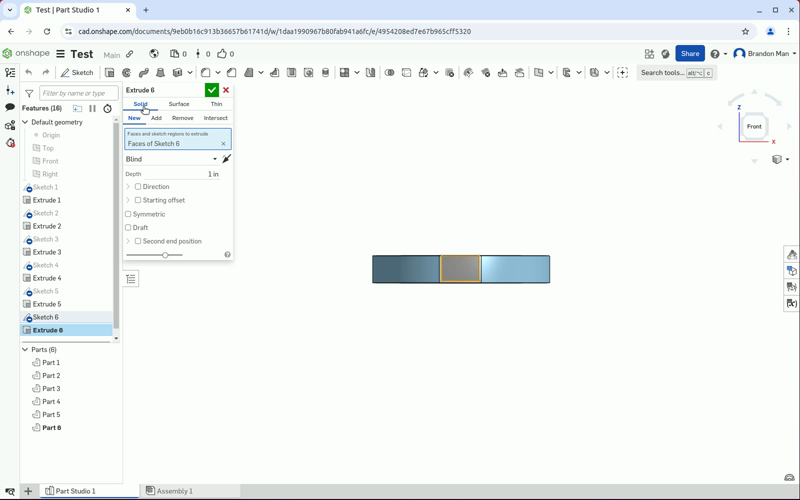
click(143, 106)
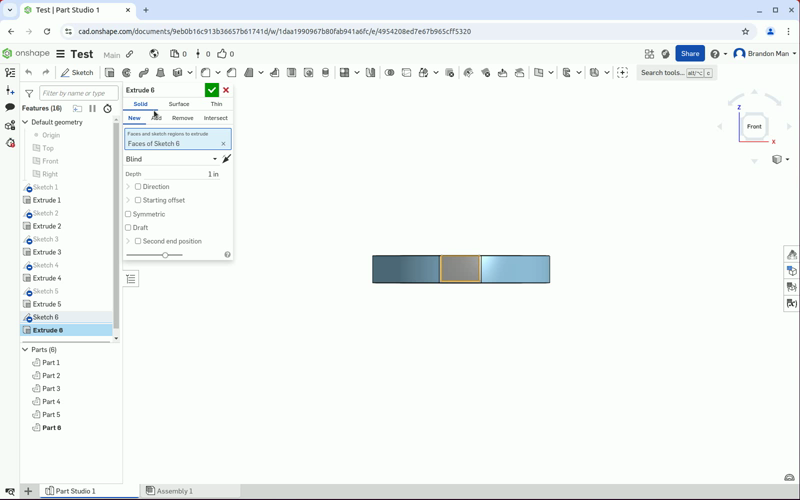
mouse_move(186, 120)
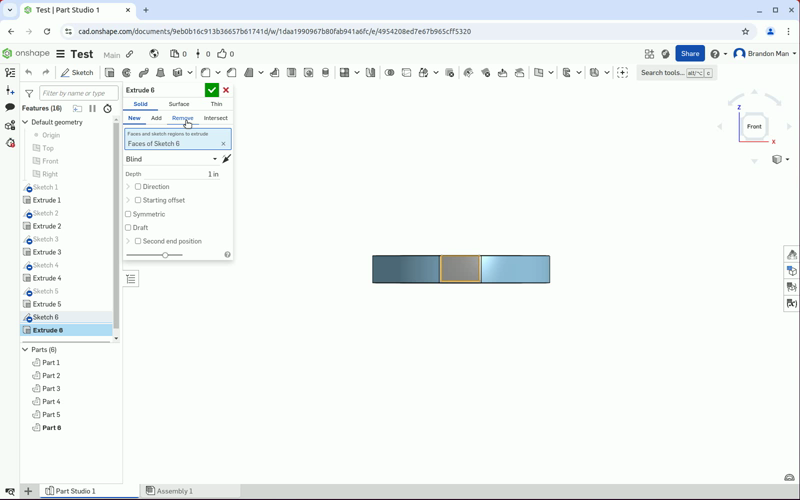
click(186, 120)
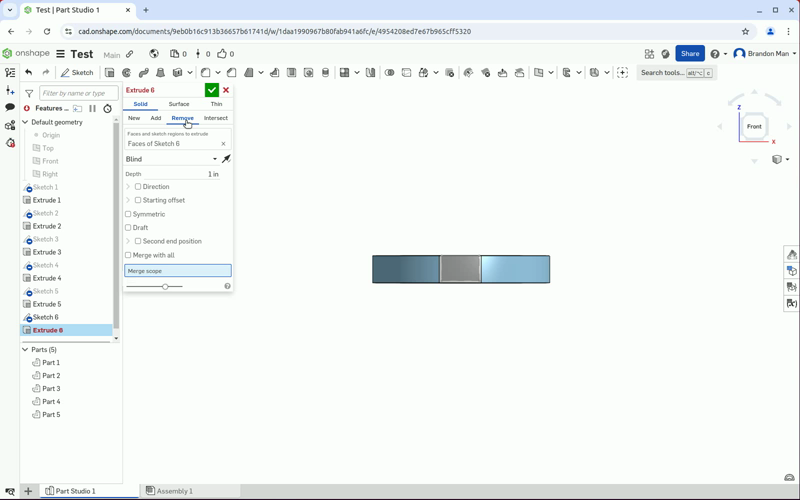
key(tab, 4)
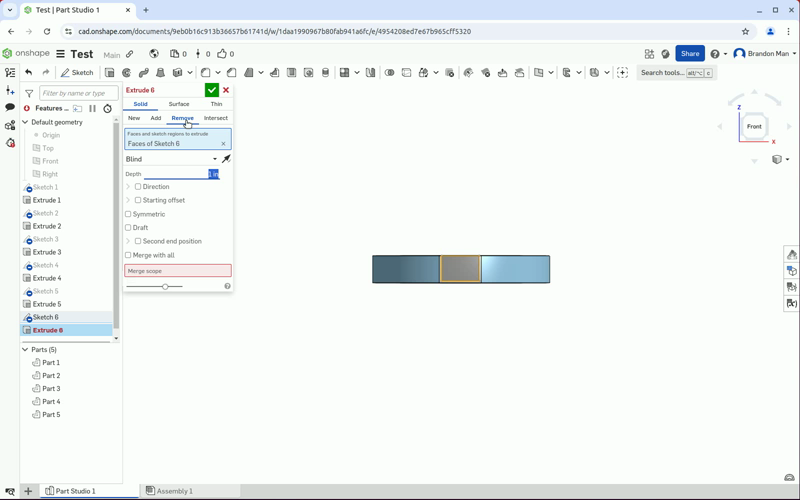
text(-18.775)
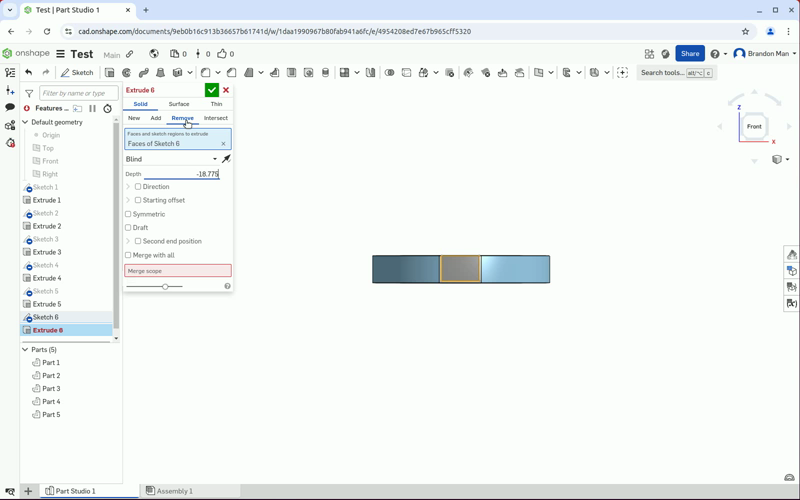
key(tab, 6)
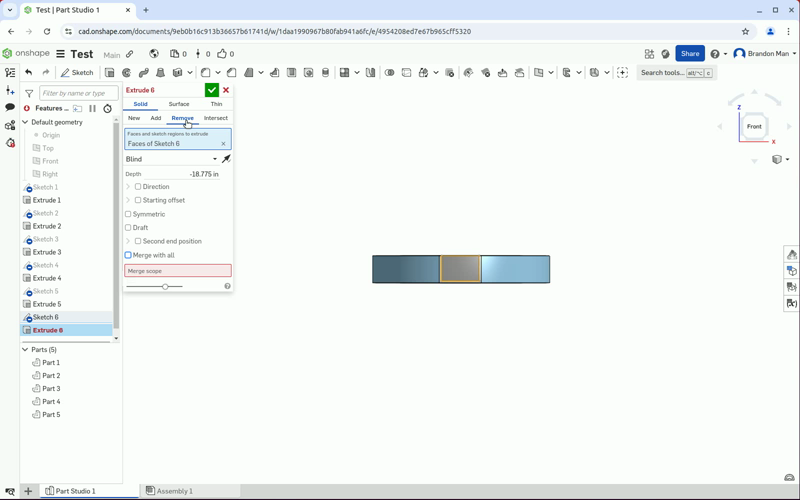
key(space)
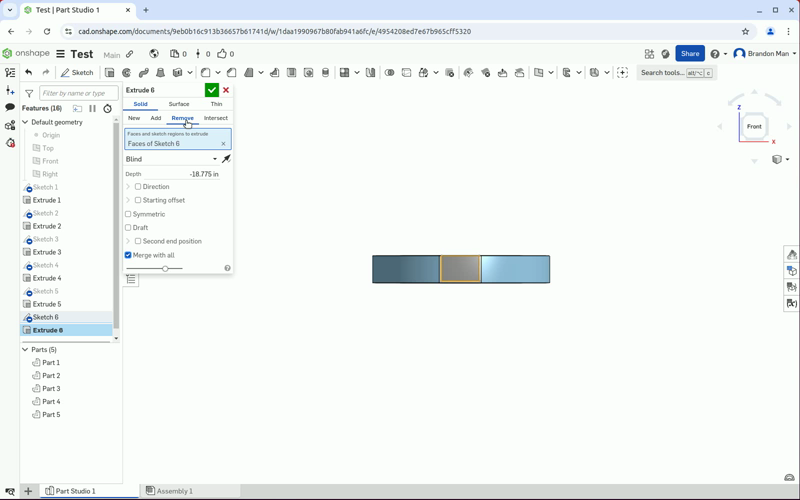
key(enter)
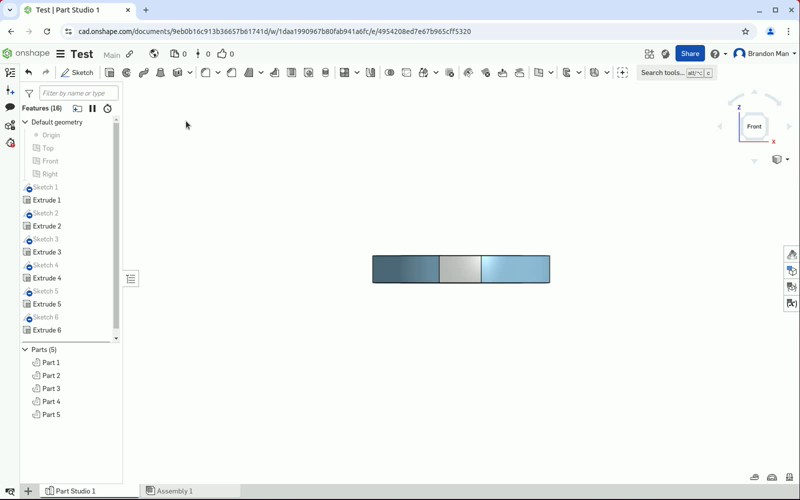
key(shift+h)
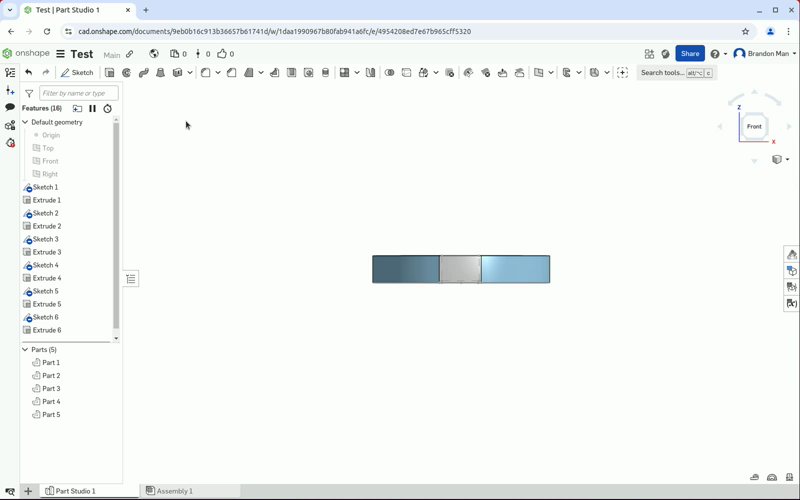
key(shift+h)
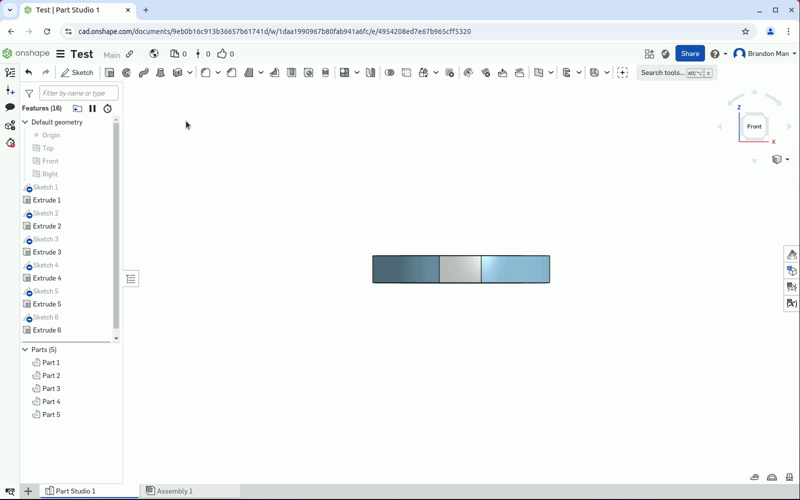
mouse_move(69, 189)
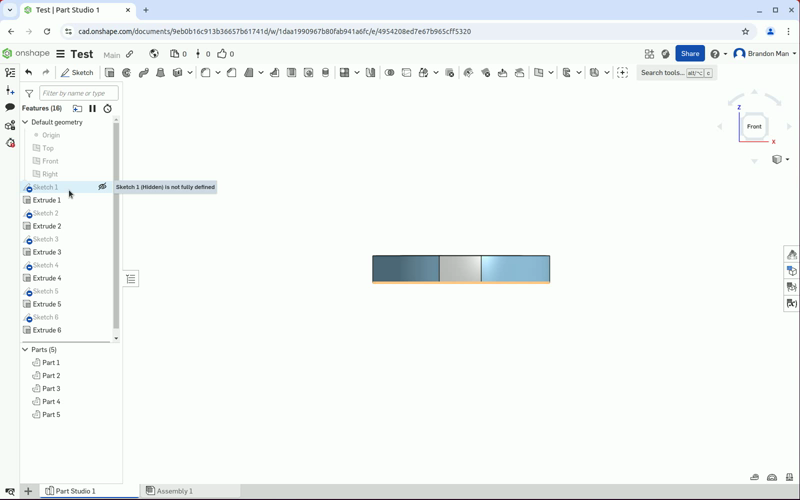
click(69, 189)
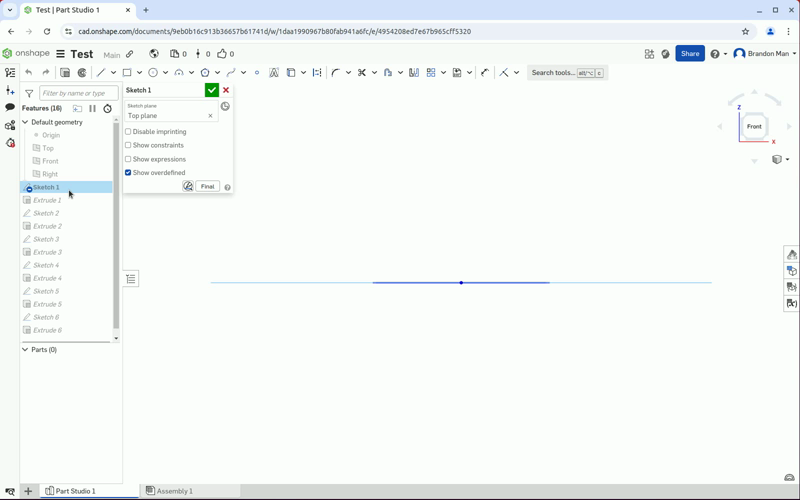
mouse_move(229, 92)
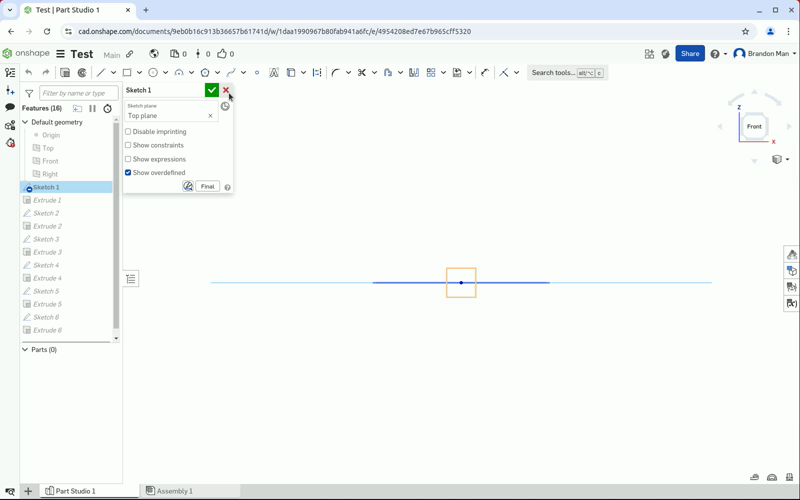
click(229, 92)
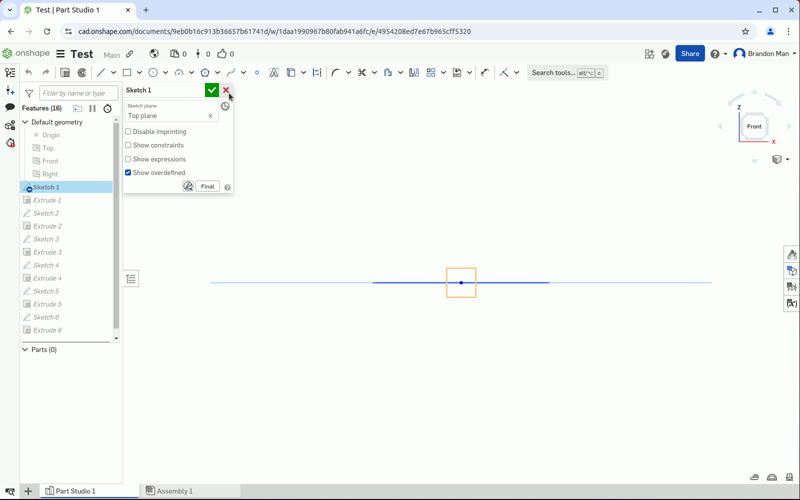
key(shift+s)
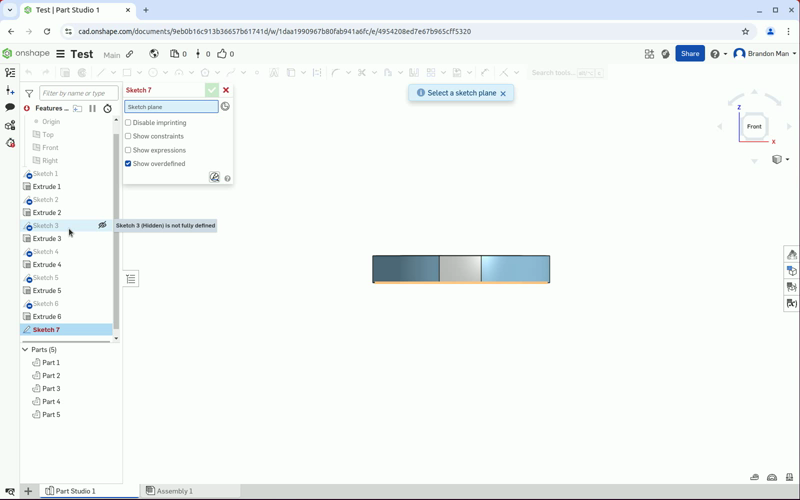
scroll(3)
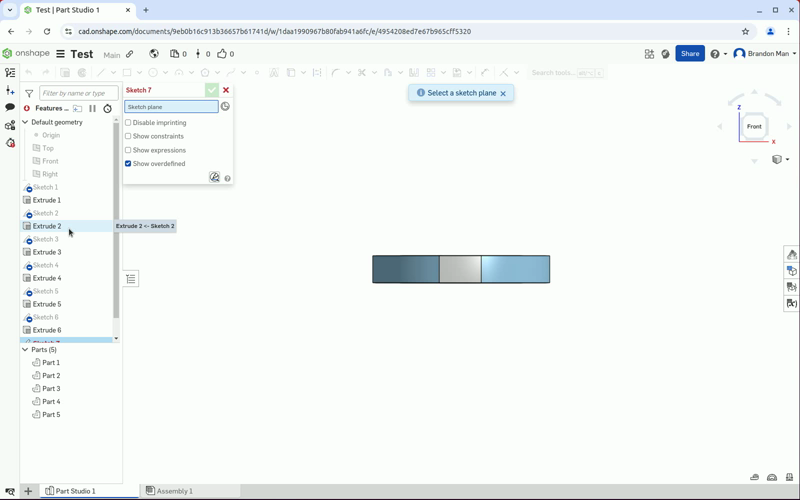
mouse_move(69, 163)
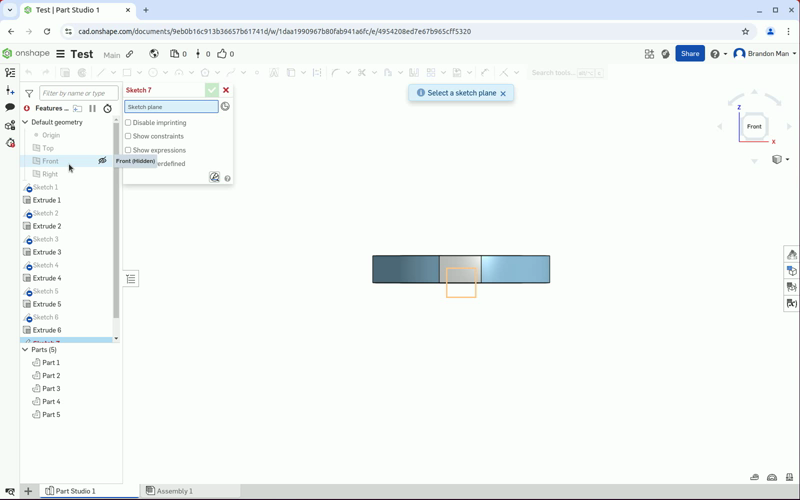
click(69, 163)
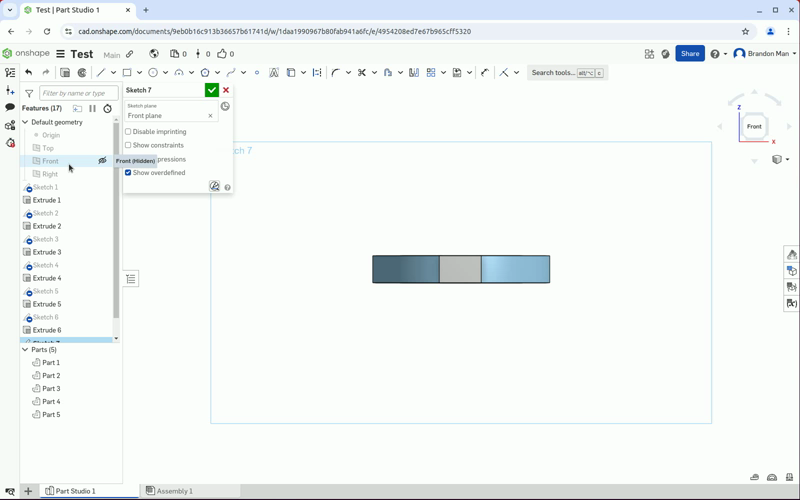
mouse_move(73, 352)
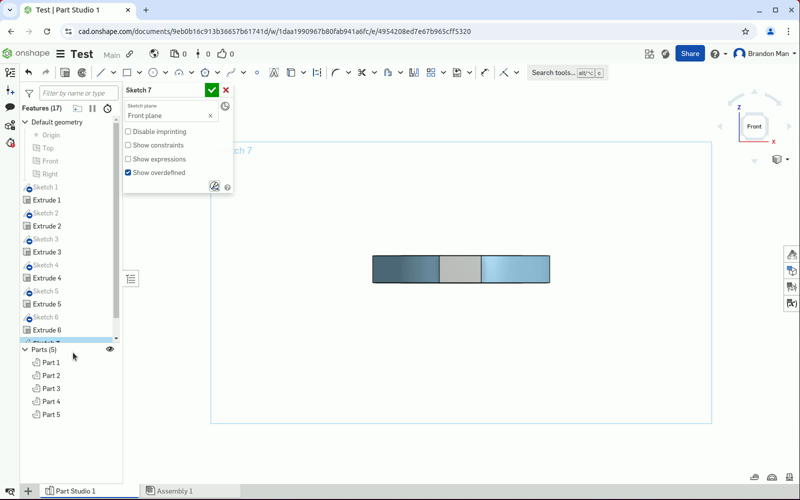
key(y)
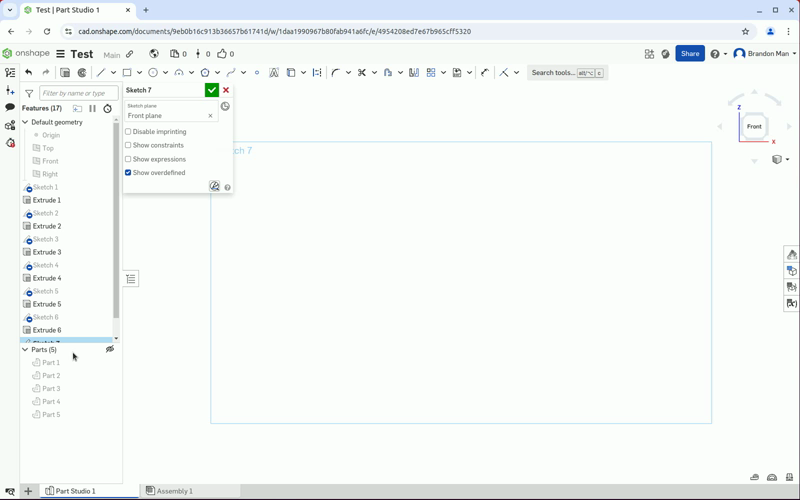
key(l)
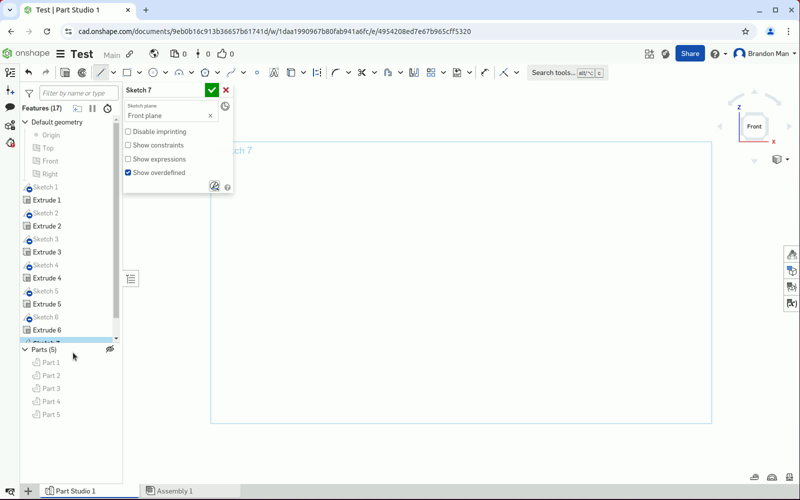
key_down(shift)
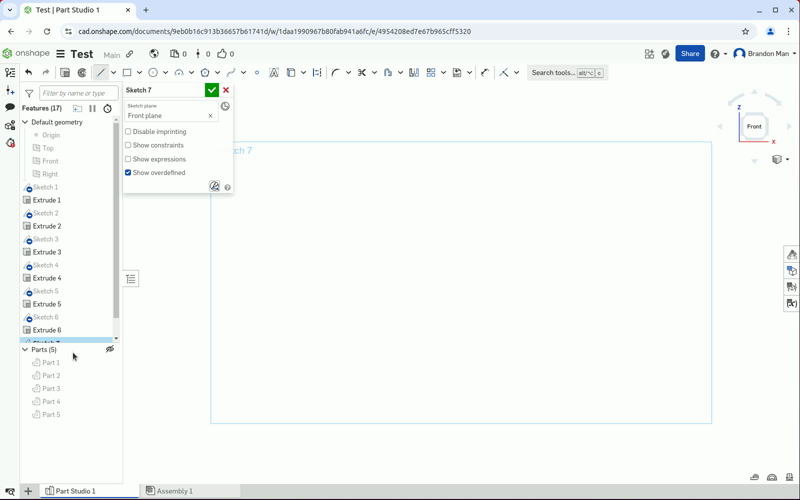
mouse_move(454, 280)
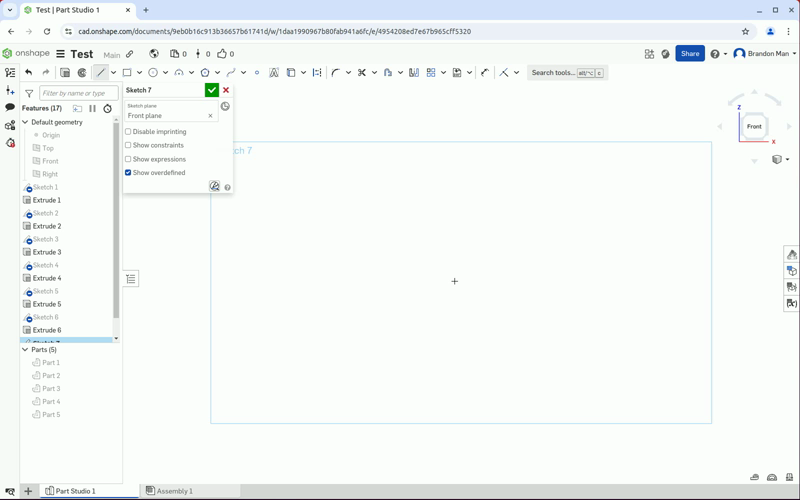
click(454, 280)
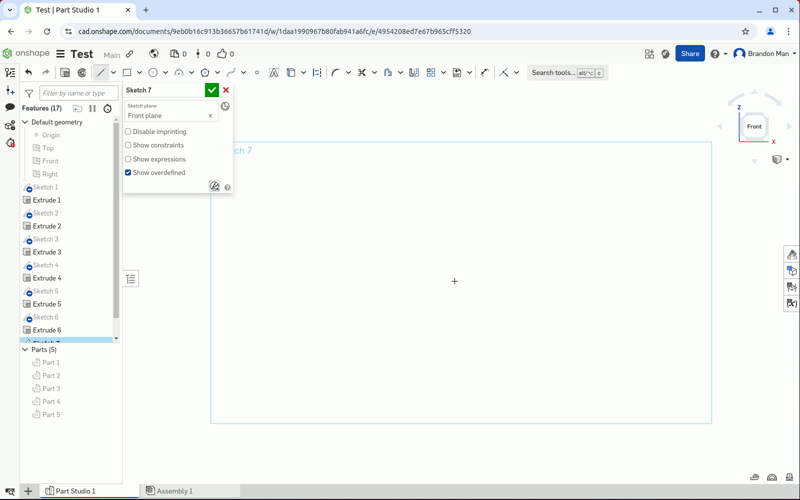
key_up(shift)
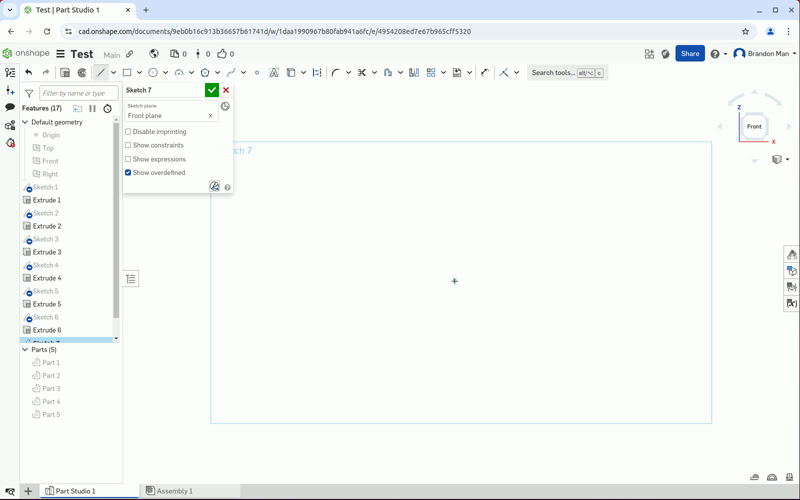
key_down(shift)
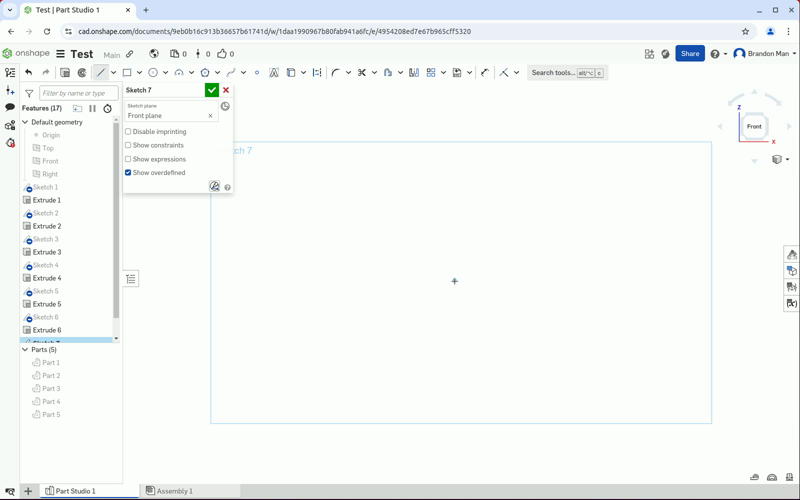
mouse_move(484, 280)
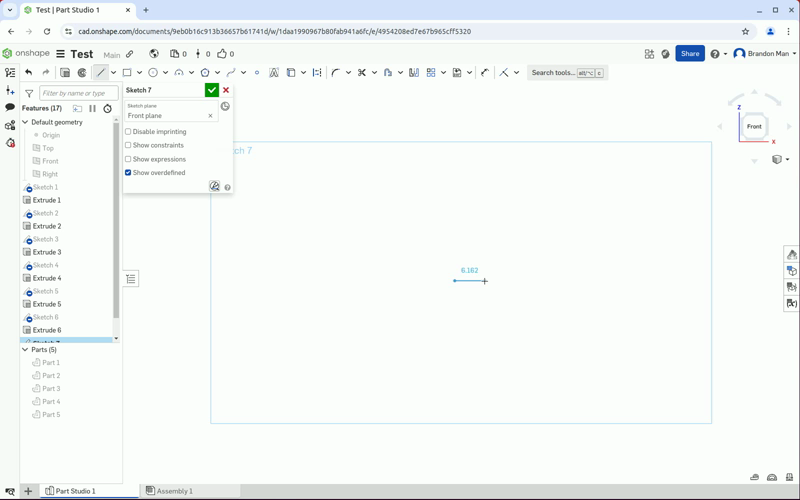
mouse_move(467, 280)
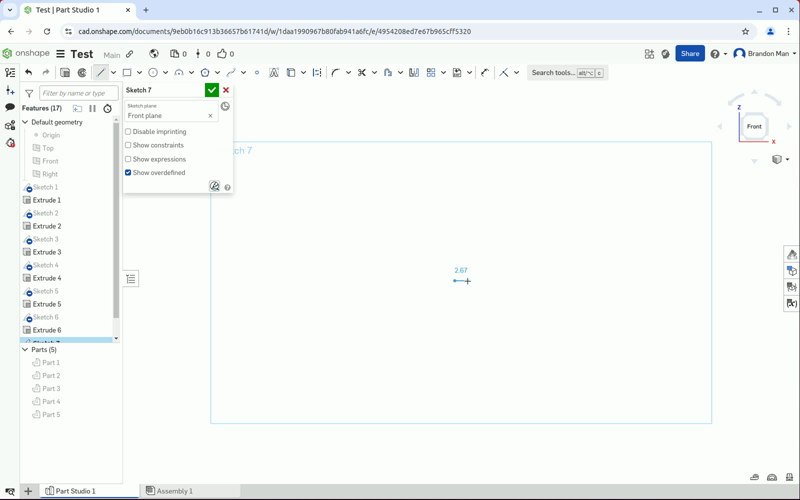
click(467, 280)
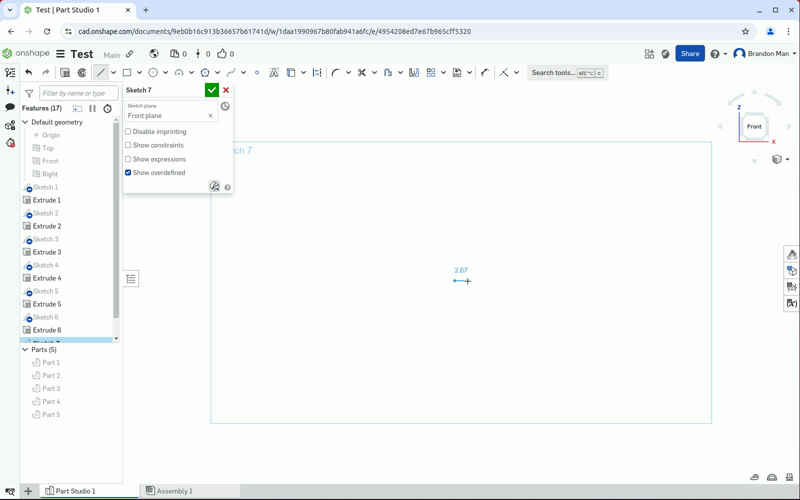
key_up(shift)
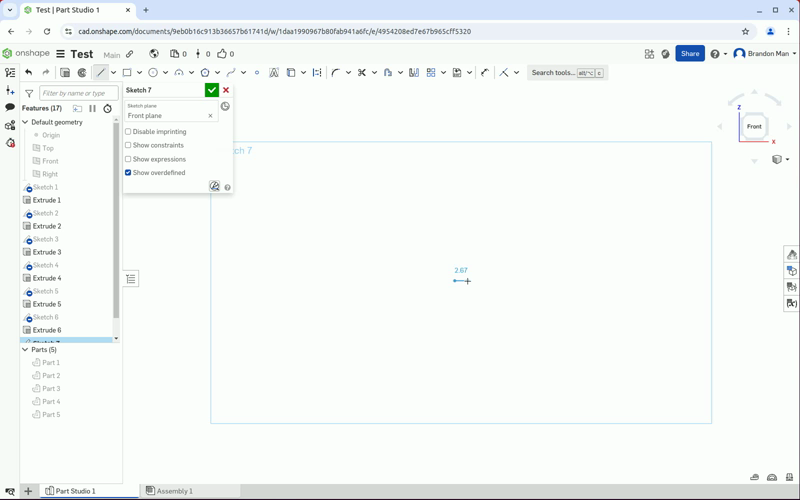
key_down(shift)
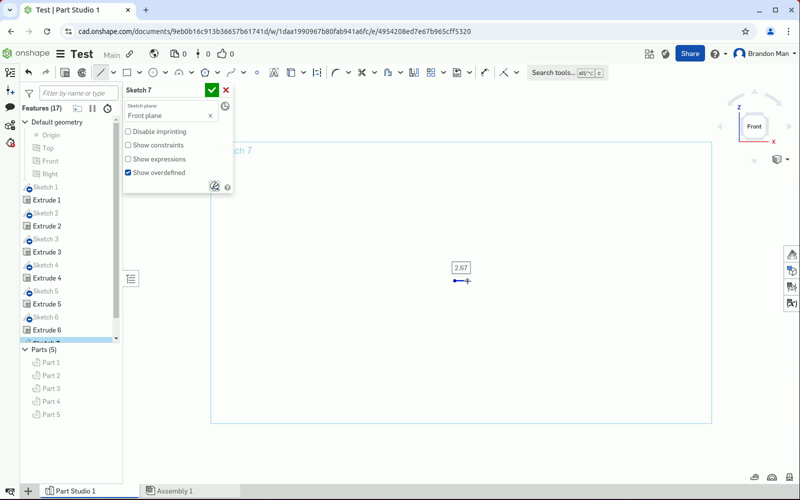
mouse_move(497, 280)
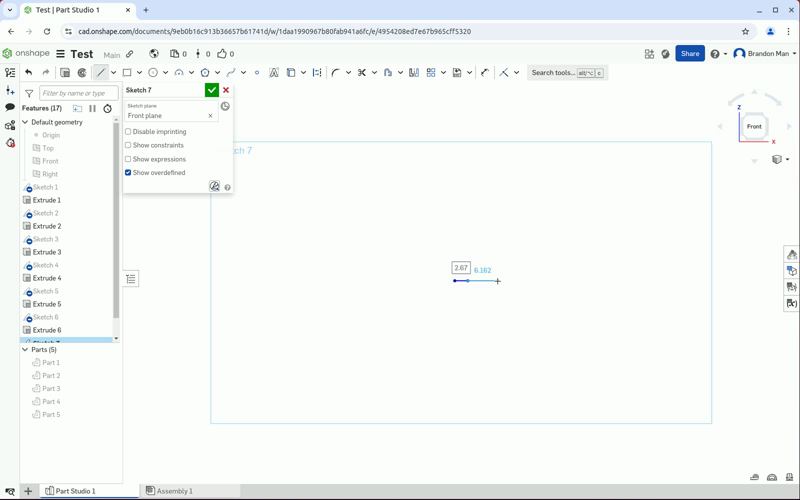
mouse_move(467, 274)
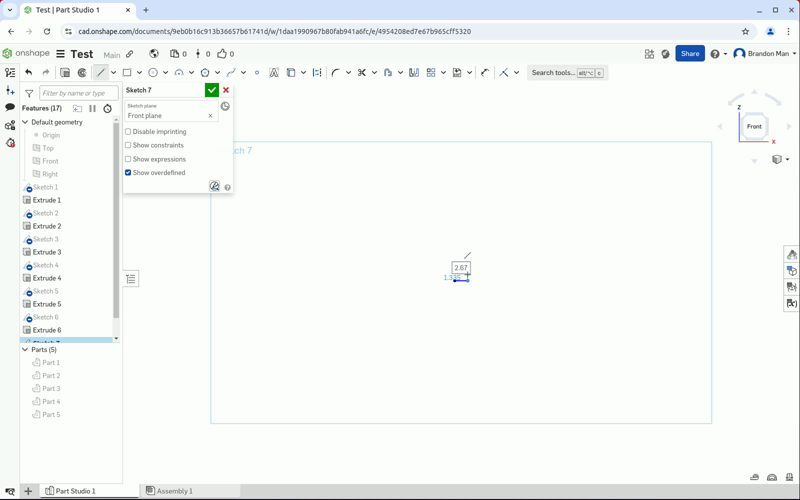
scroll(6)
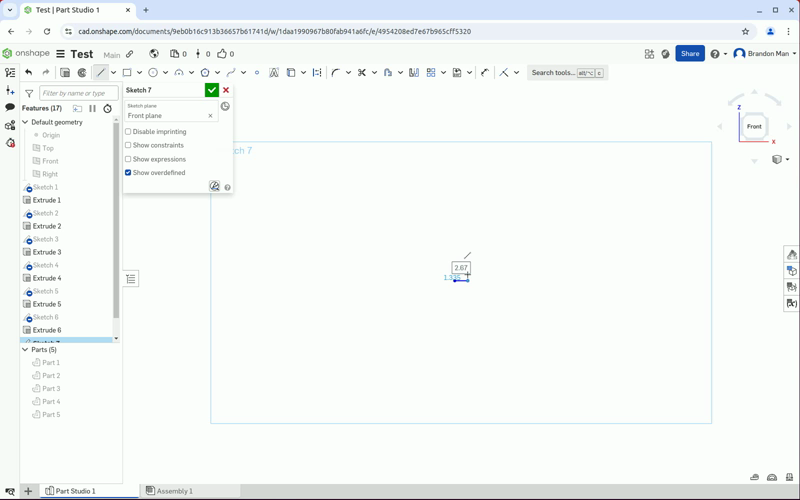
scroll(6)
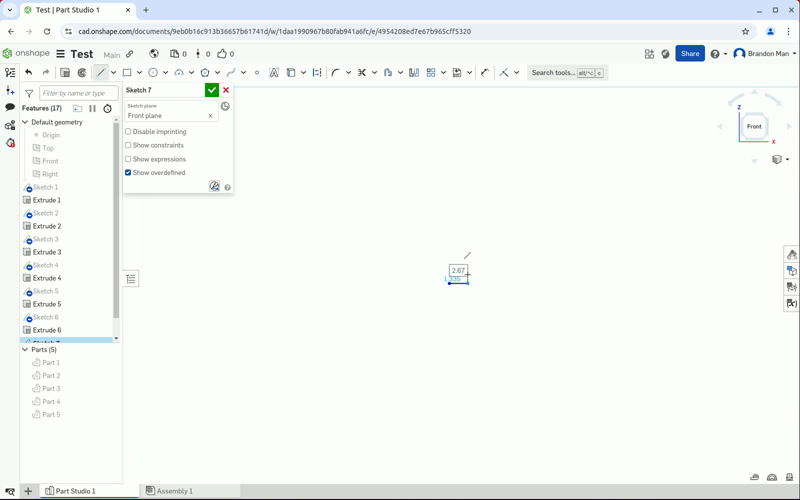
scroll(6)
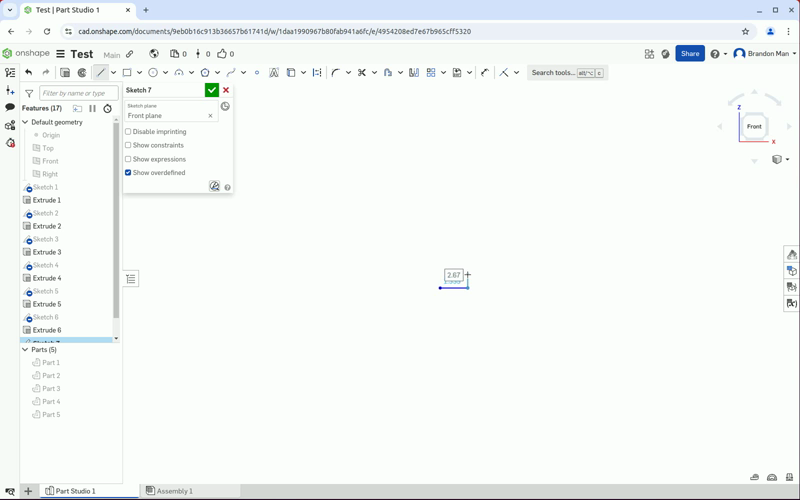
scroll(6)
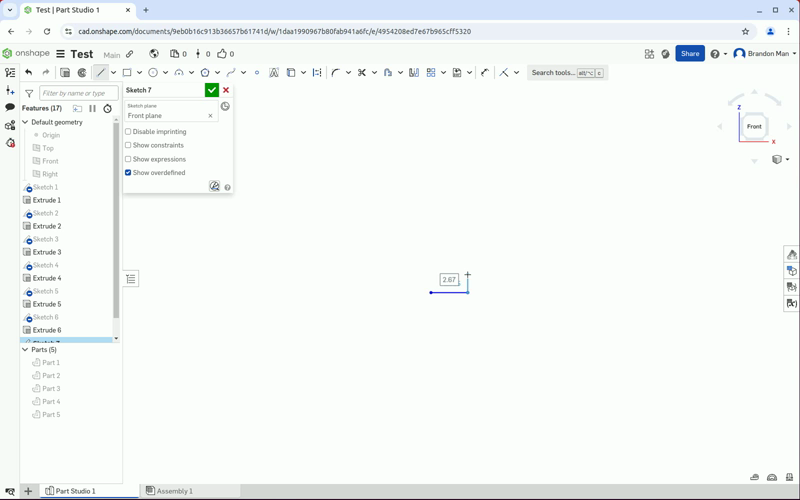
scroll(6)
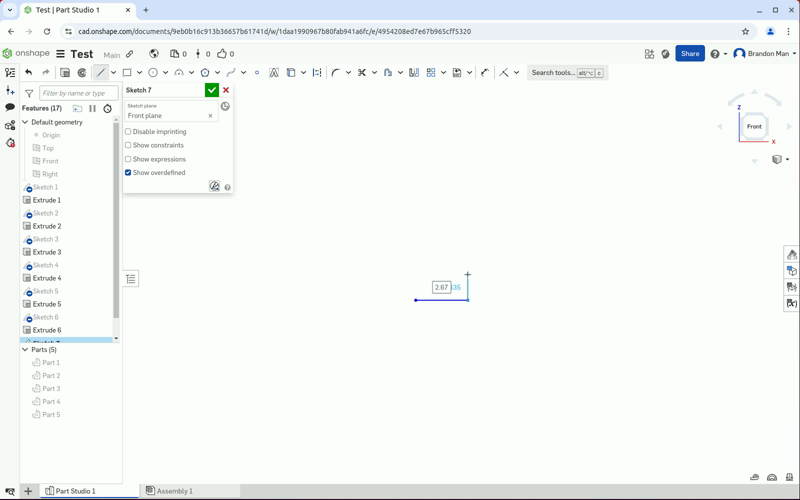
scroll(6)
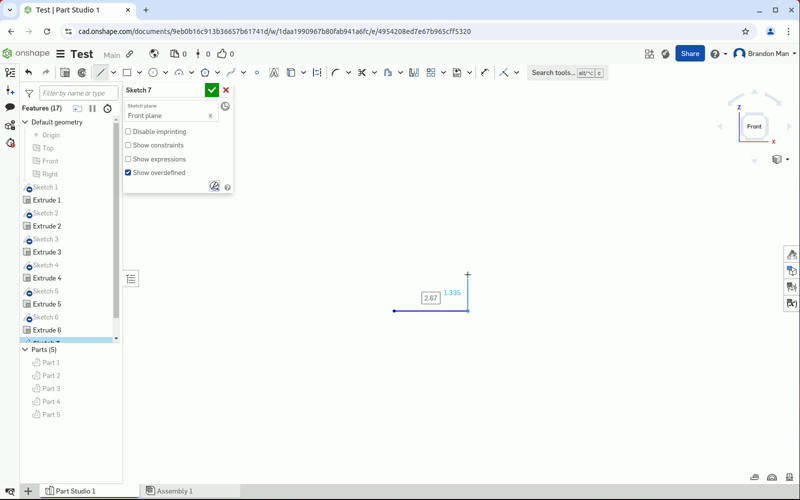
scroll(6)
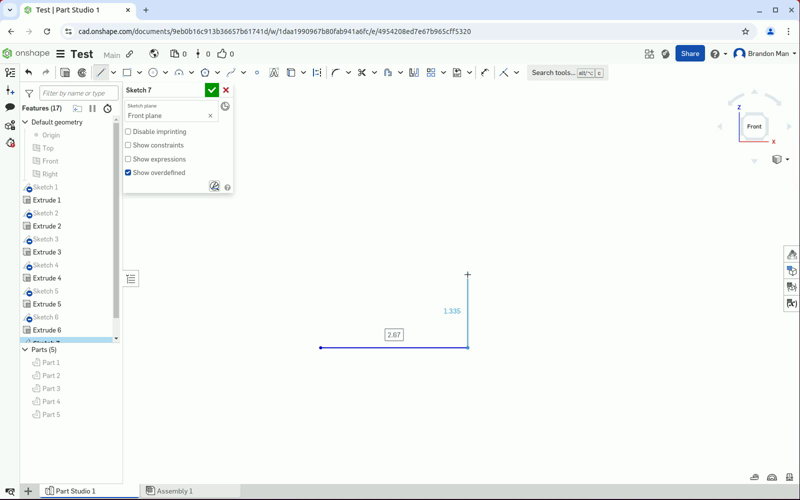
click(467, 274)
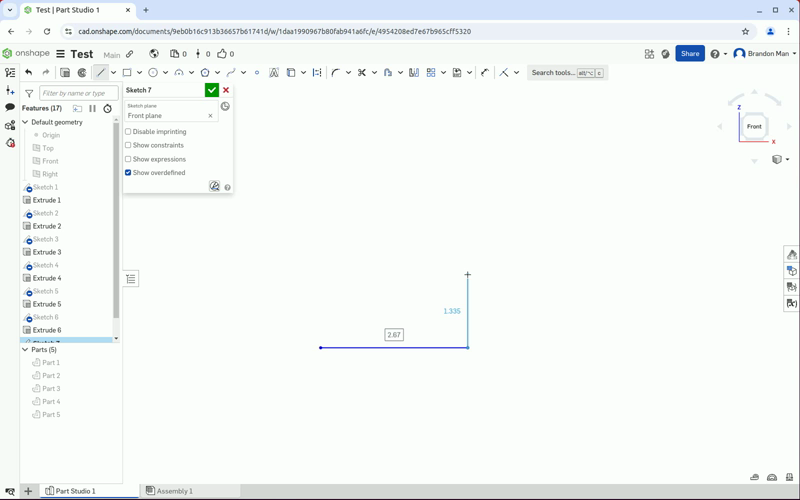
scroll(-6)
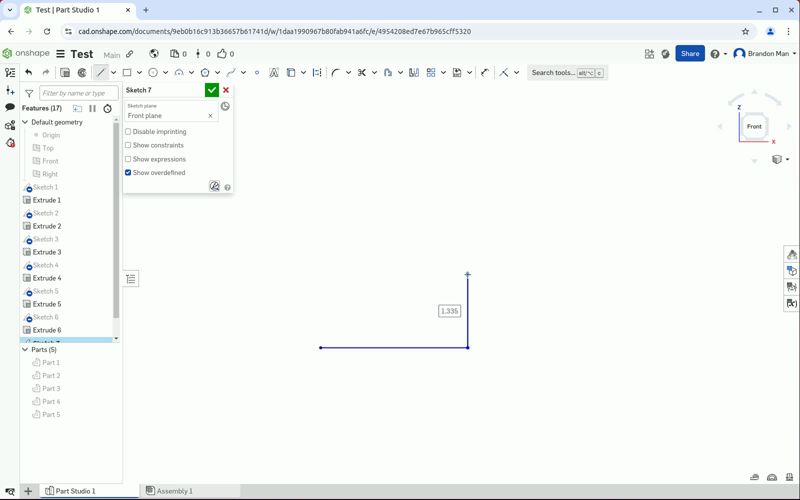
scroll(-6)
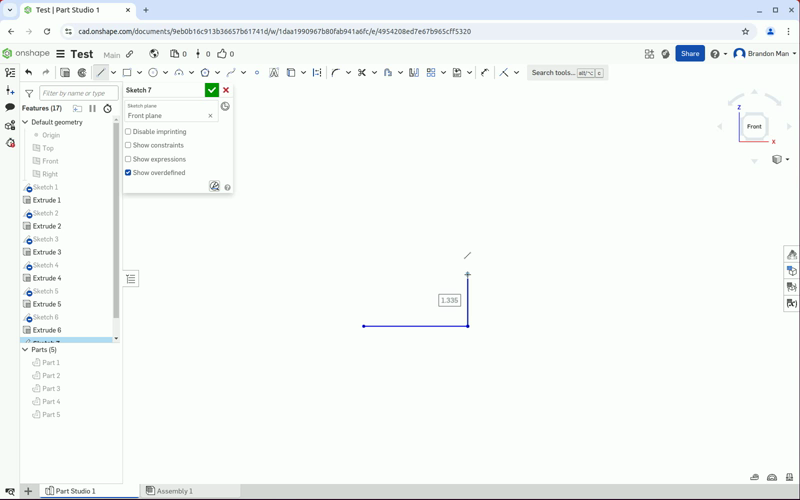
scroll(-6)
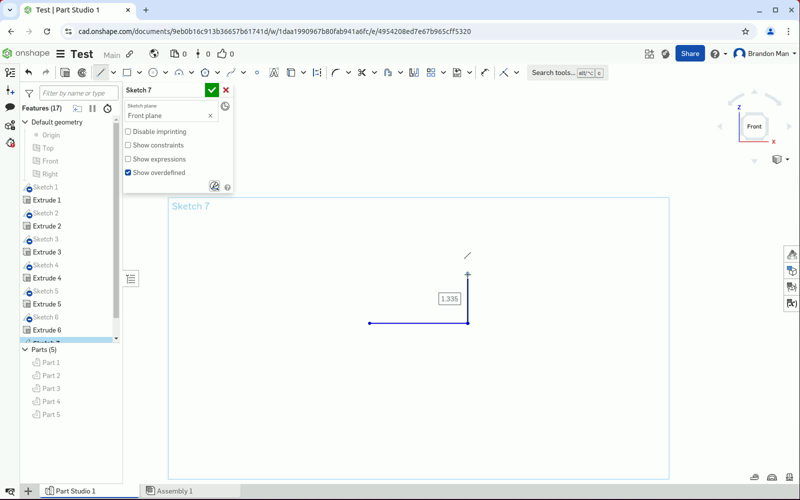
scroll(-6)
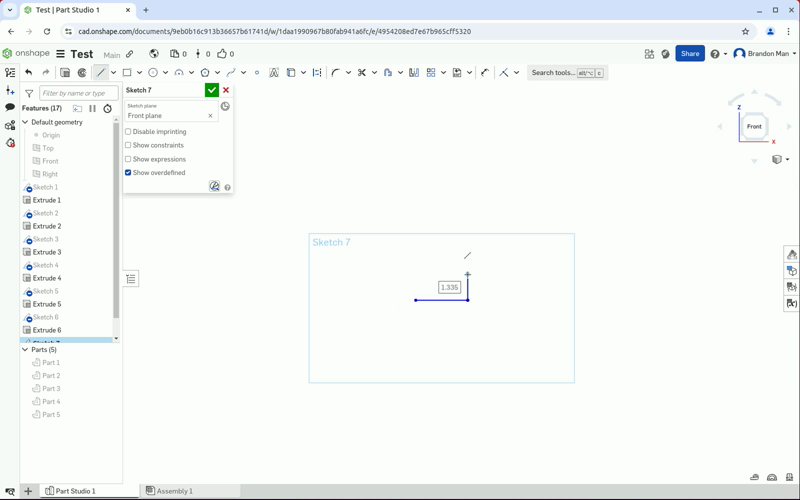
scroll(-6)
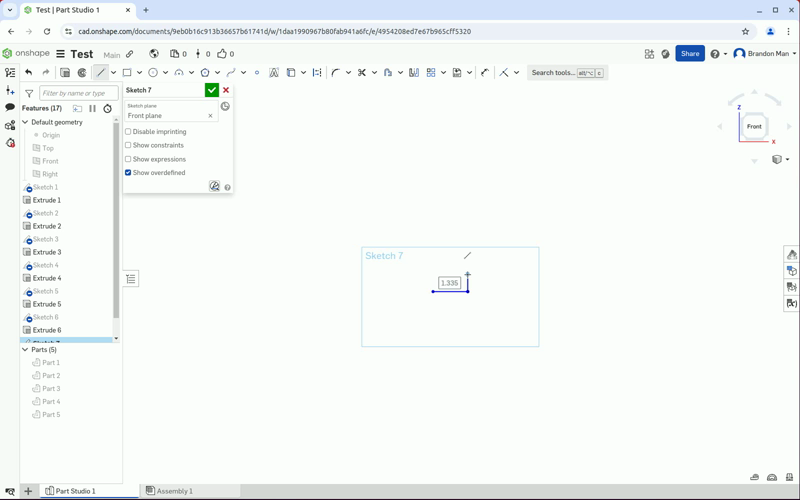
scroll(-6)
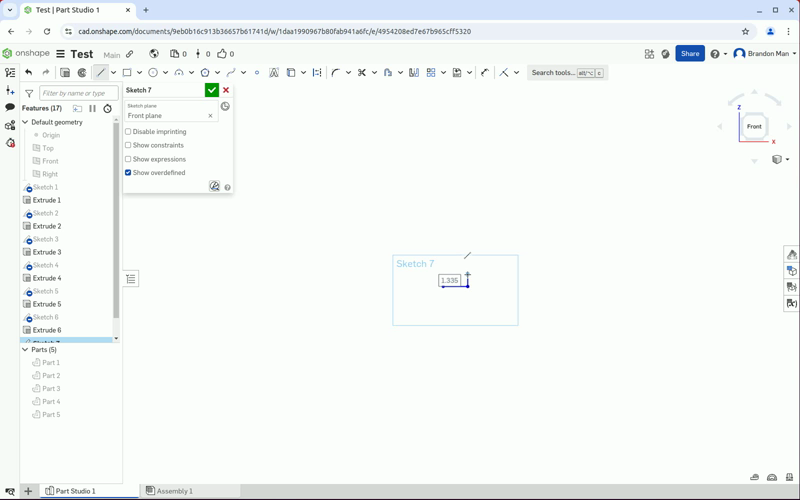
scroll(-6)
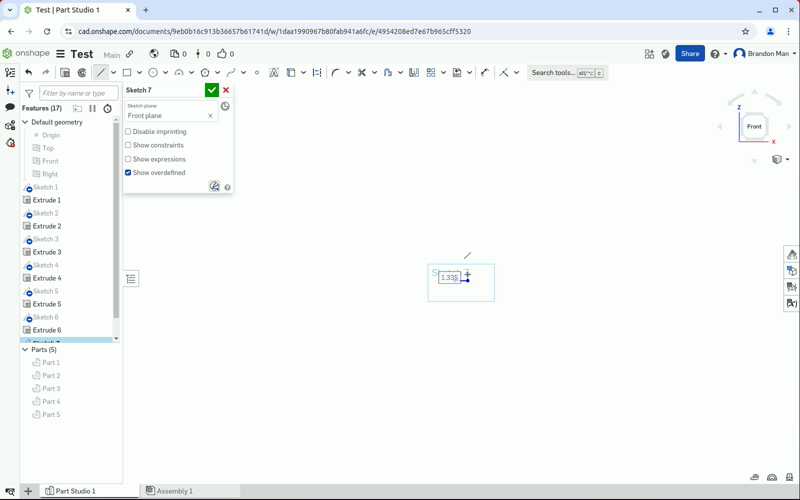
key_up(shift)
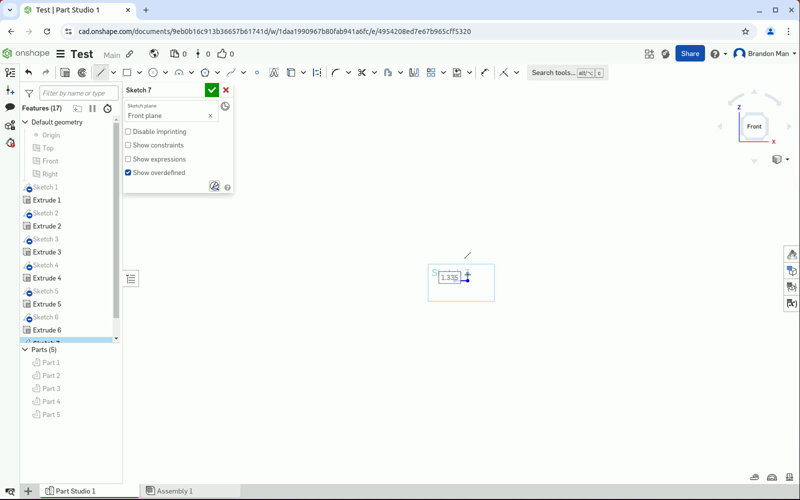
key_down(shift)
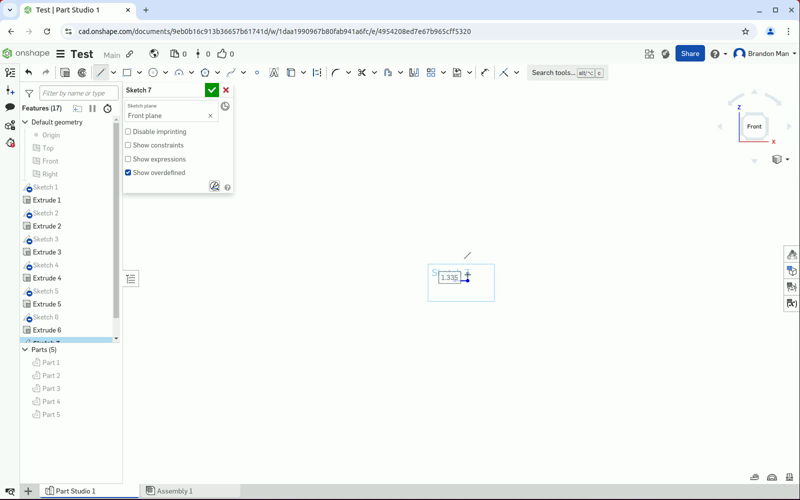
mouse_move(497, 274)
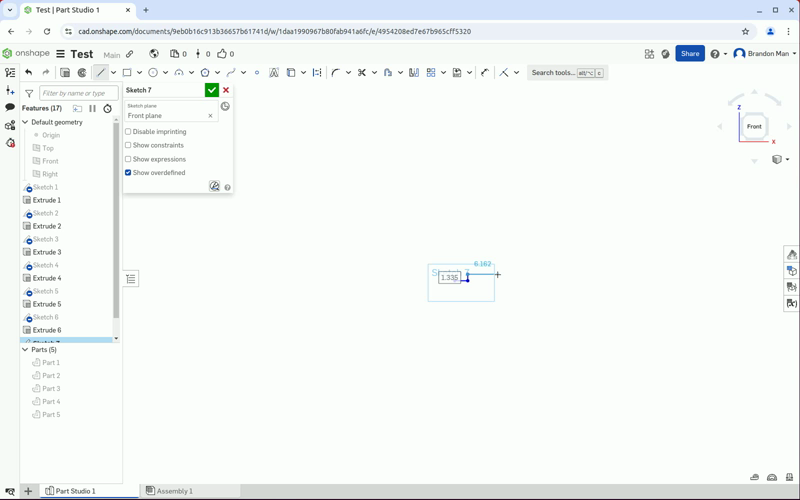
mouse_move(454, 274)
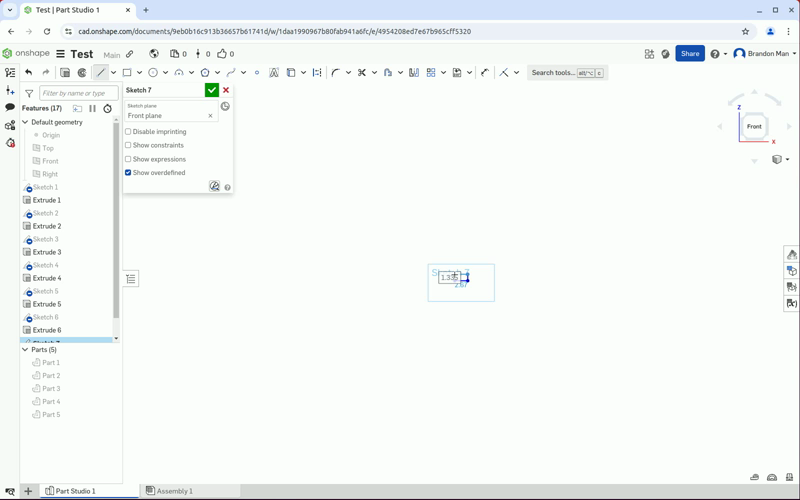
click(454, 274)
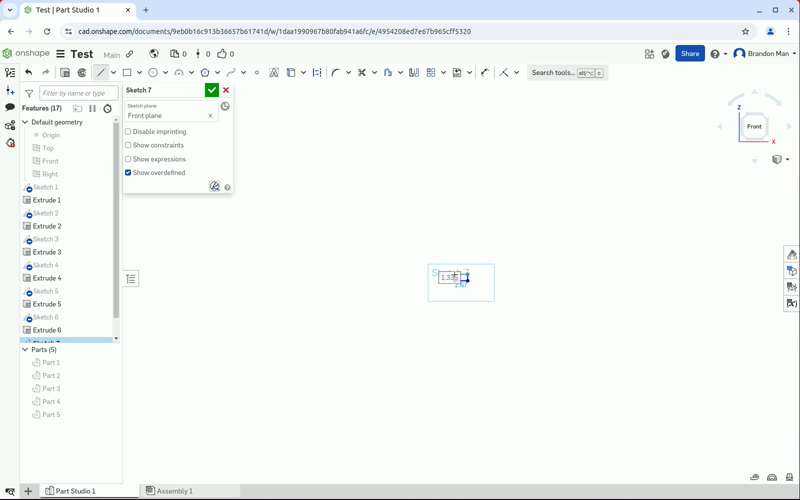
key_up(shift)
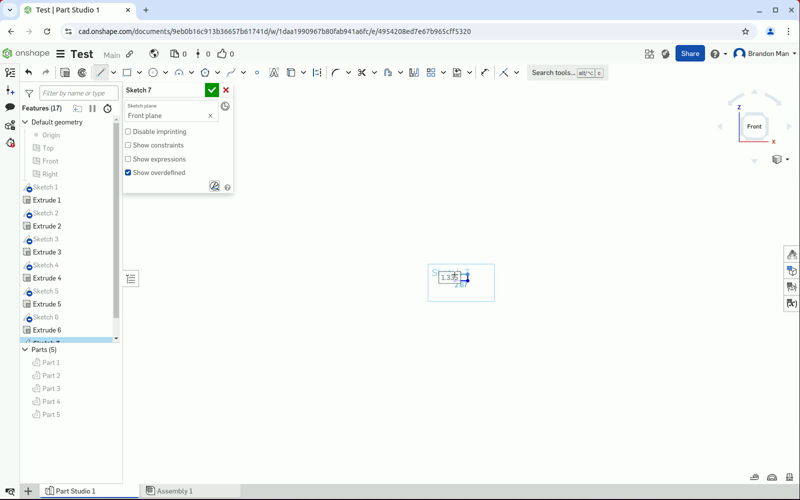
mouse_move(484, 274)
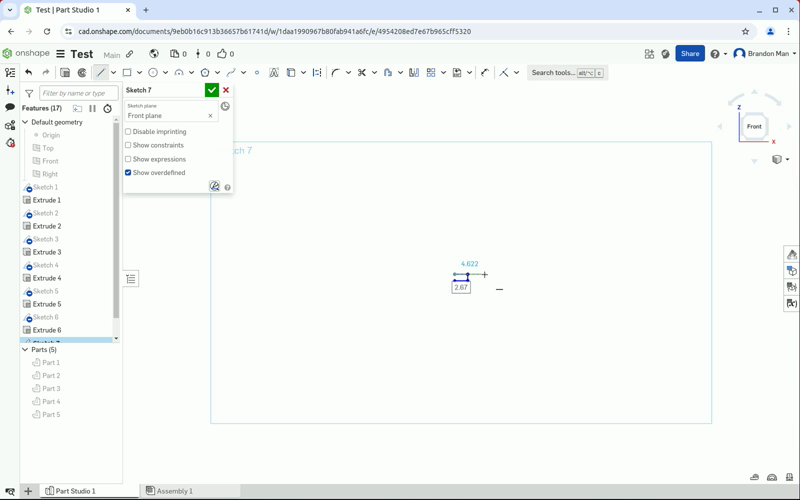
key_down(shift)
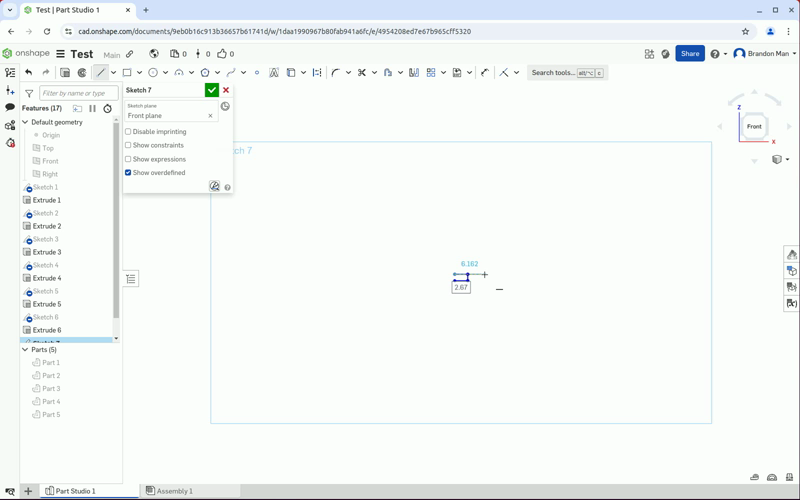
mouse_move(454, 280)
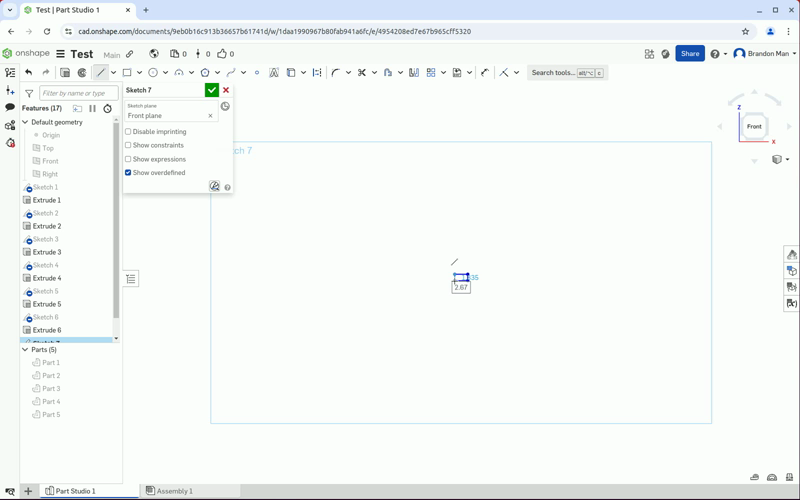
scroll(6)
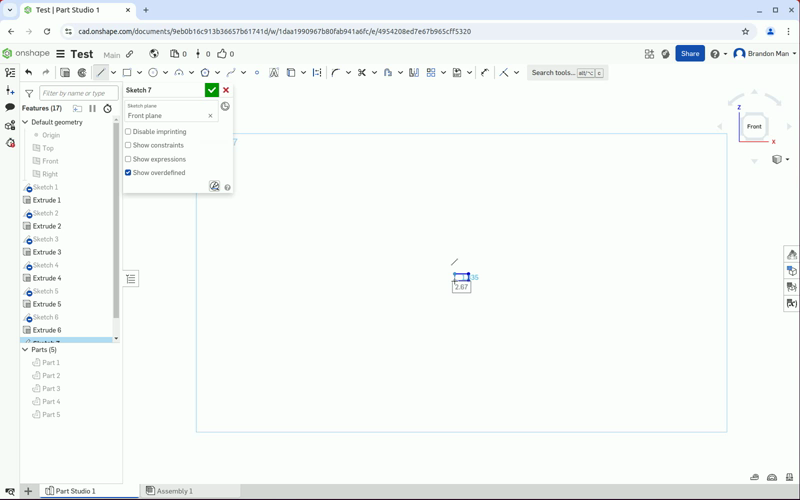
scroll(6)
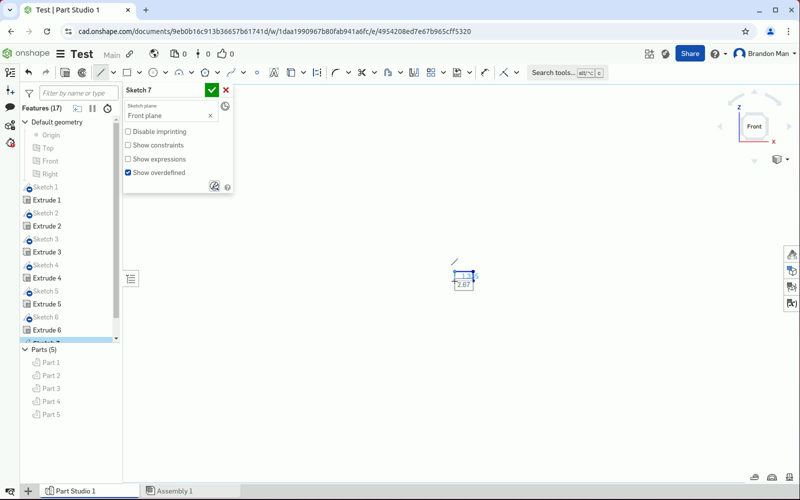
scroll(6)
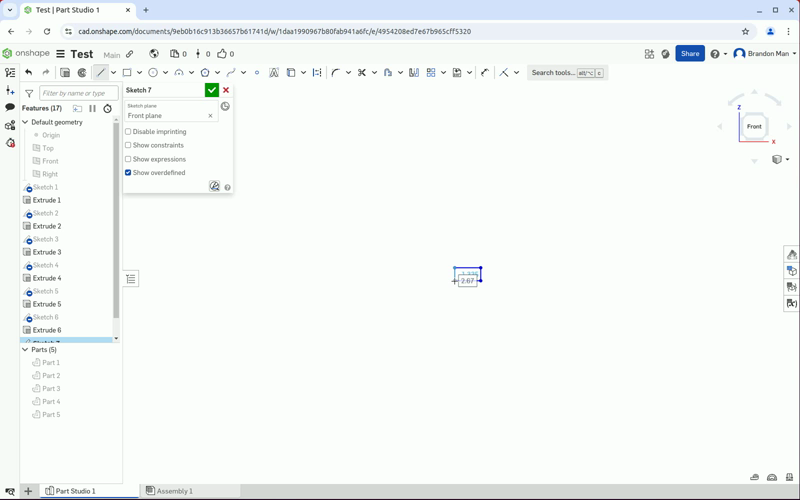
scroll(6)
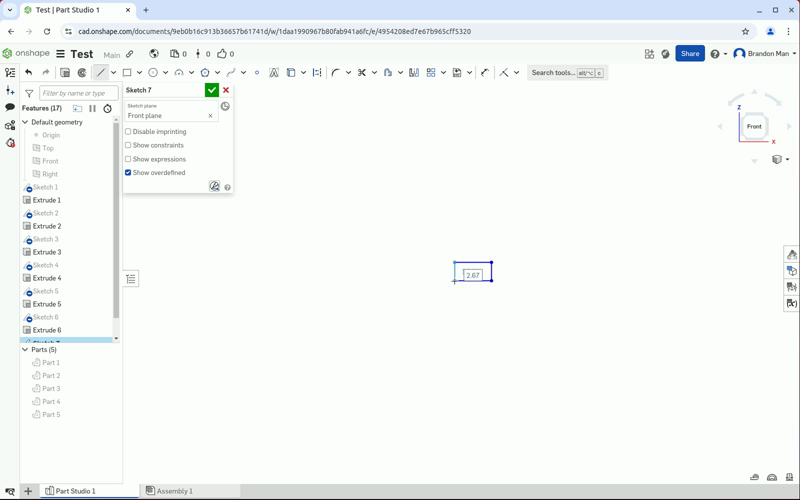
scroll(6)
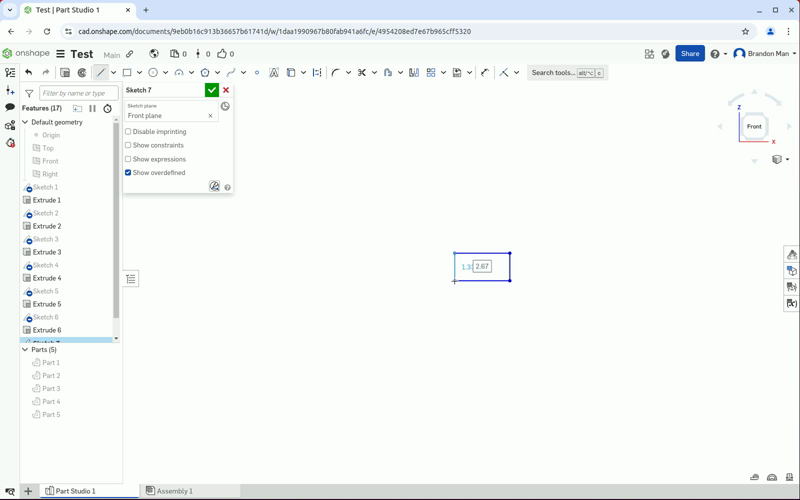
scroll(6)
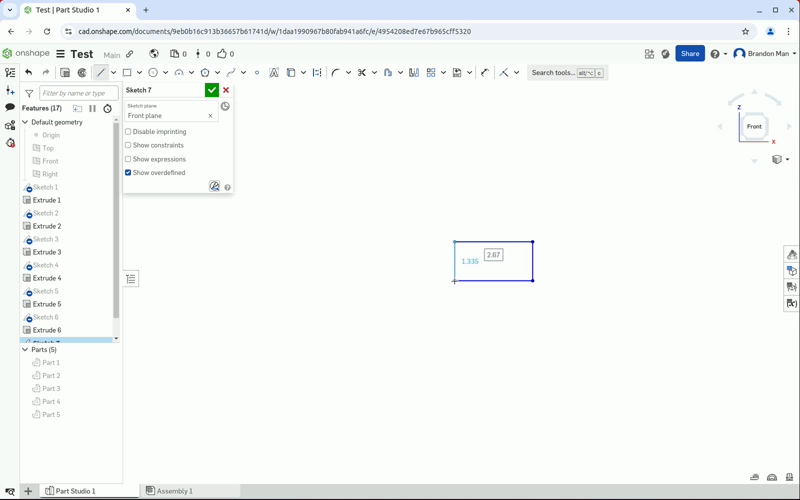
scroll(6)
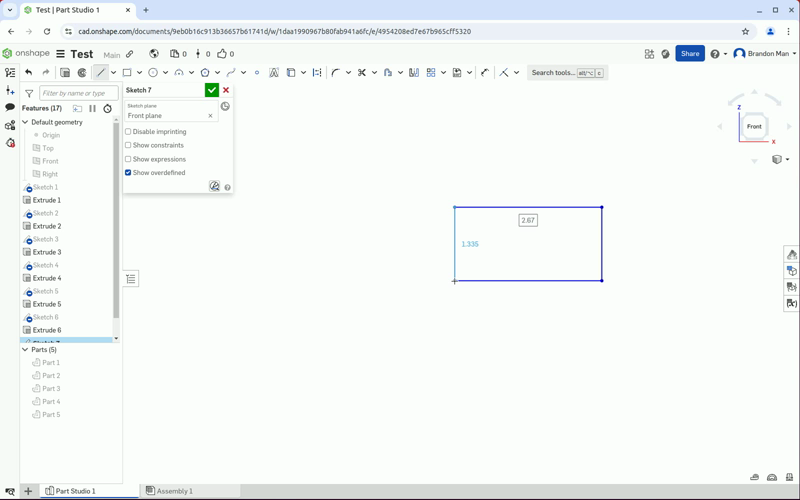
key_up(shift)
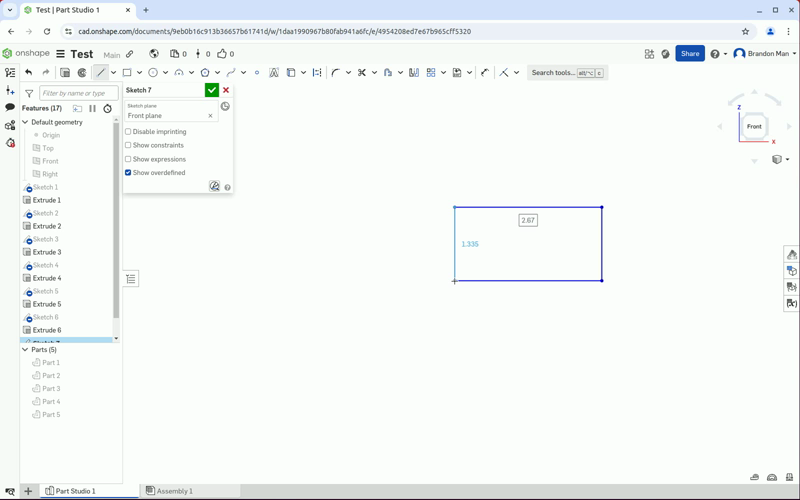
click(454, 280)
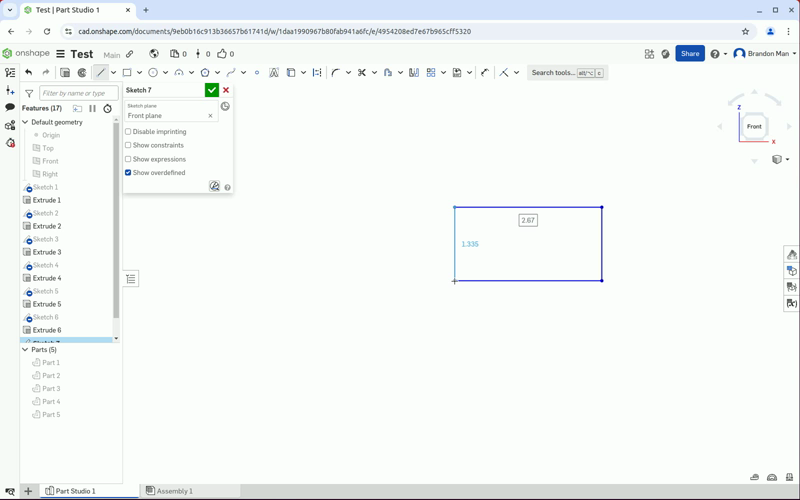
scroll(-6)
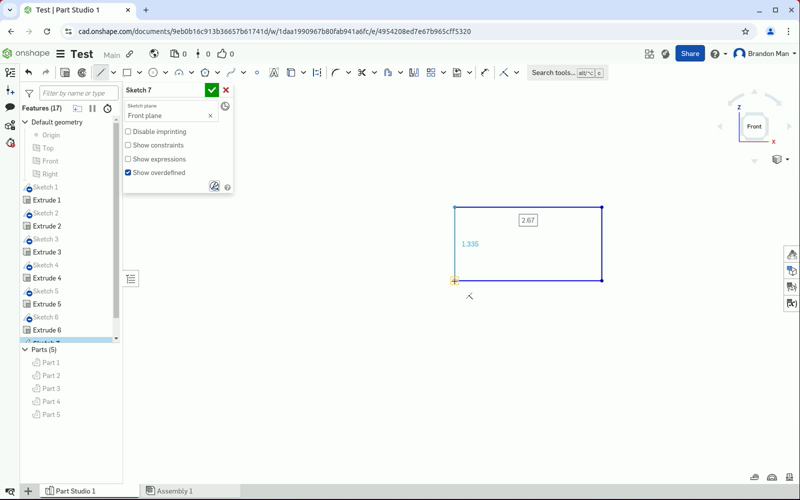
scroll(-6)
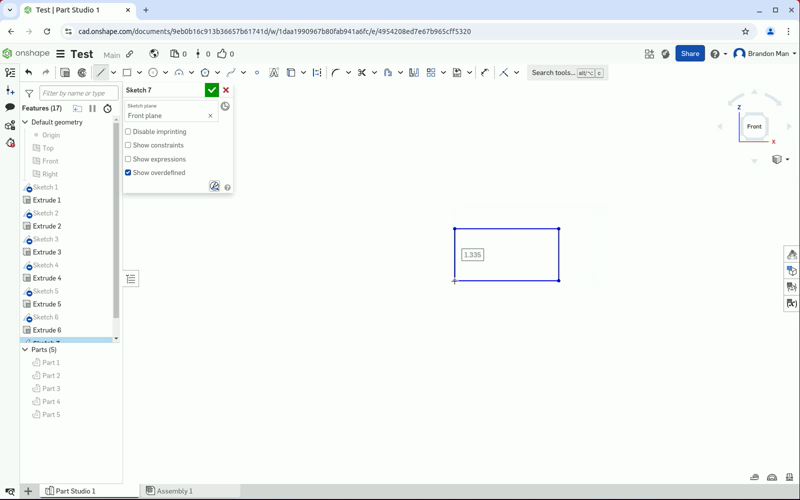
scroll(-6)
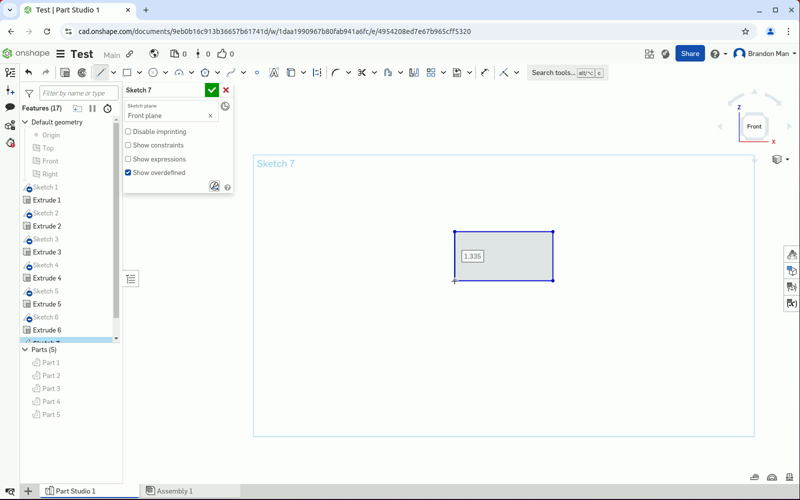
scroll(-6)
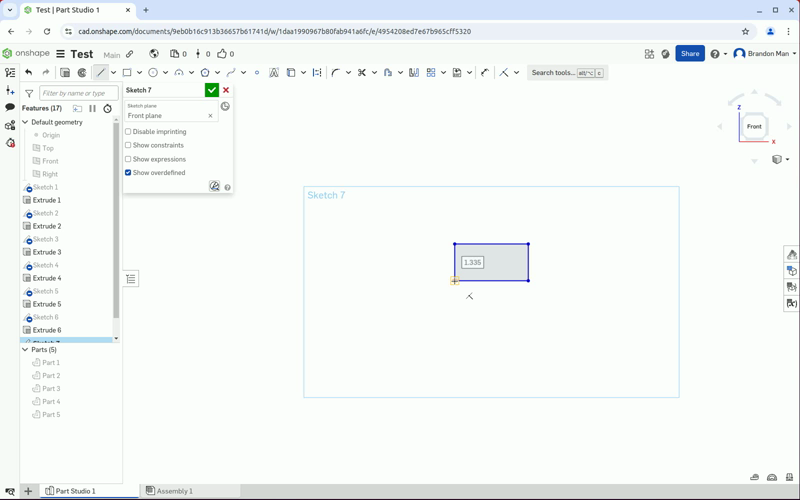
scroll(-6)
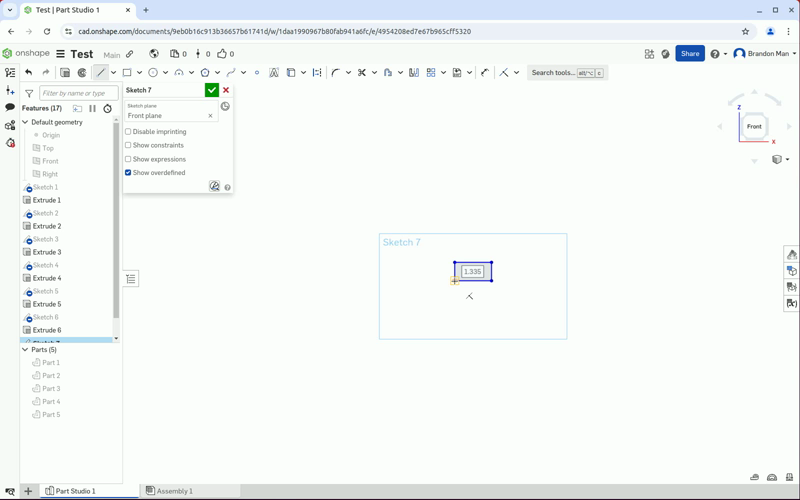
scroll(-6)
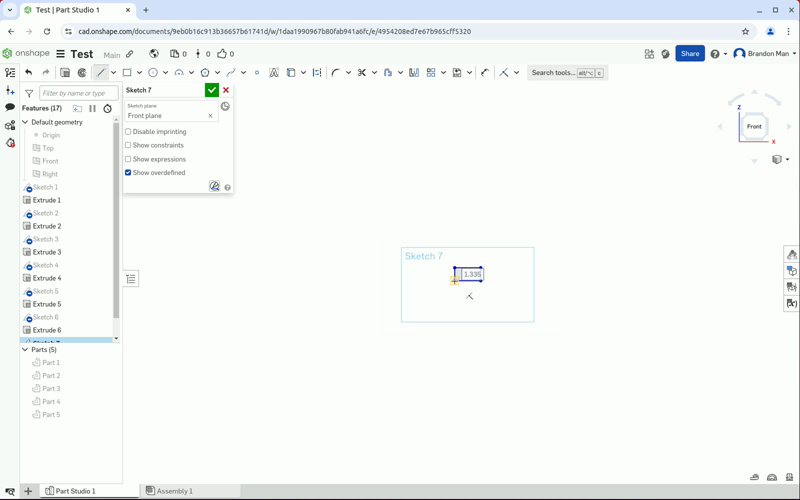
scroll(-6)
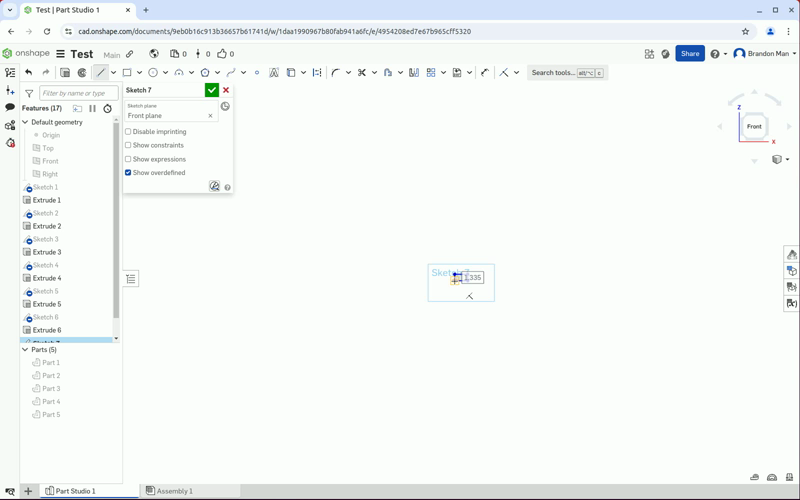
key(esc)
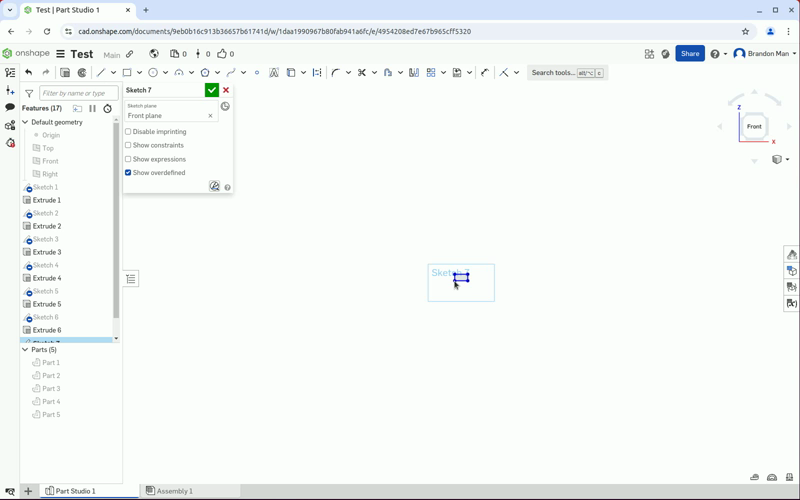
mouse_move(459, 277)
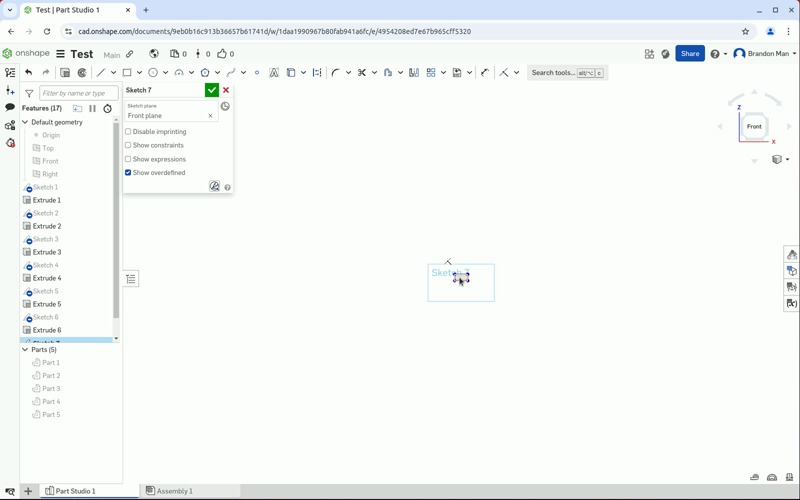
scroll(6)
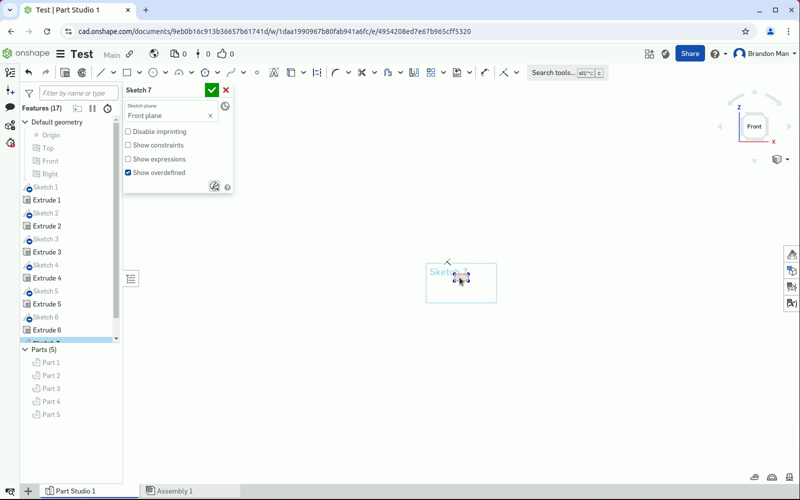
scroll(6)
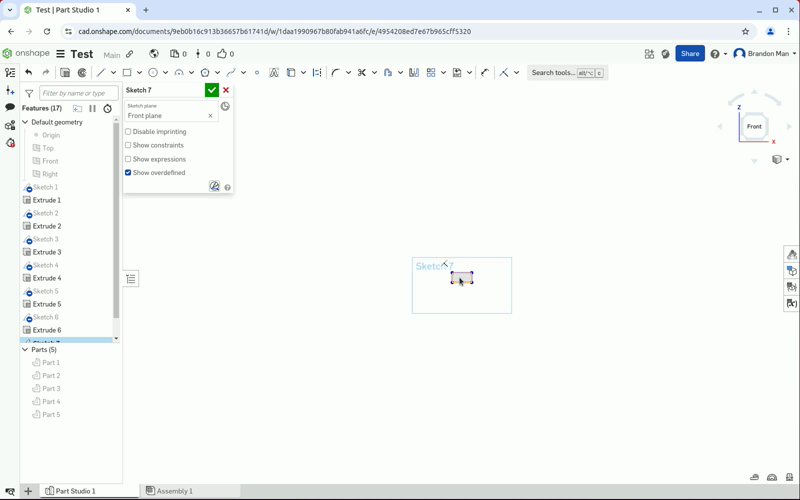
scroll(6)
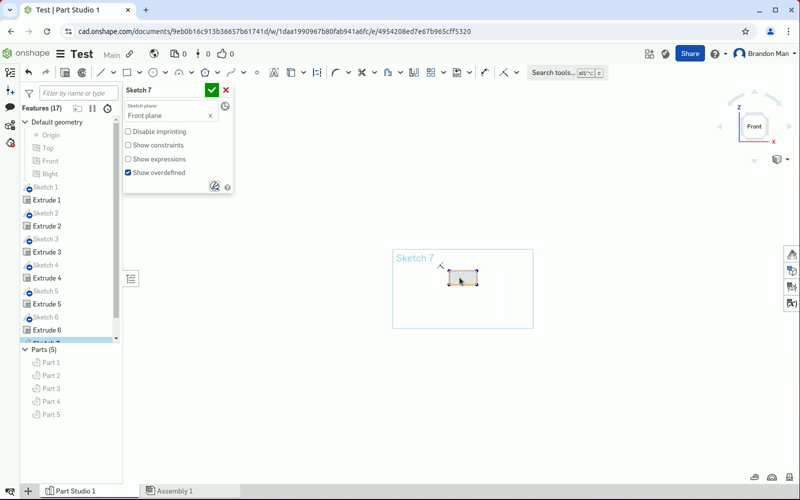
scroll(6)
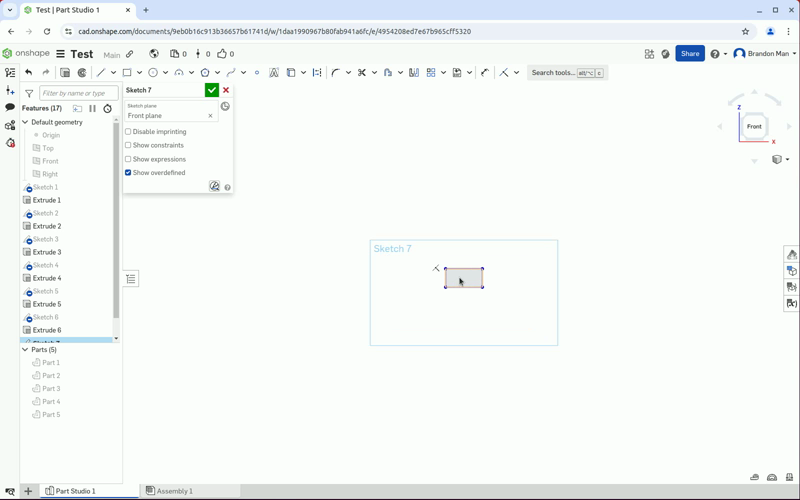
scroll(6)
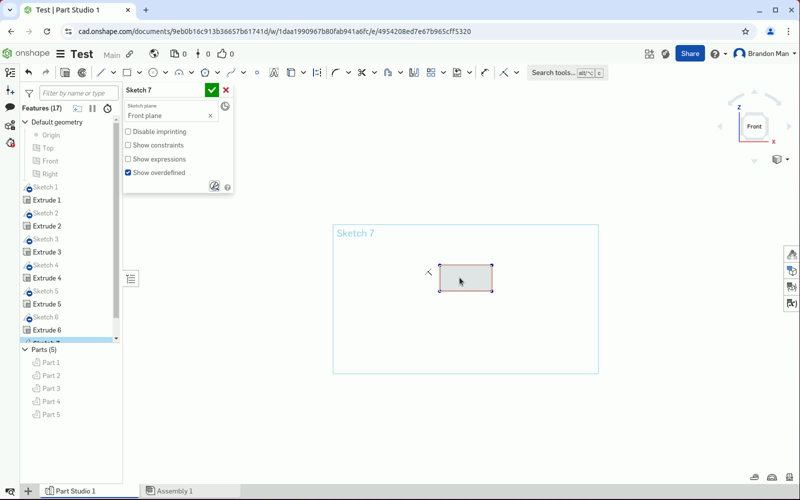
scroll(6)
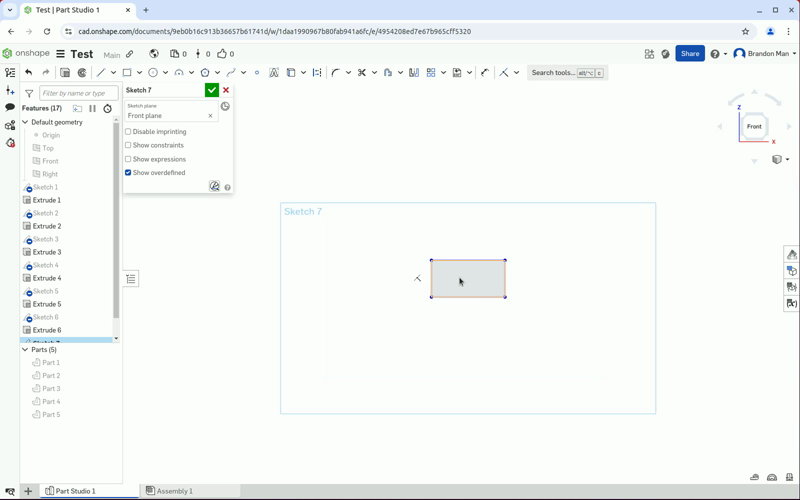
scroll(6)
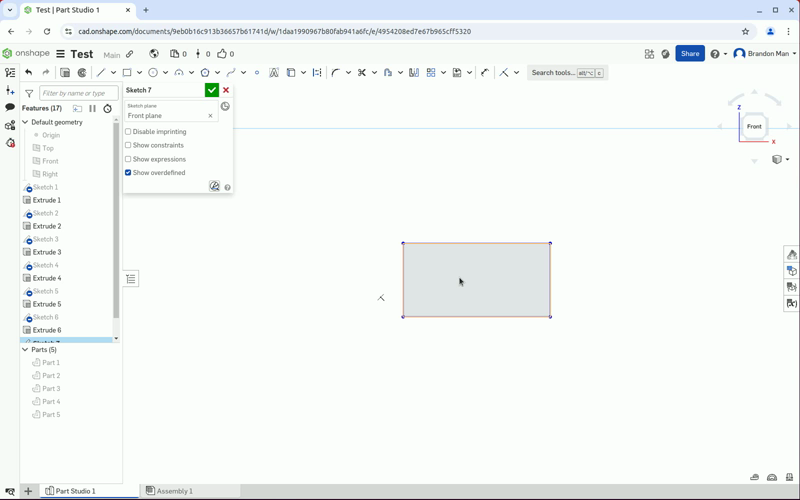
click(459, 277)
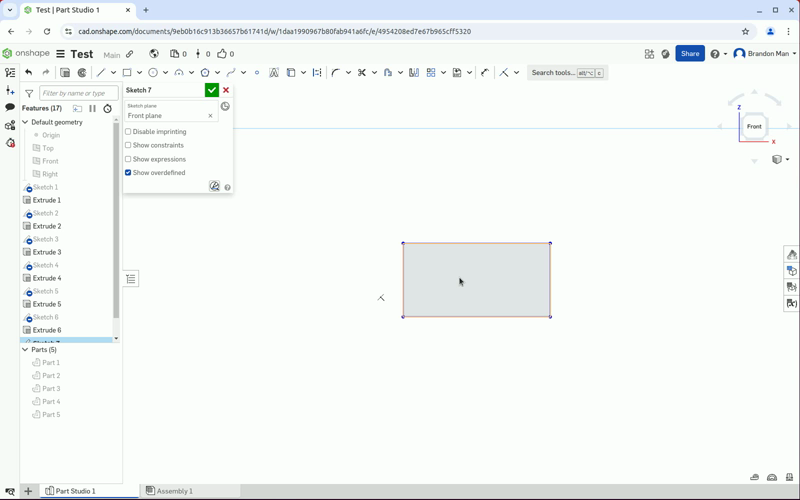
scroll(-6)
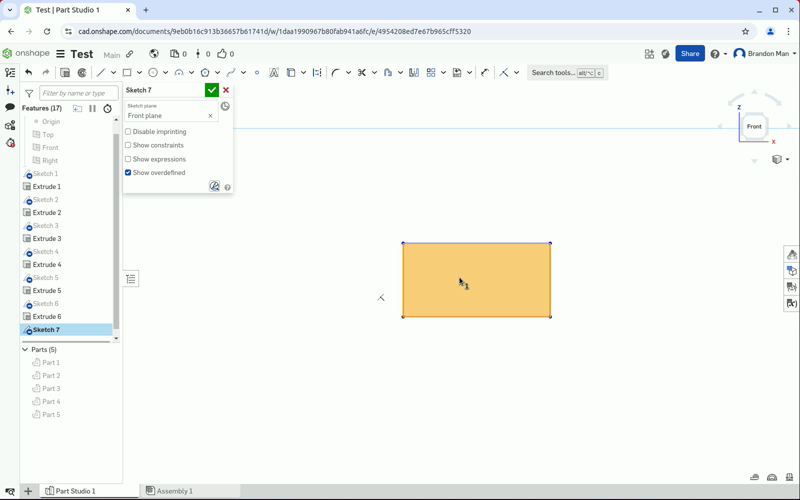
scroll(-6)
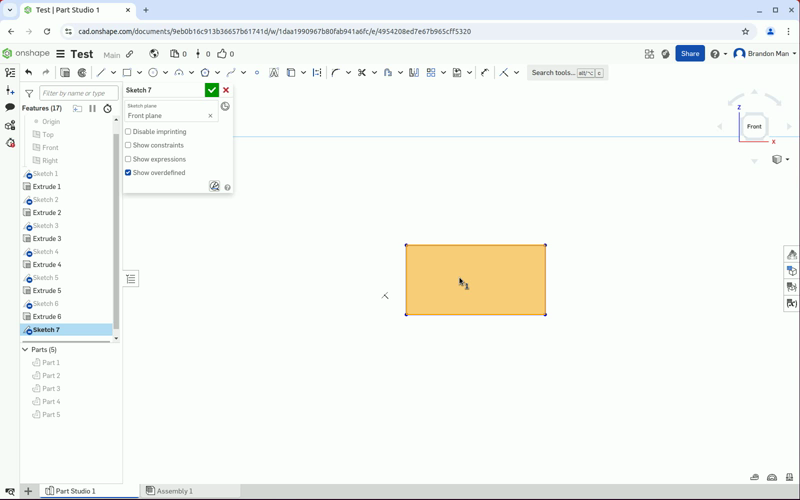
scroll(-6)
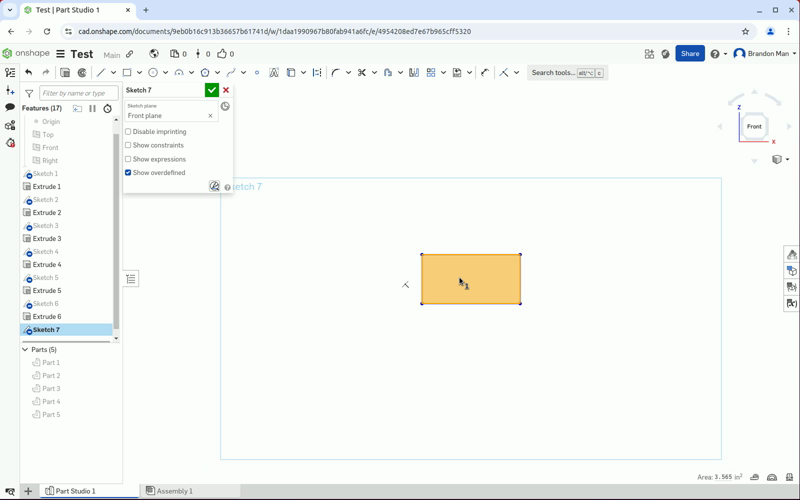
scroll(-6)
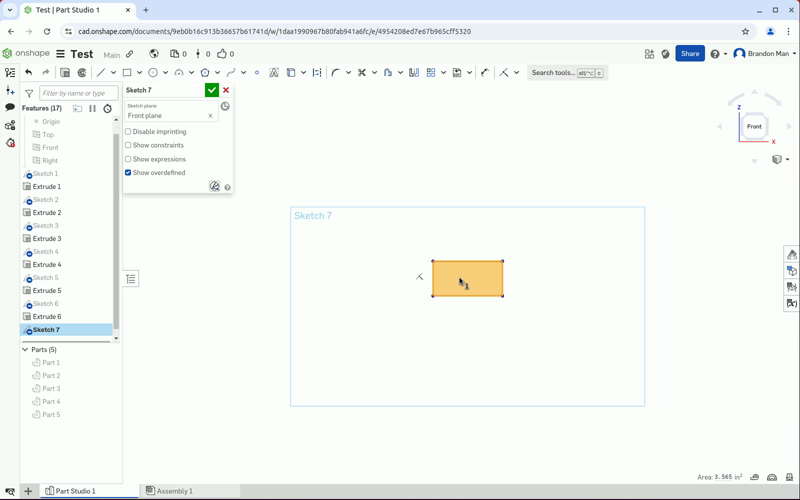
scroll(-6)
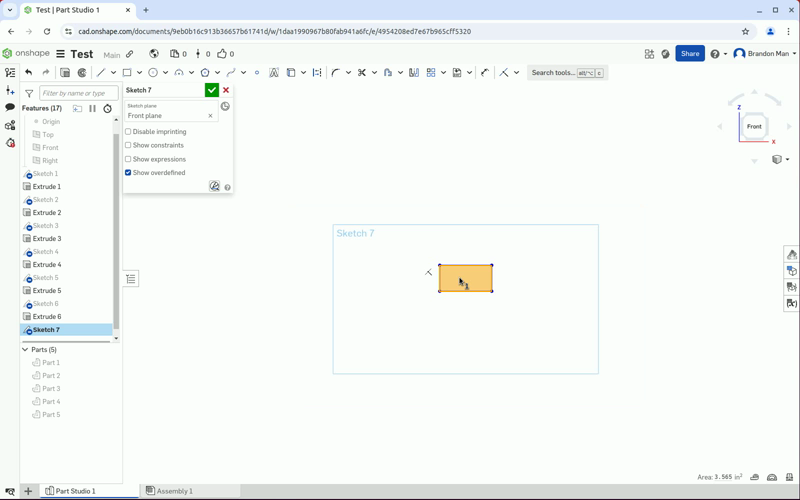
scroll(-6)
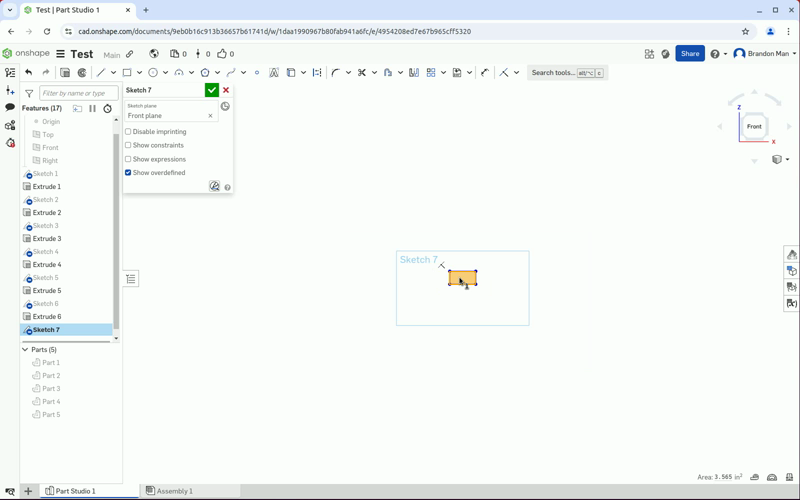
scroll(-6)
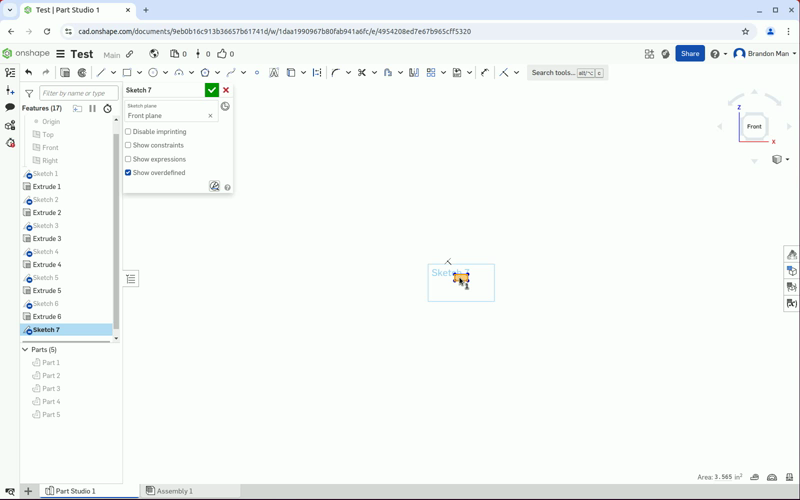
mouse_move(73, 352)
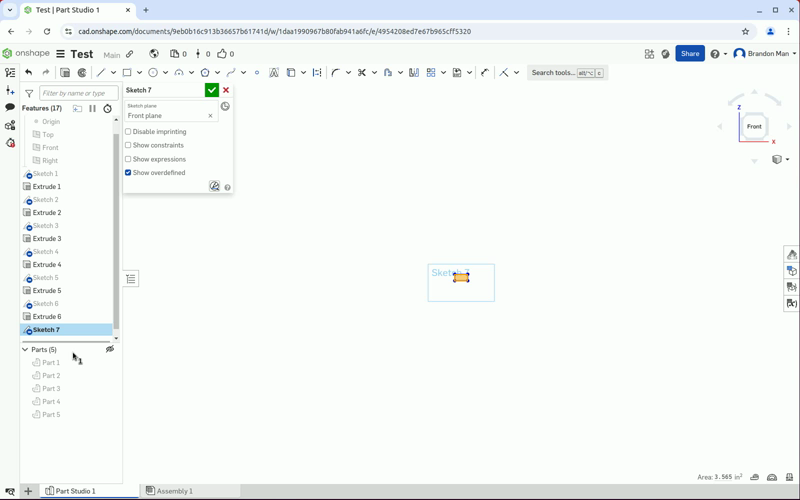
key(shift+y)
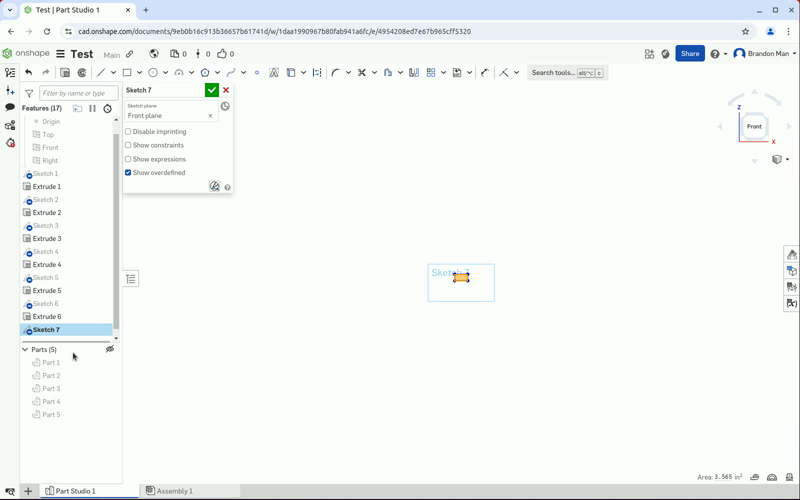
key(shift+e)
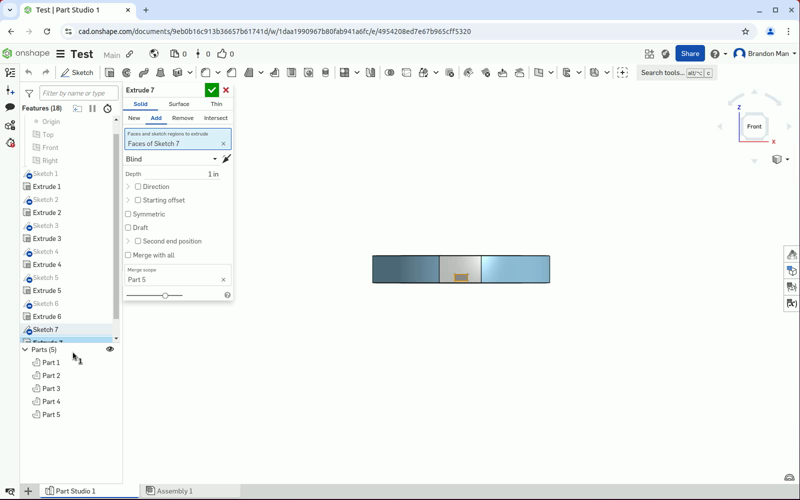
mouse_move(143, 106)
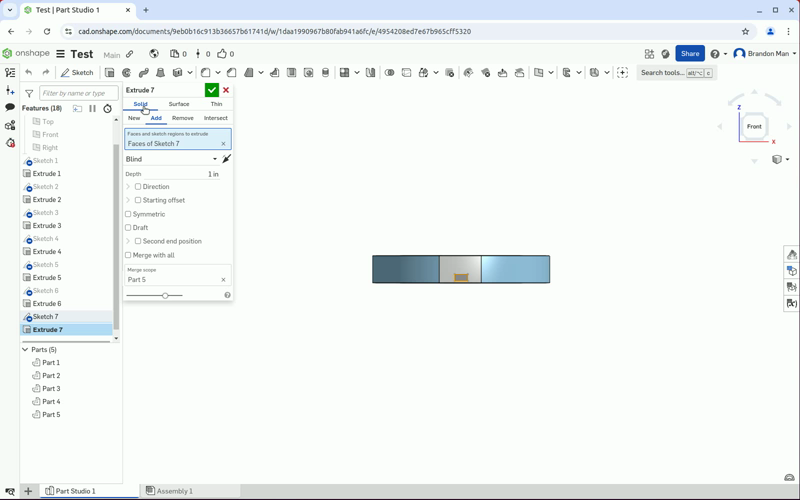
click(143, 106)
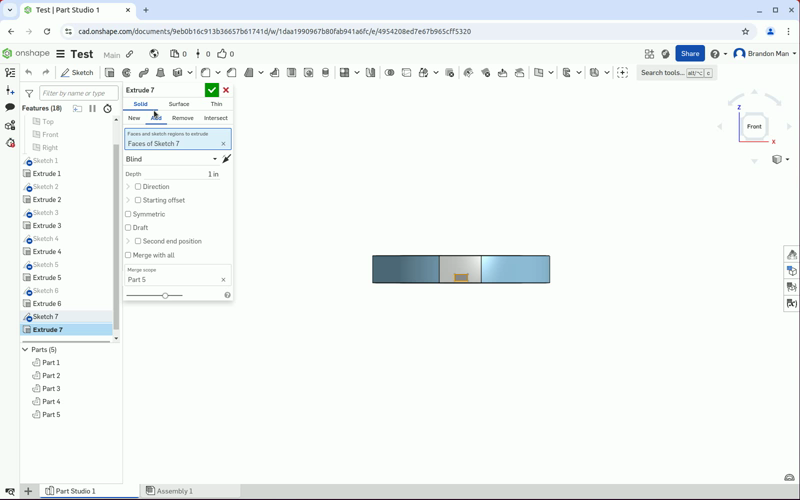
mouse_move(186, 120)
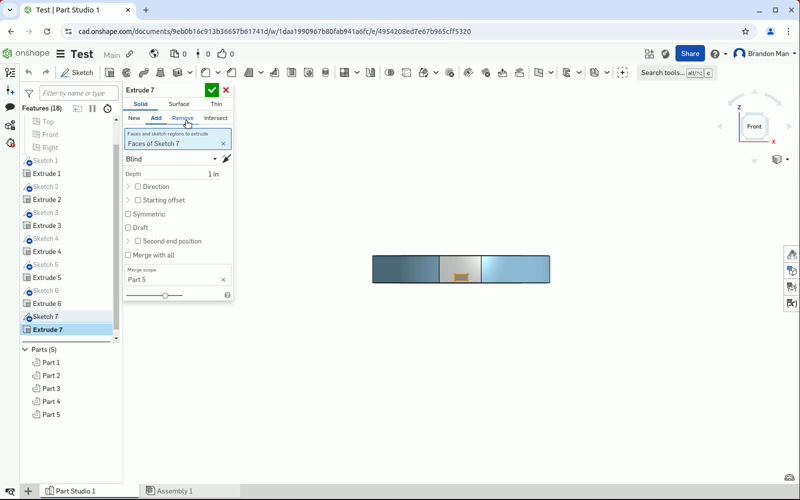
click(186, 120)
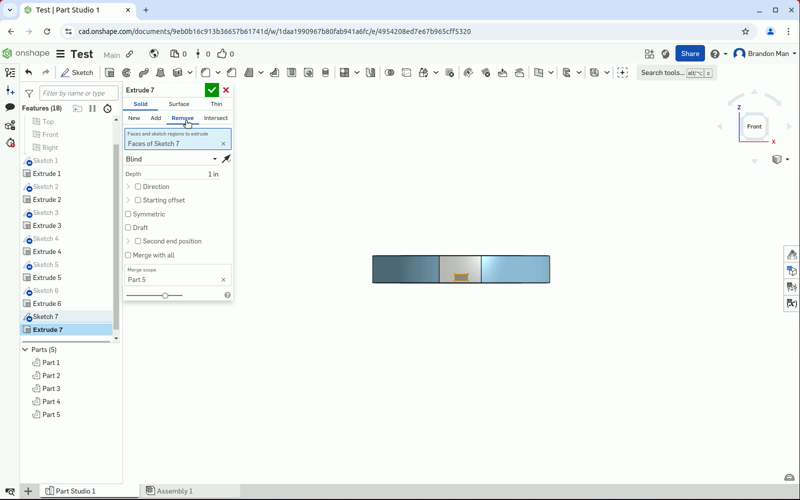
key(tab, 4)
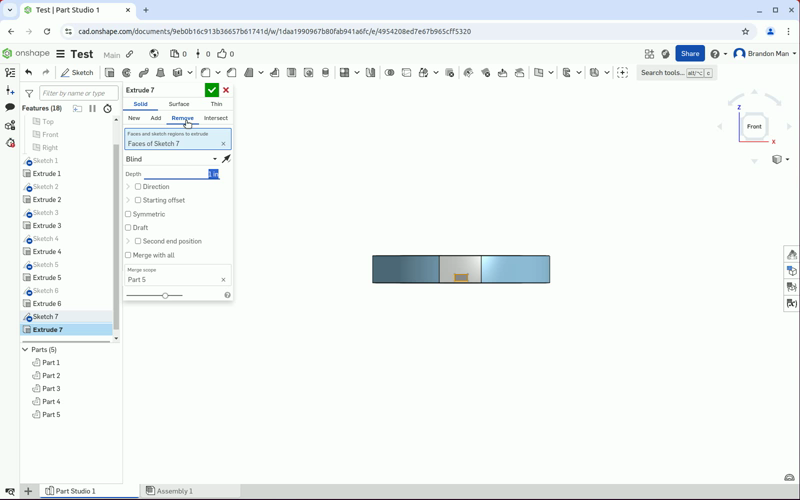
text(-25.034)
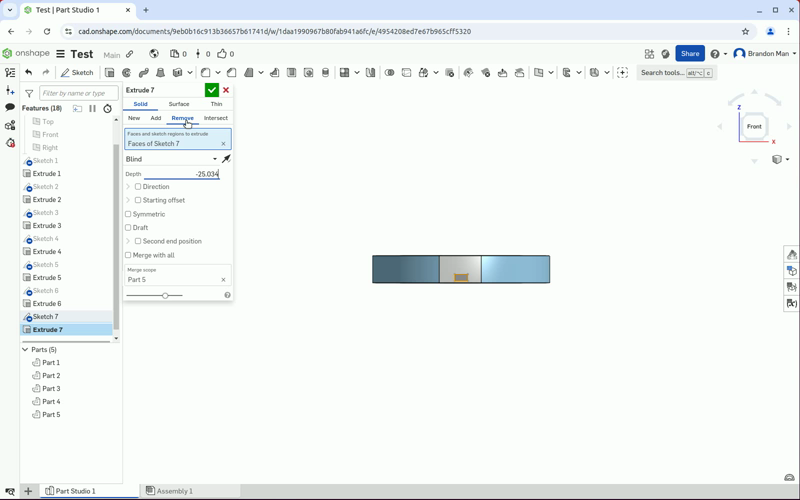
key(tab, 6)
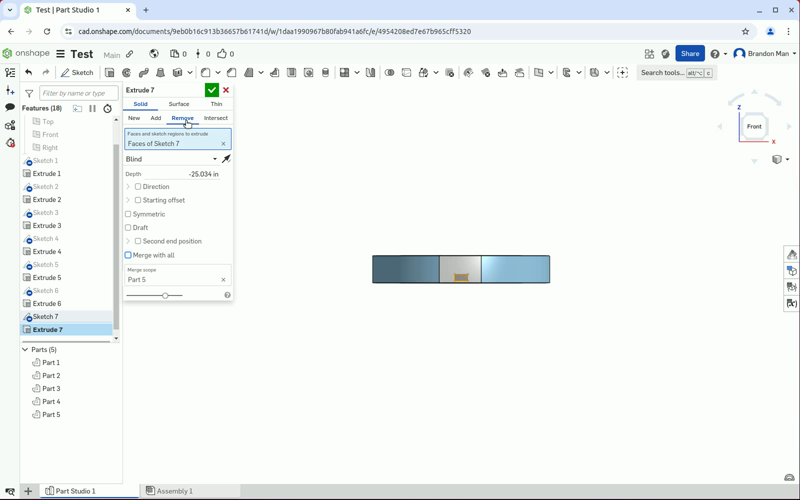
key(space)
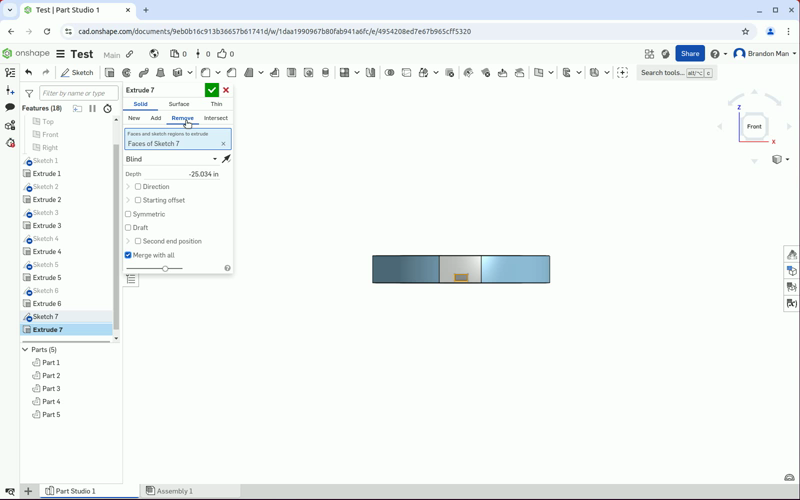
key(enter)
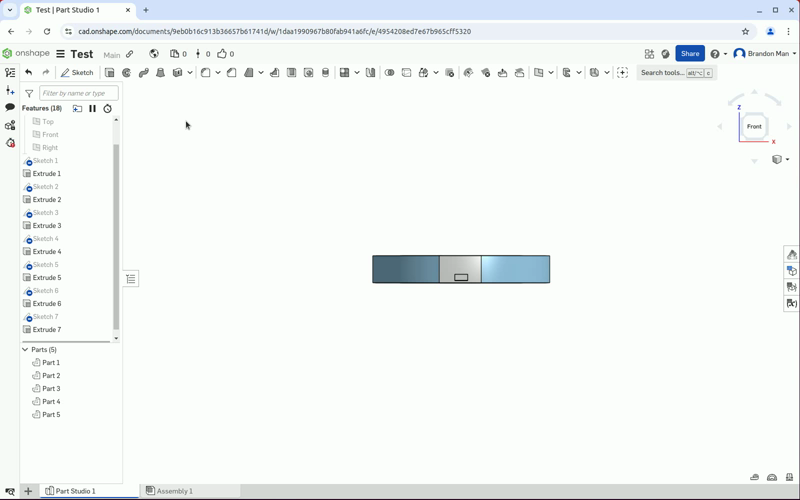
key(shift+h)
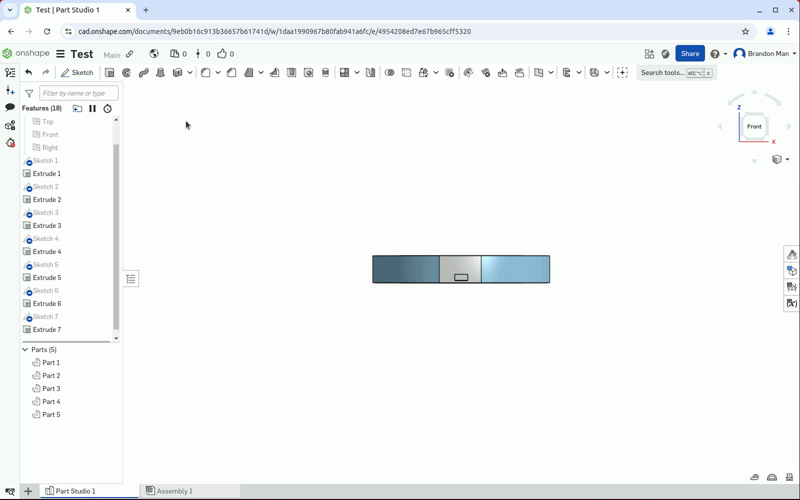
key(shift+h)
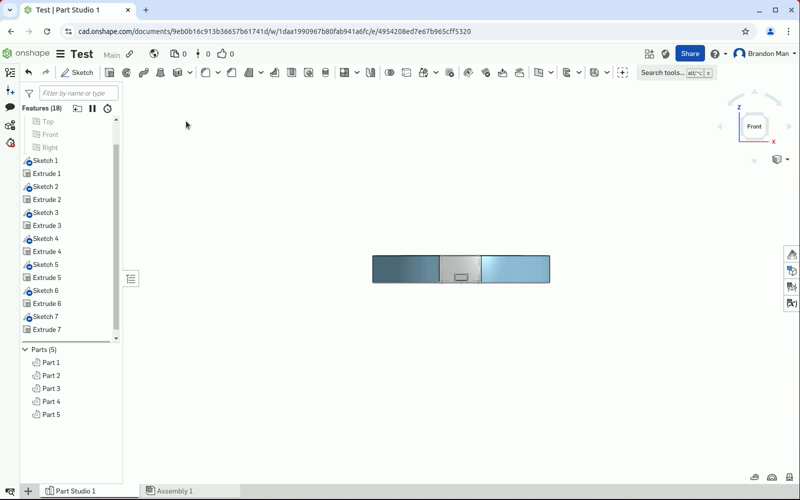
key(shift+7)
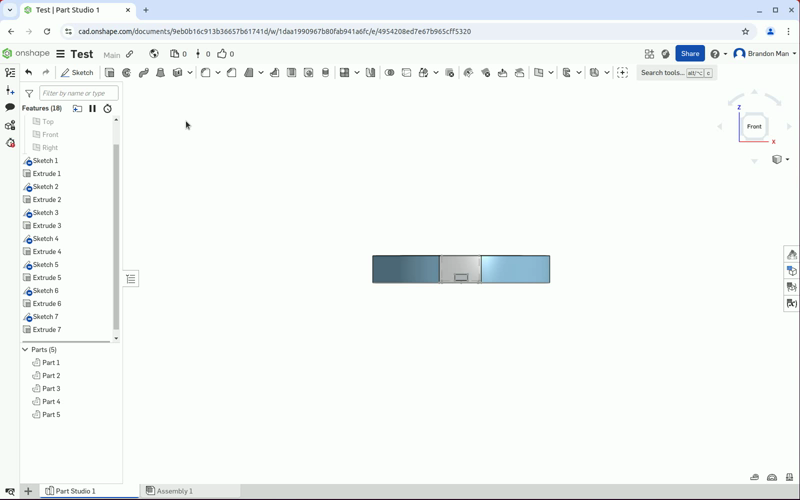
key(left, 2)
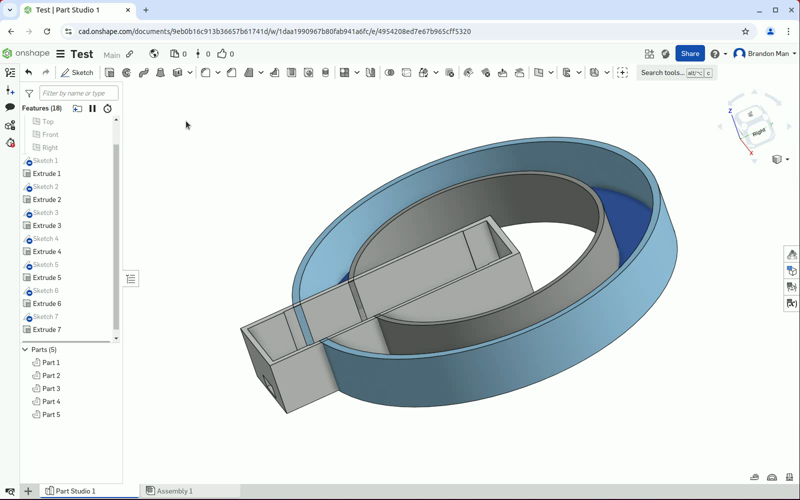
key(down, 2)
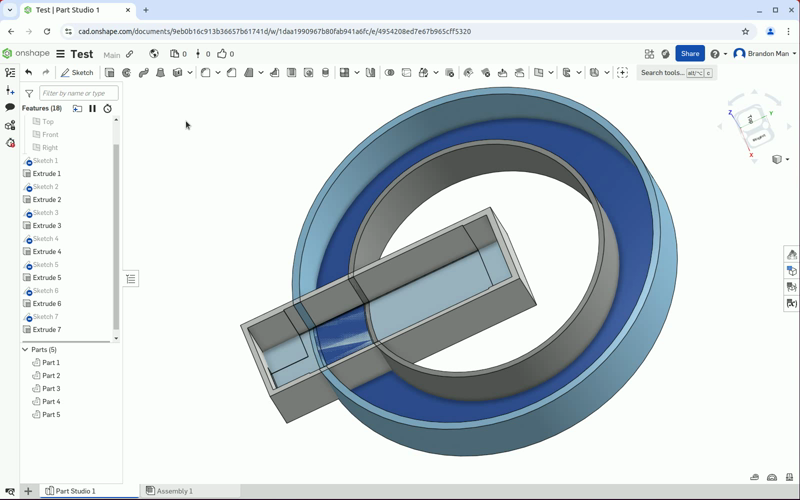
key(up, 2)
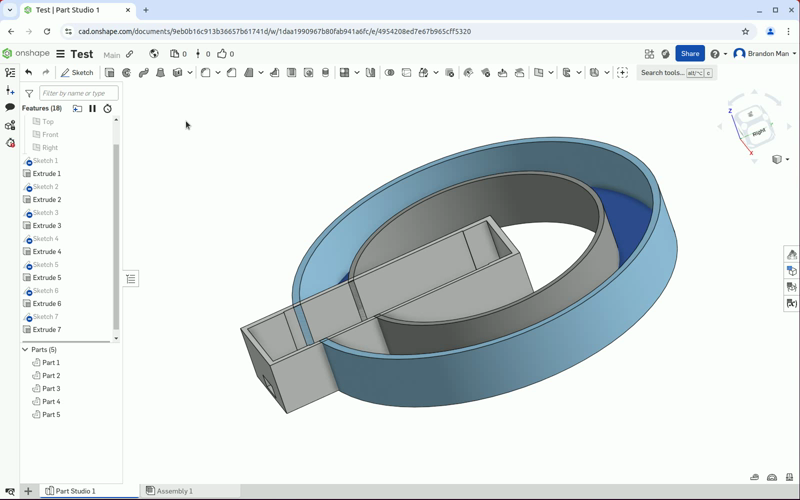
key(right, 2)
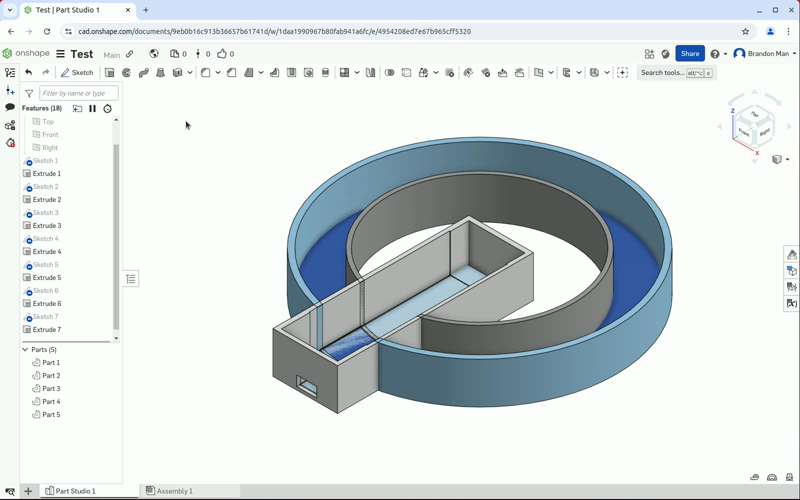
mouse_move(69, 163)
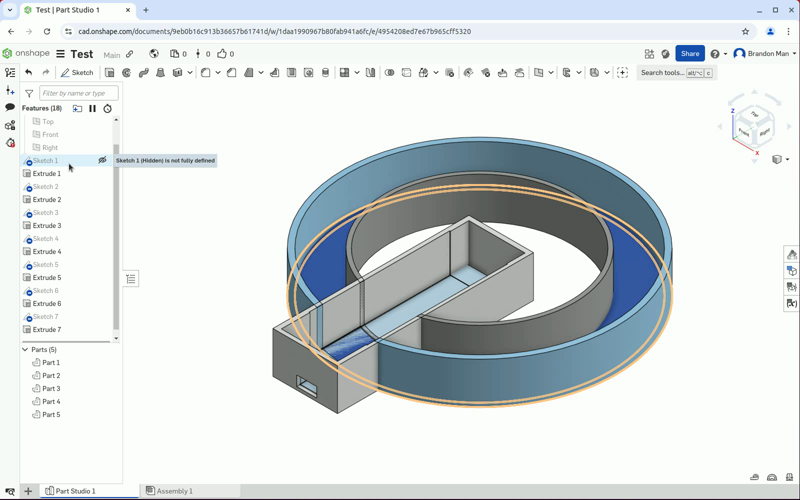
click(69, 163)